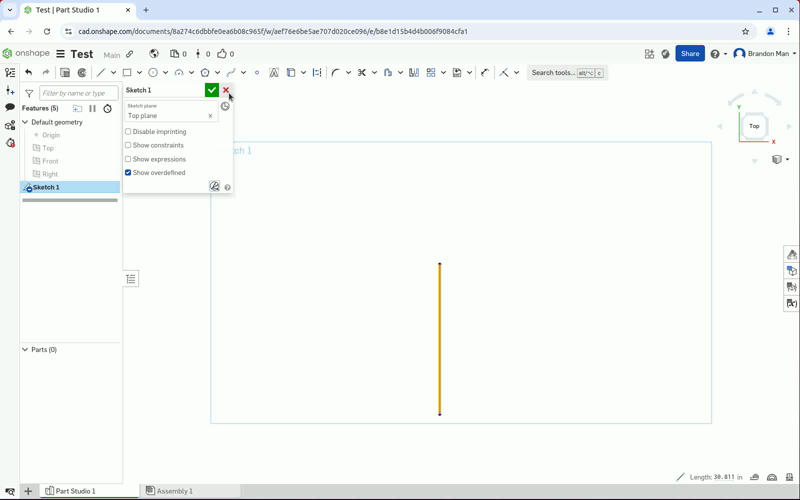
key(shift+h)
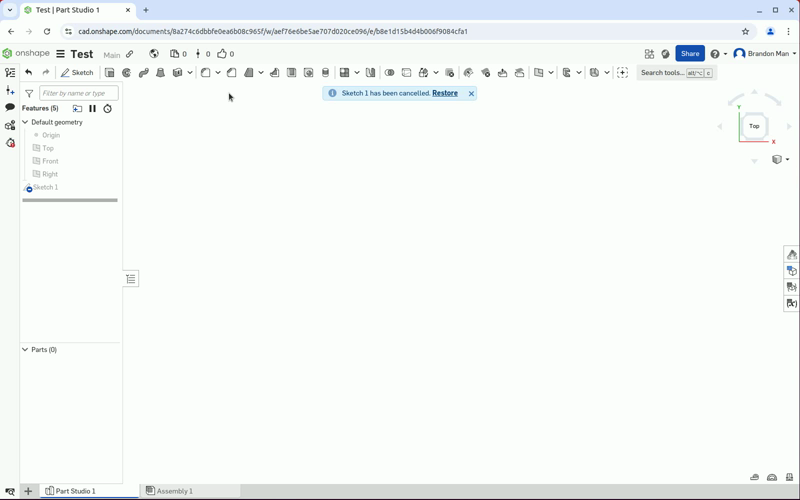
mouse_move(73, 352)
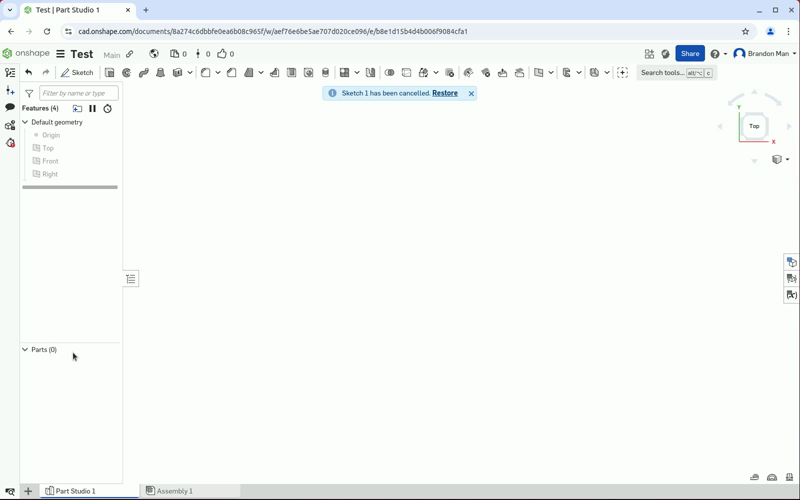
key(y)
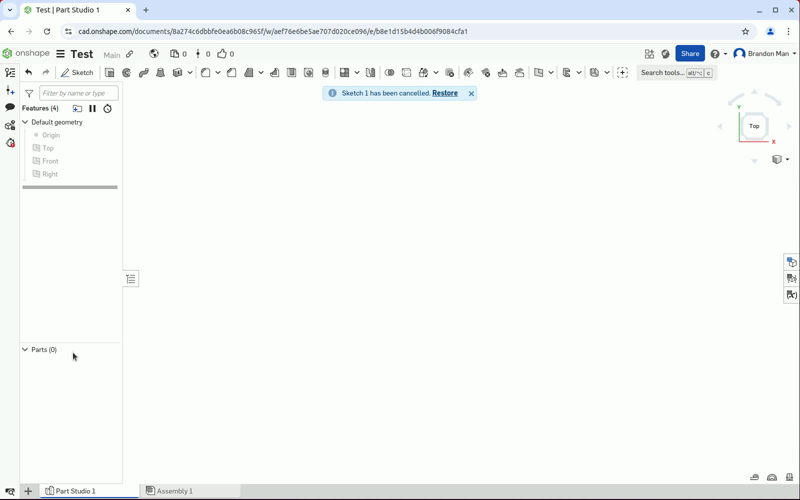
key(shift+p)
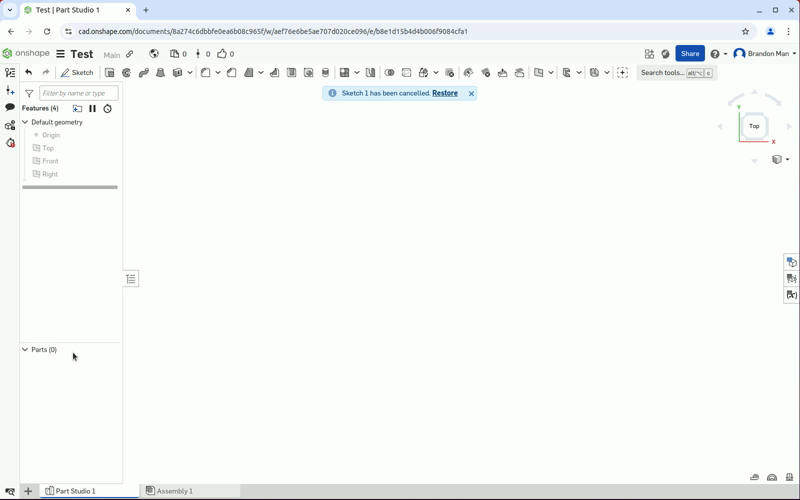
key(space)
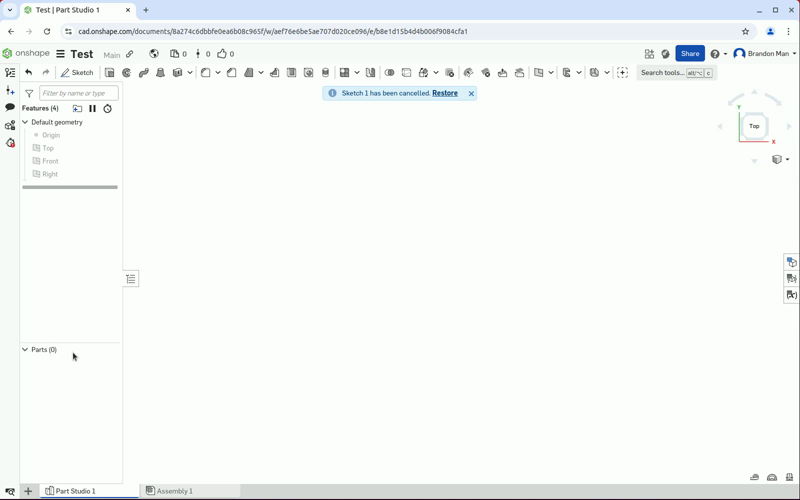
key_down(shift)
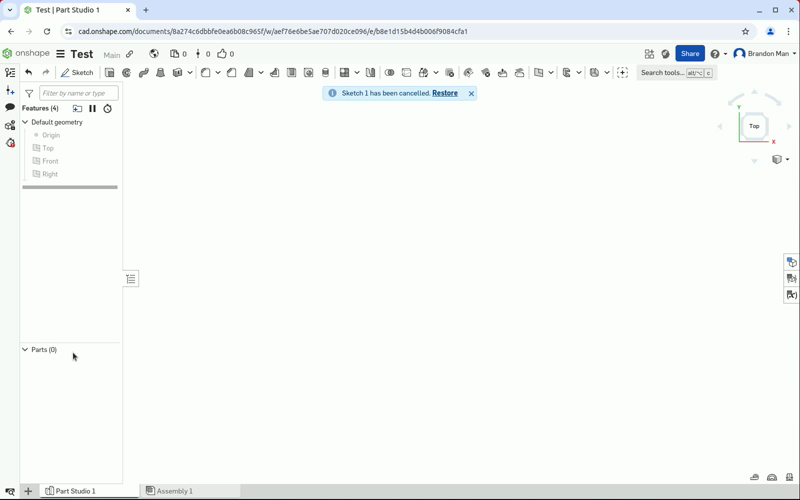
key(up)
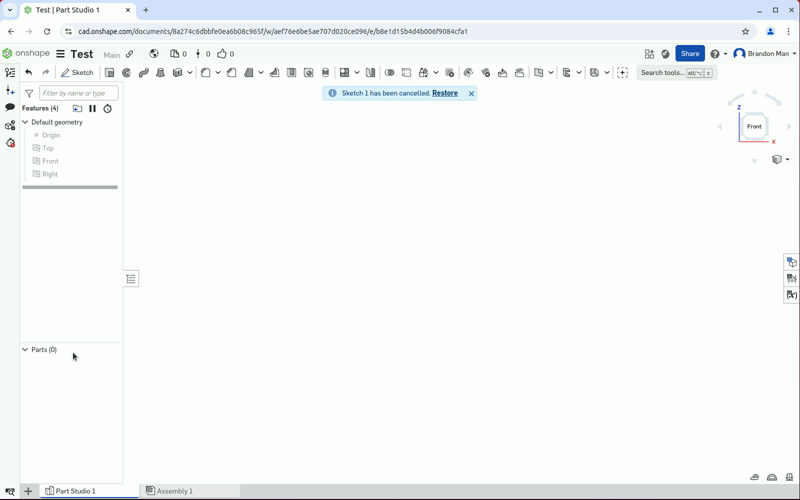
key_up(shift)
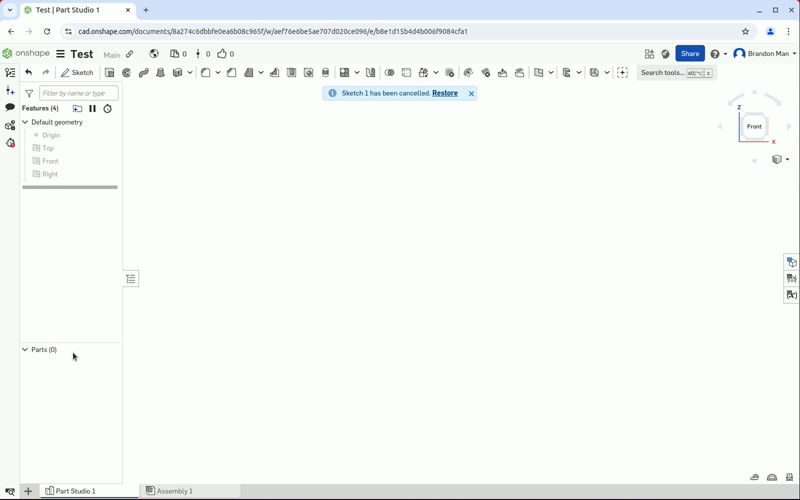
mouse_move(73, 352)
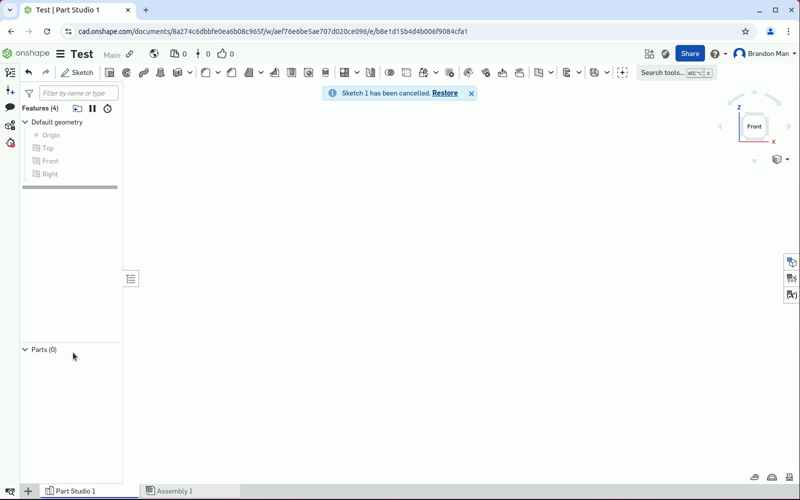
key(shift+y)
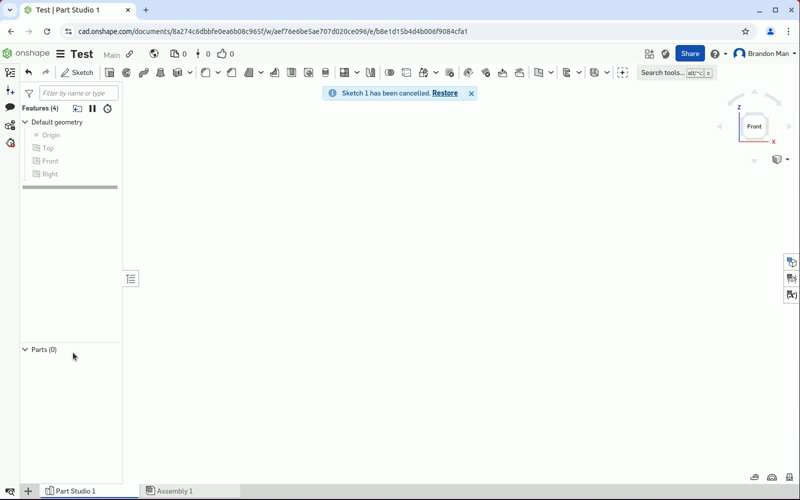
key(shift+s)
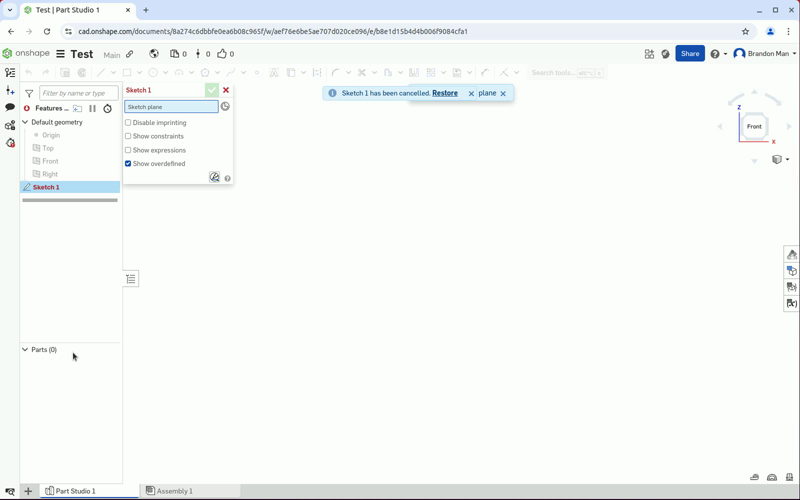
mouse_move(73, 163)
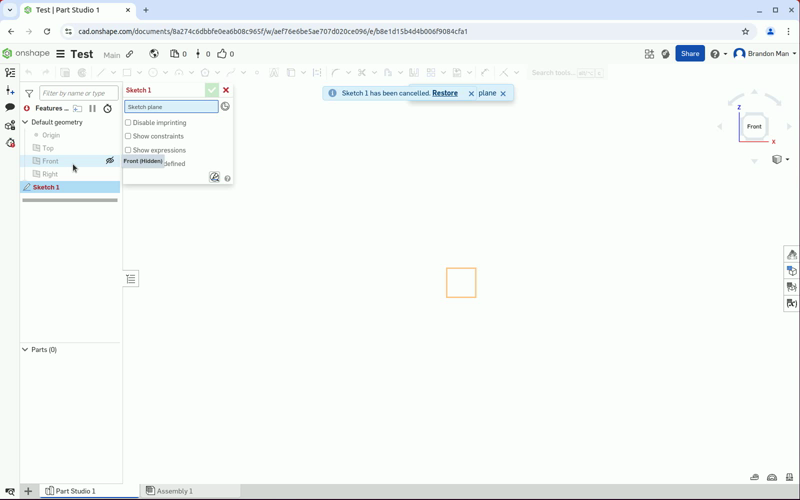
click(73, 163)
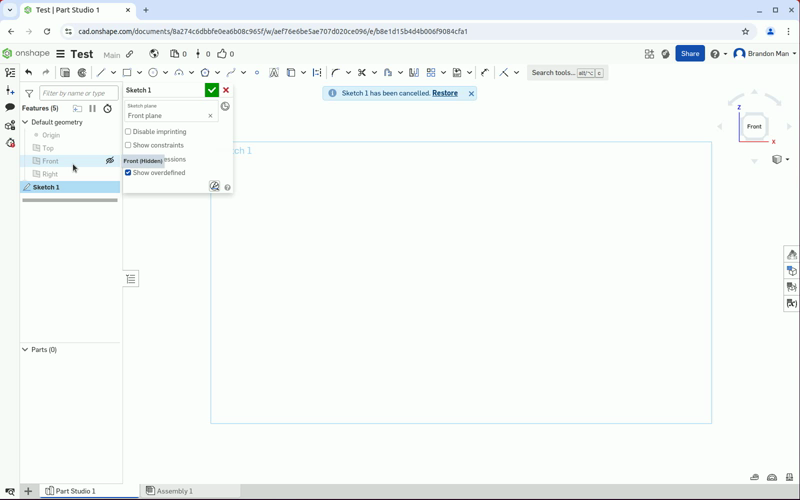
mouse_move(73, 352)
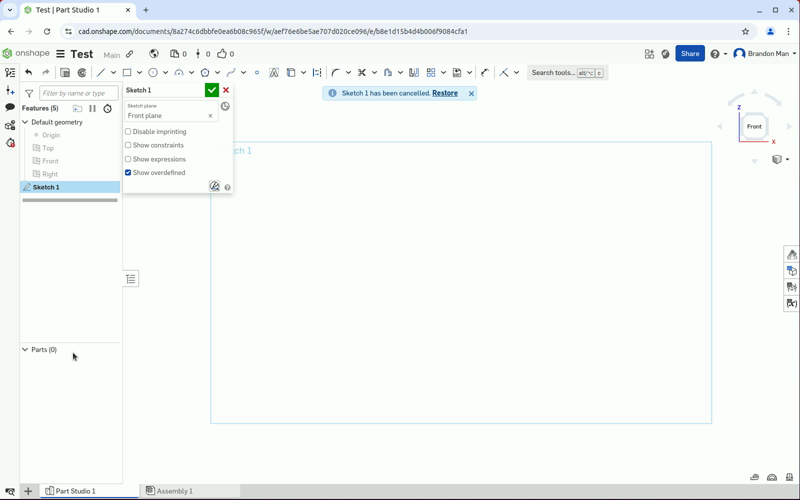
key(y)
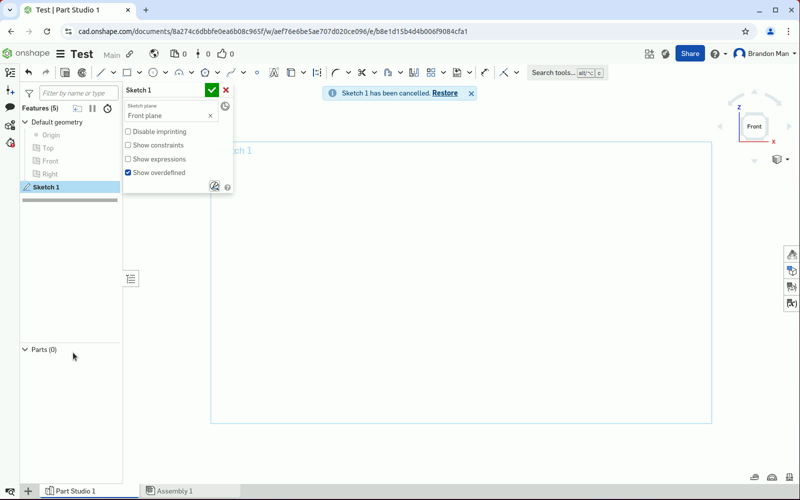
key(l)
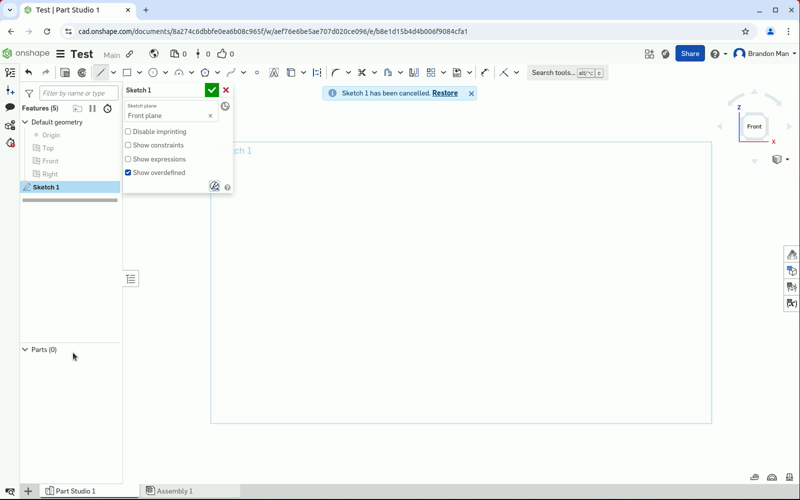
key_down(shift)
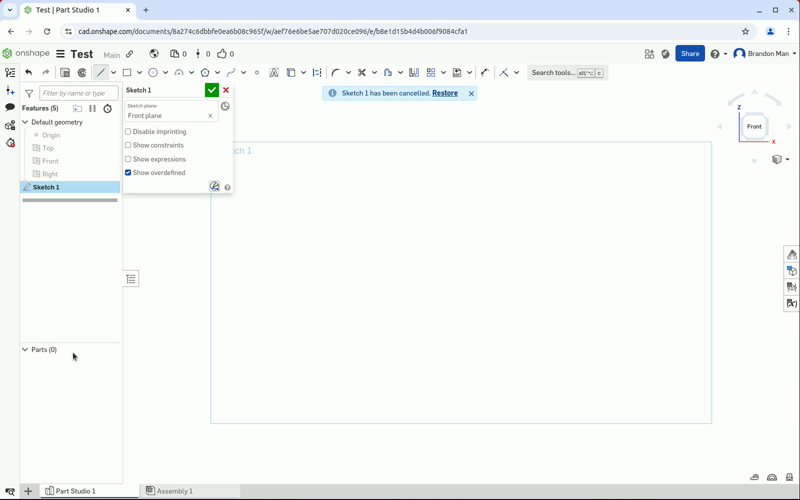
mouse_move(467, 273)
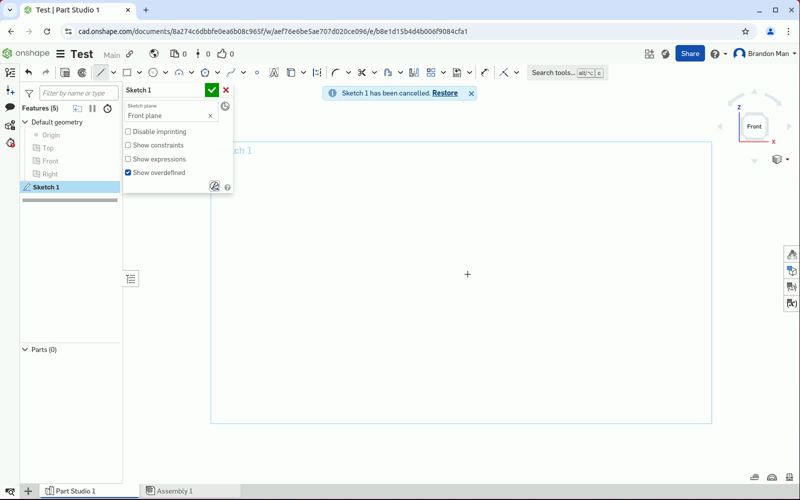
click(467, 273)
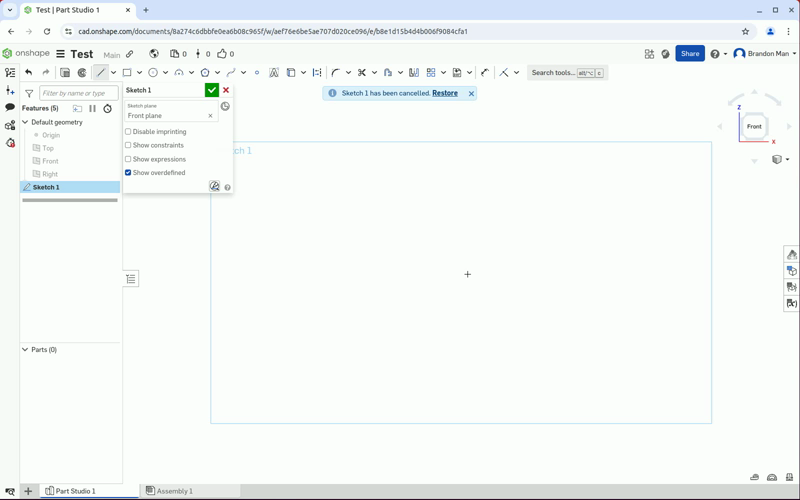
key_up(shift)
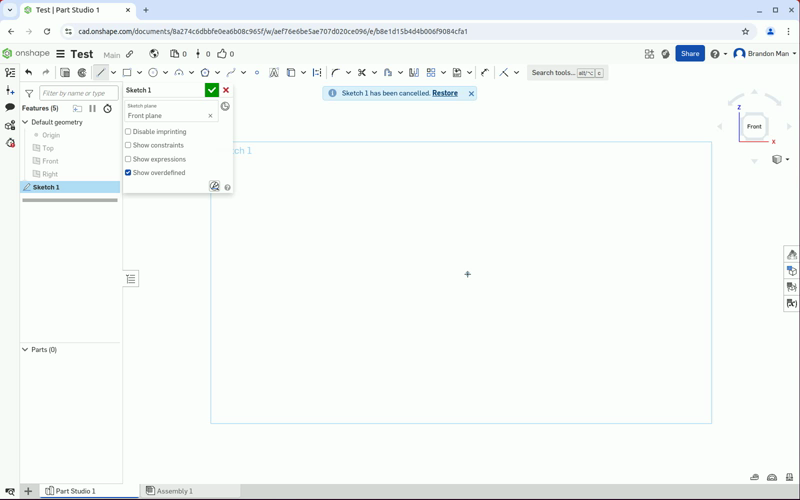
key_down(shift)
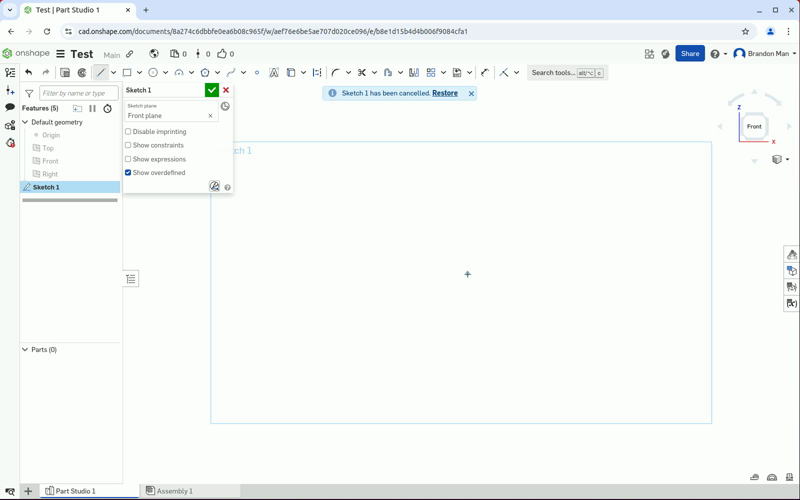
mouse_move(497, 273)
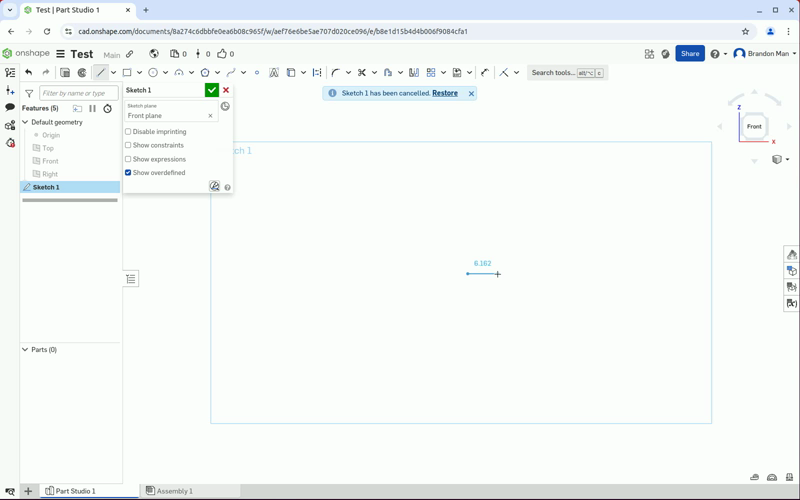
mouse_move(484, 276)
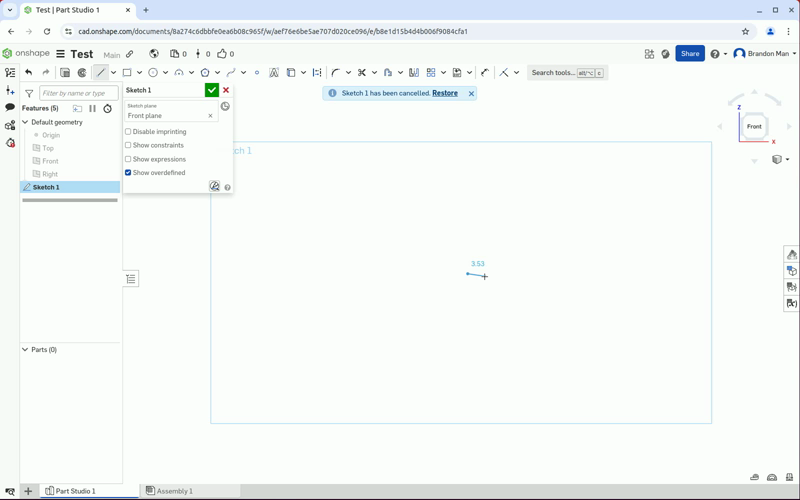
click(484, 276)
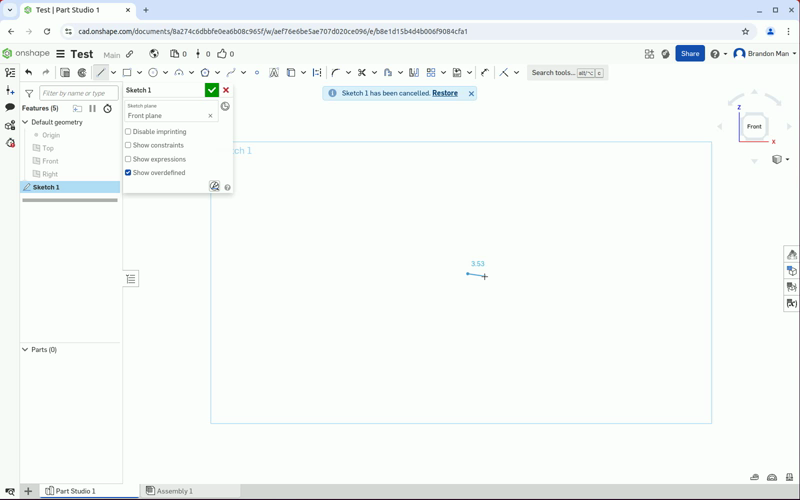
key_up(shift)
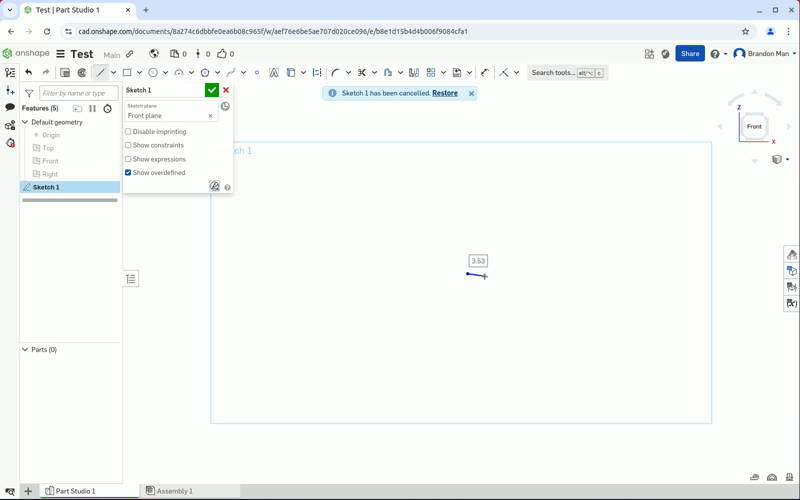
key_down(shift)
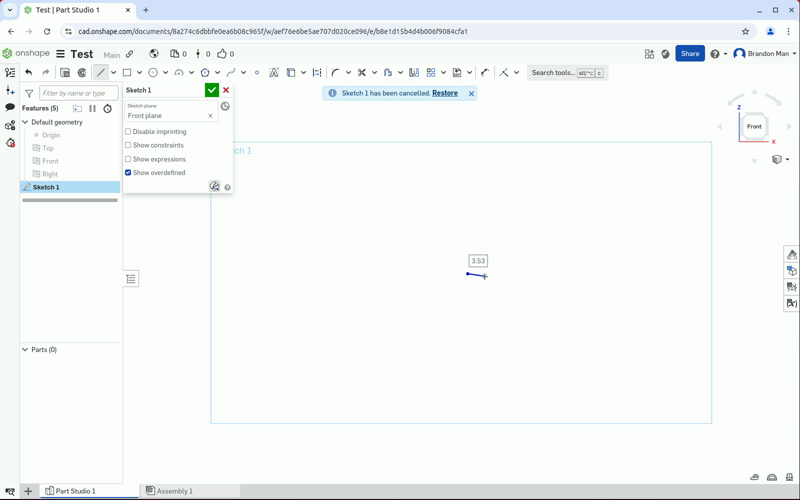
mouse_move(514, 276)
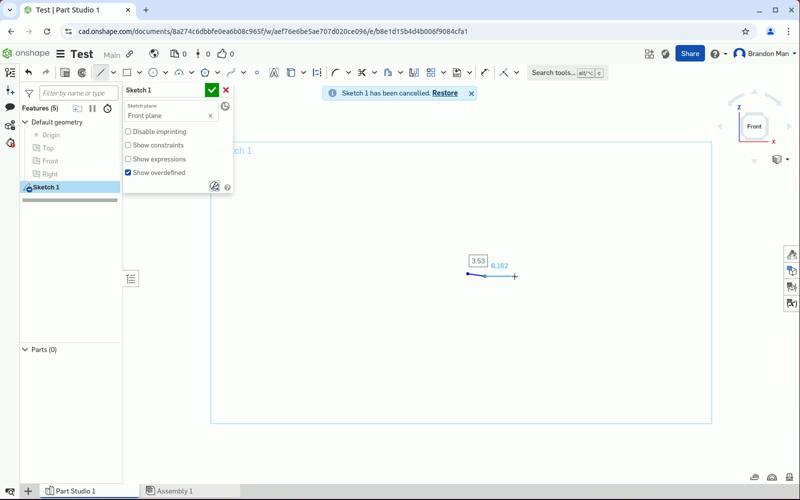
mouse_move(475, 225)
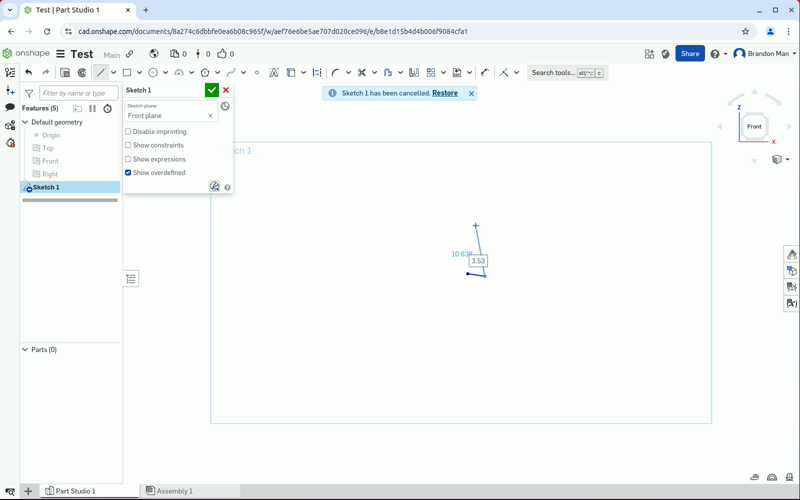
click(475, 225)
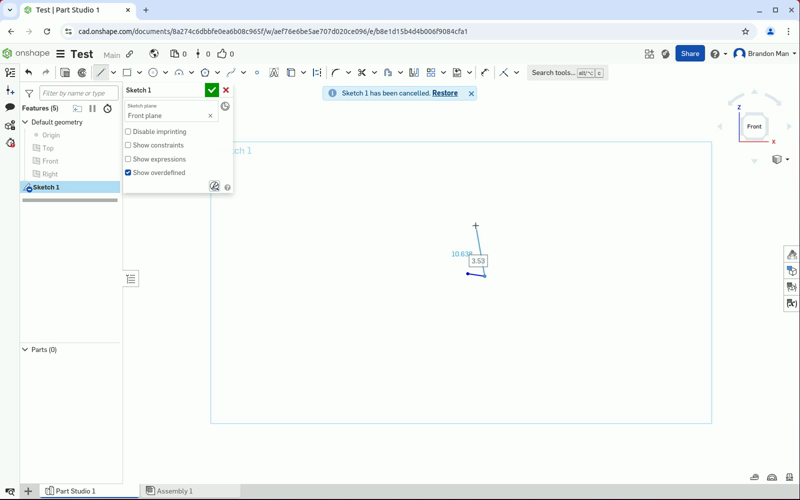
key_up(shift)
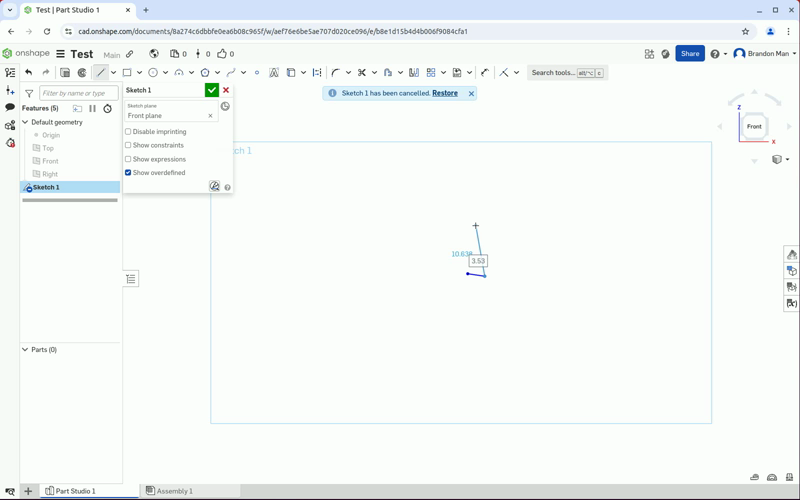
mouse_move(505, 225)
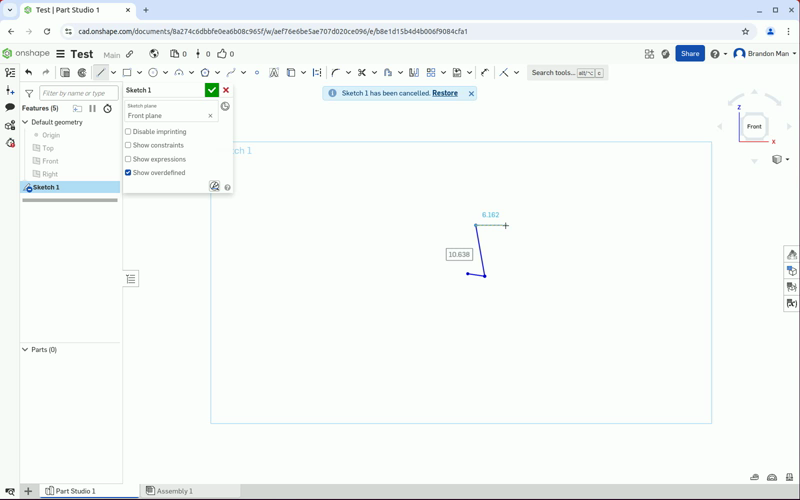
key_down(shift)
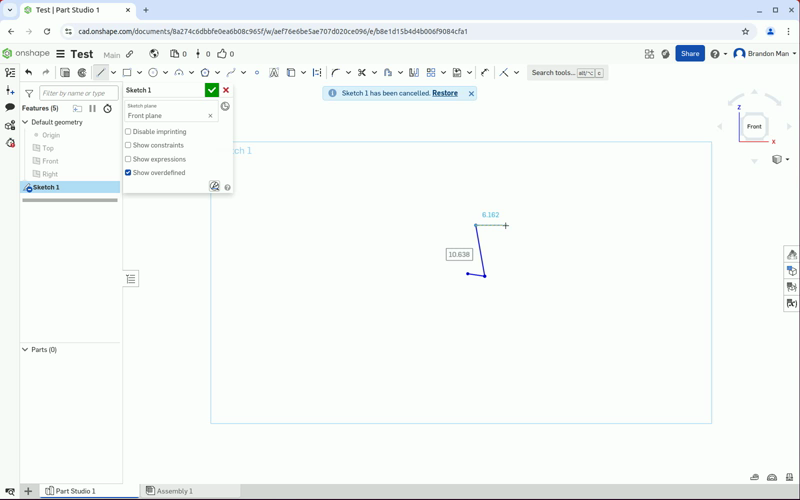
mouse_move(467, 273)
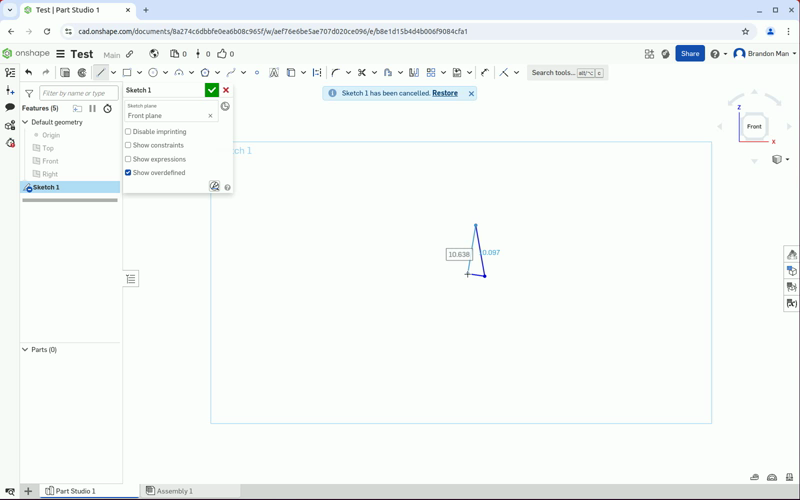
key_up(shift)
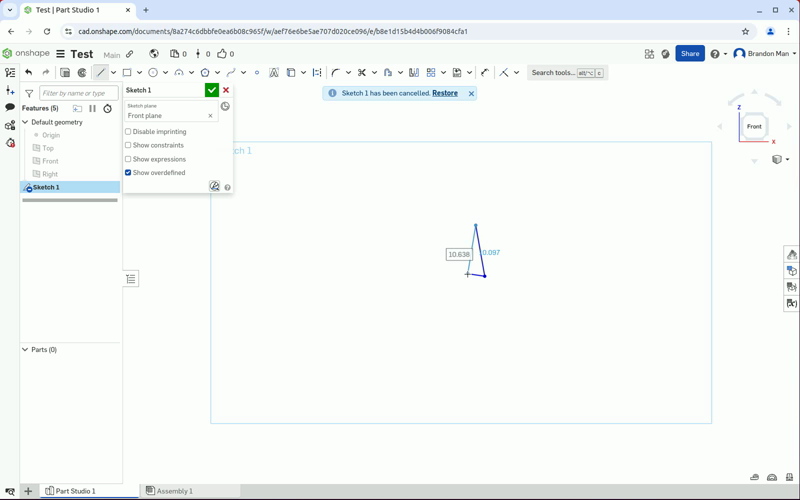
click(467, 273)
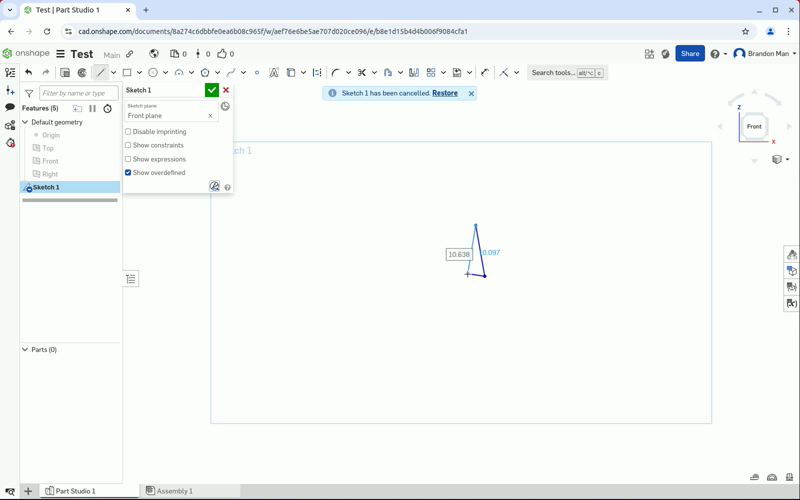
key(esc)
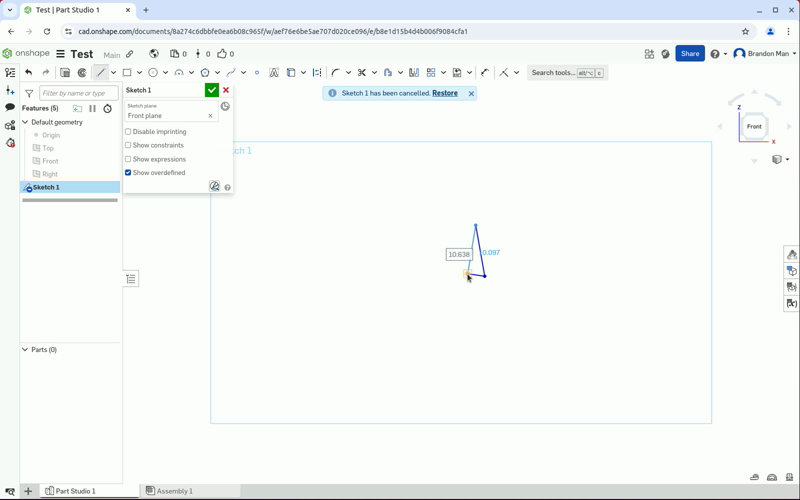
mouse_move(477, 263)
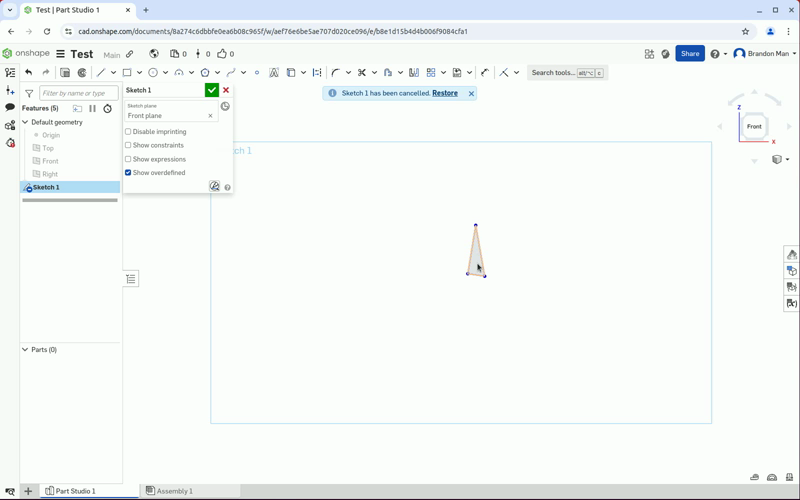
scroll(6)
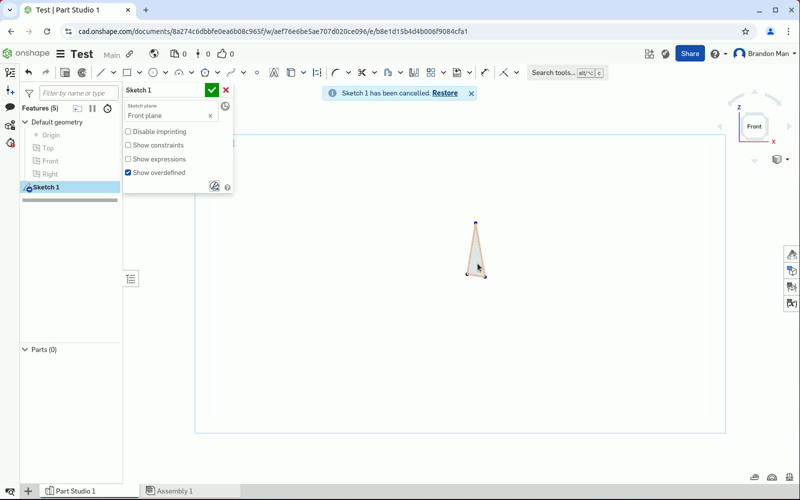
scroll(6)
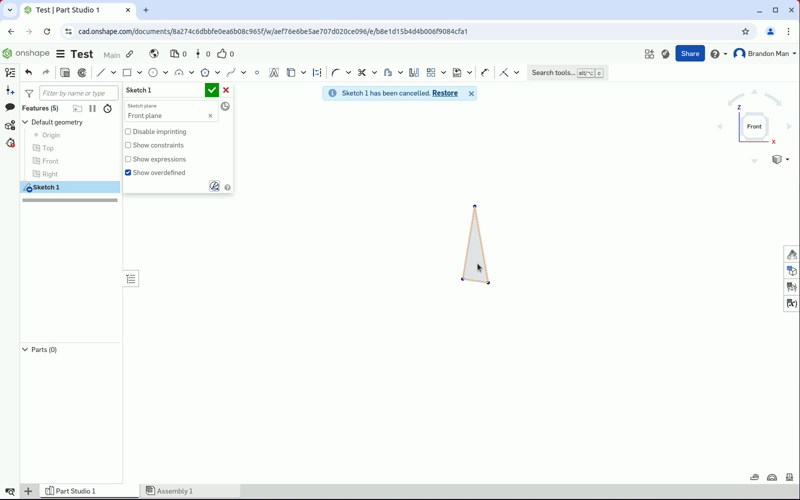
scroll(6)
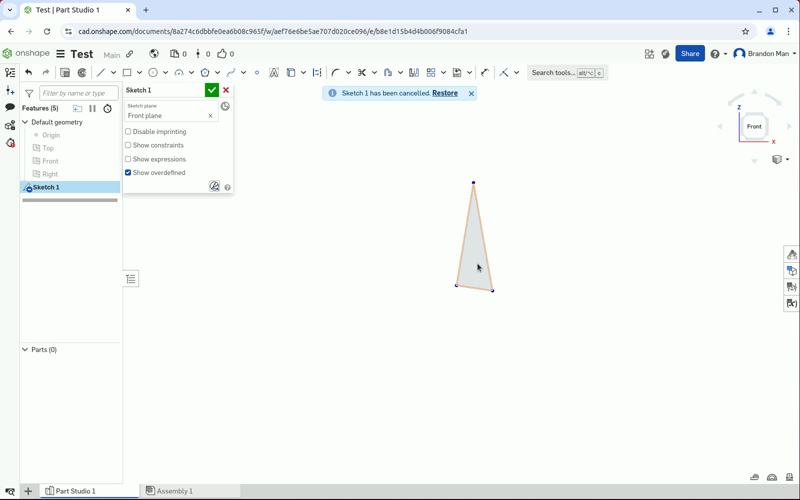
scroll(6)
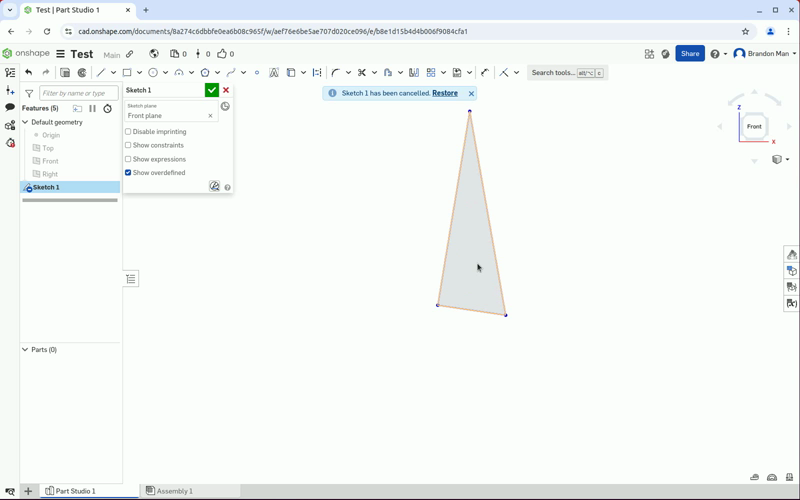
scroll(6)
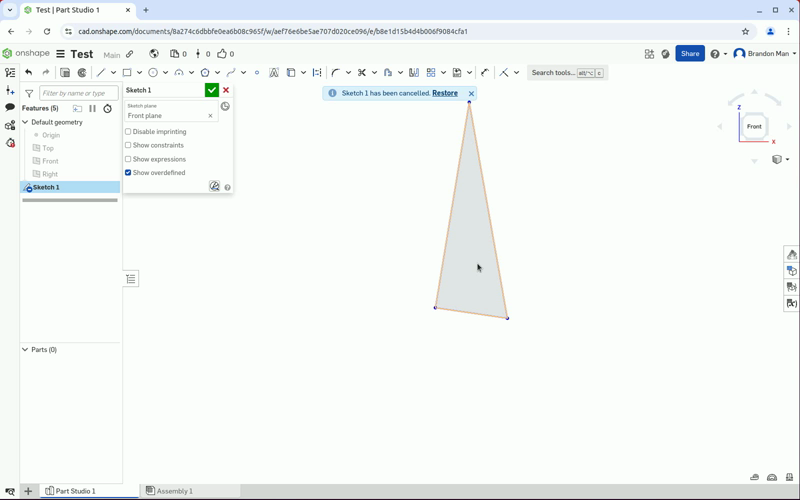
scroll(6)
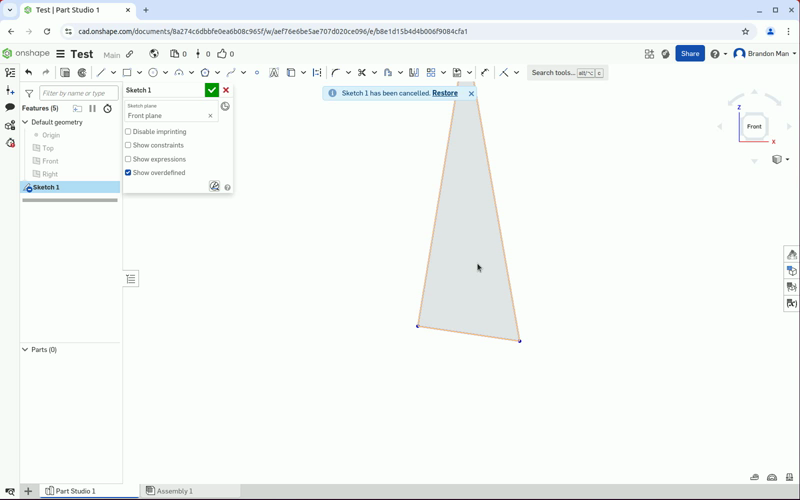
scroll(6)
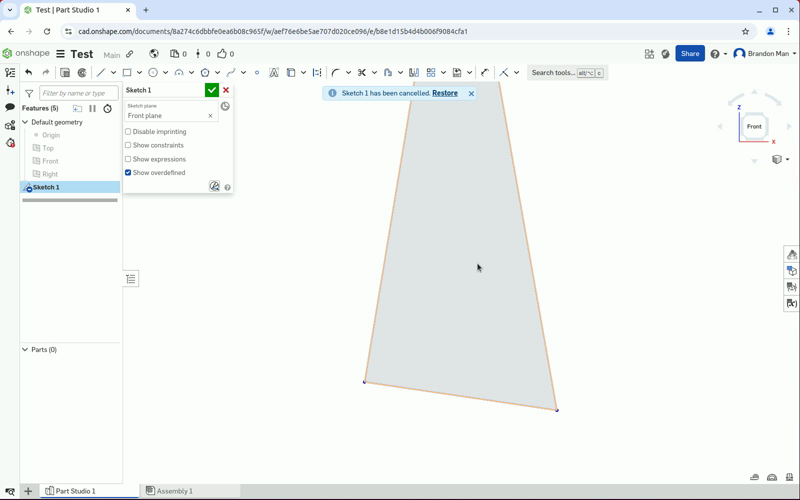
click(477, 263)
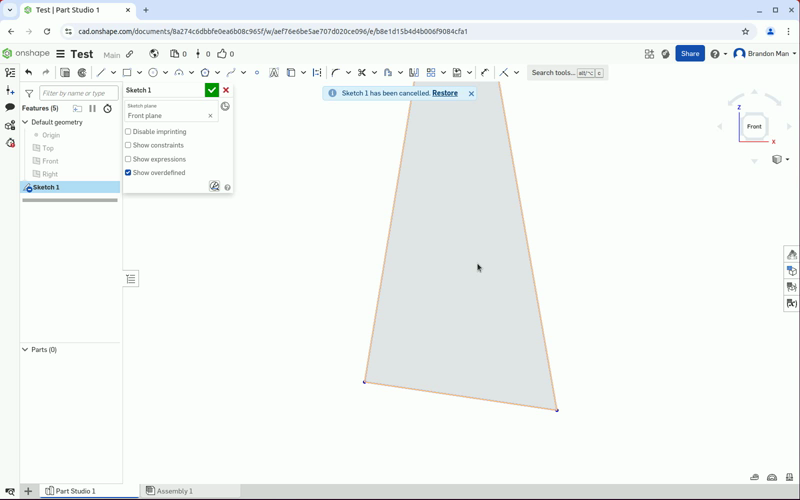
scroll(-6)
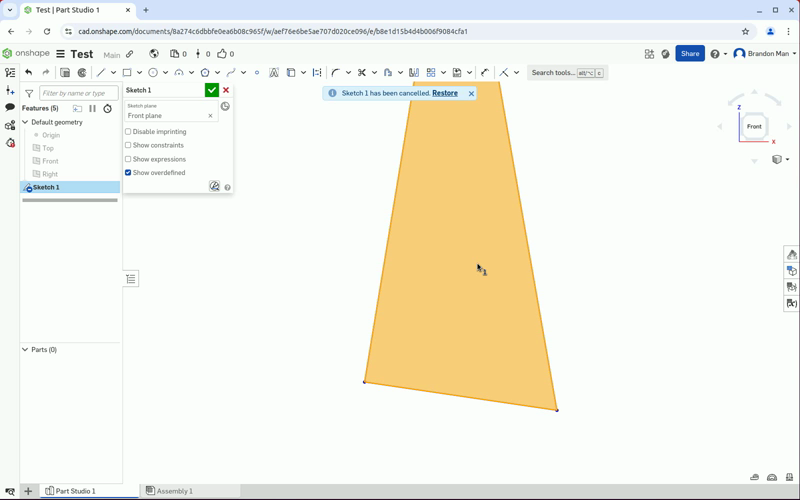
scroll(-6)
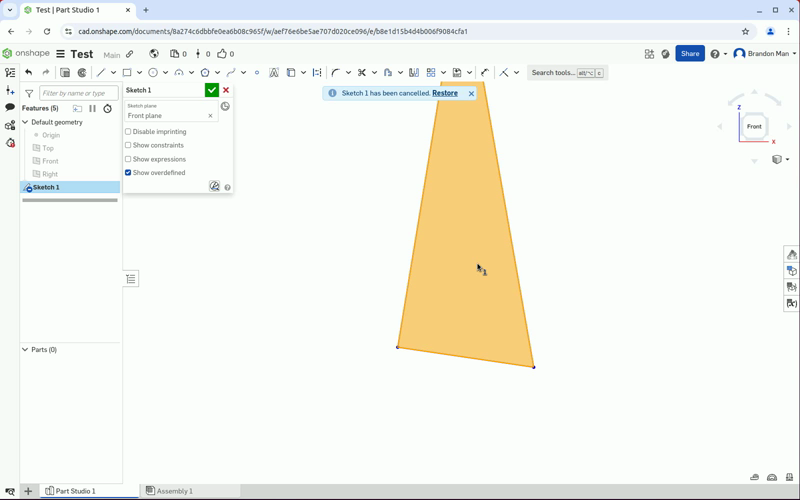
scroll(-6)
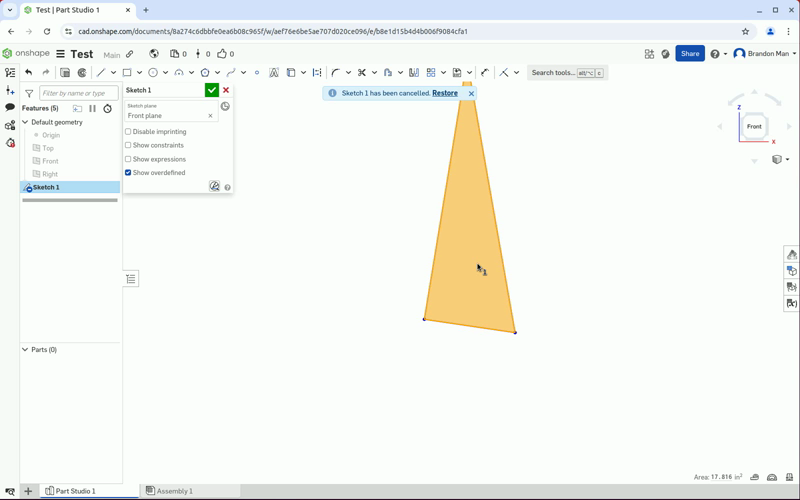
scroll(-6)
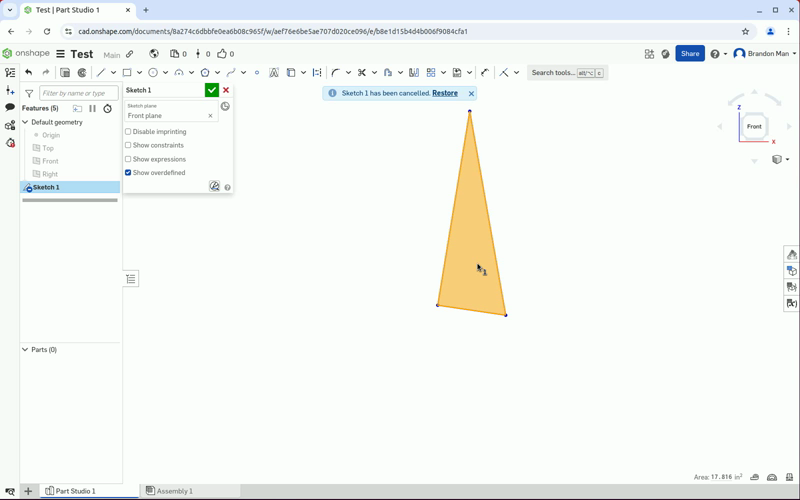
scroll(-6)
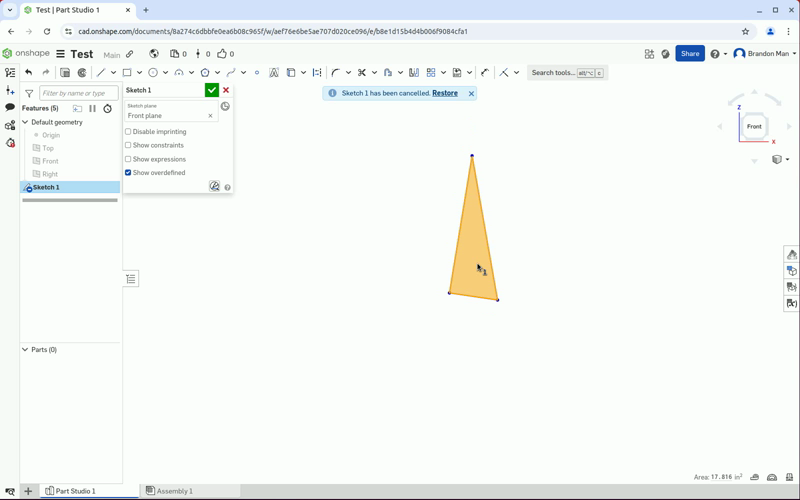
scroll(-6)
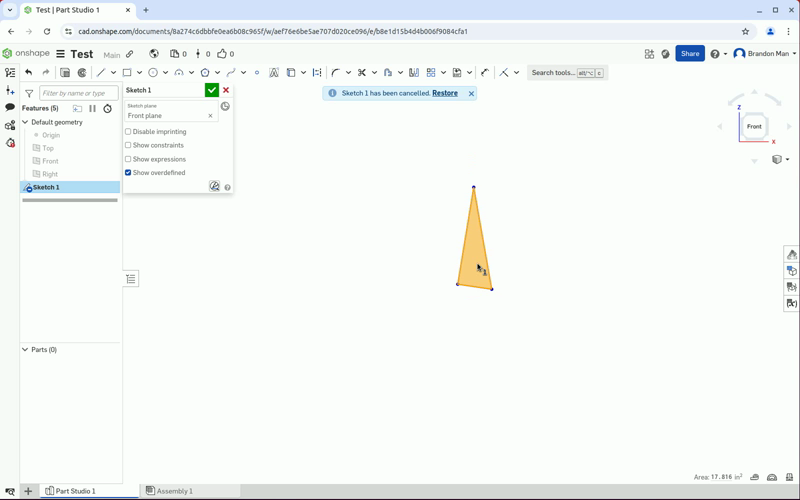
scroll(-6)
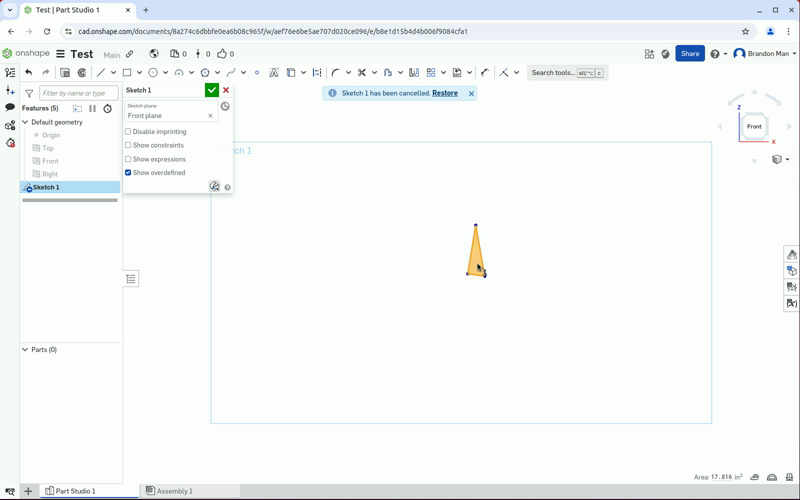
mouse_move(73, 352)
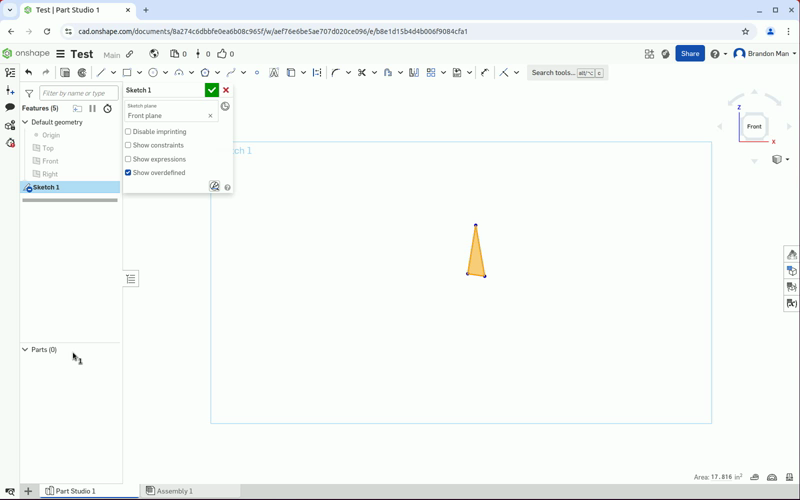
key(shift+y)
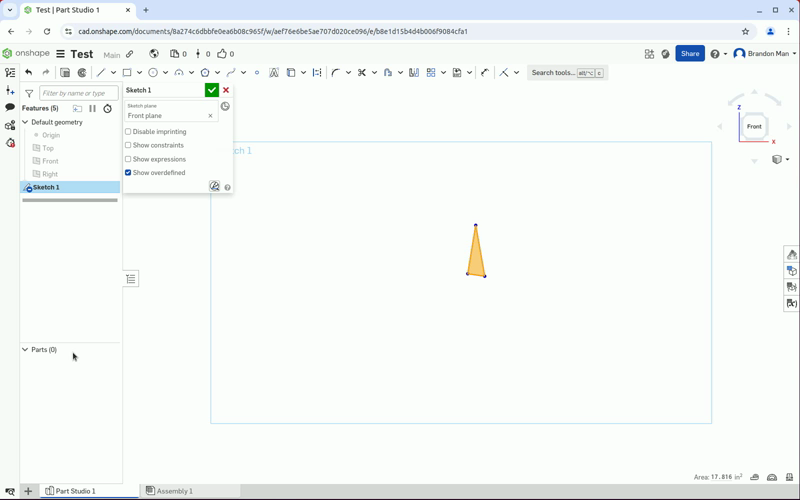
key(shift+e)
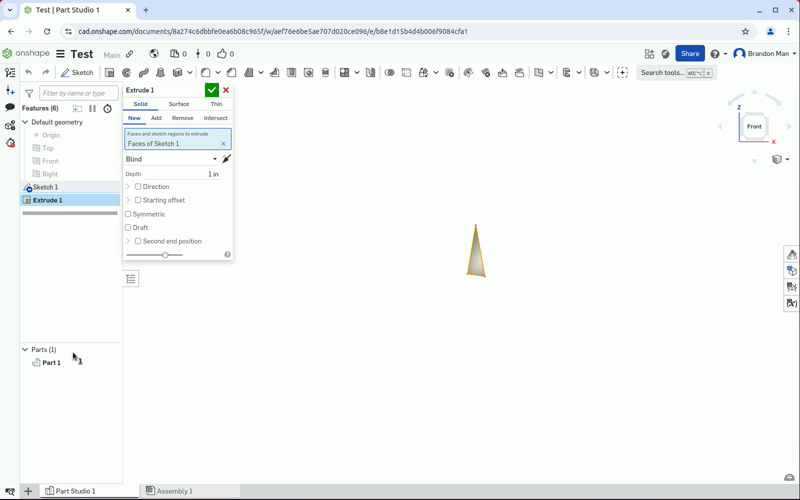
mouse_move(143, 106)
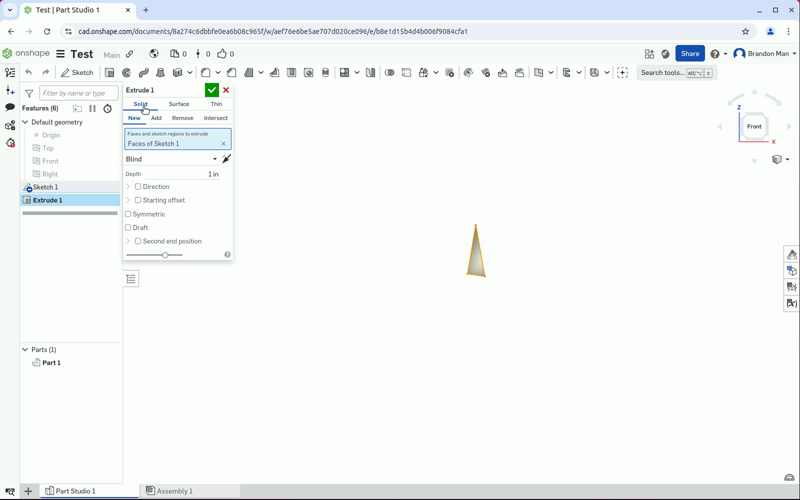
click(143, 106)
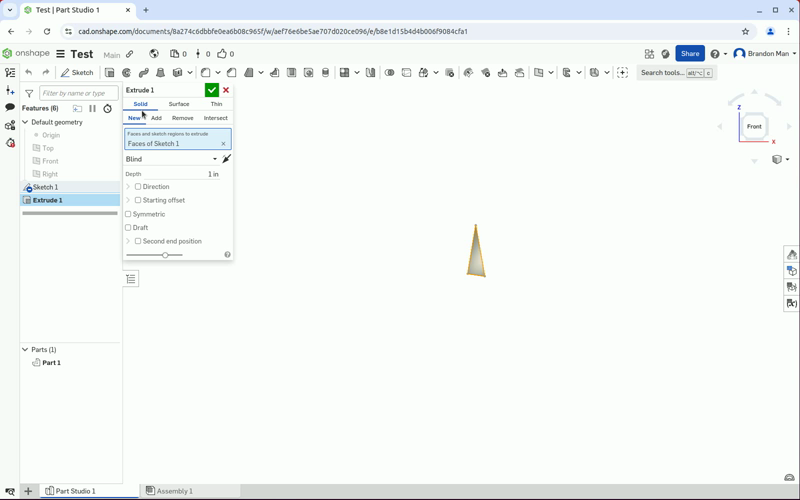
mouse_move(137, 120)
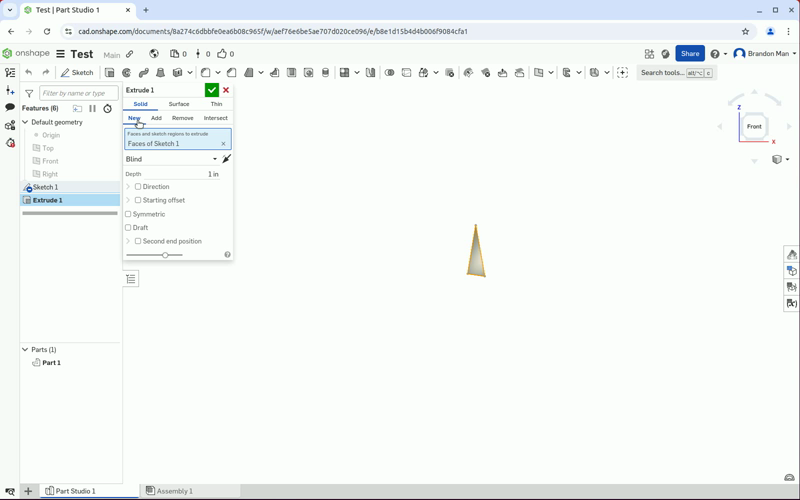
click(137, 120)
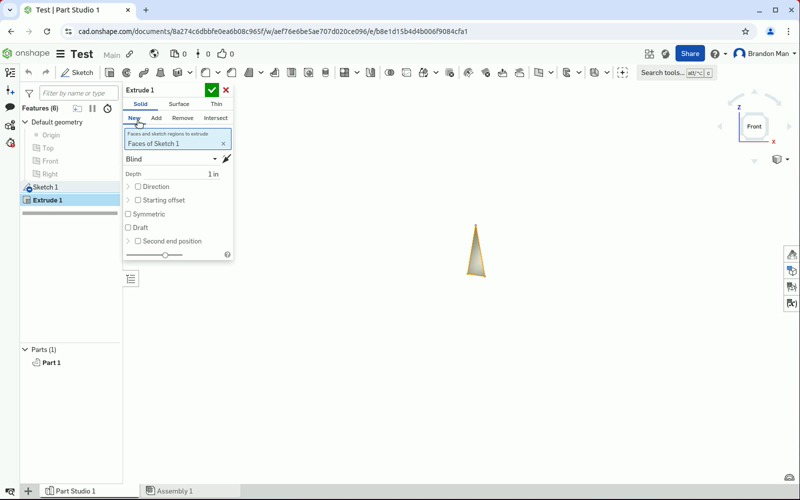
key(tab, 4)
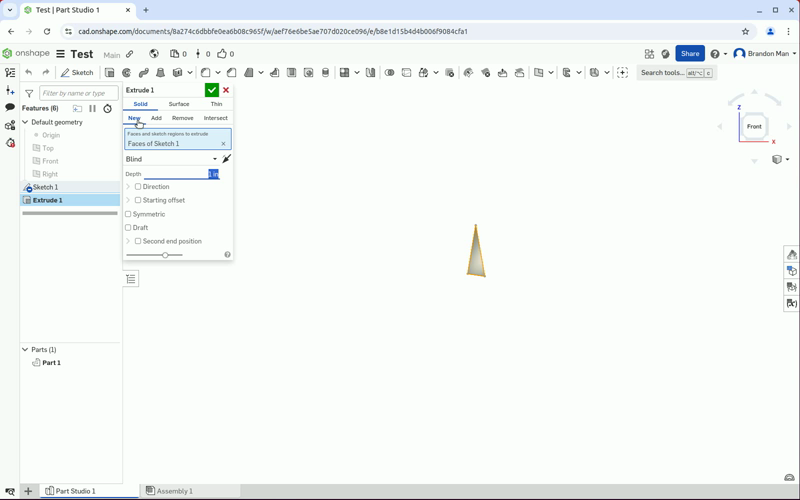
text(6.981)
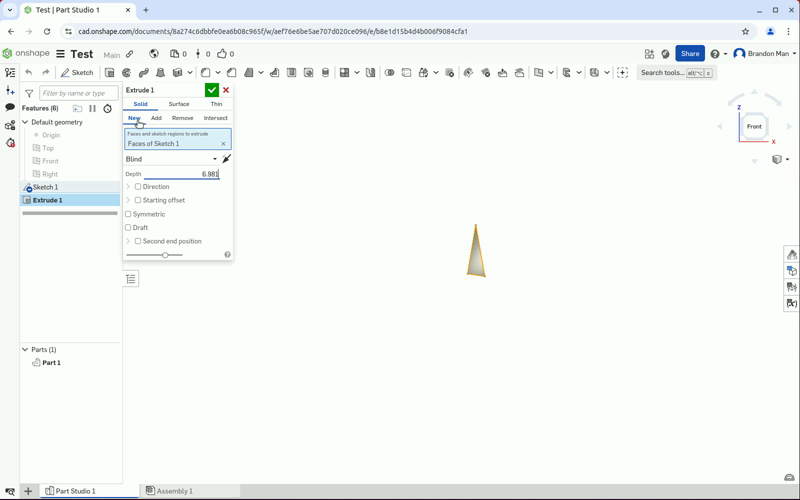
key(enter)
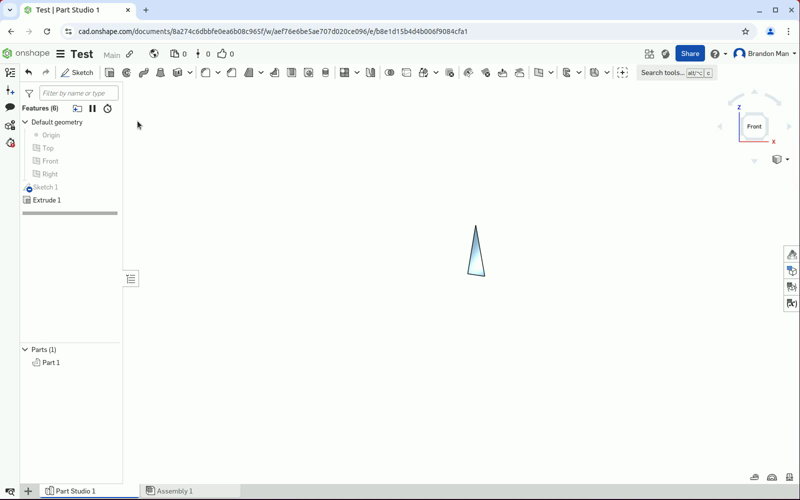
key(shift+h)
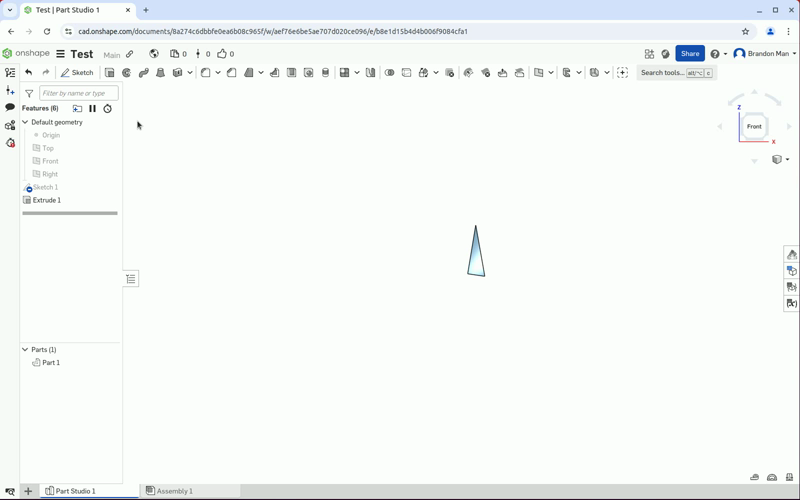
key(shift+h)
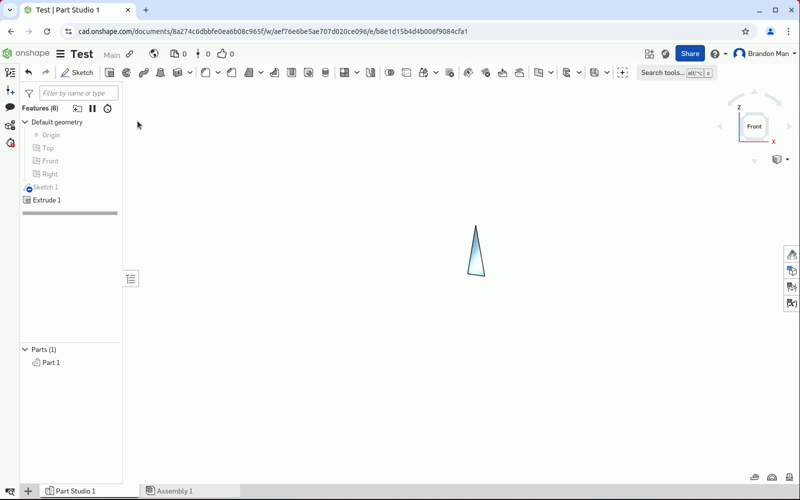
mouse_move(73, 189)
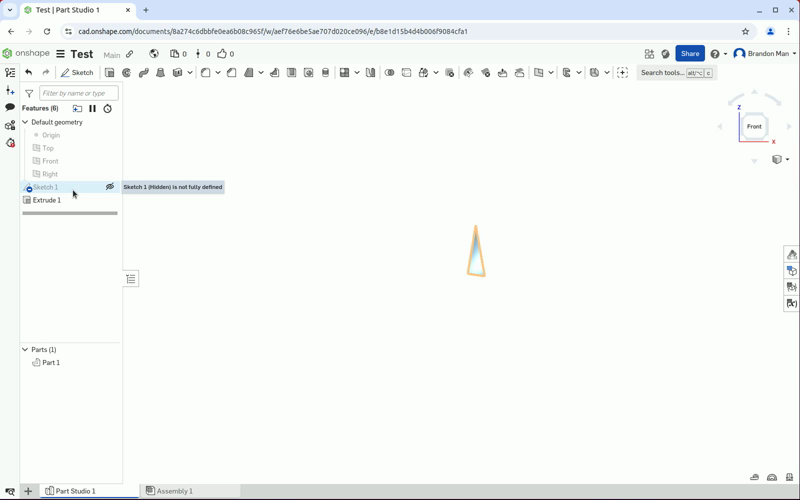
click(73, 189)
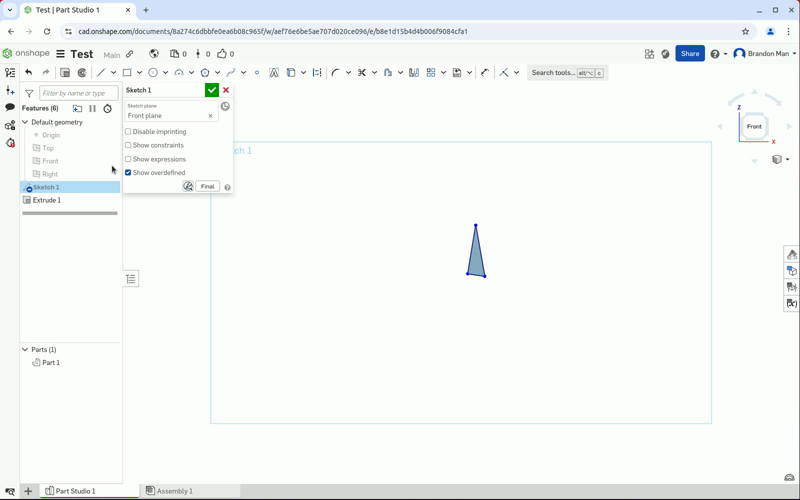
mouse_move(229, 92)
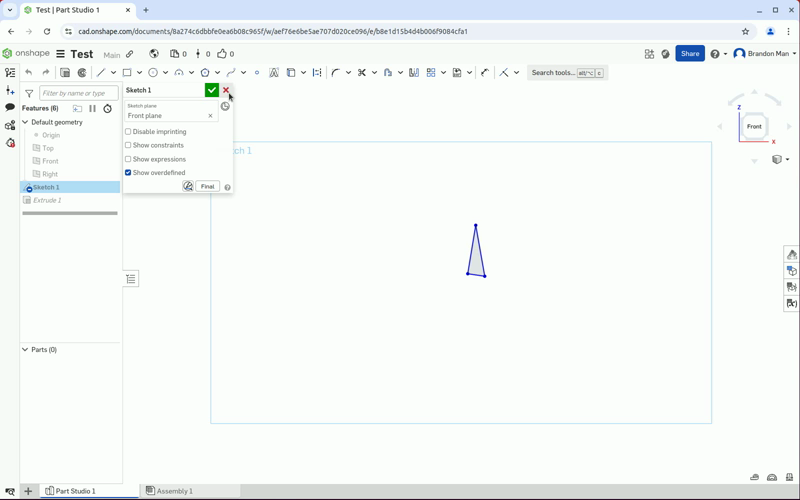
click(229, 92)
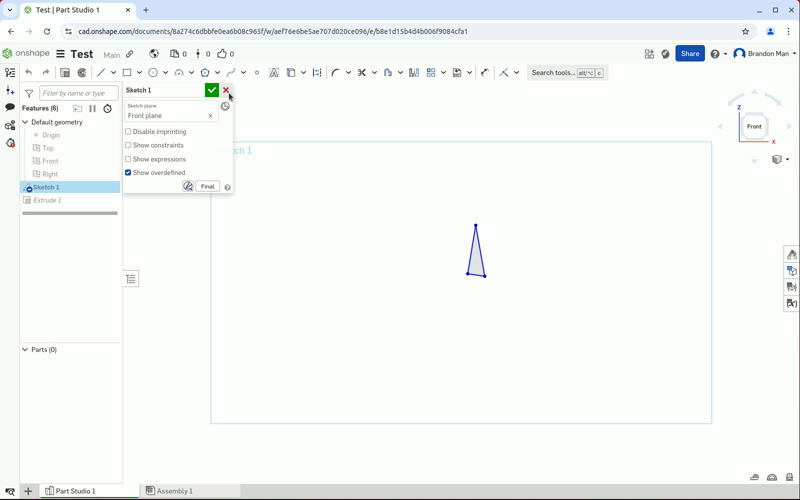
key(shift+s)
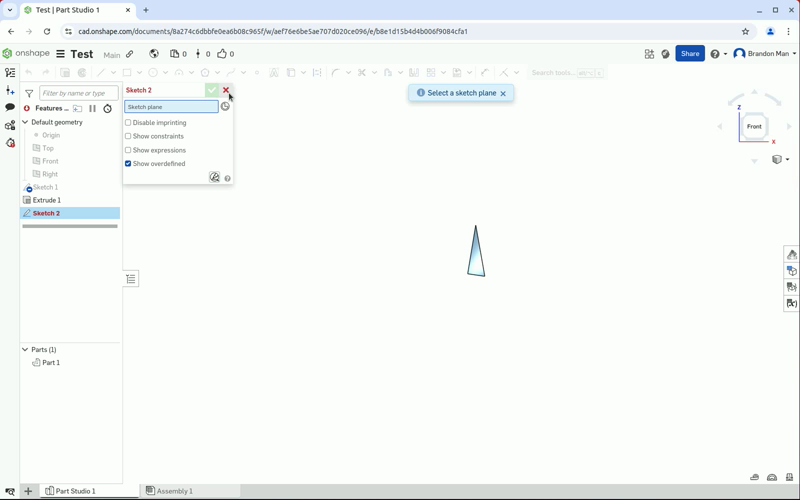
mouse_move(73, 163)
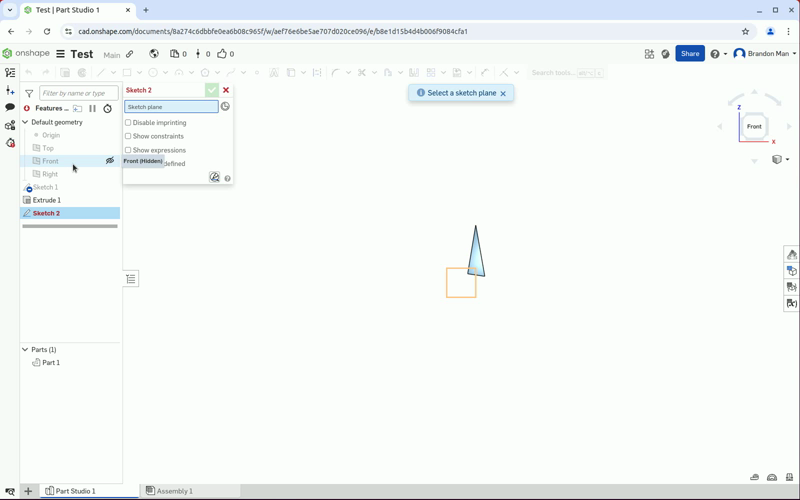
click(73, 163)
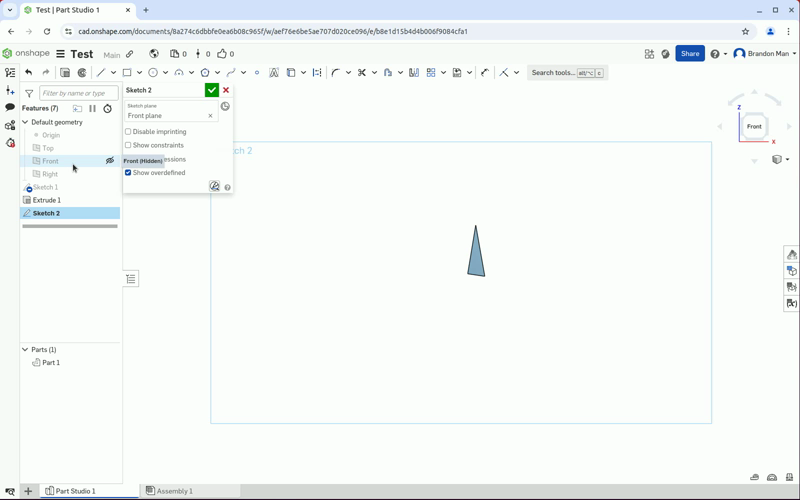
mouse_move(73, 352)
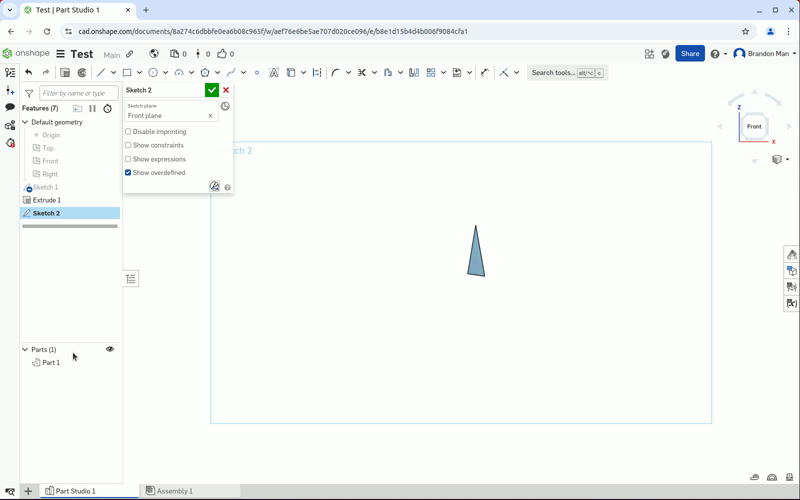
key(y)
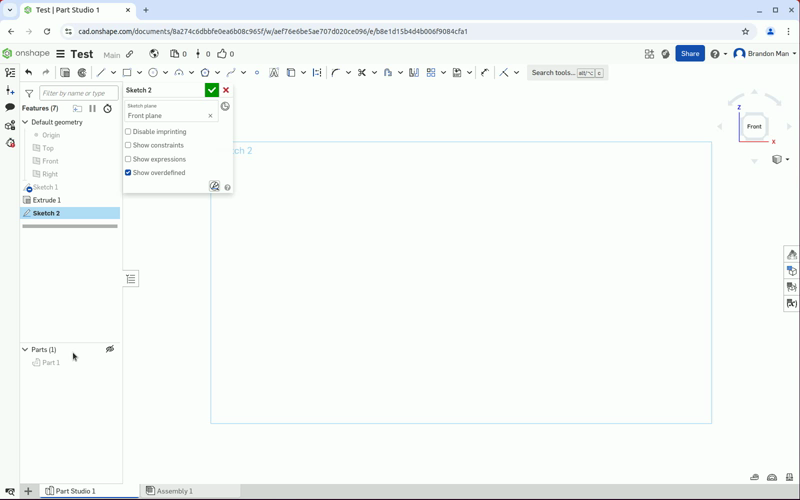
key(l)
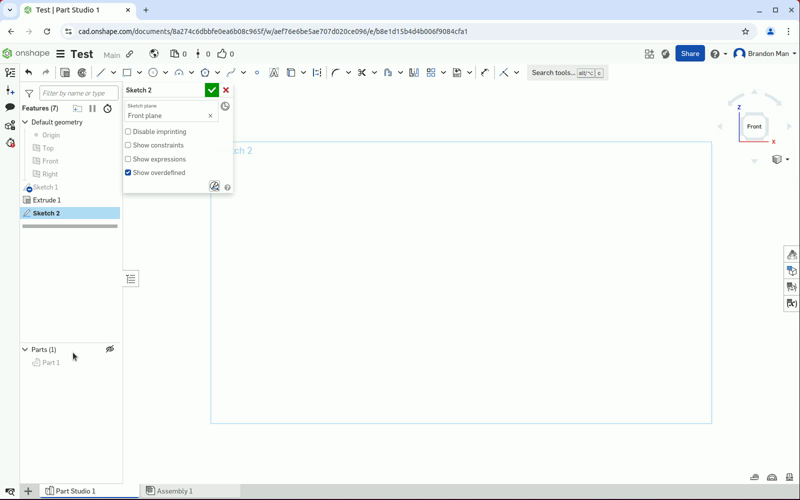
key_down(shift)
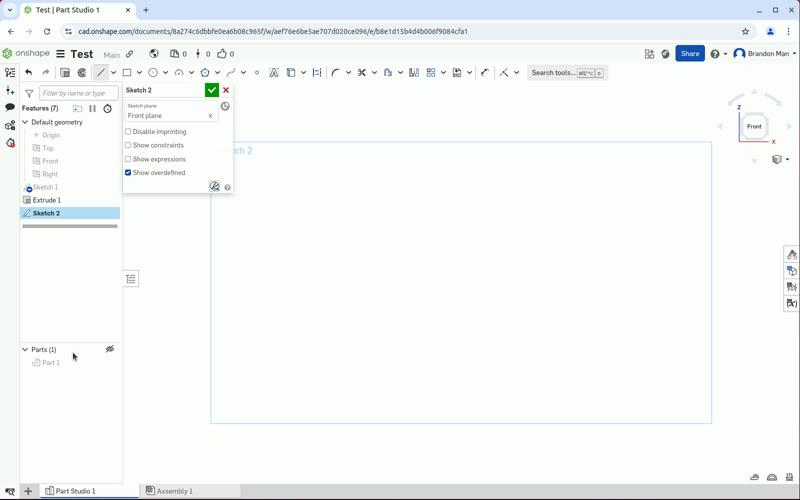
mouse_move(424, 298)
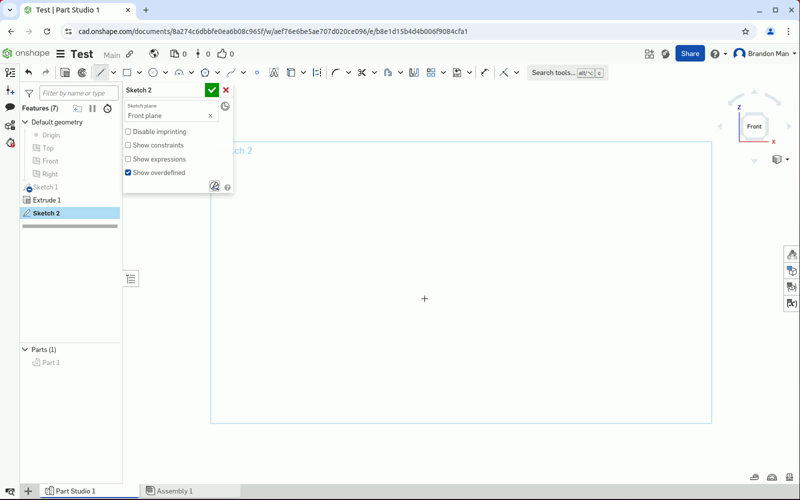
click(424, 298)
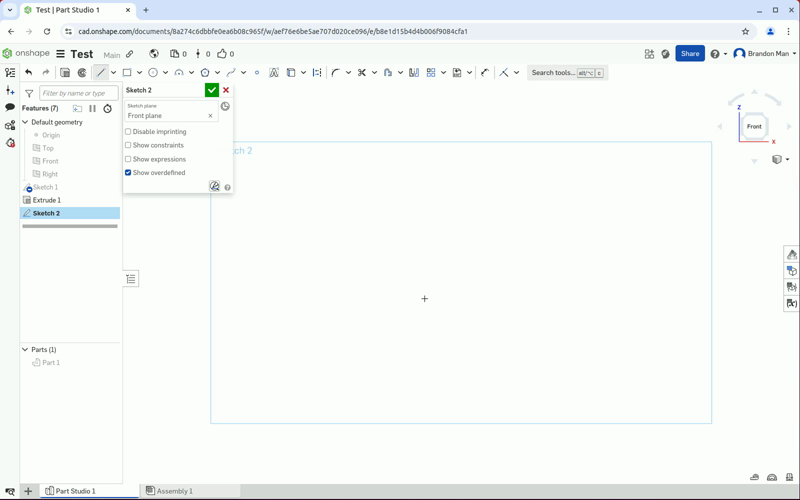
key_up(shift)
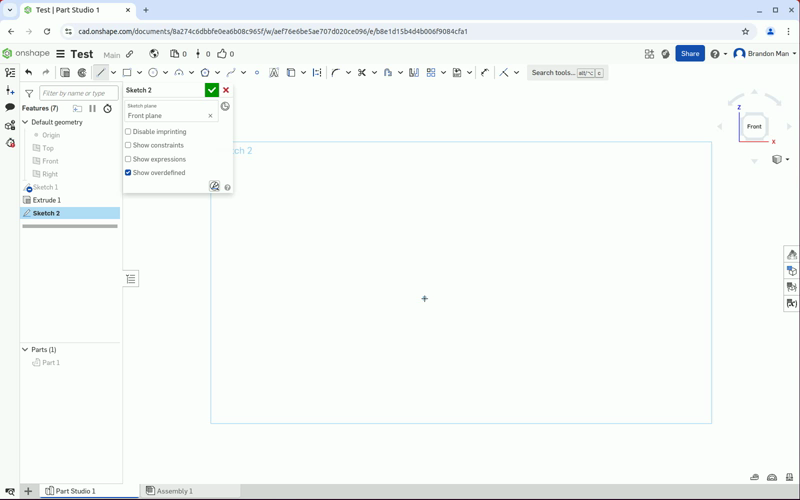
key_down(shift)
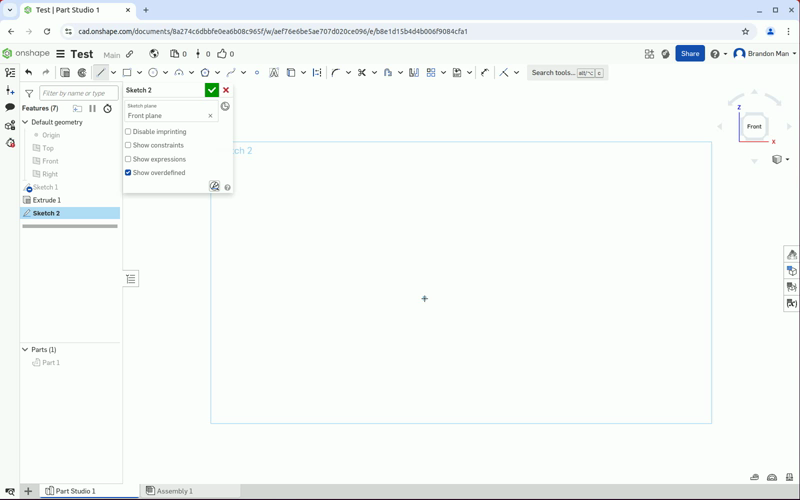
mouse_move(454, 298)
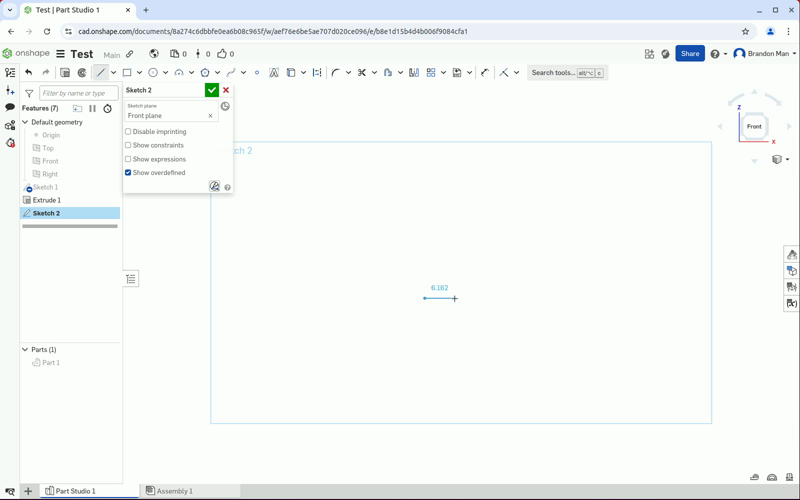
mouse_move(433, 313)
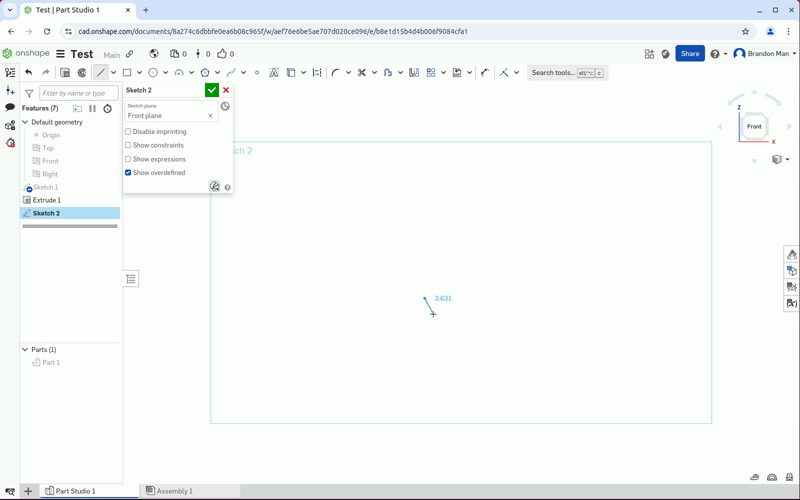
click(433, 313)
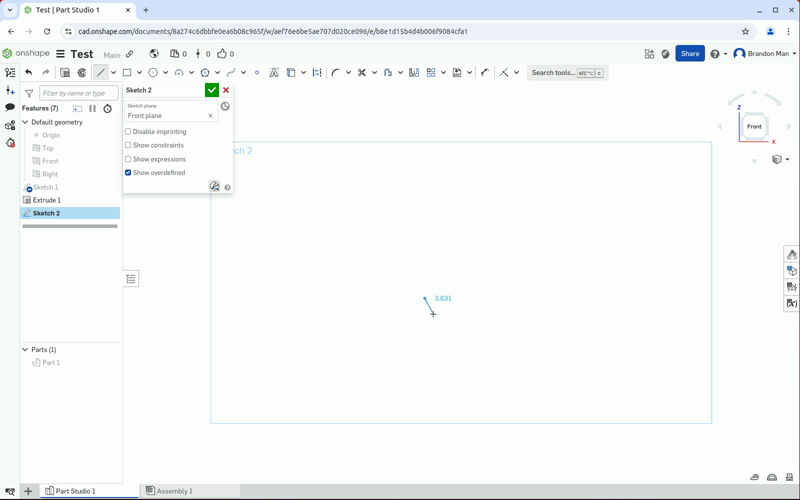
key_up(shift)
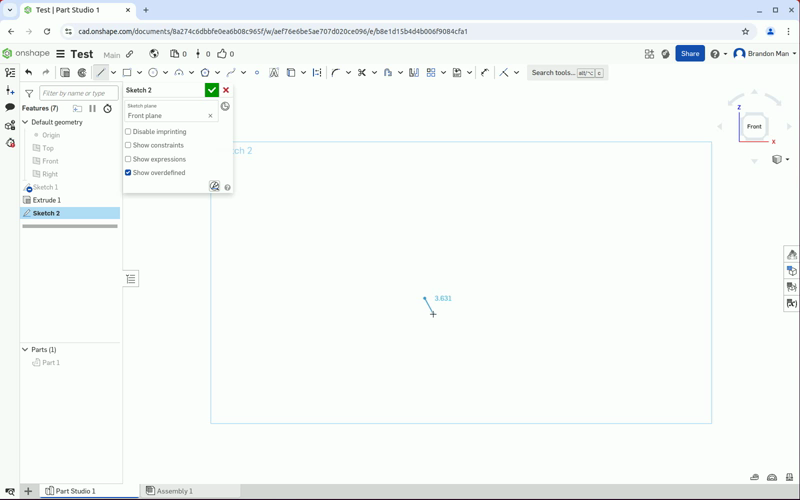
key_down(shift)
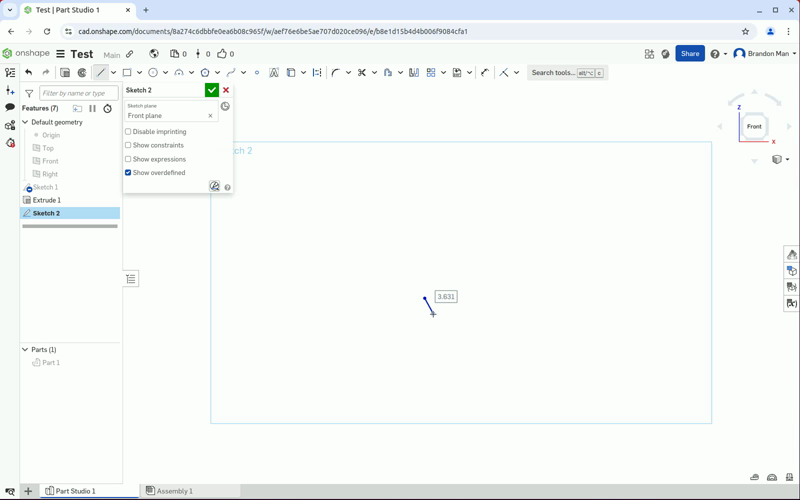
mouse_move(463, 313)
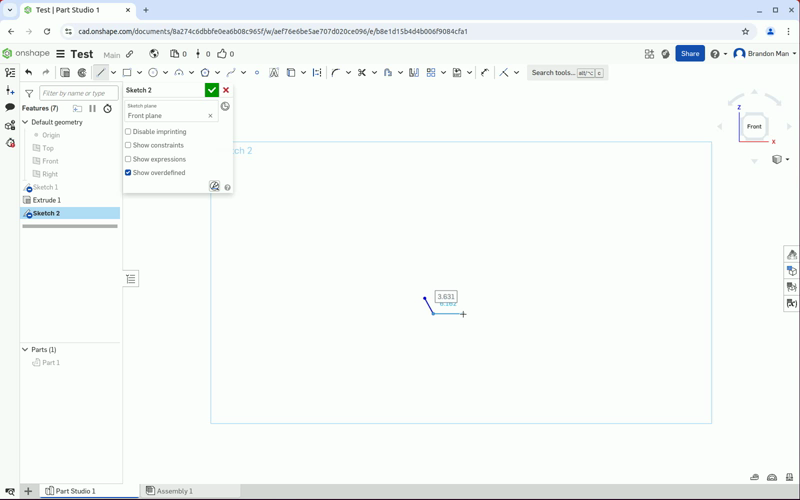
mouse_move(468, 273)
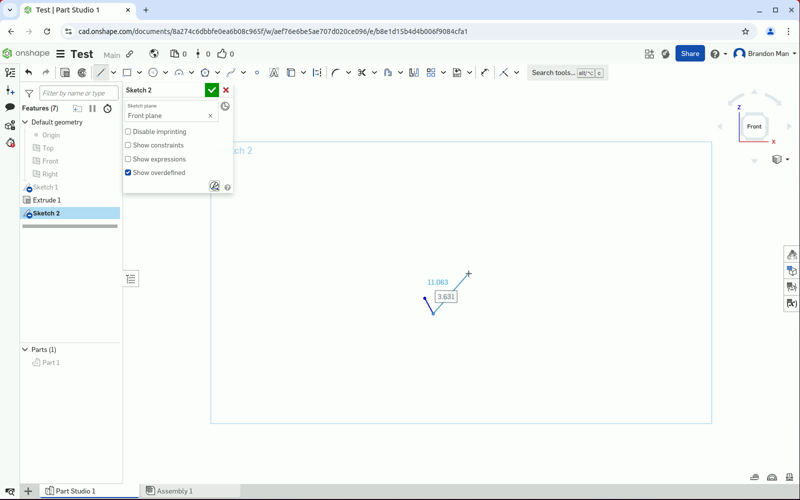
click(468, 273)
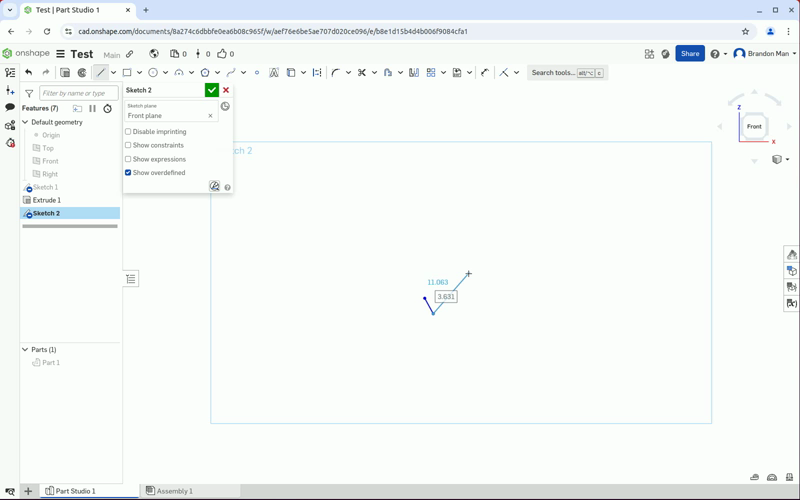
key_up(shift)
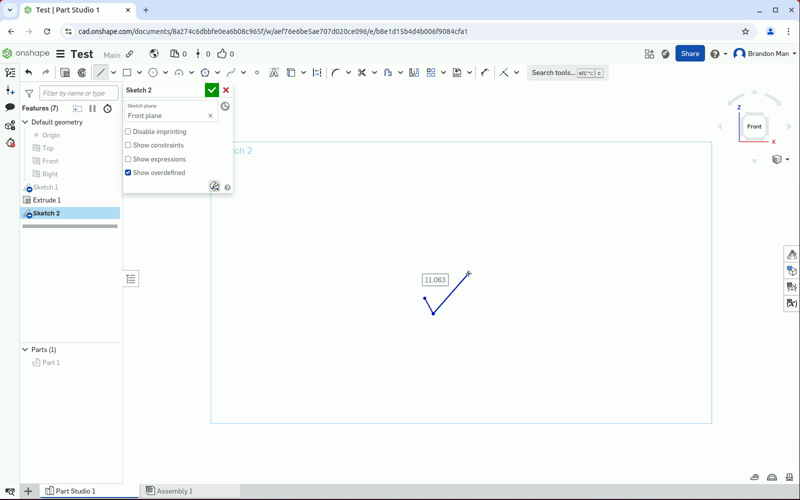
mouse_move(498, 273)
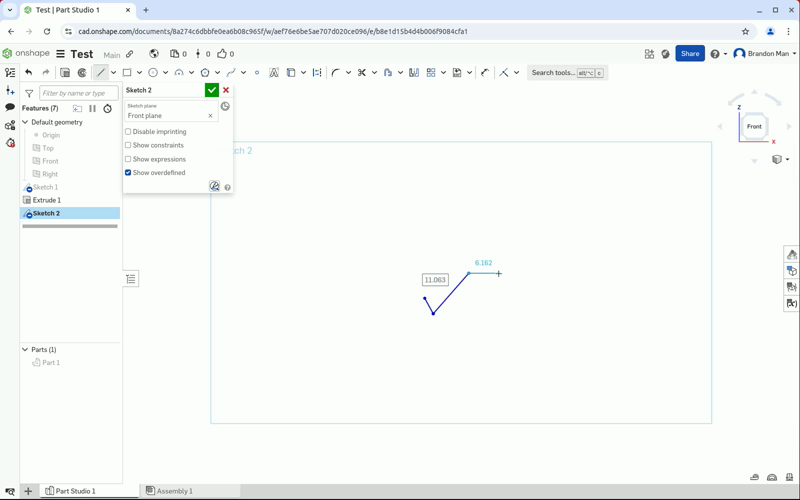
key_down(shift)
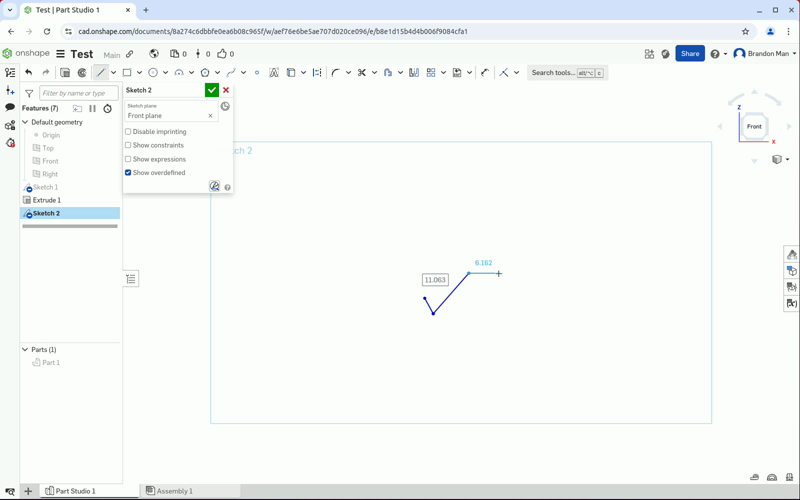
mouse_move(424, 298)
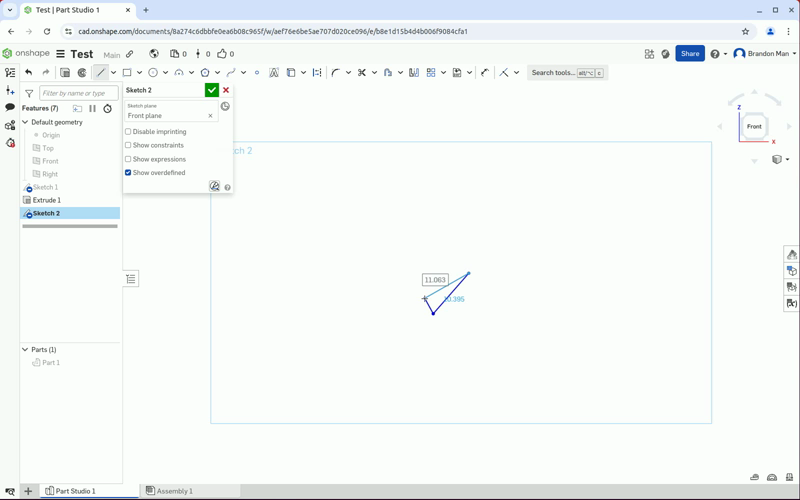
key_up(shift)
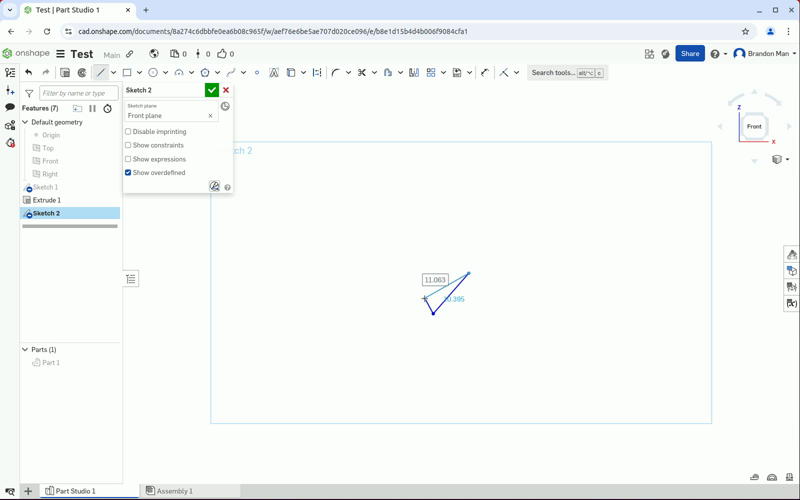
click(424, 298)
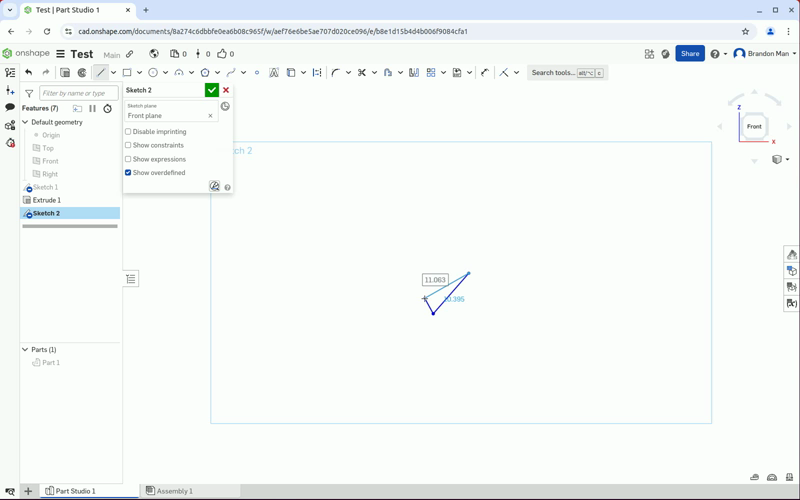
key(esc)
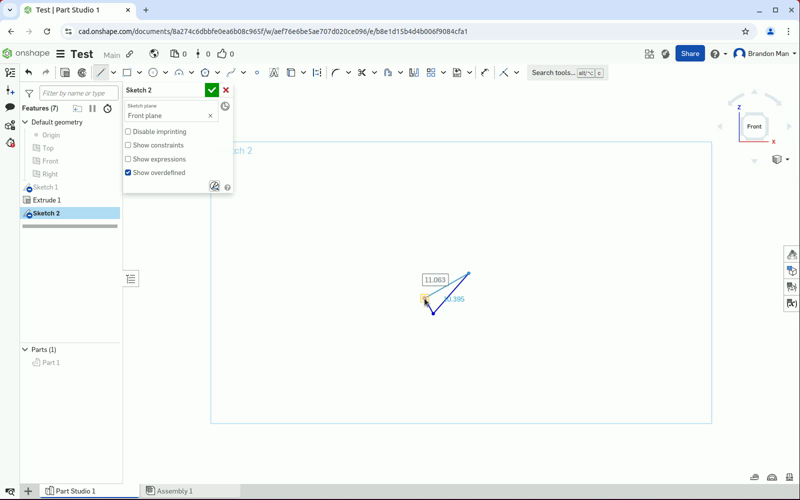
mouse_move(454, 283)
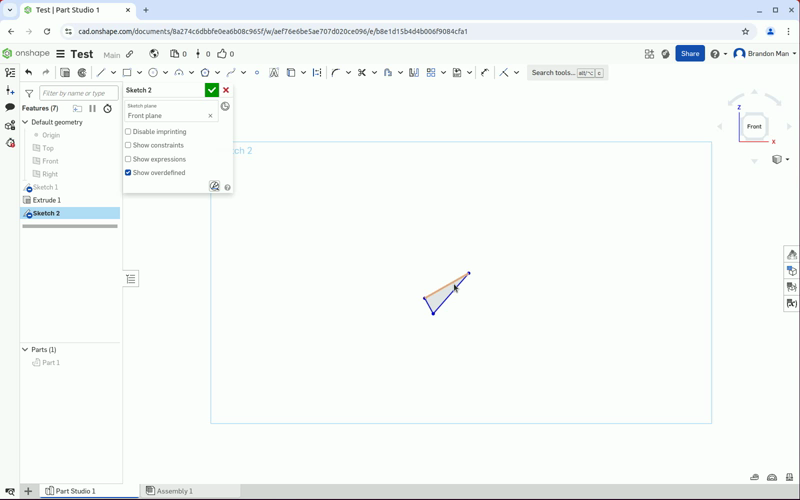
scroll(6)
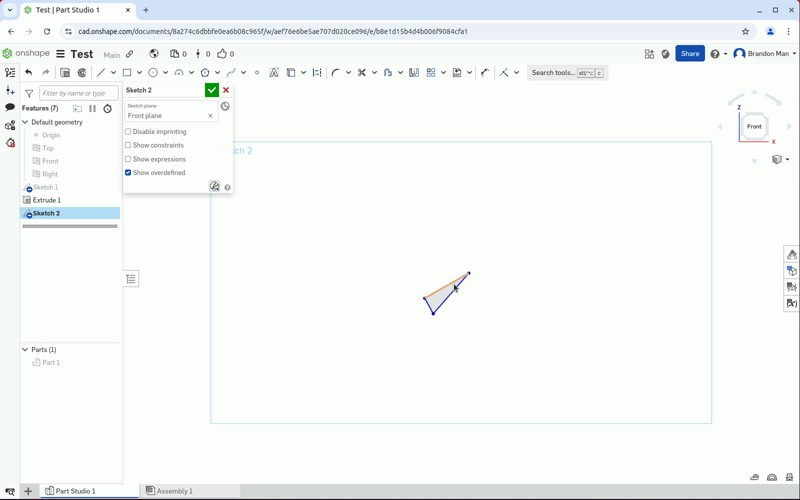
scroll(6)
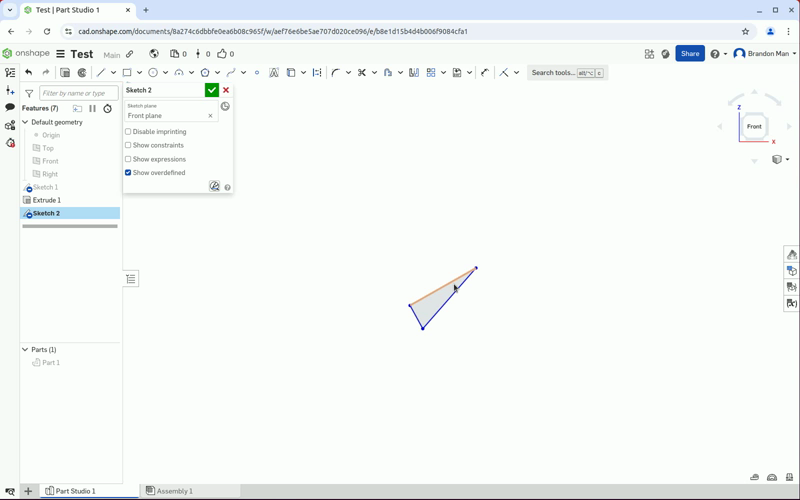
scroll(6)
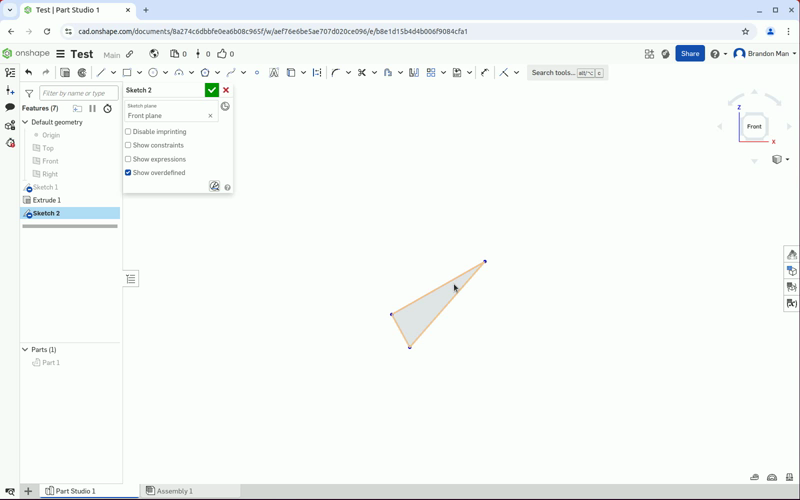
scroll(6)
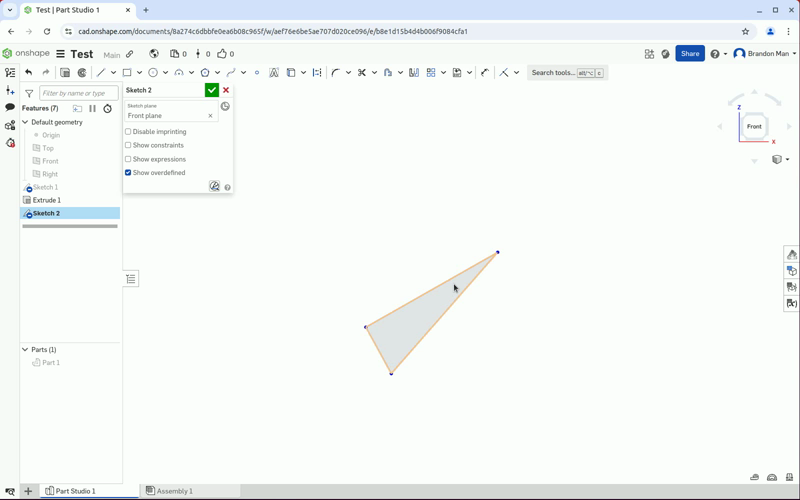
scroll(6)
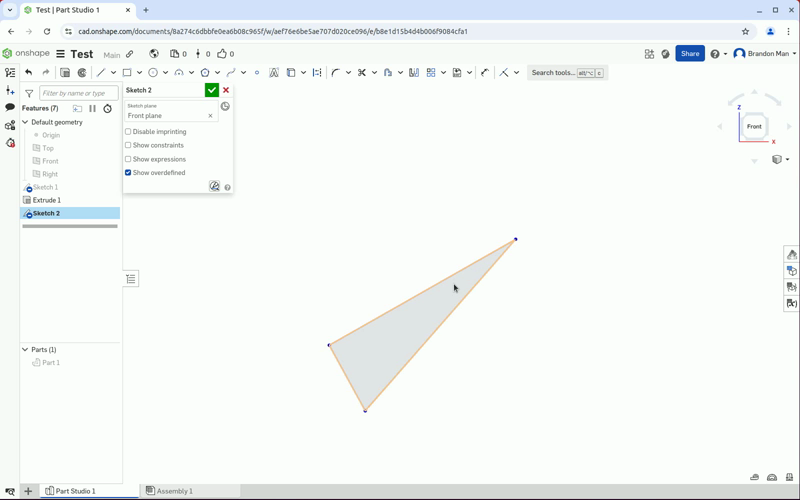
scroll(6)
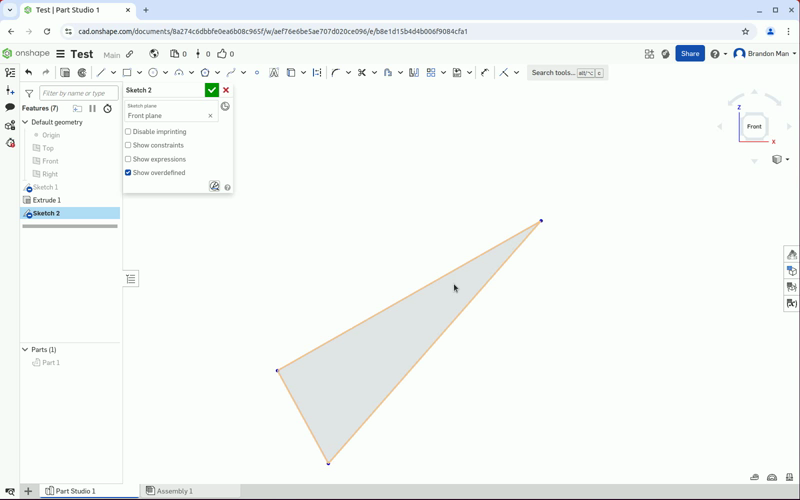
scroll(6)
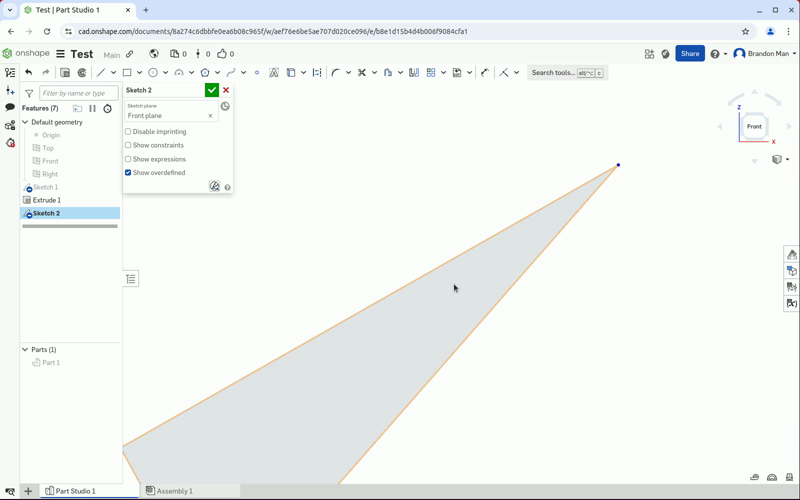
click(454, 283)
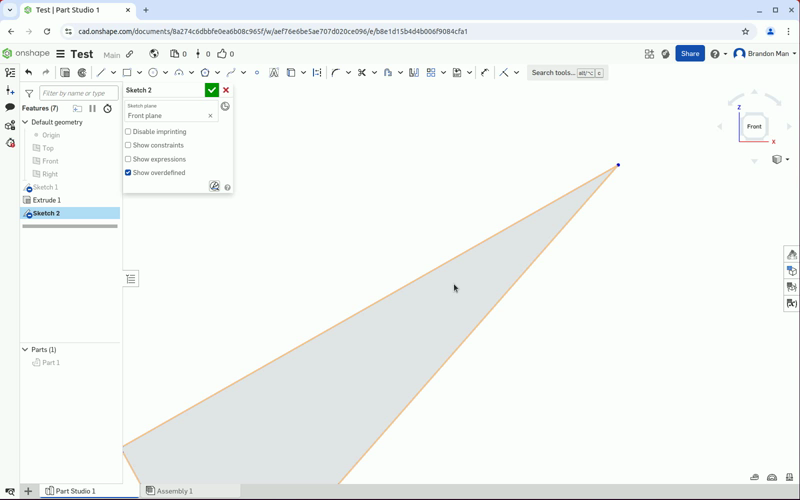
scroll(-6)
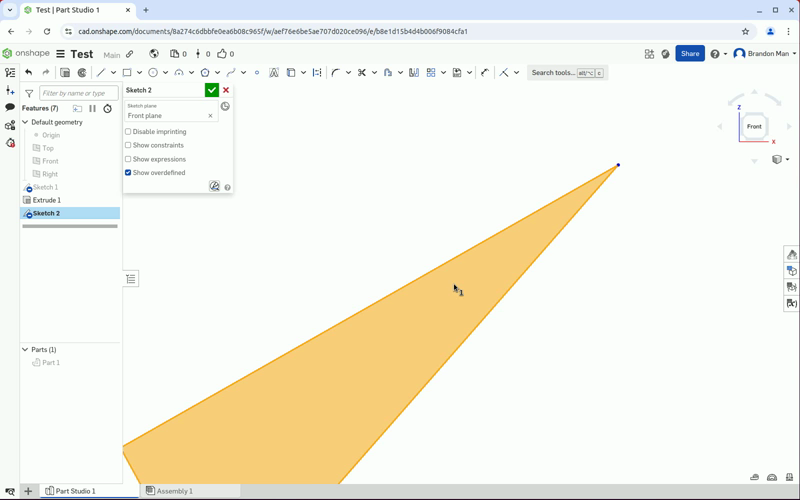
scroll(-6)
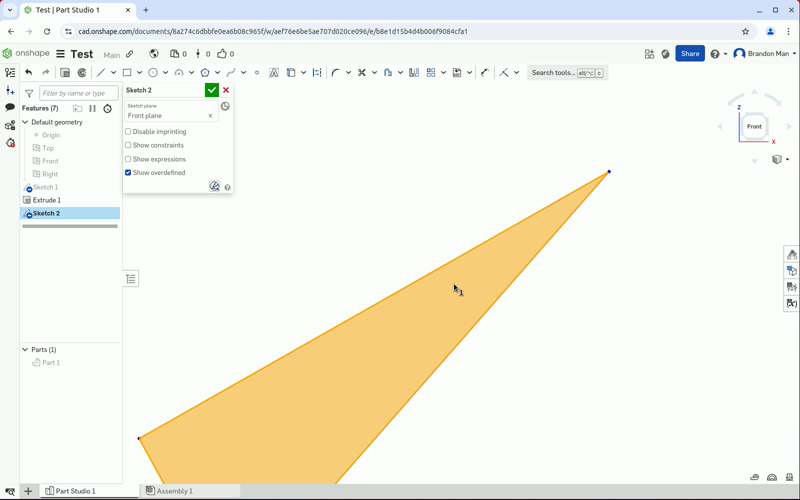
scroll(-6)
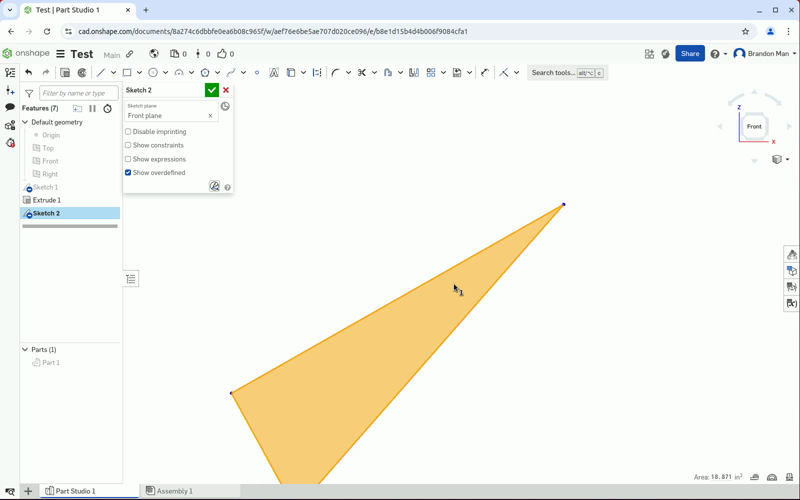
scroll(-6)
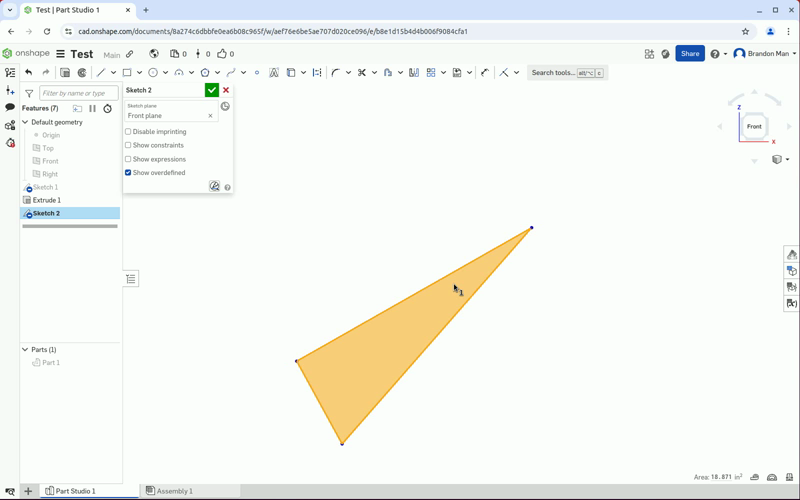
scroll(-6)
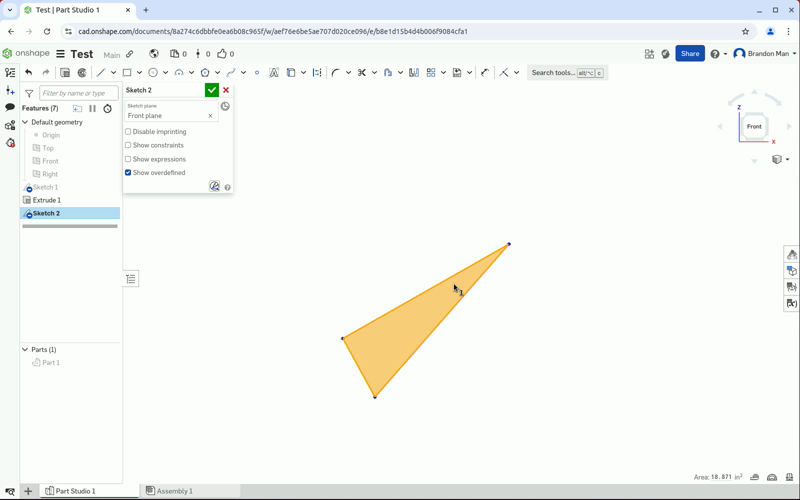
scroll(-6)
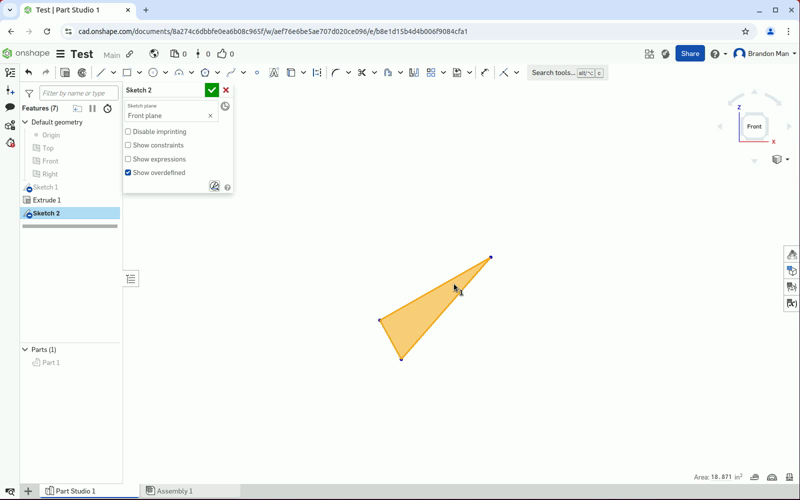
scroll(-6)
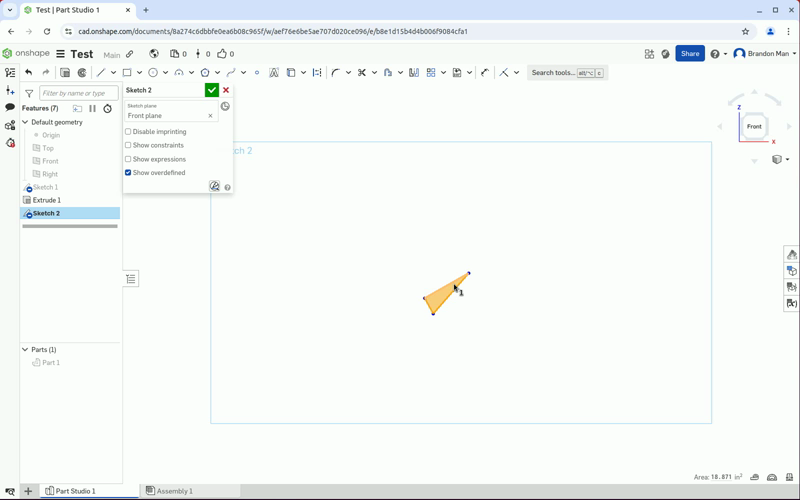
mouse_move(73, 352)
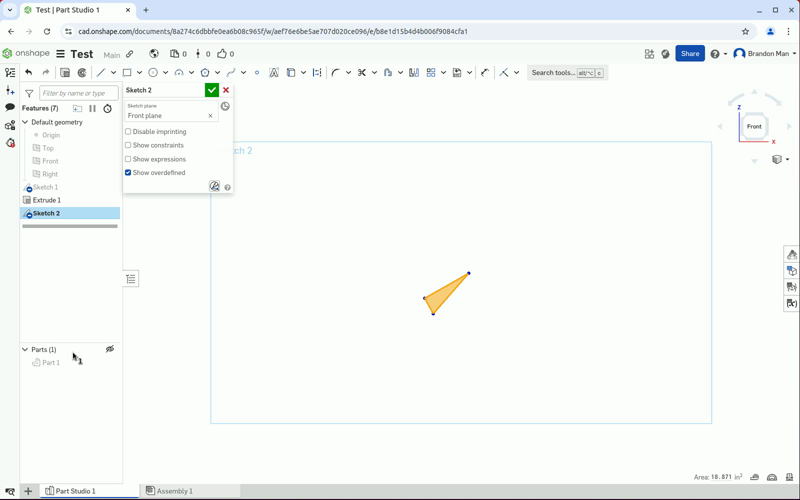
key(shift+y)
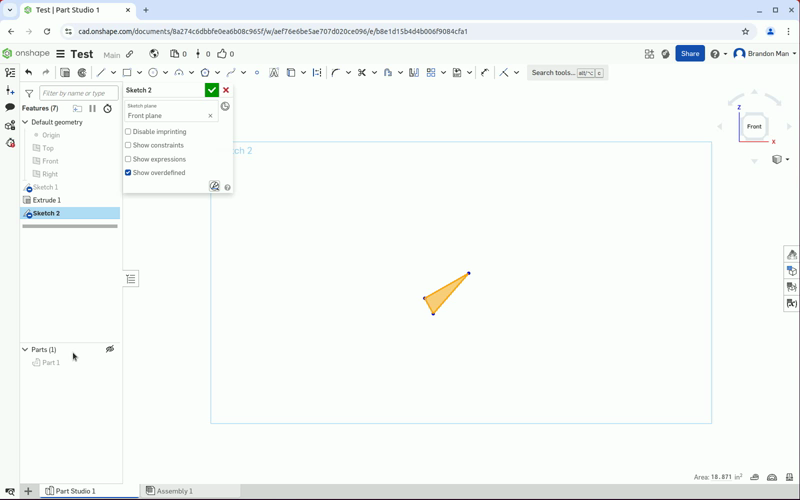
key(shift+e)
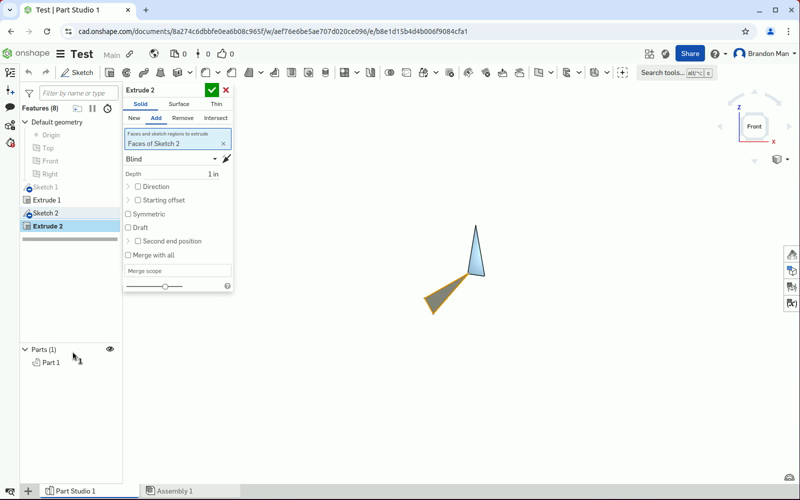
mouse_move(143, 106)
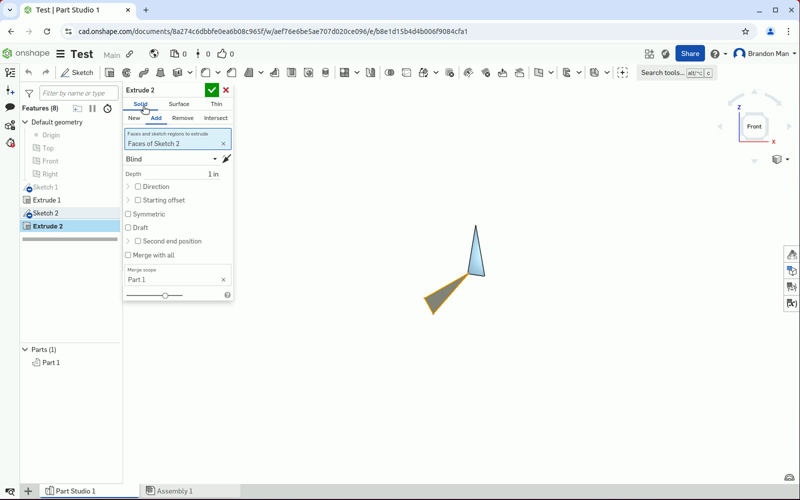
click(143, 106)
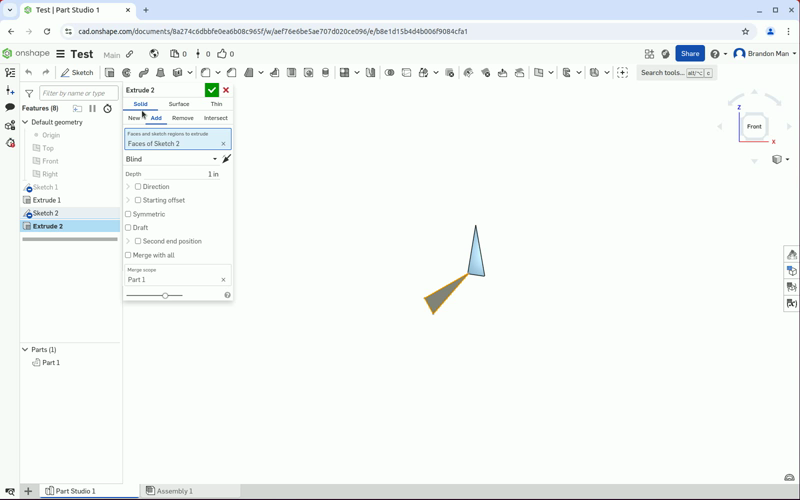
mouse_move(137, 120)
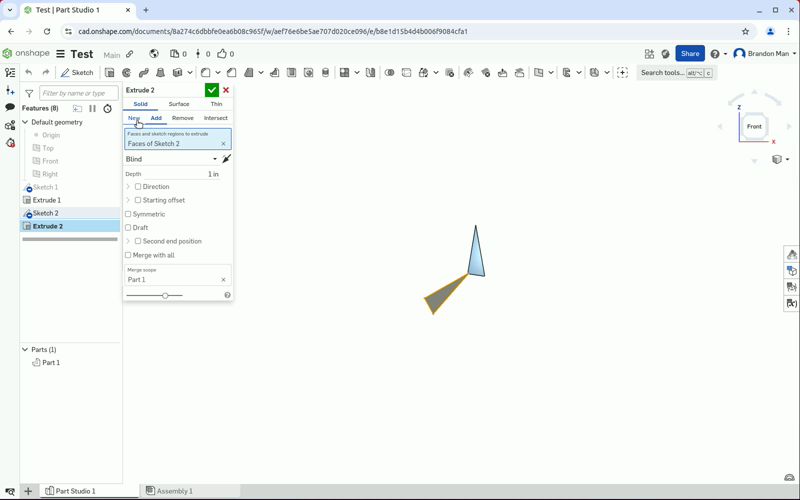
click(137, 120)
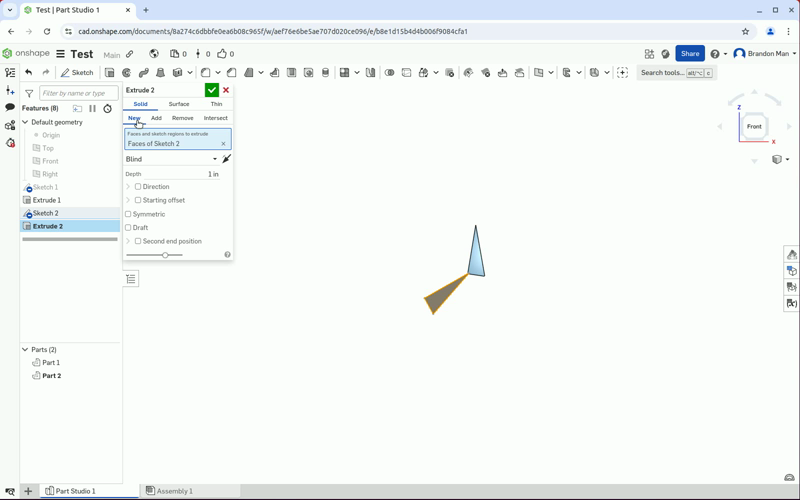
key(tab, 4)
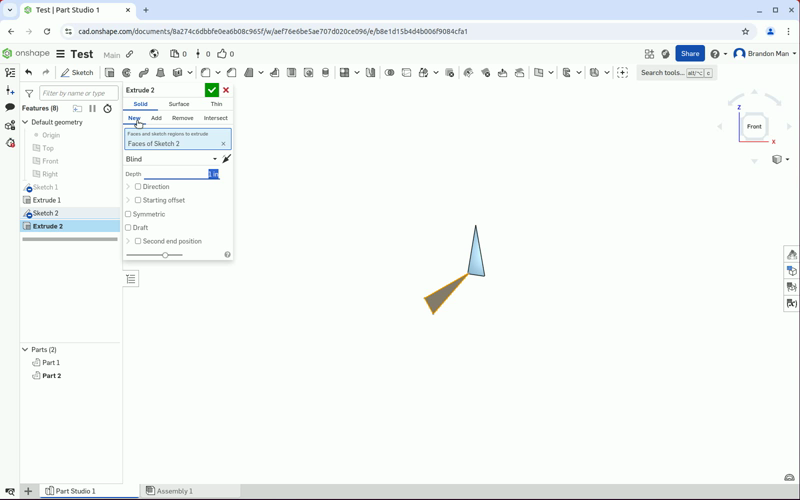
text(6.981)
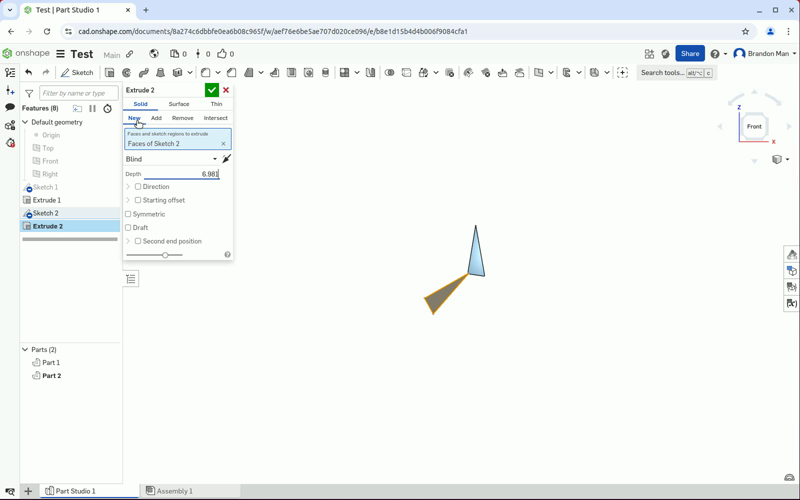
key(enter)
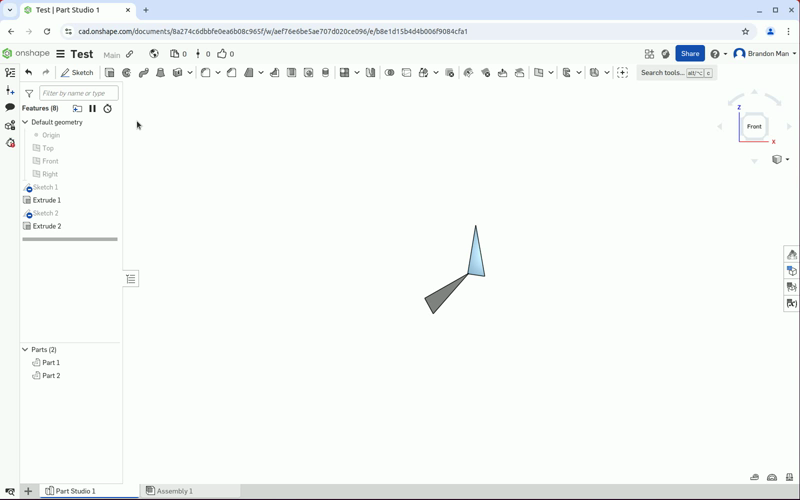
key(shift+h)
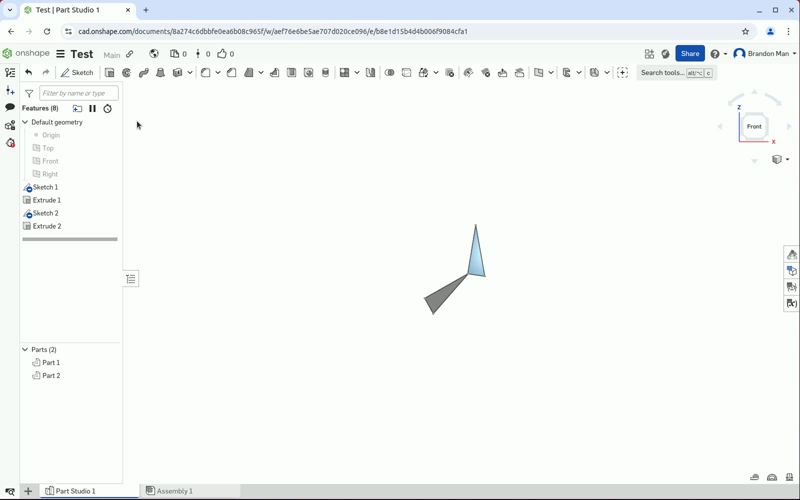
key(shift+h)
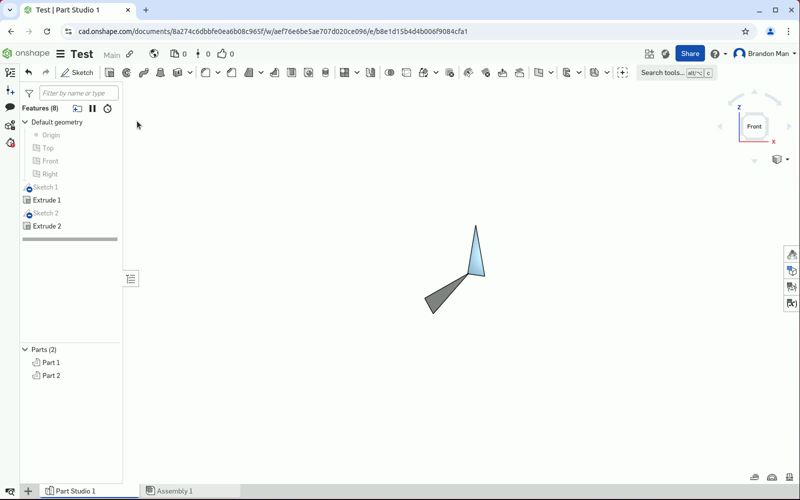
mouse_move(73, 189)
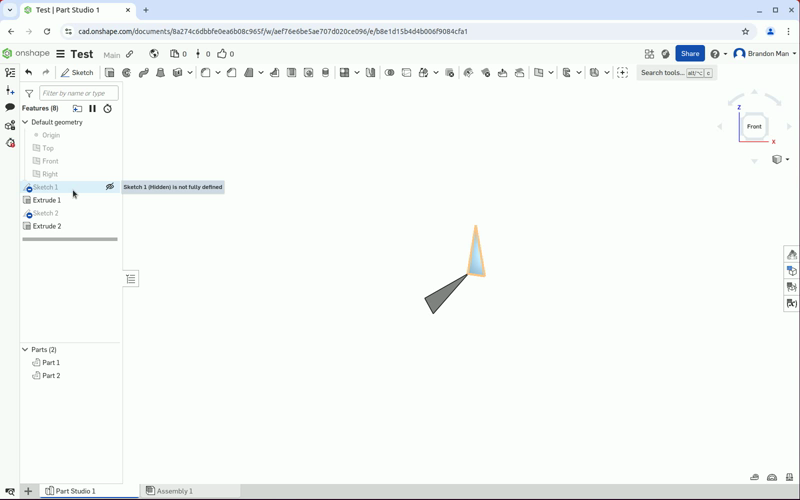
click(73, 189)
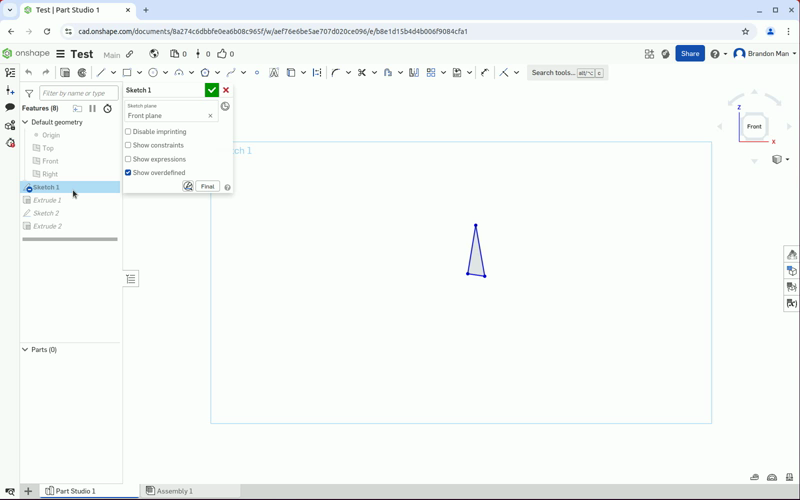
mouse_move(229, 92)
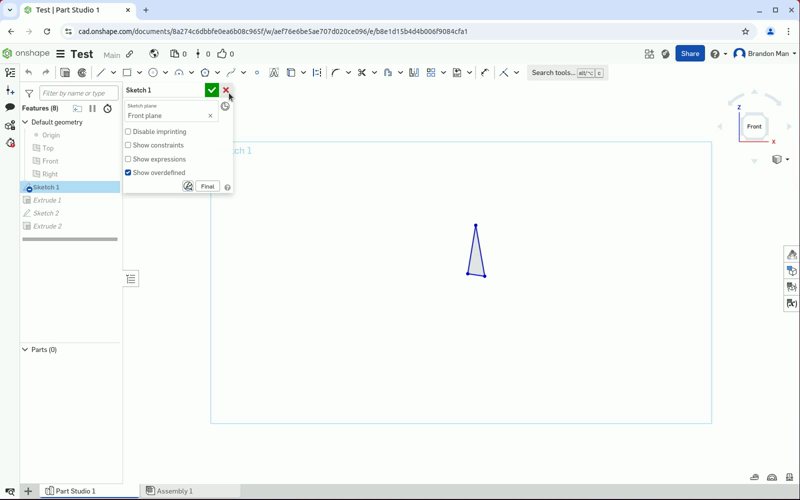
click(229, 92)
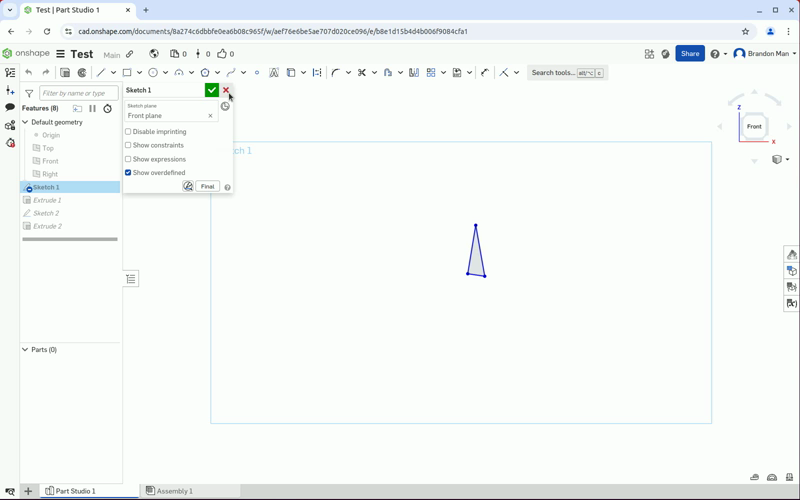
key(shift+s)
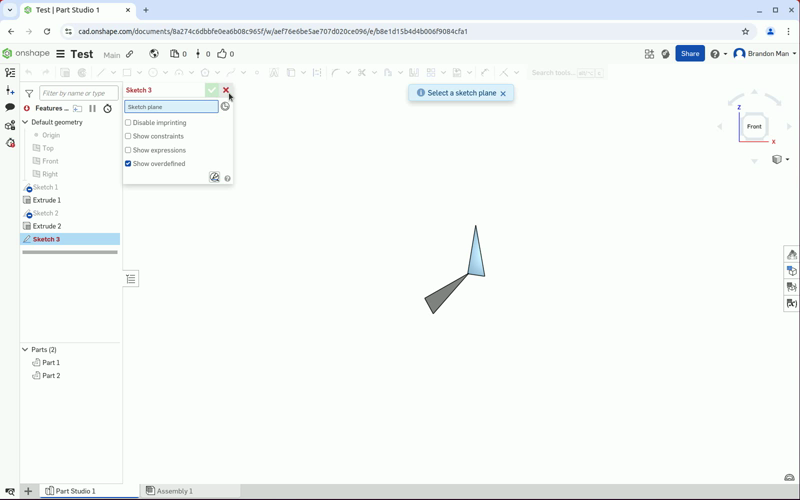
mouse_move(73, 163)
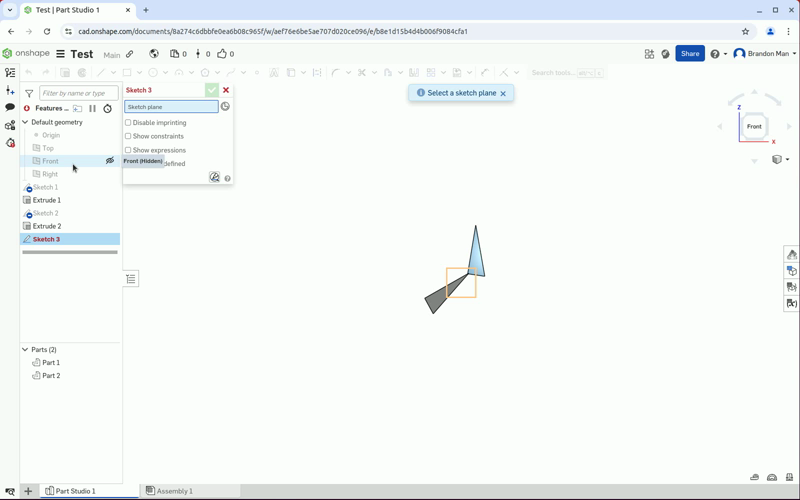
click(73, 163)
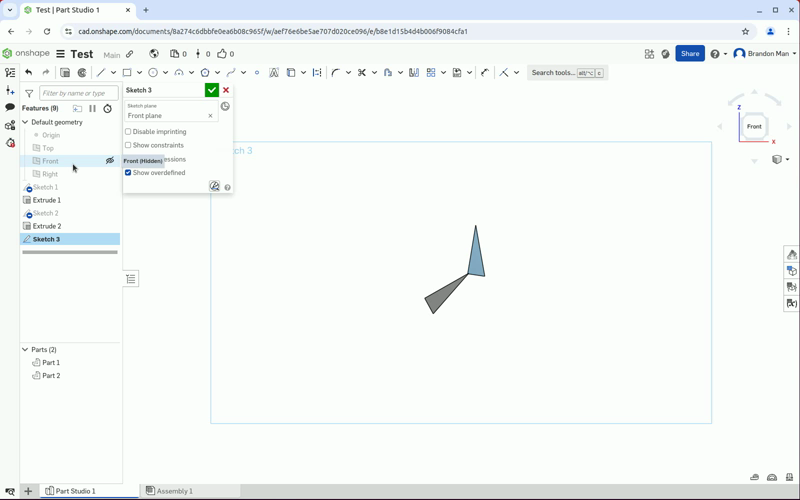
mouse_move(73, 352)
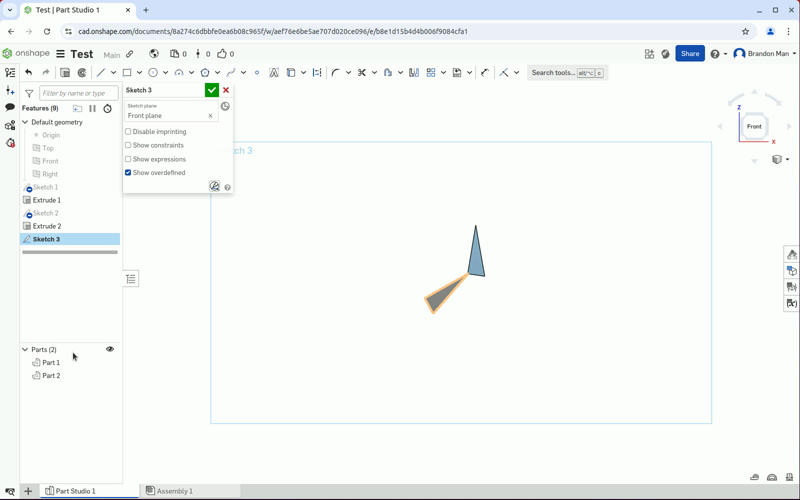
key(y)
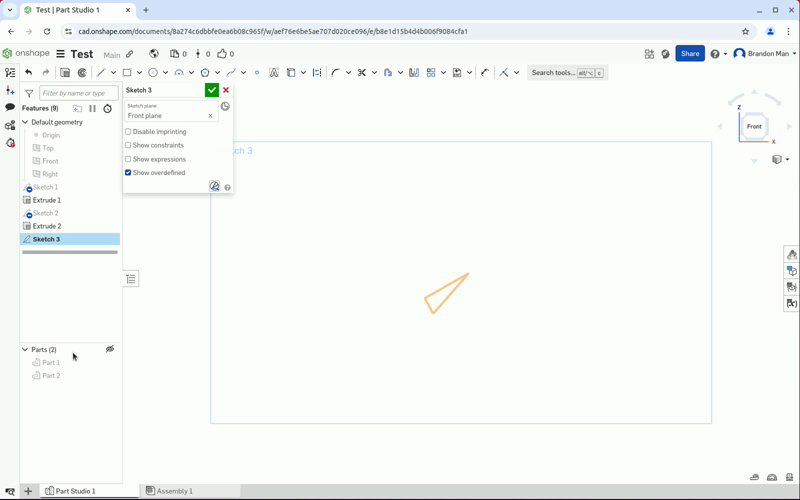
key(l)
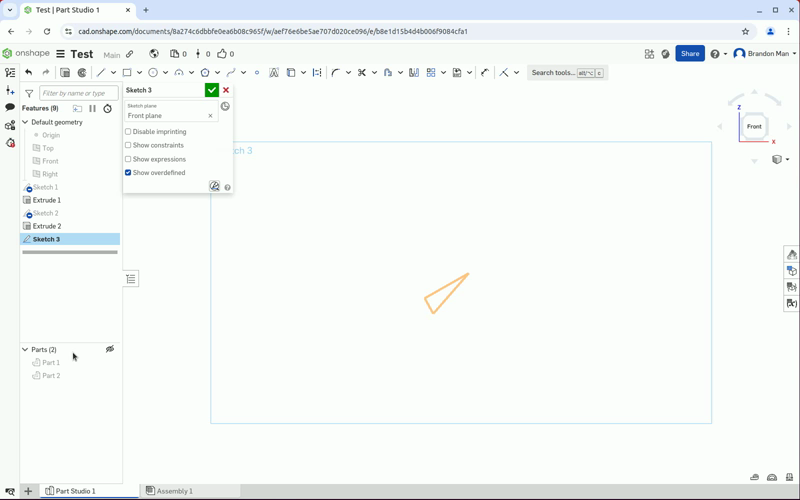
key_down(shift)
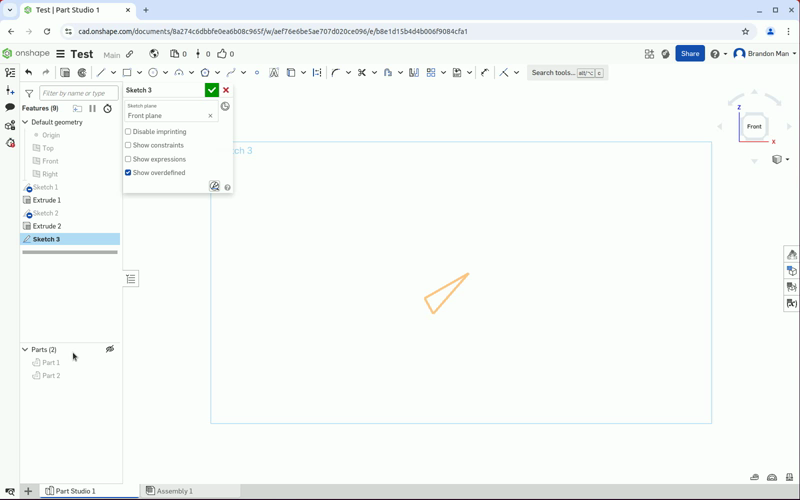
mouse_move(372, 295)
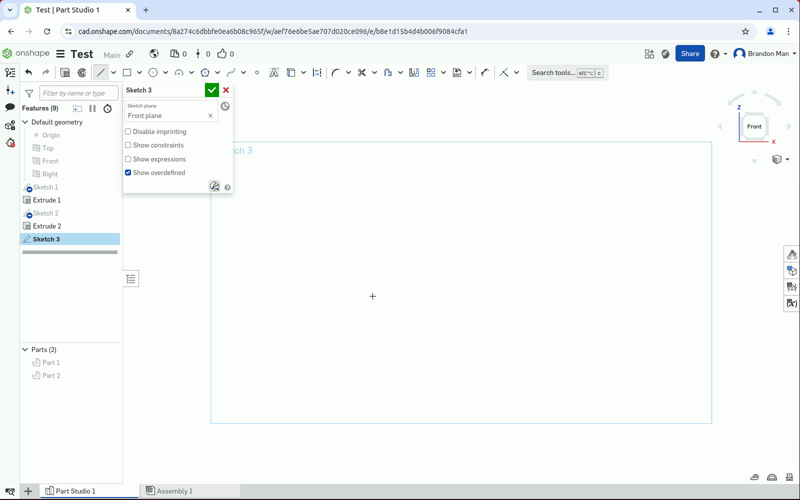
click(372, 295)
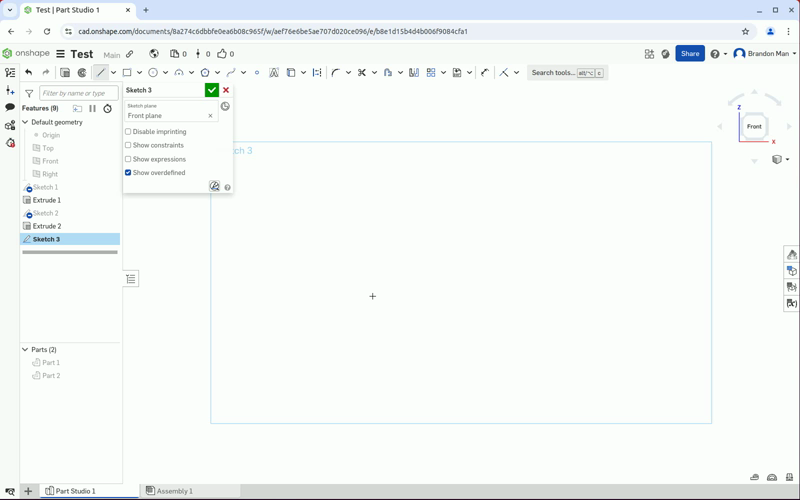
key_up(shift)
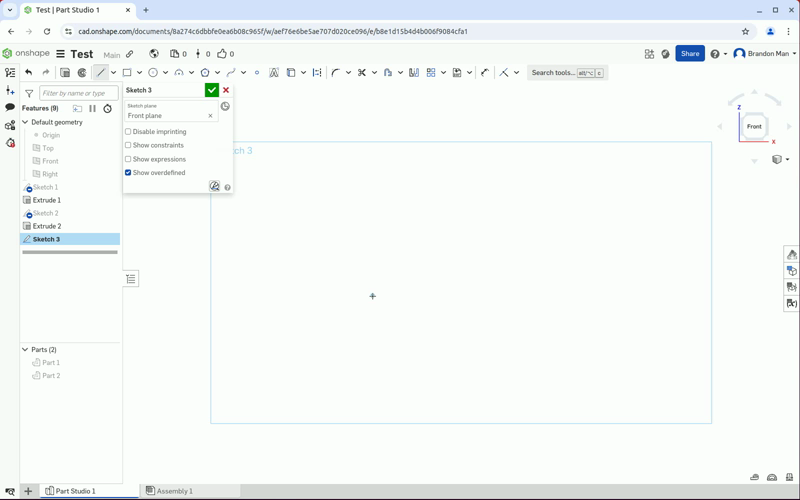
key_down(shift)
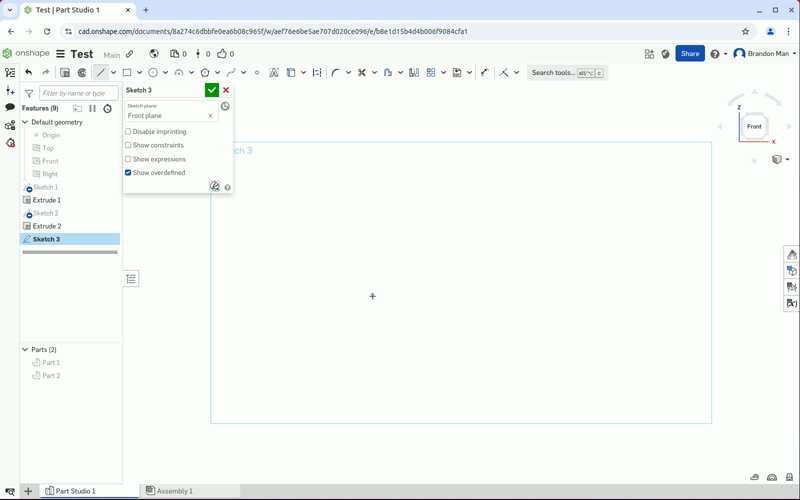
mouse_move(402, 295)
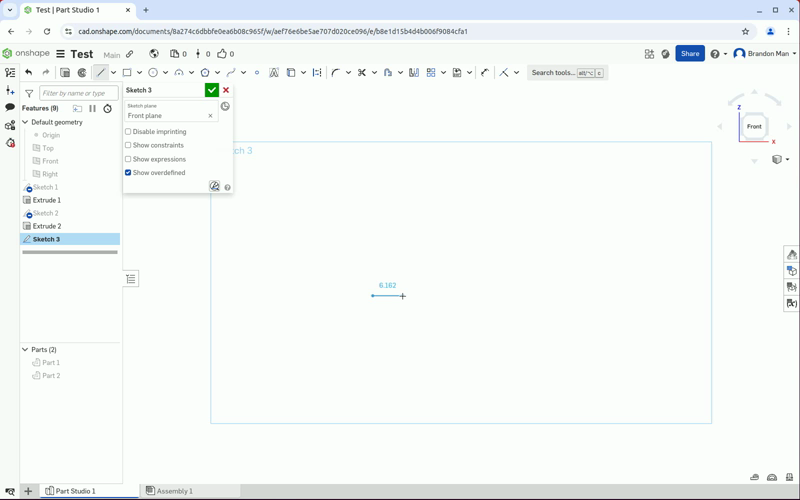
mouse_move(425, 298)
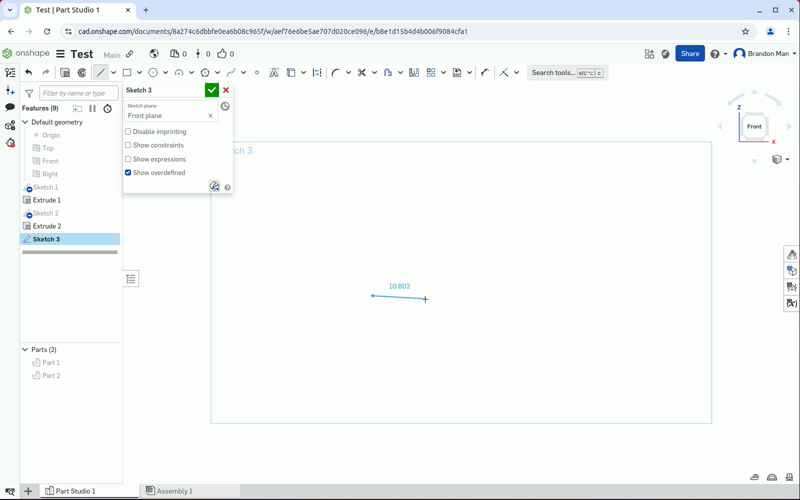
click(425, 298)
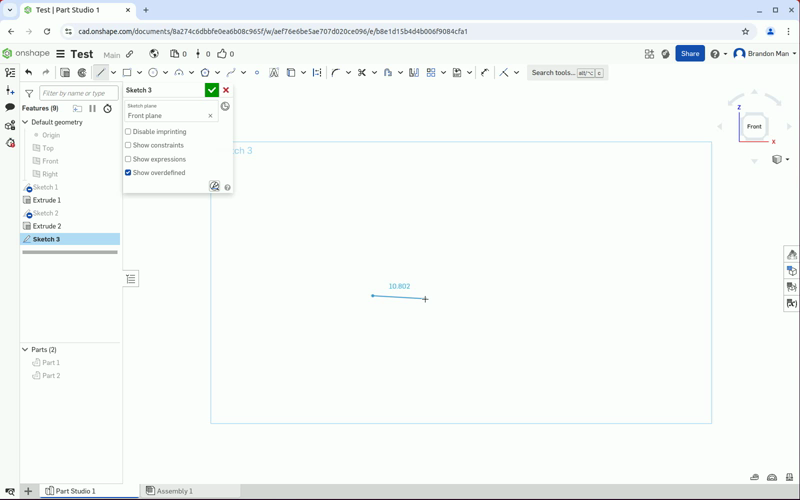
key_up(shift)
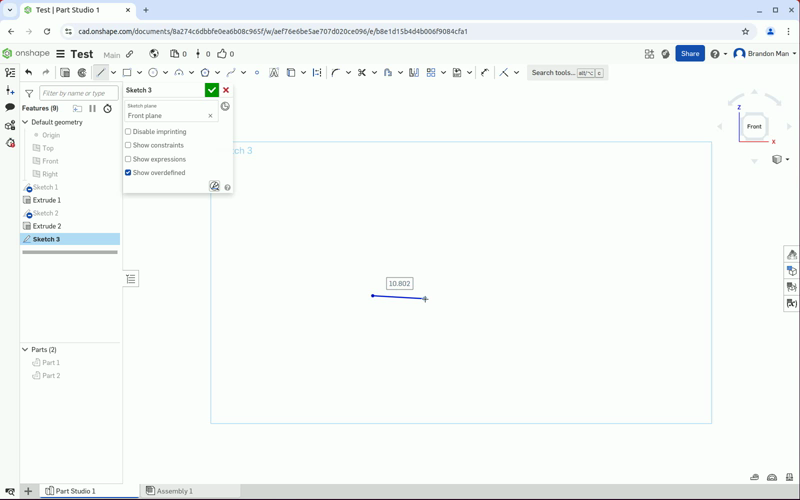
key_down(shift)
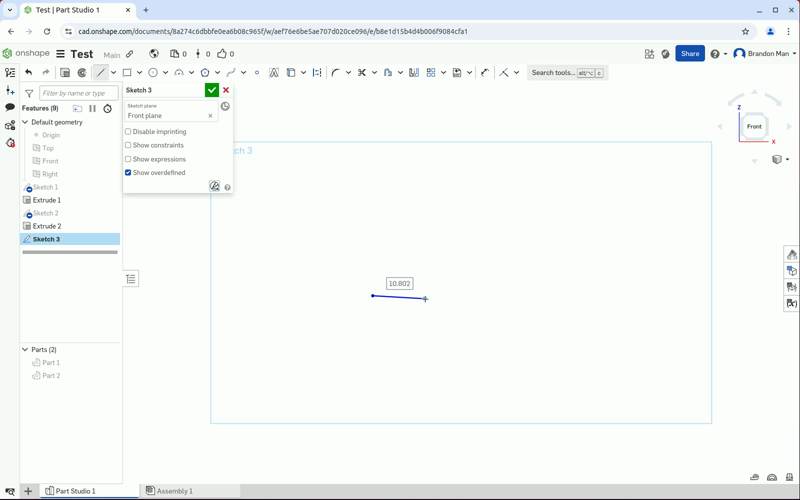
mouse_move(455, 298)
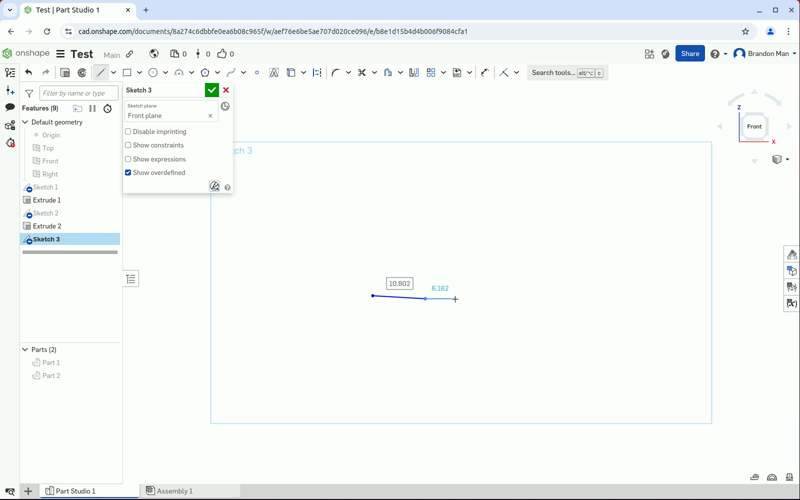
mouse_move(379, 279)
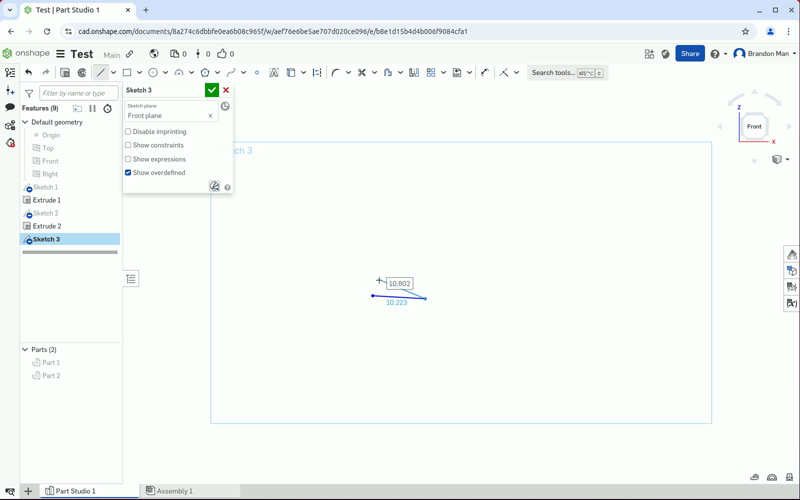
click(379, 279)
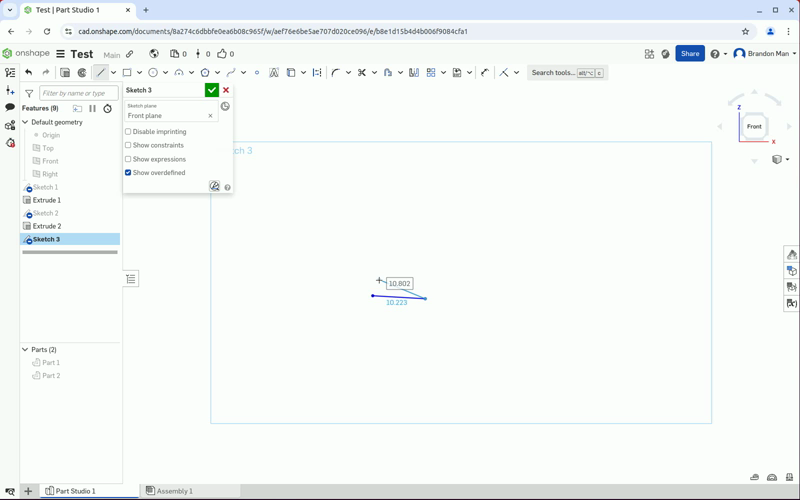
key_up(shift)
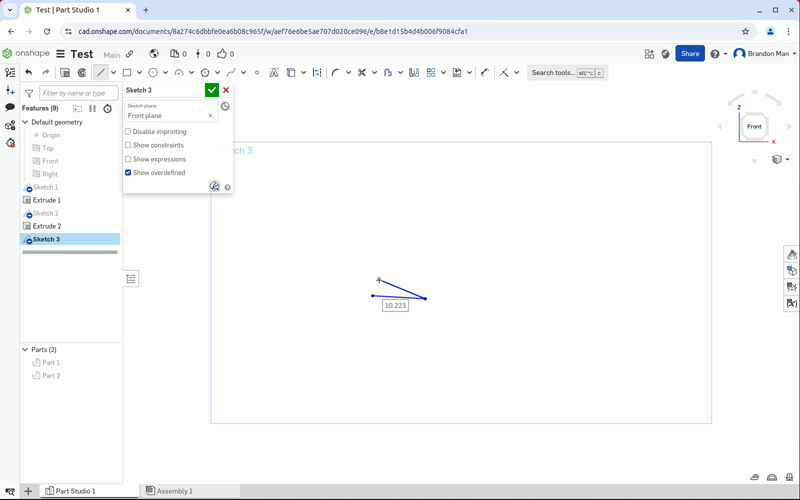
mouse_move(409, 279)
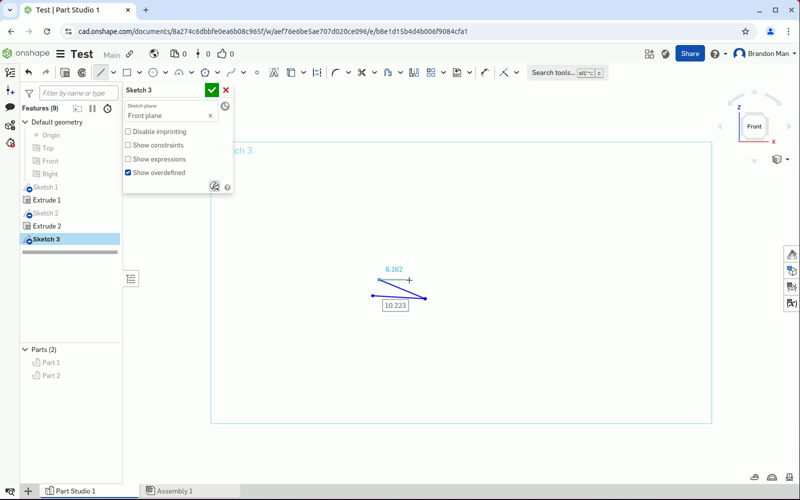
key_down(shift)
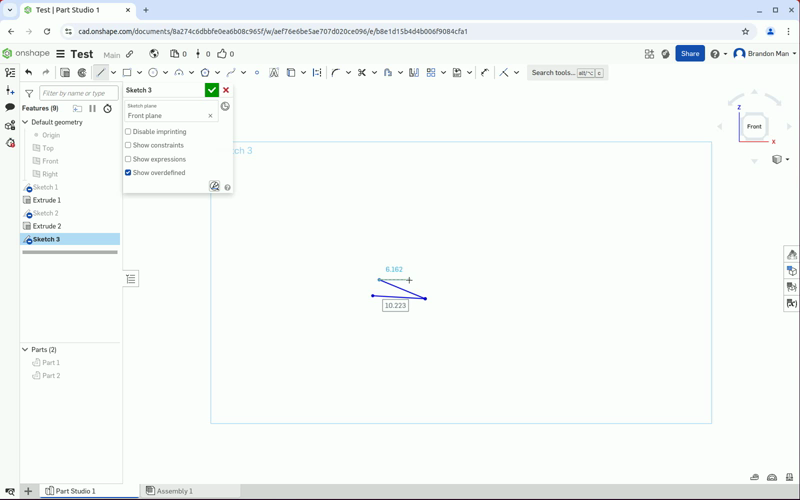
mouse_move(372, 295)
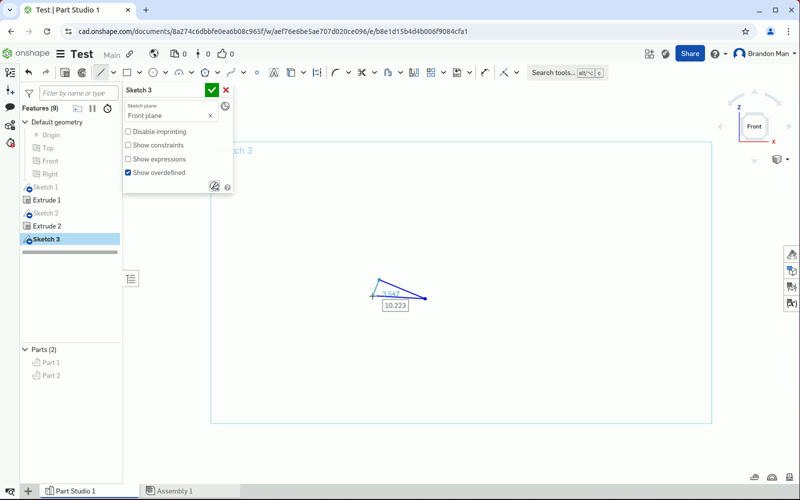
key_up(shift)
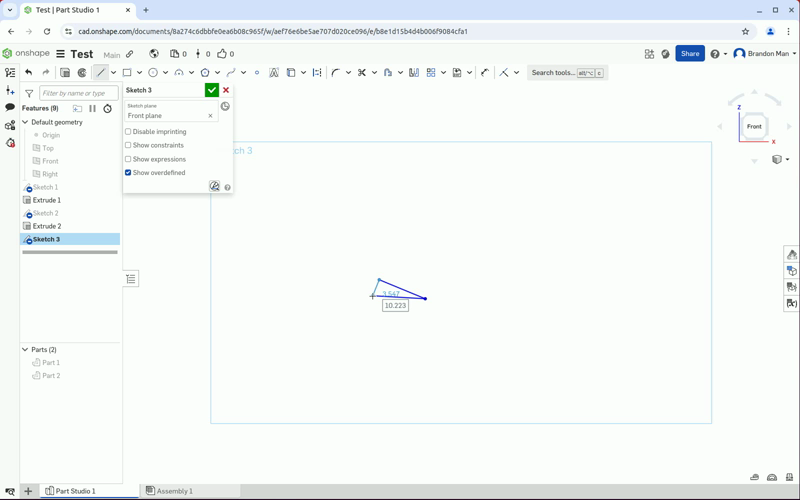
click(372, 295)
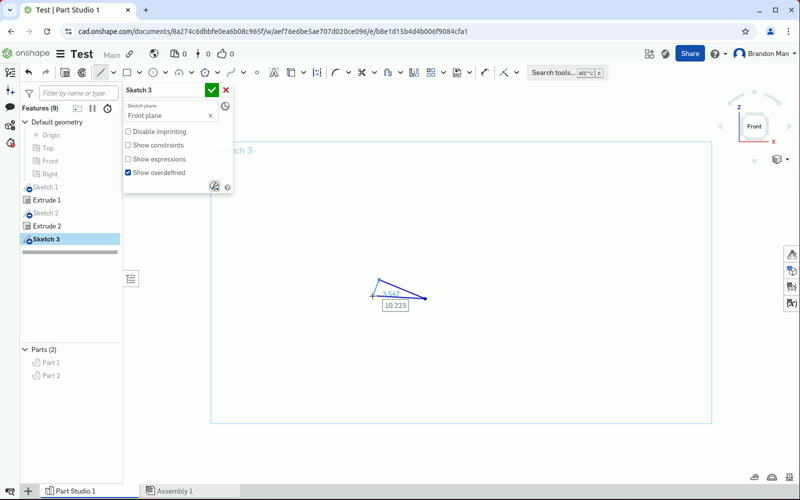
key(esc)
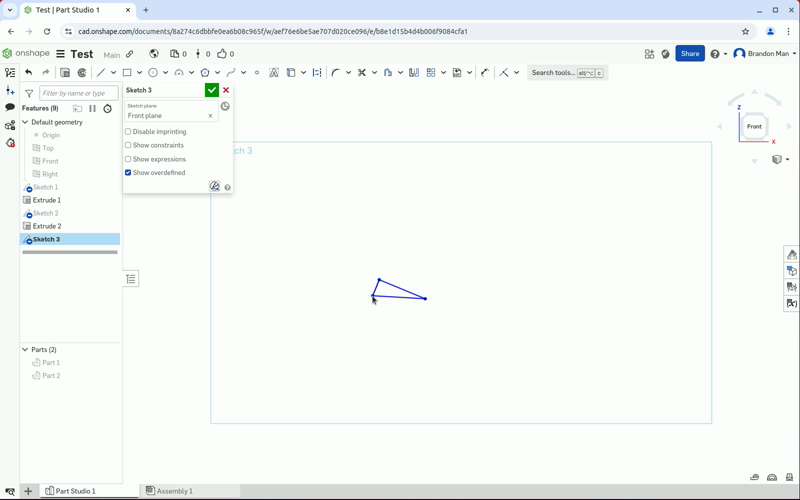
mouse_move(375, 294)
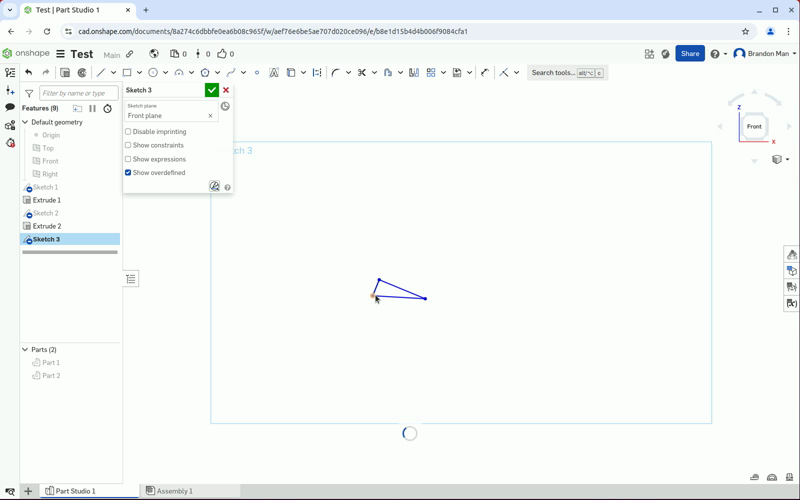
scroll(6)
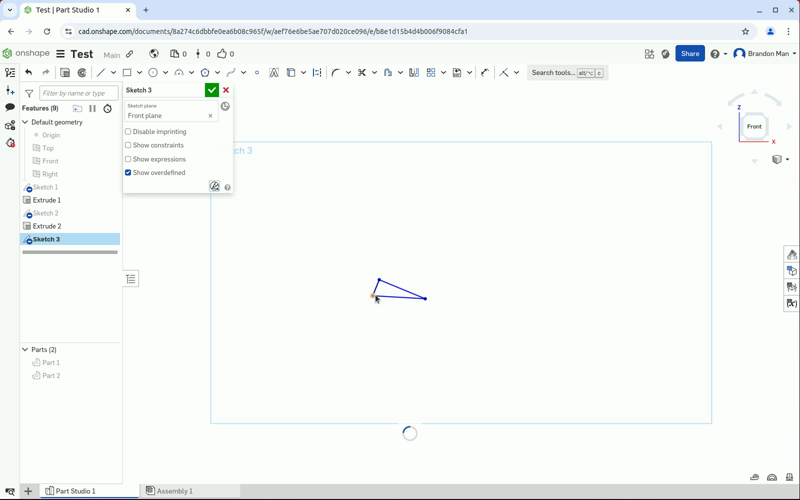
scroll(6)
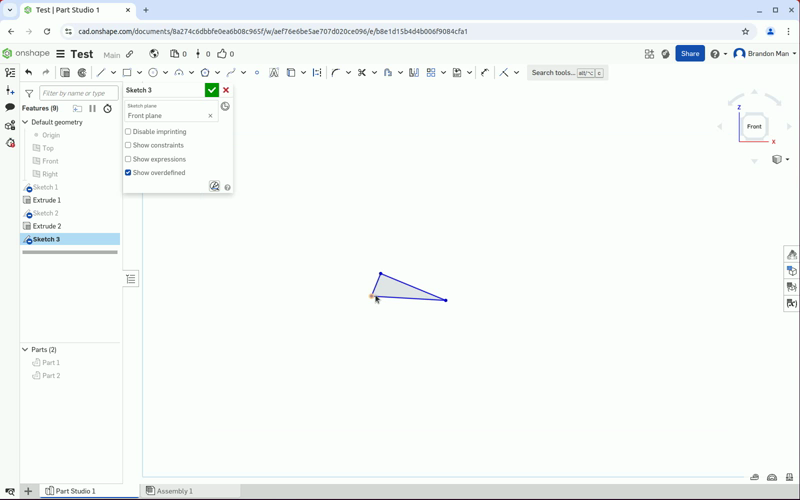
scroll(6)
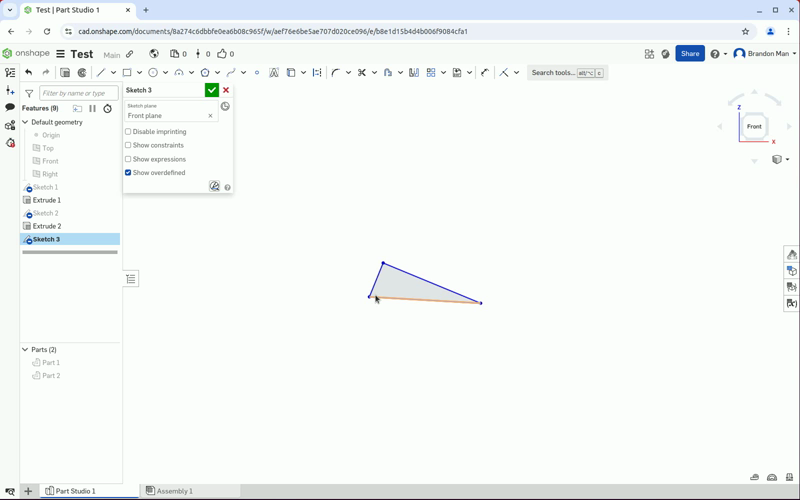
scroll(6)
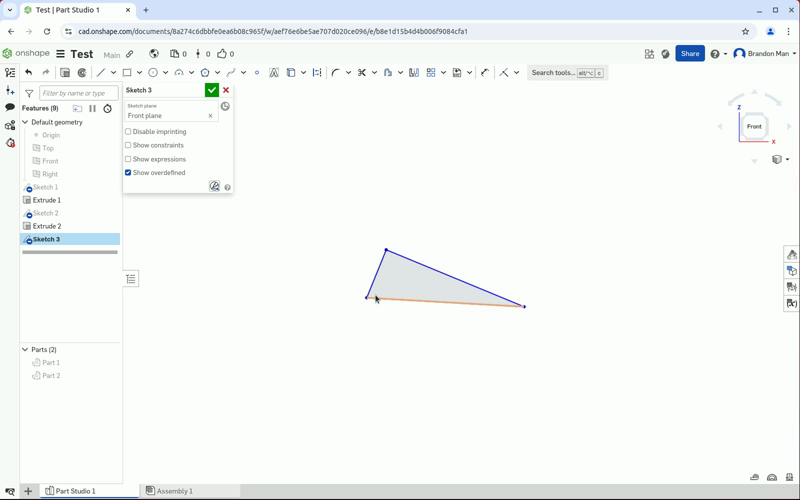
scroll(6)
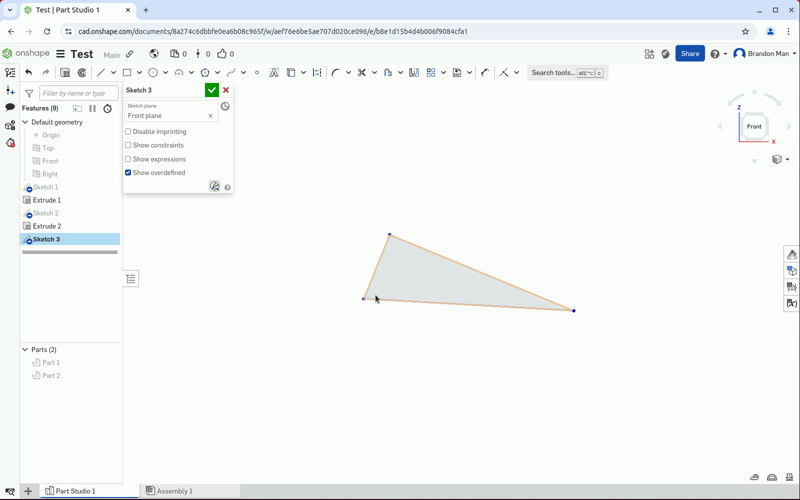
scroll(6)
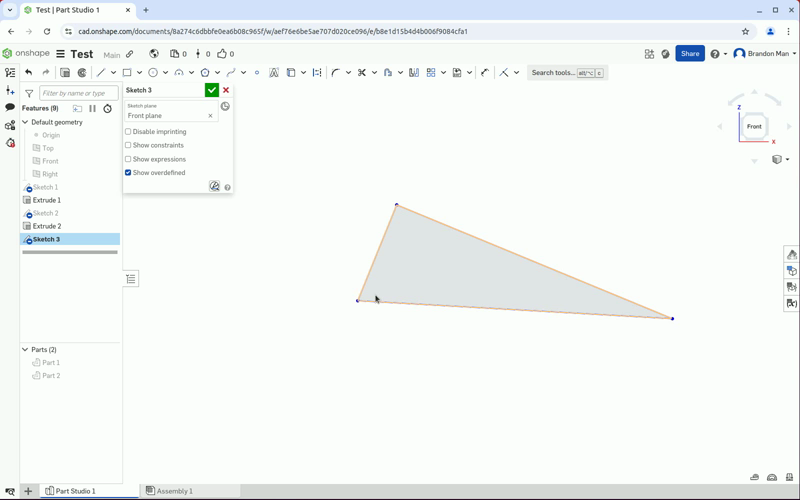
scroll(6)
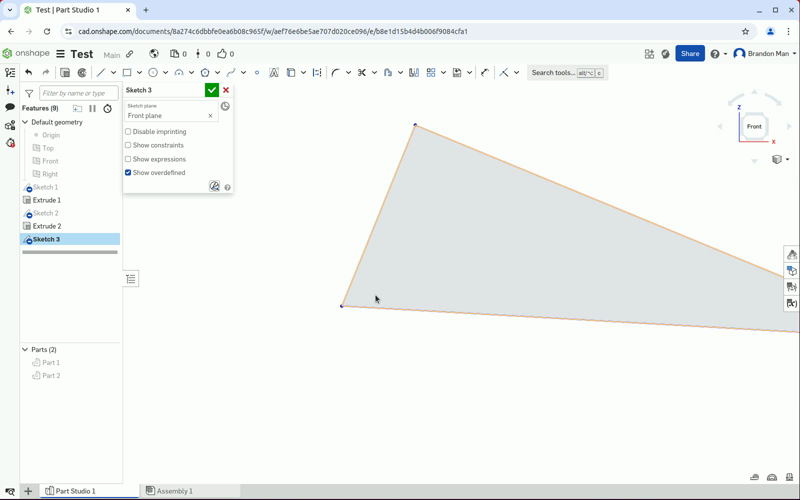
click(375, 294)
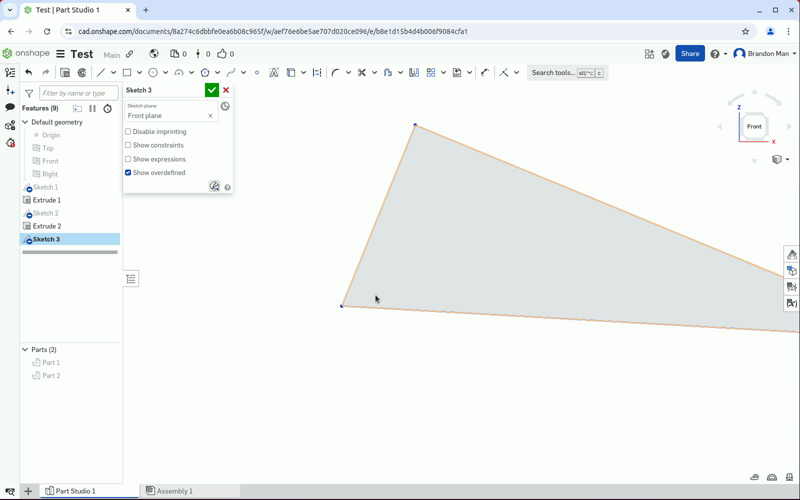
scroll(-6)
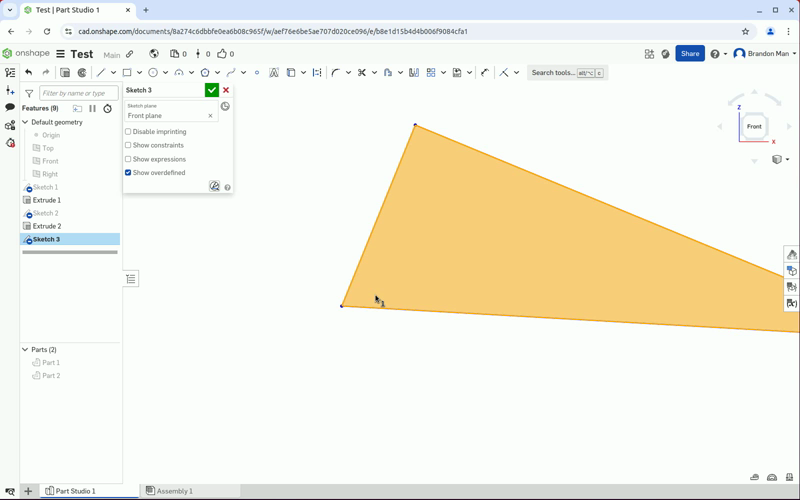
scroll(-6)
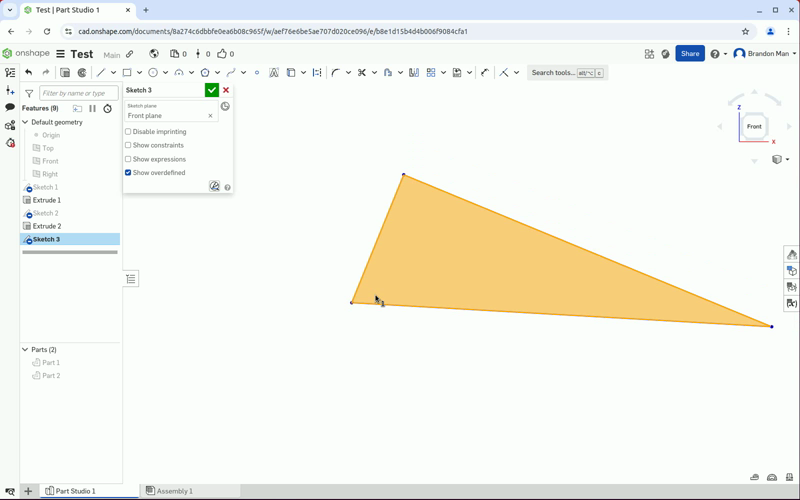
scroll(-6)
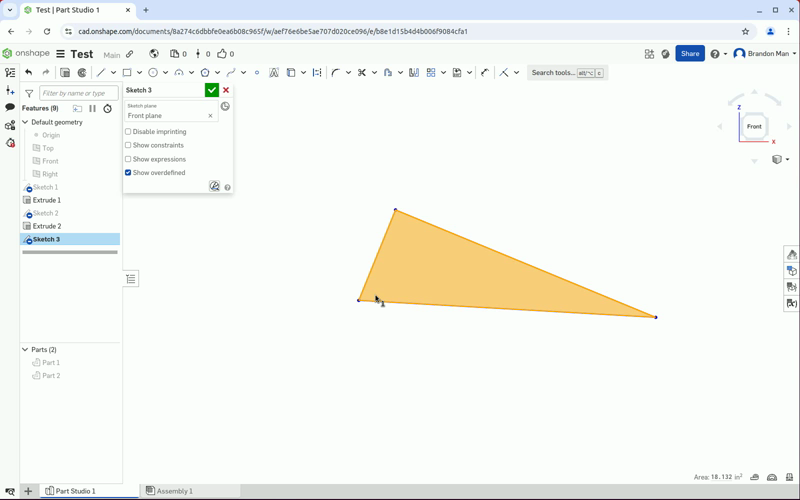
scroll(-6)
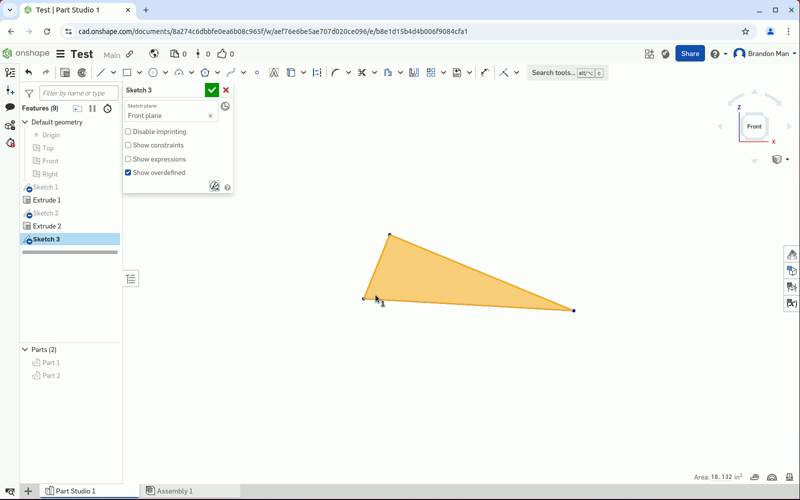
scroll(-6)
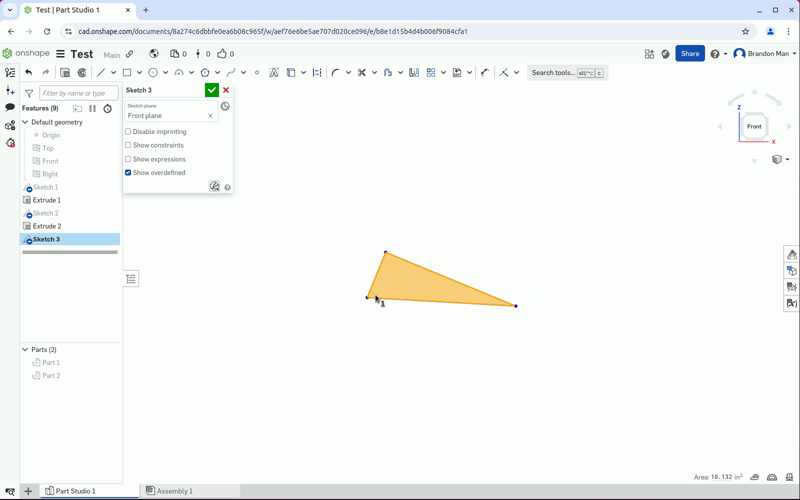
scroll(-6)
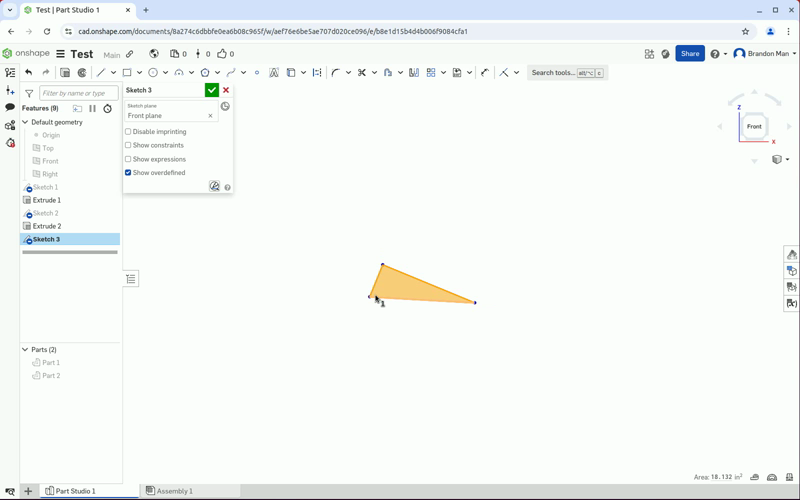
scroll(-6)
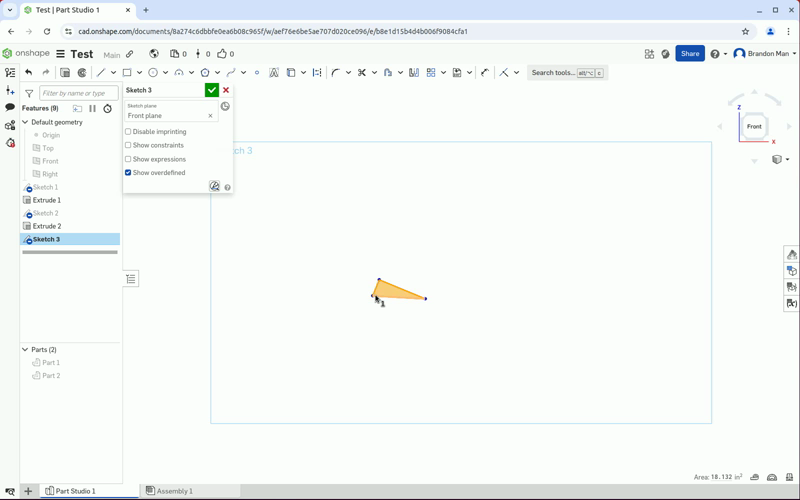
mouse_move(73, 352)
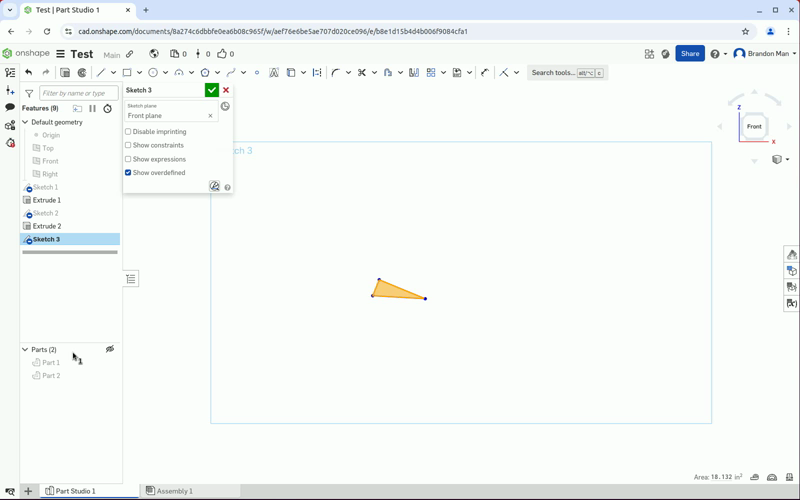
key(shift+y)
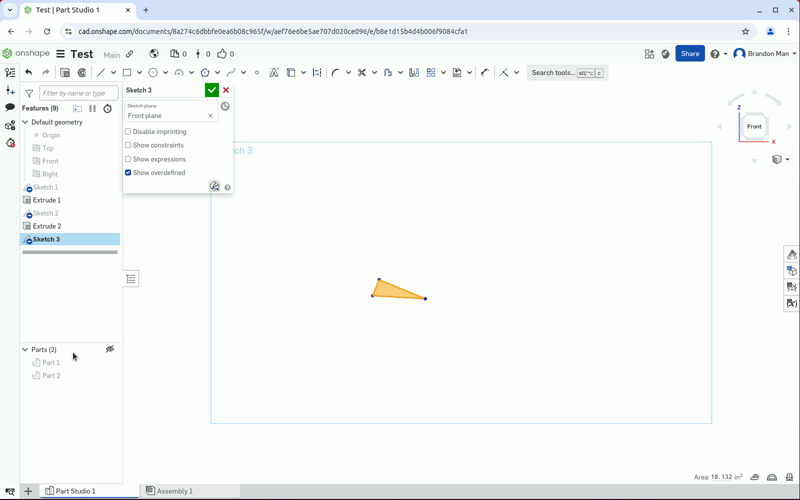
key(shift+e)
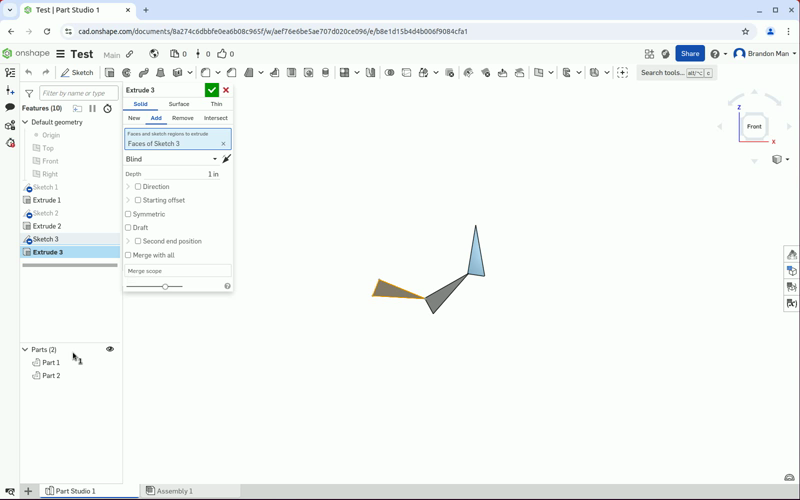
mouse_move(143, 106)
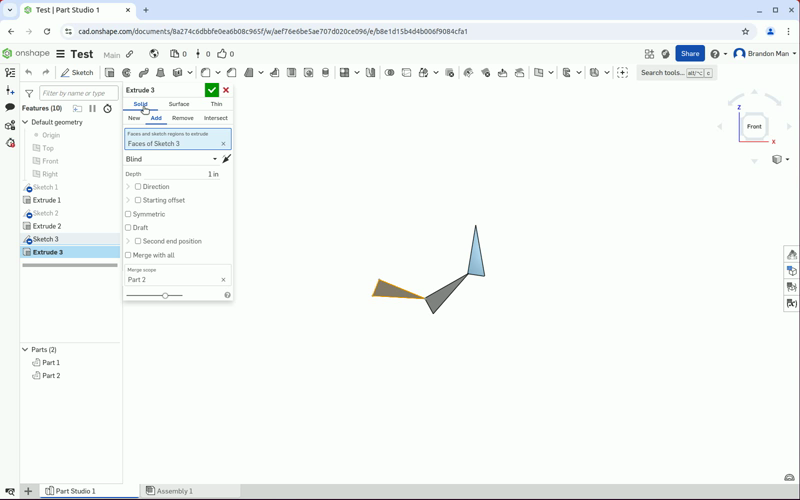
click(143, 106)
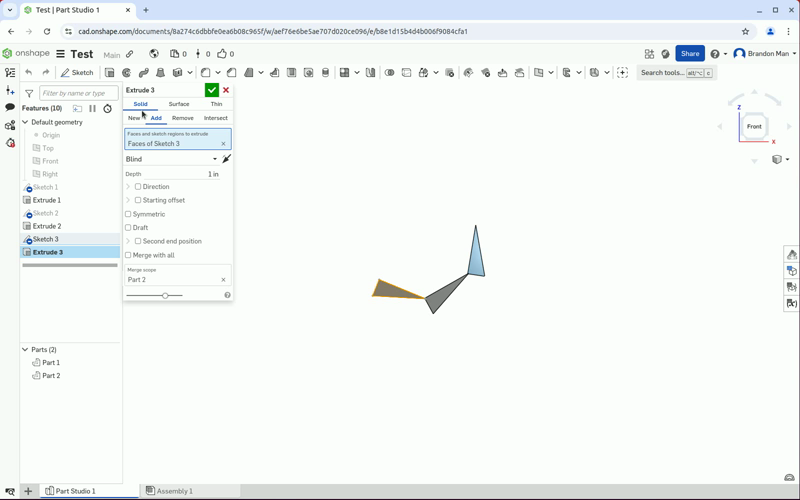
mouse_move(137, 120)
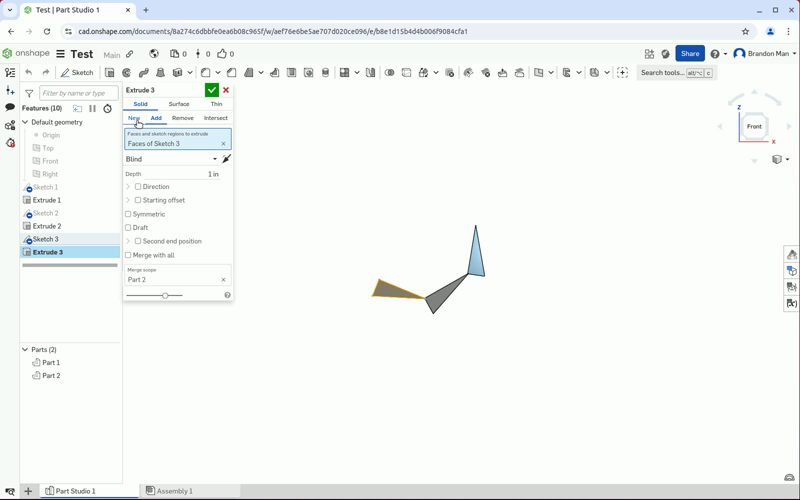
click(137, 120)
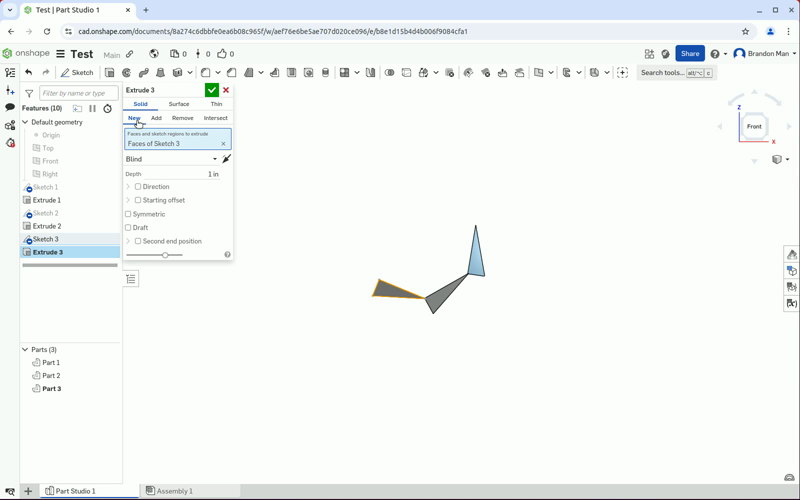
key(tab, 4)
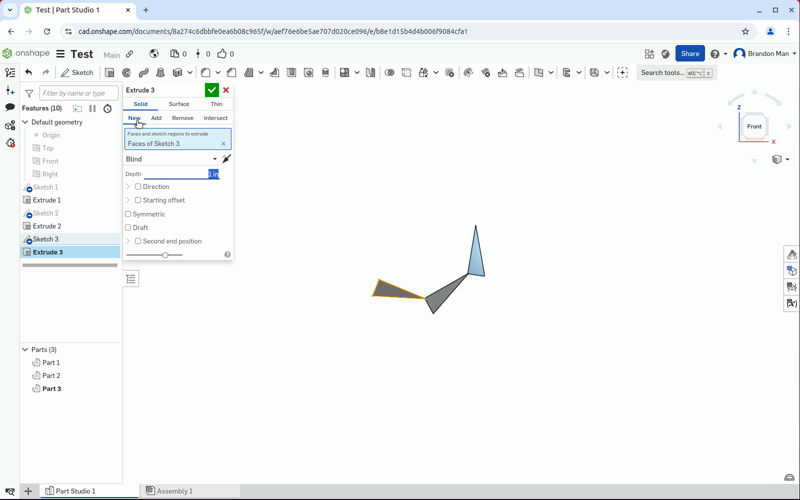
text(6.981)
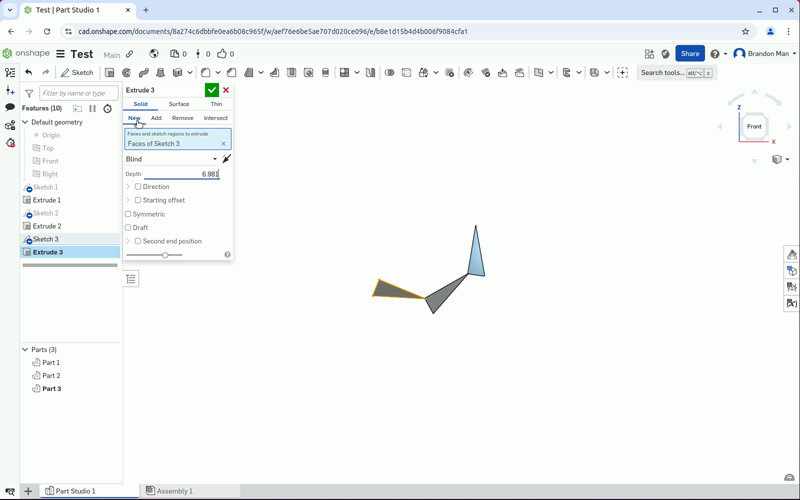
key(enter)
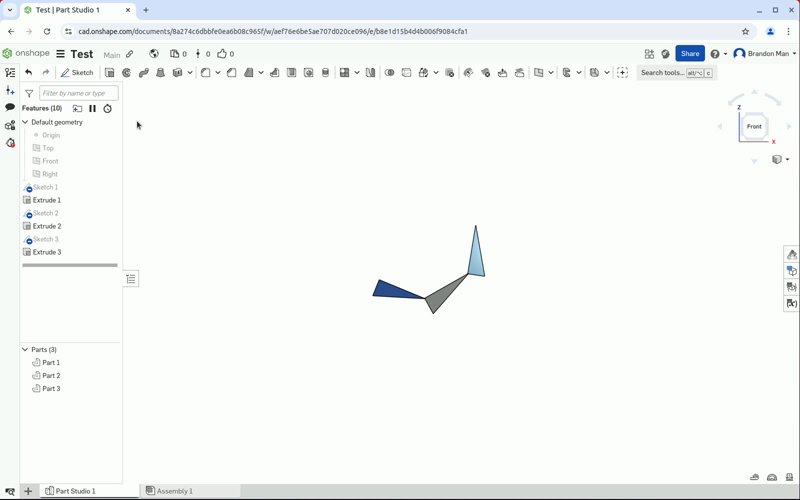
key(shift+h)
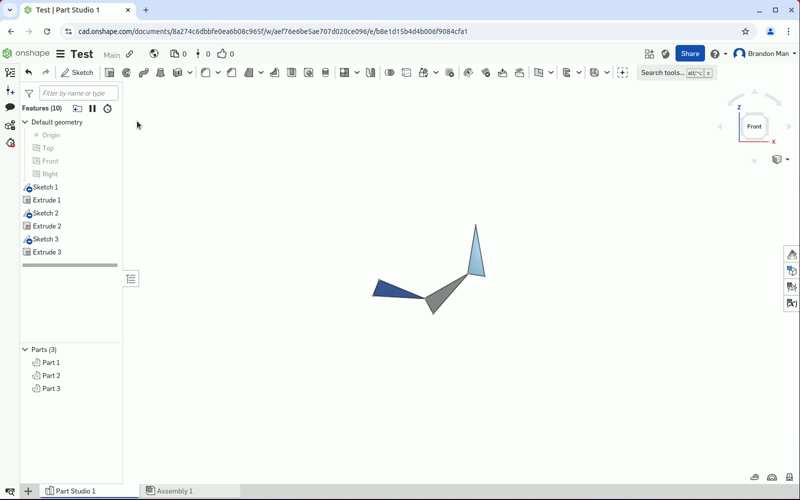
key(shift+h)
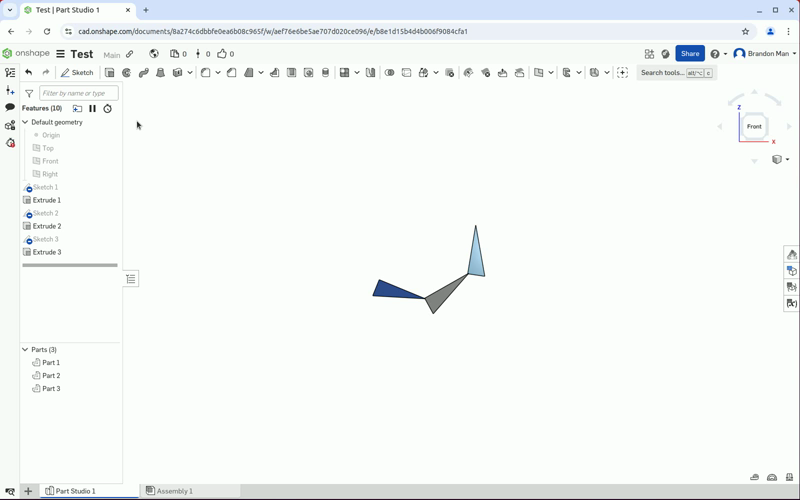
mouse_move(73, 189)
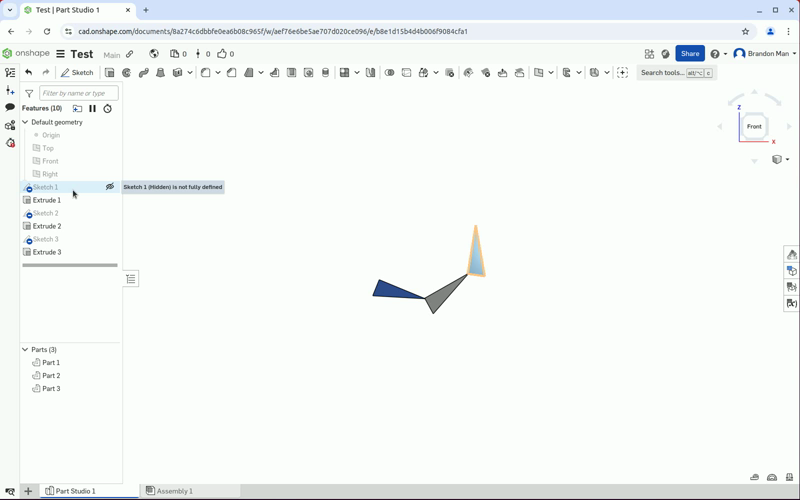
click(73, 189)
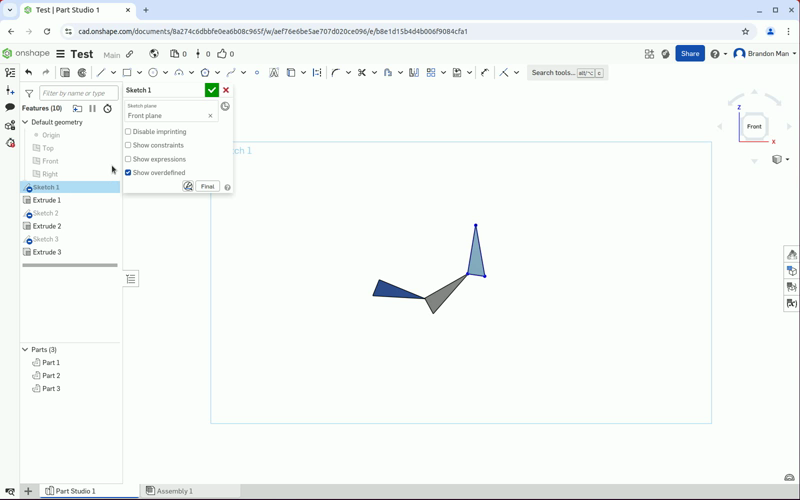
mouse_move(229, 92)
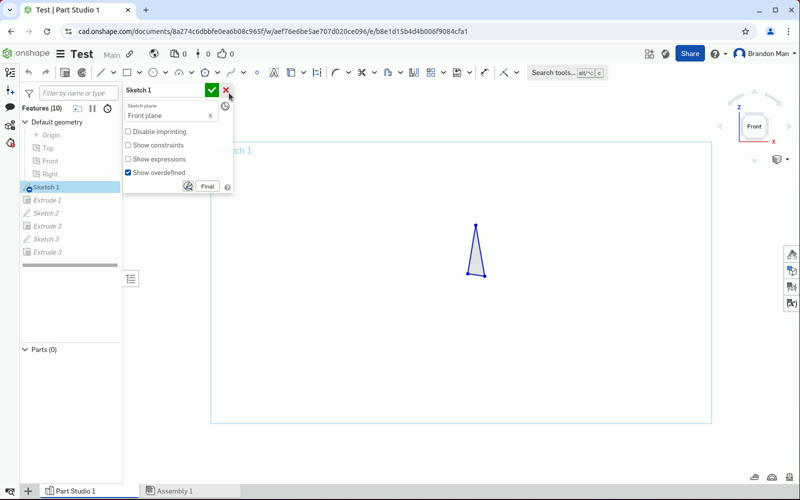
click(229, 92)
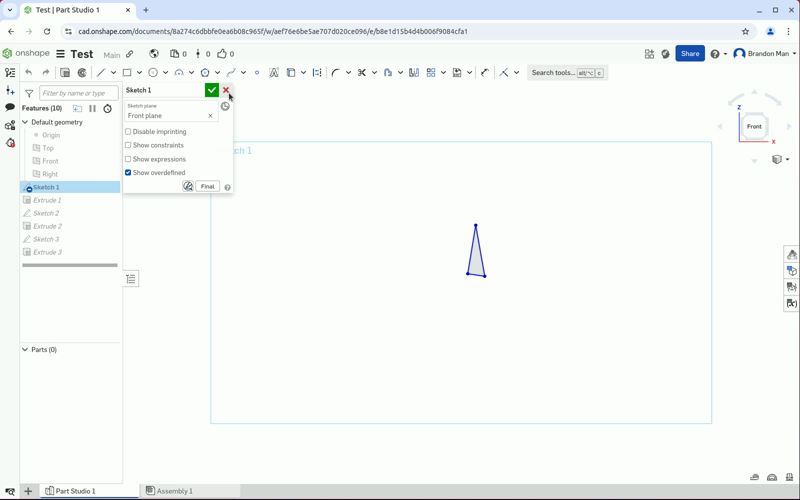
key(shift+s)
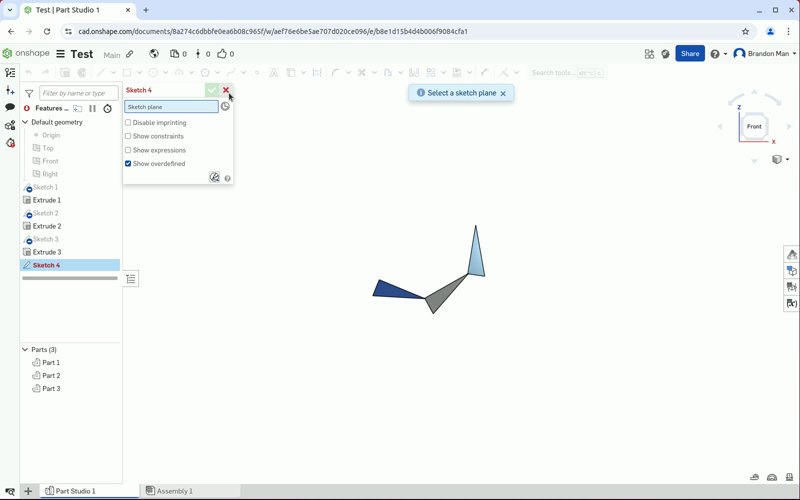
mouse_move(73, 163)
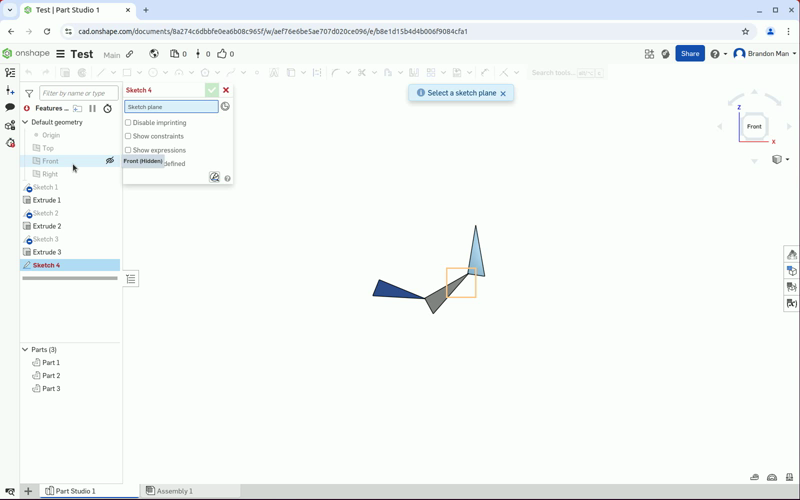
click(73, 163)
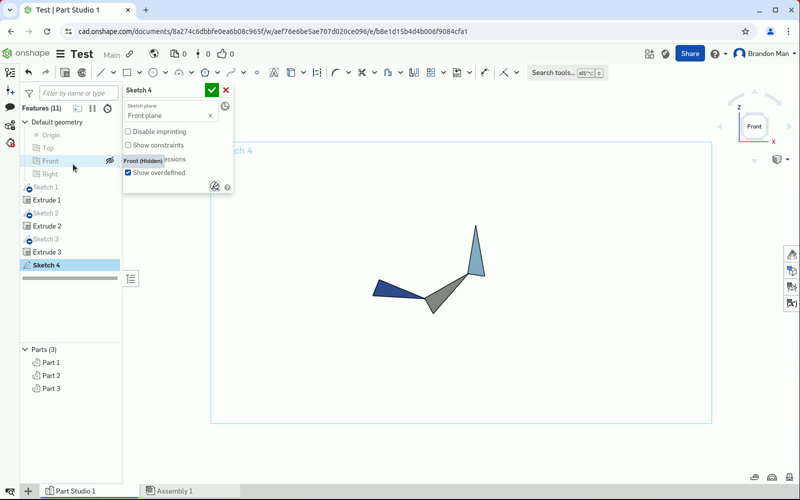
mouse_move(73, 352)
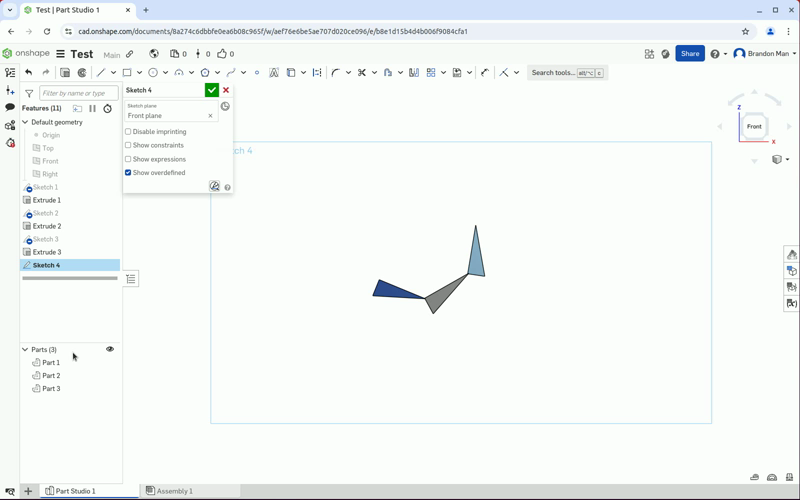
key(y)
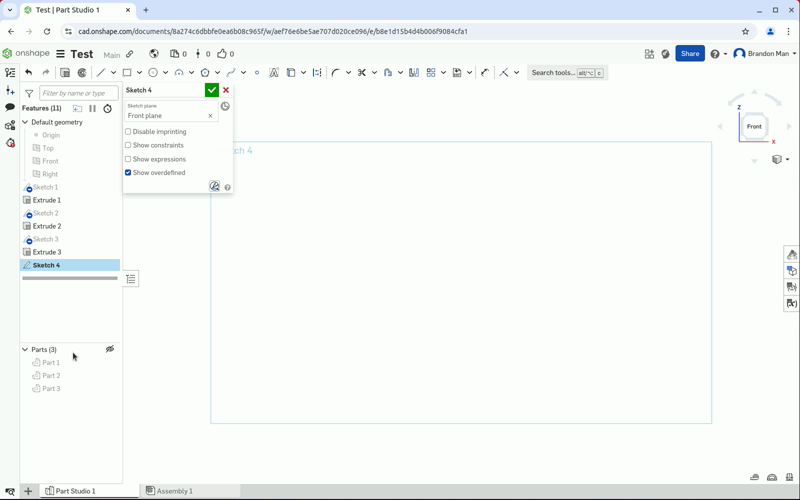
key(l)
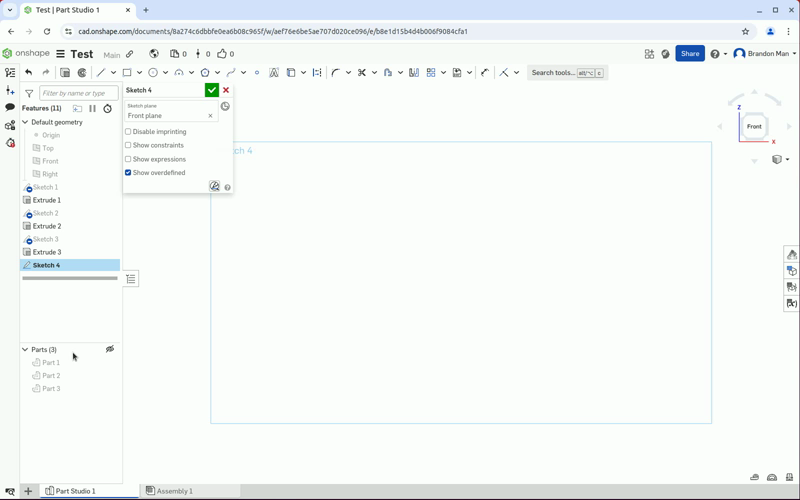
key_down(shift)
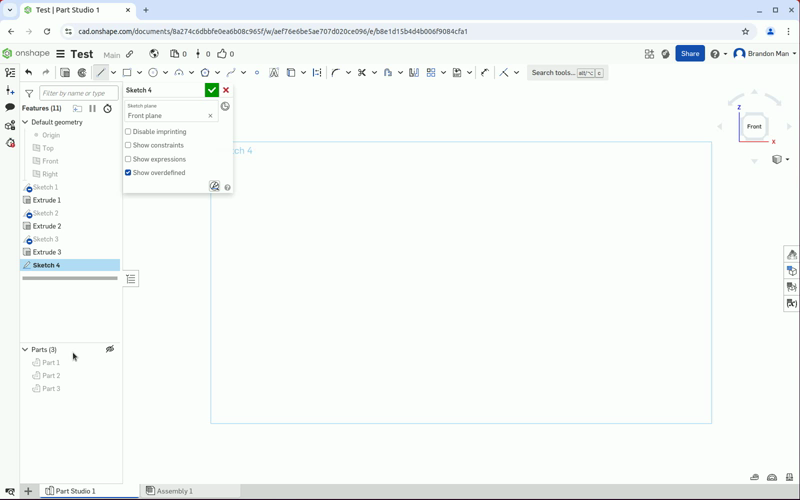
mouse_move(348, 237)
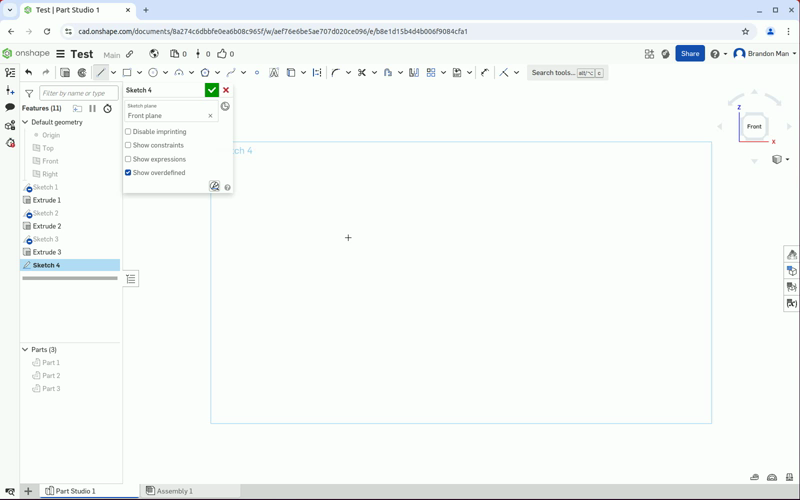
click(348, 237)
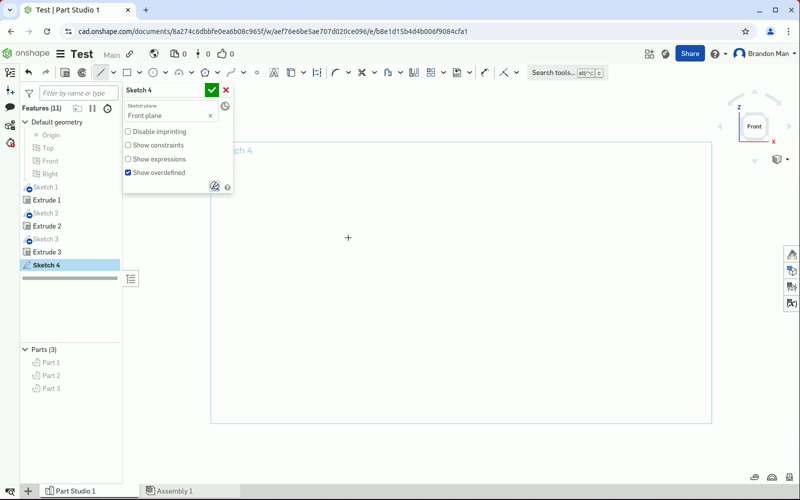
key_up(shift)
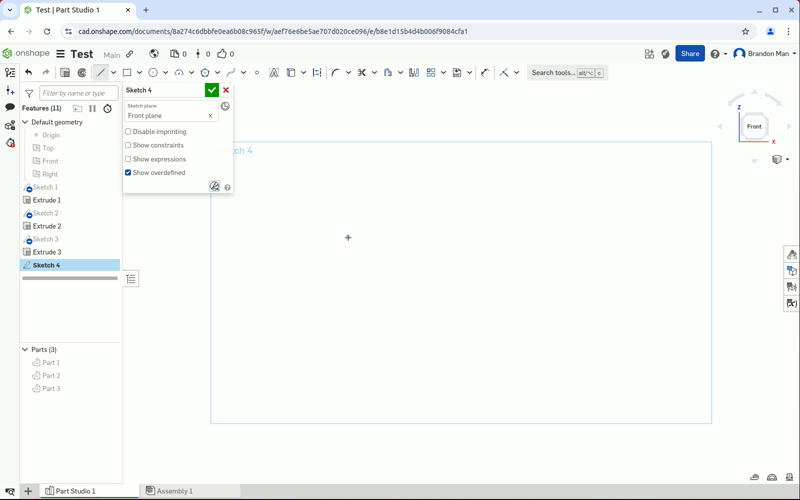
key_down(shift)
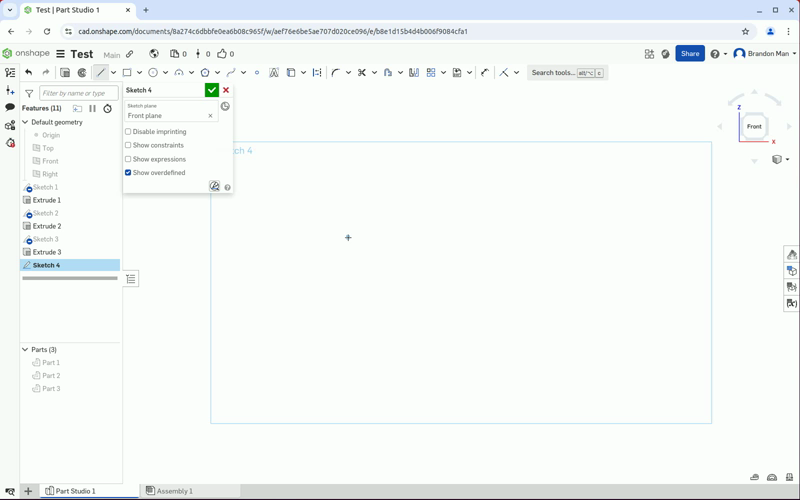
mouse_move(378, 237)
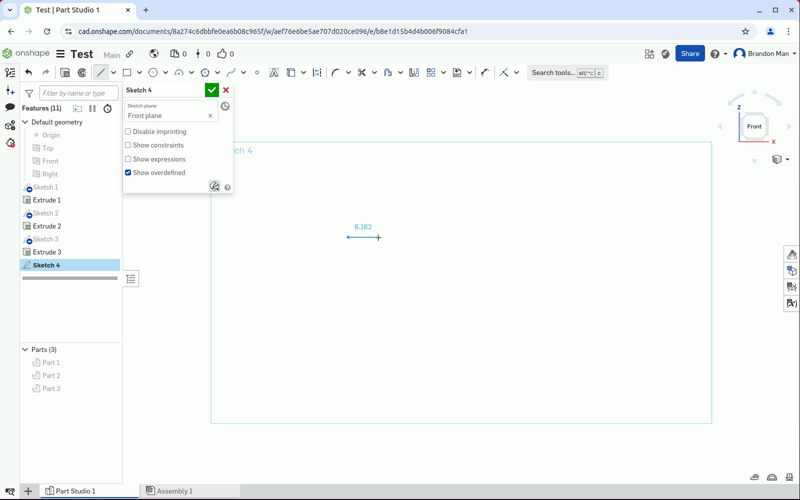
mouse_move(379, 280)
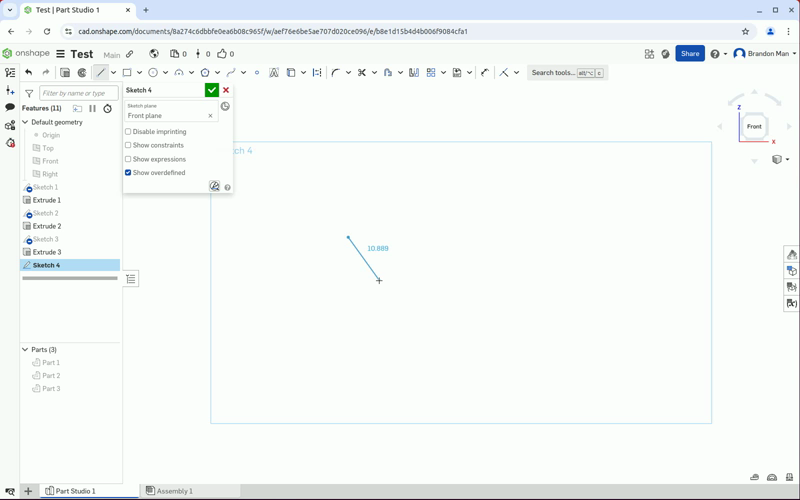
click(379, 280)
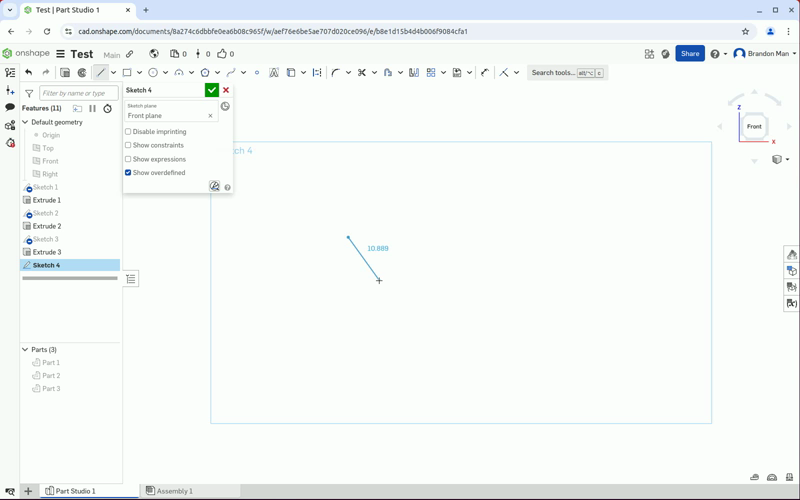
key_up(shift)
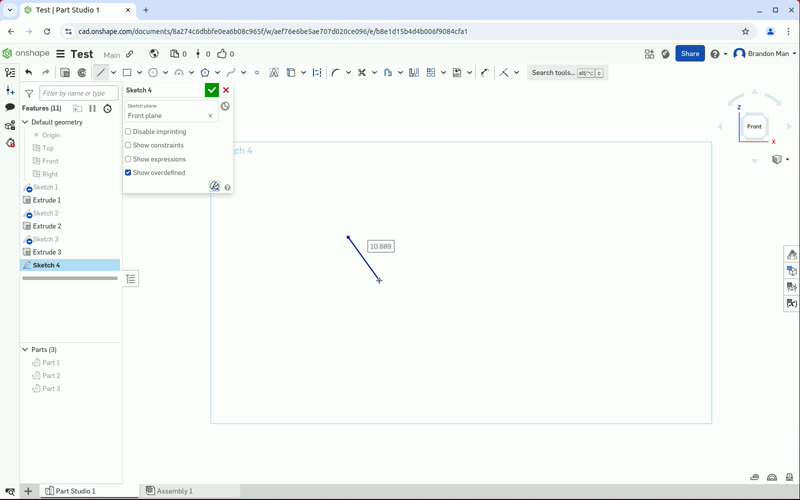
key_down(shift)
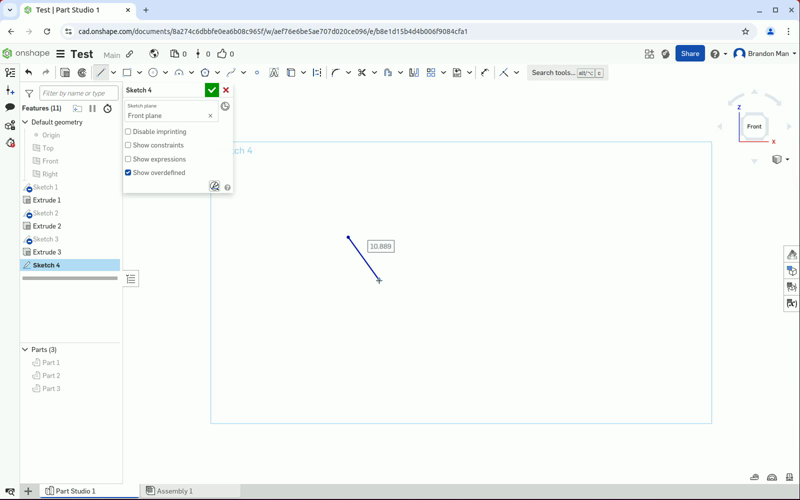
mouse_move(409, 280)
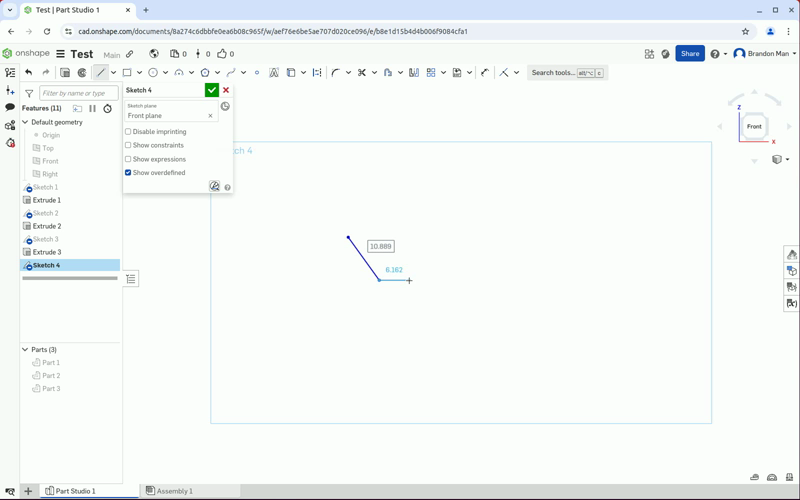
mouse_move(365, 232)
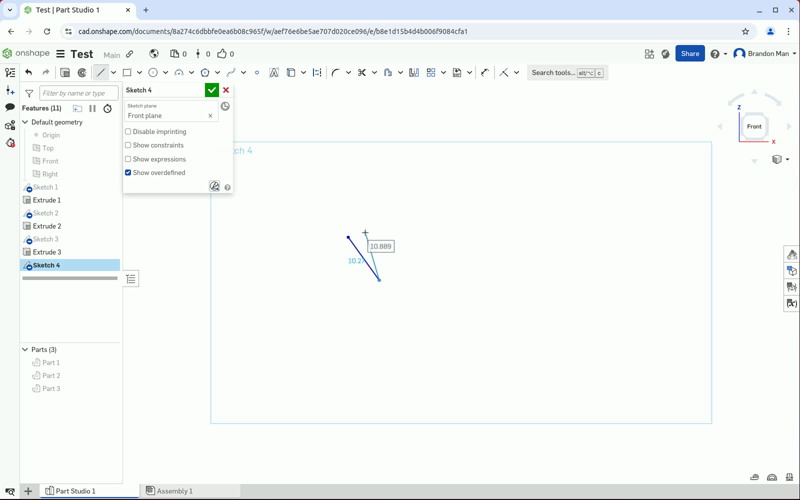
click(365, 232)
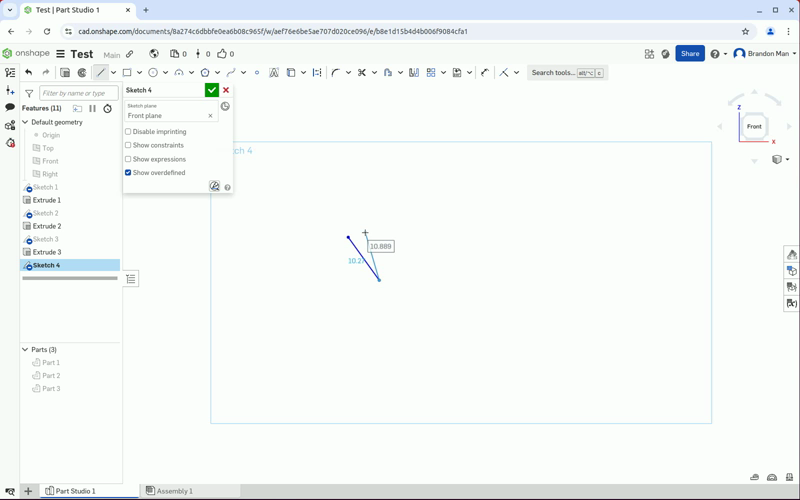
key_up(shift)
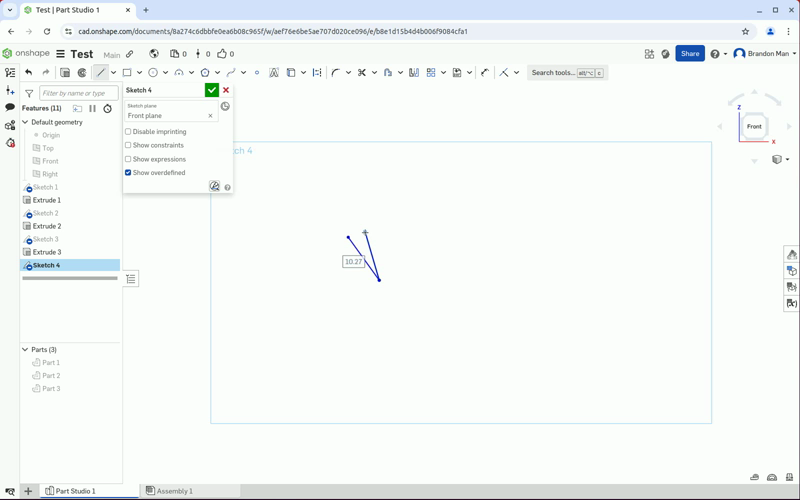
mouse_move(395, 232)
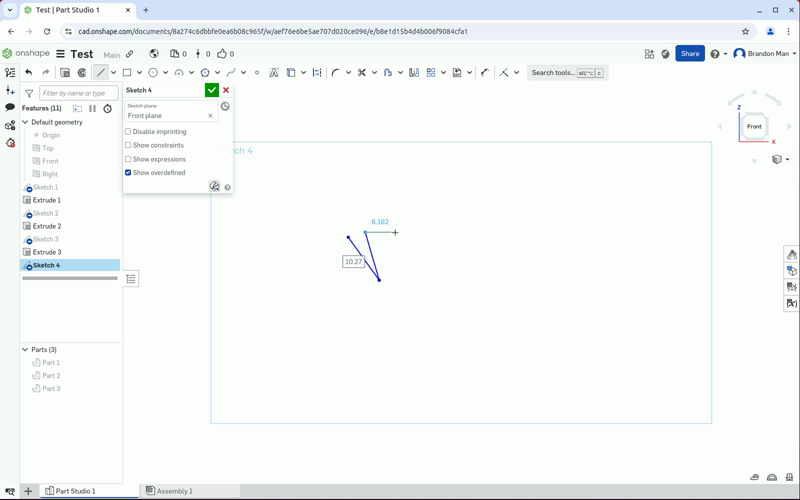
key_down(shift)
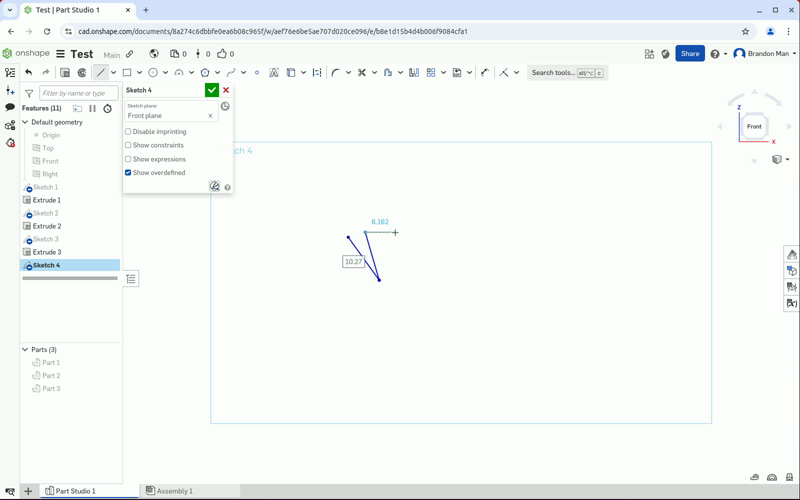
mouse_move(348, 237)
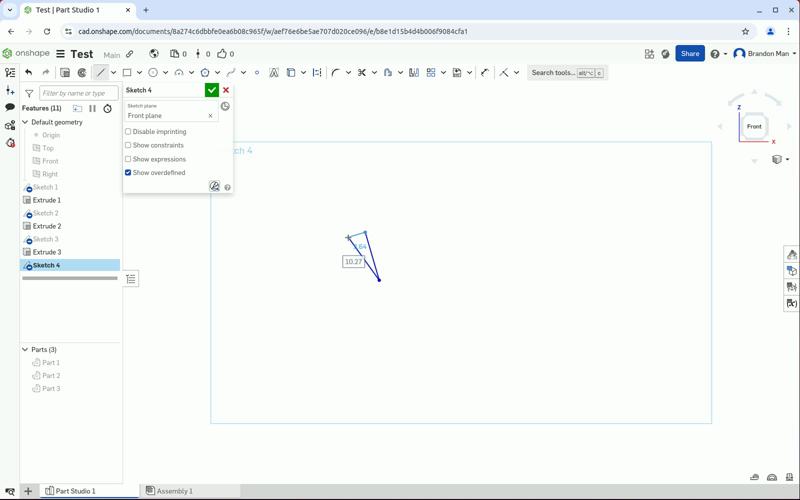
key_up(shift)
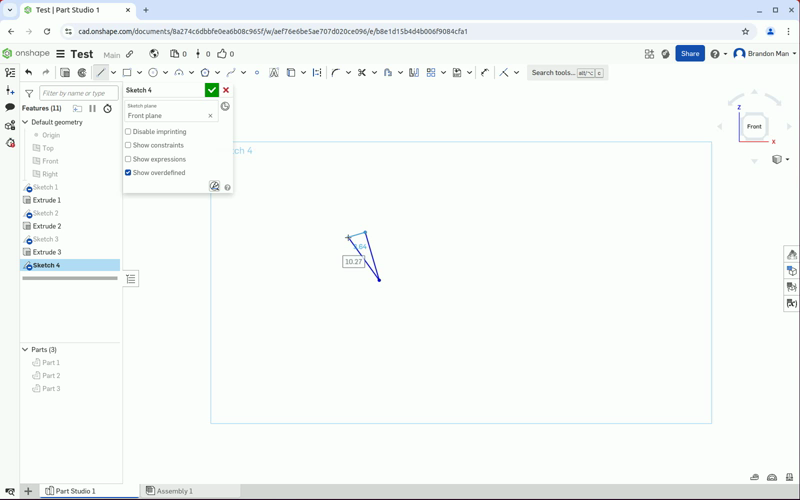
click(348, 237)
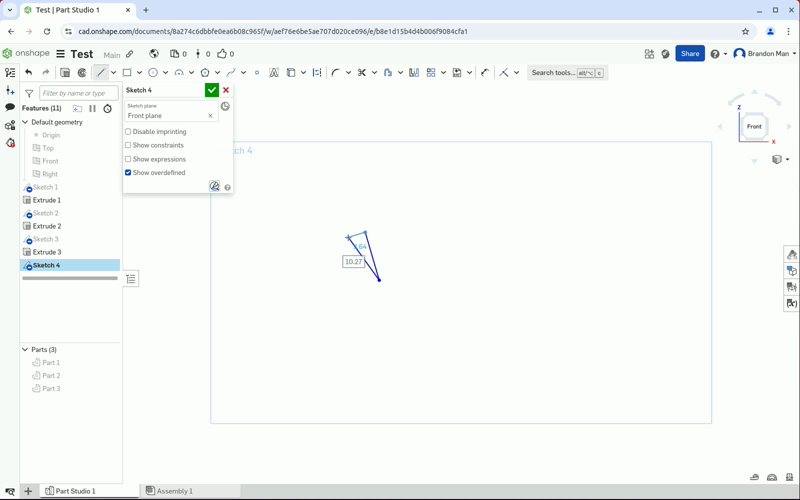
key(esc)
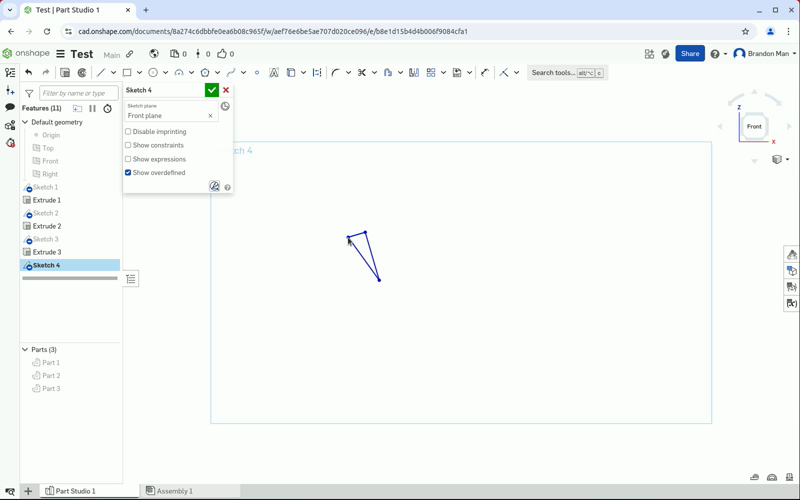
mouse_move(359, 246)
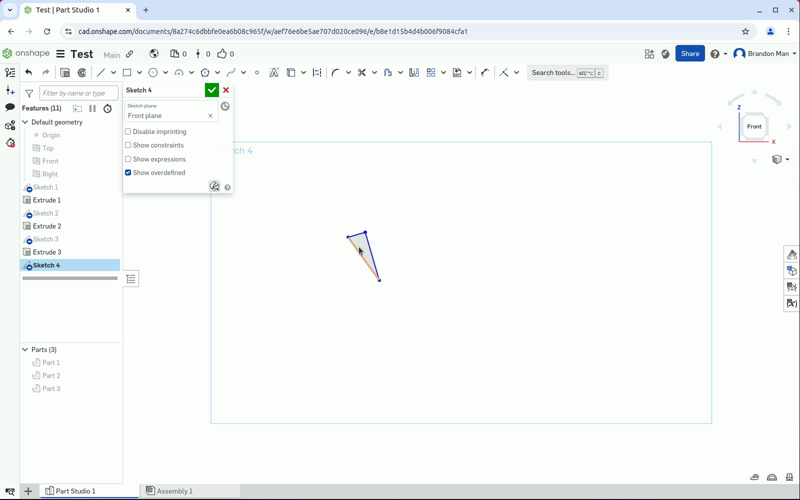
scroll(6)
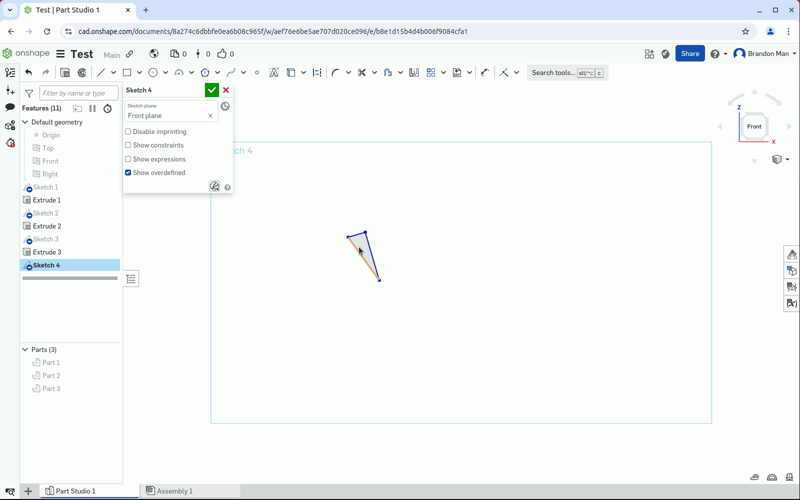
scroll(6)
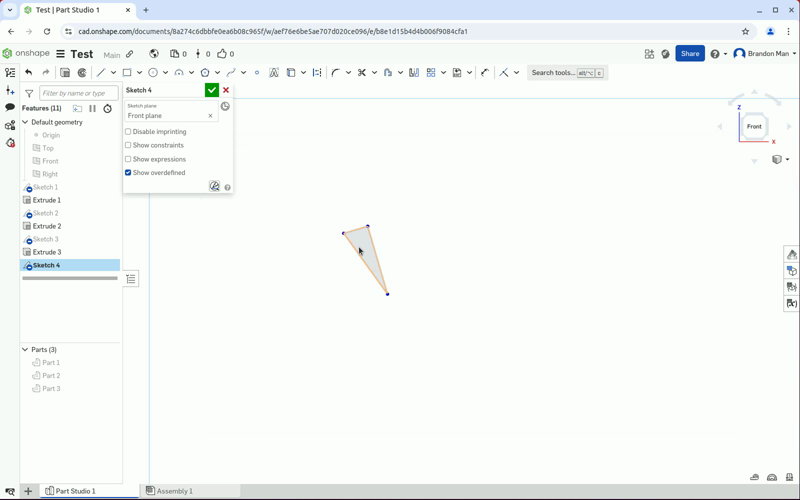
scroll(6)
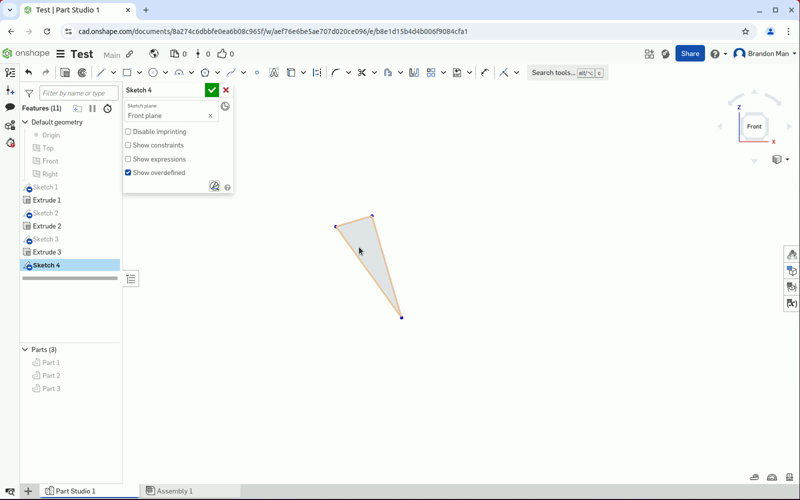
scroll(6)
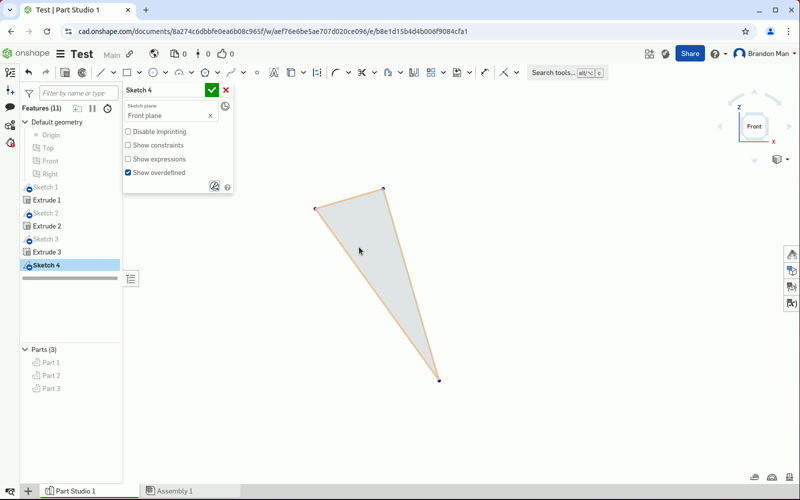
scroll(6)
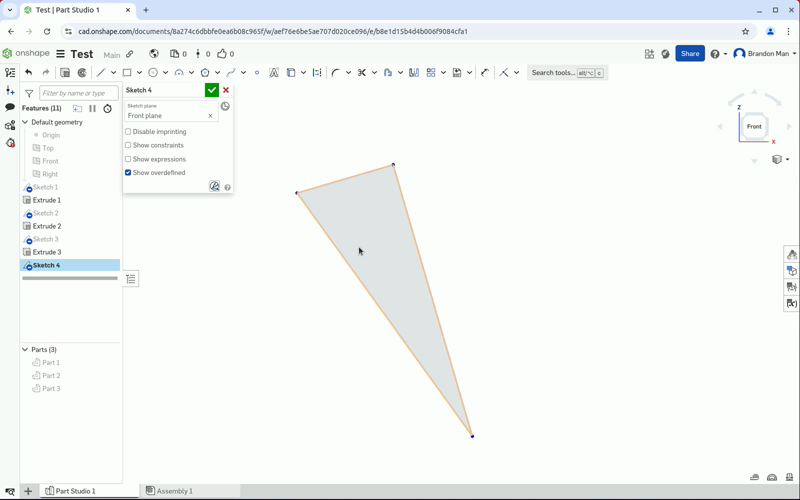
scroll(6)
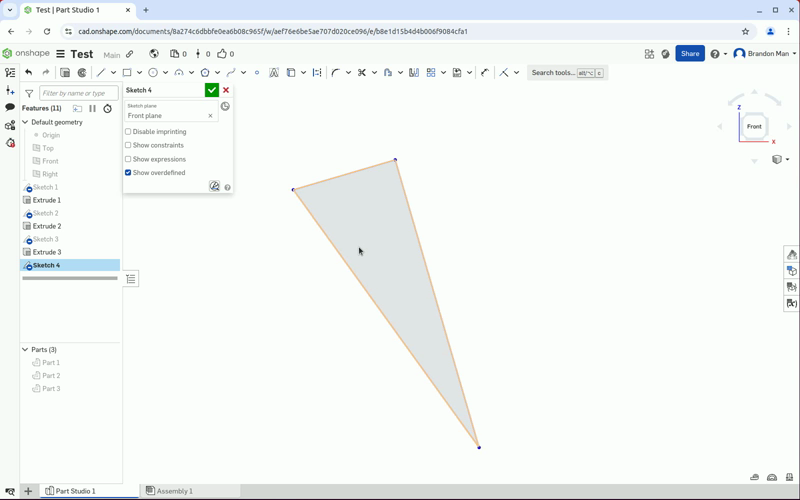
scroll(6)
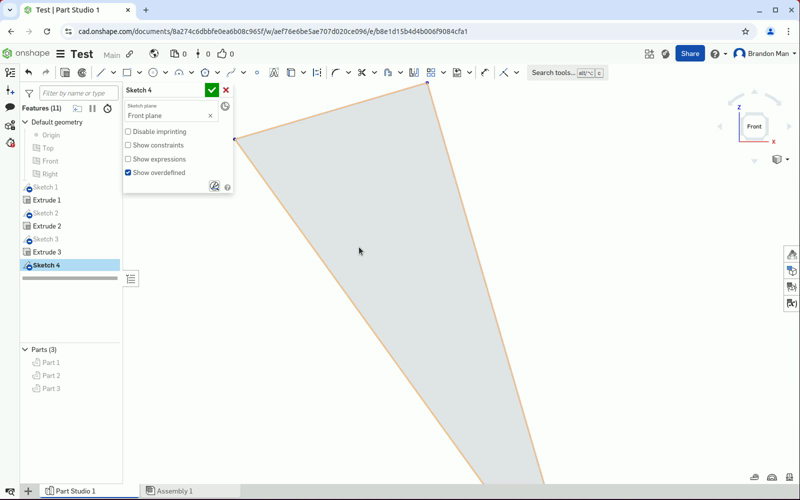
click(359, 246)
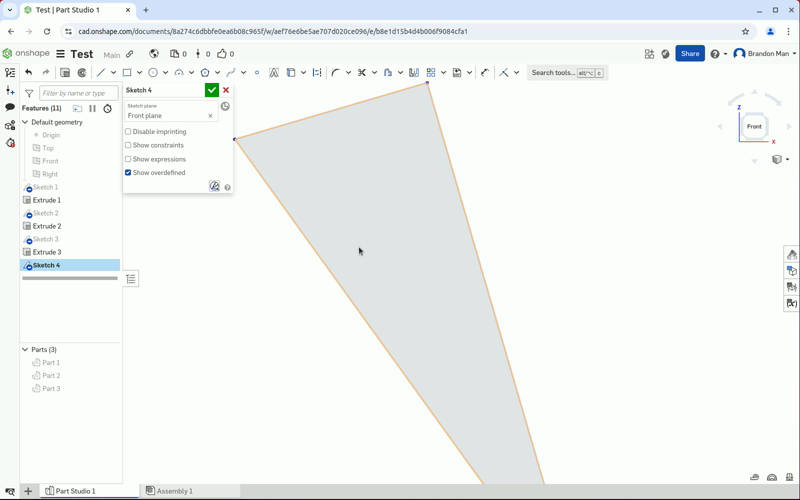
scroll(-6)
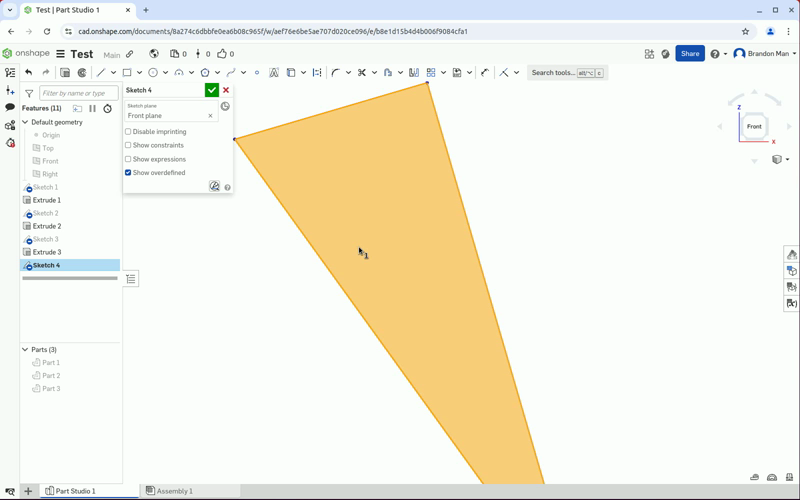
scroll(-6)
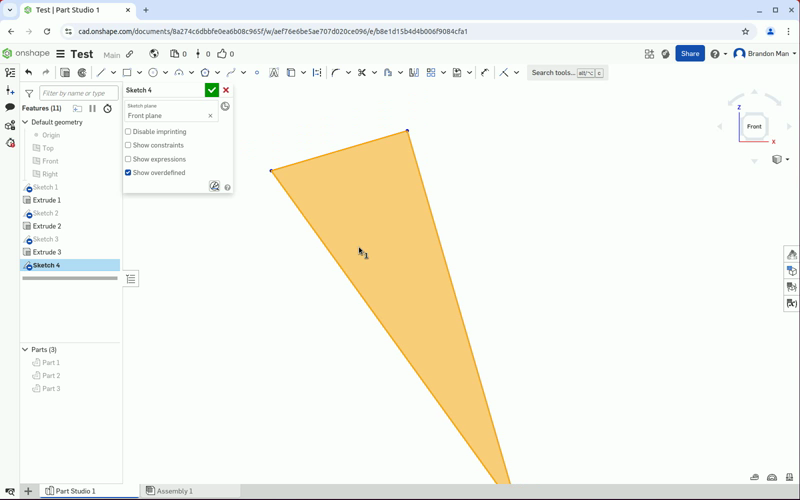
scroll(-6)
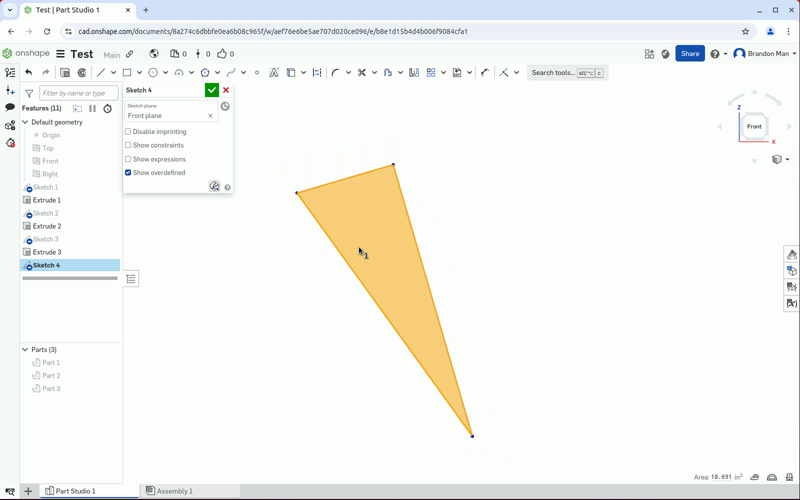
scroll(-6)
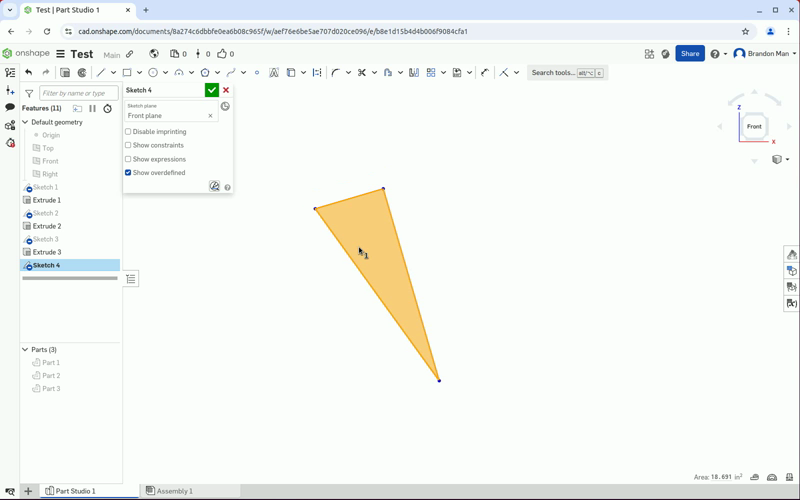
scroll(-6)
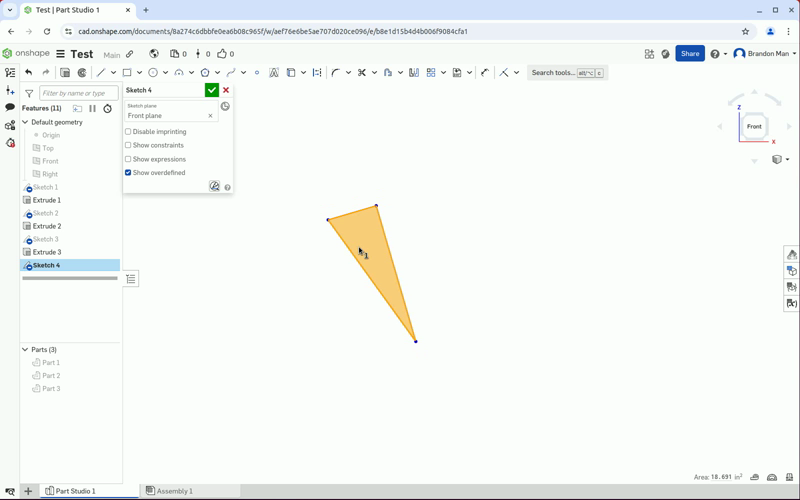
scroll(-6)
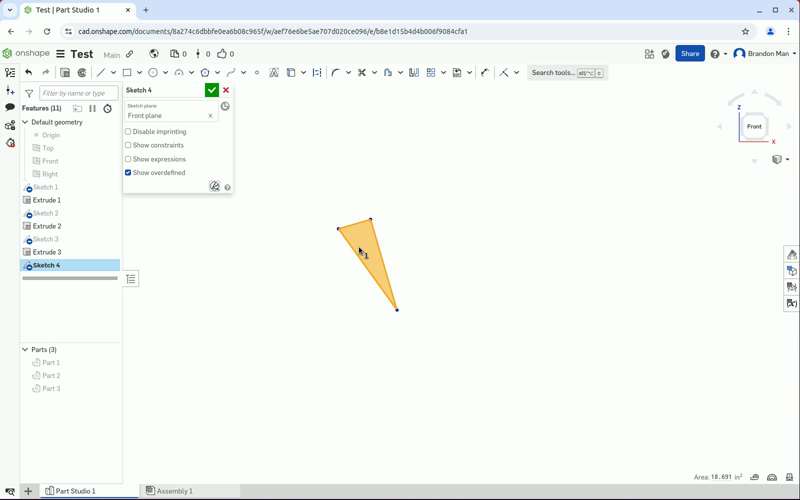
scroll(-6)
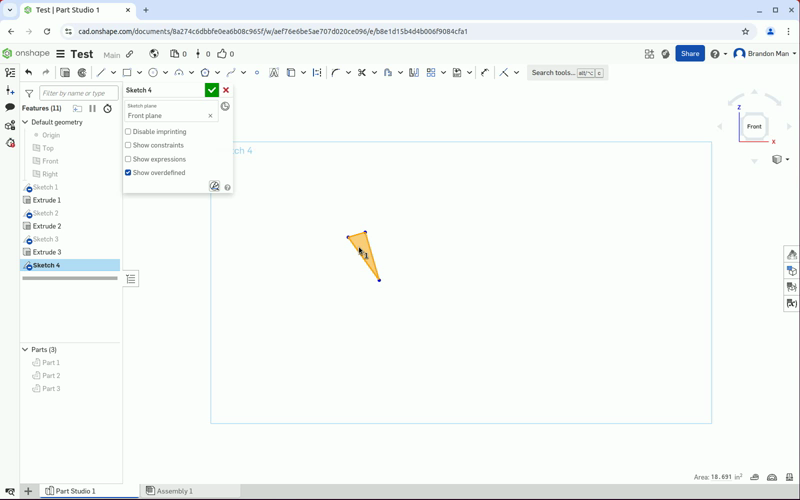
mouse_move(73, 352)
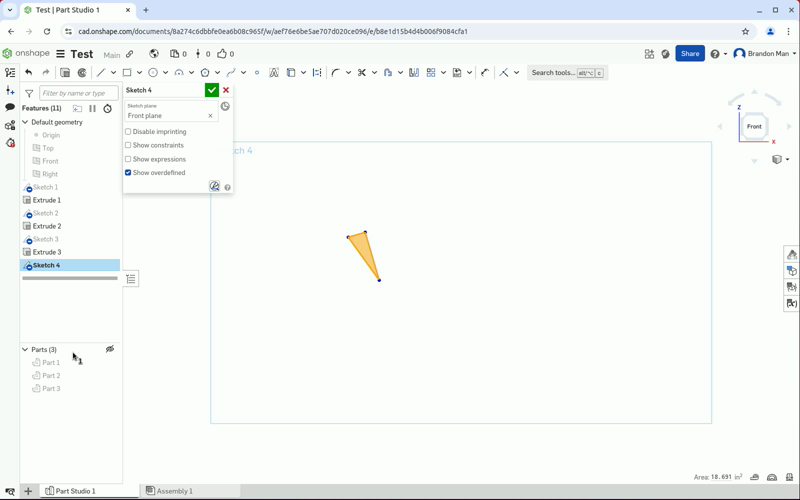
key(shift+y)
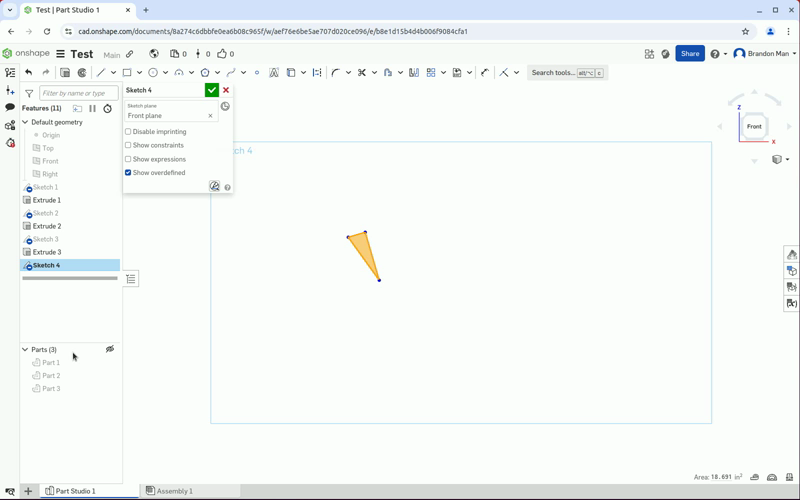
key(shift+e)
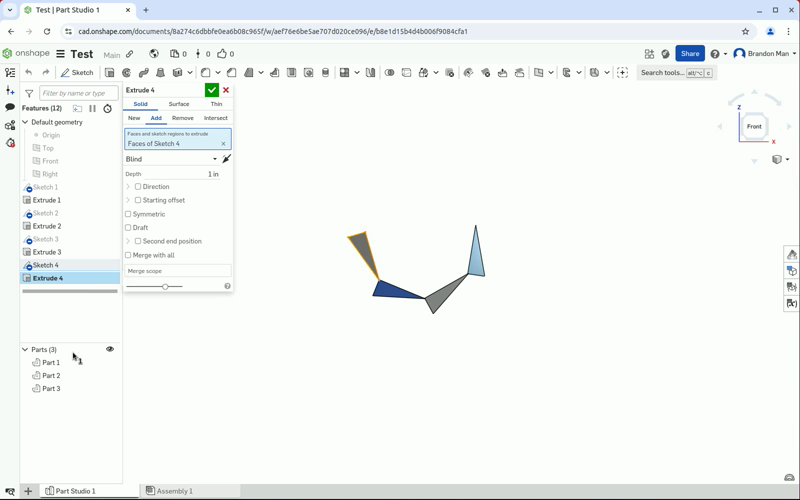
mouse_move(143, 106)
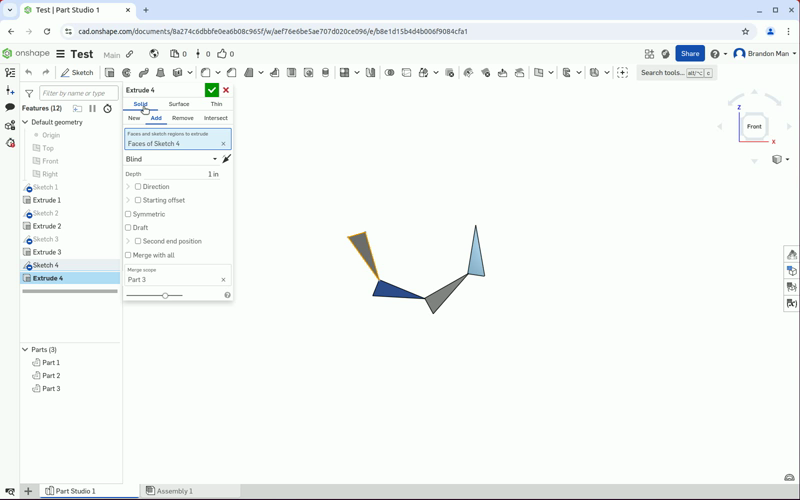
click(143, 106)
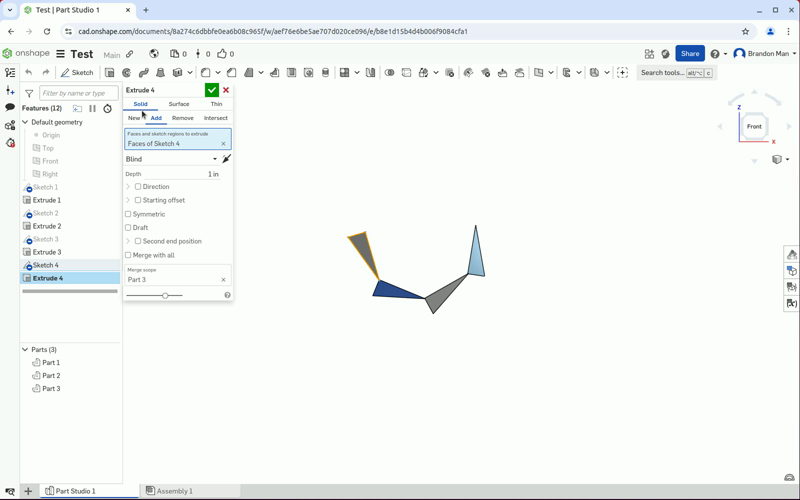
mouse_move(137, 120)
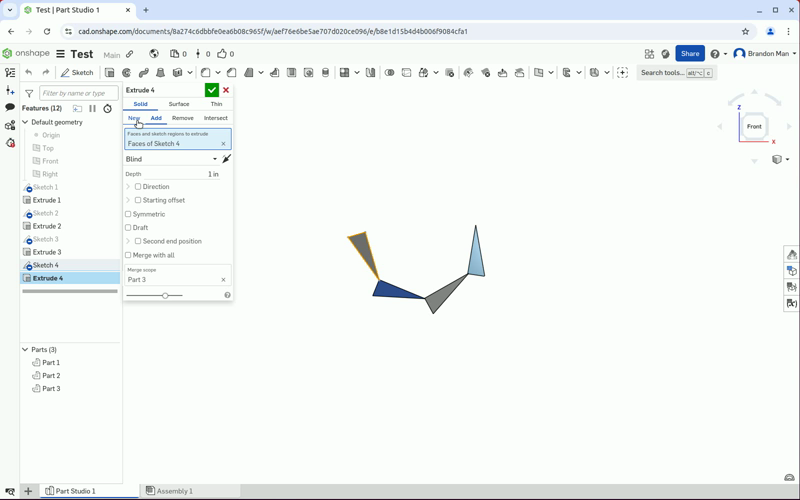
click(137, 120)
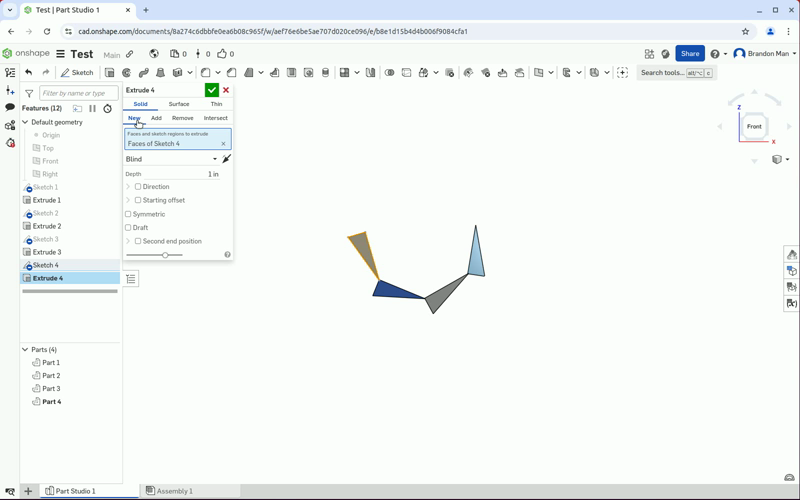
key(tab, 4)
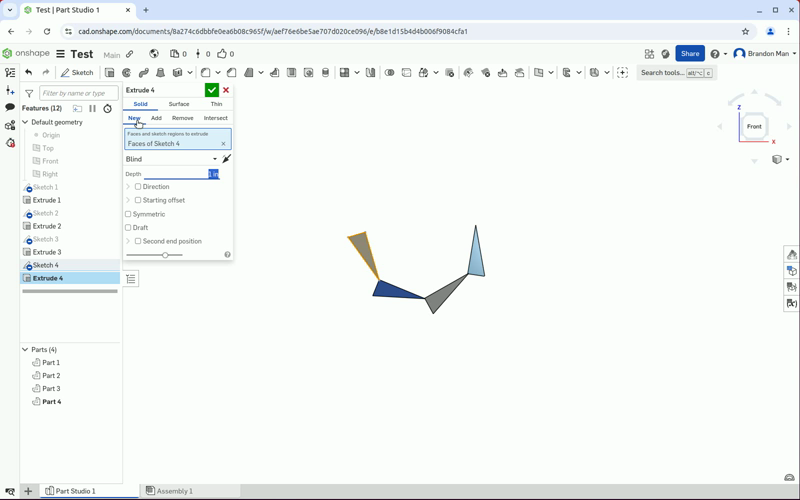
text(6.981)
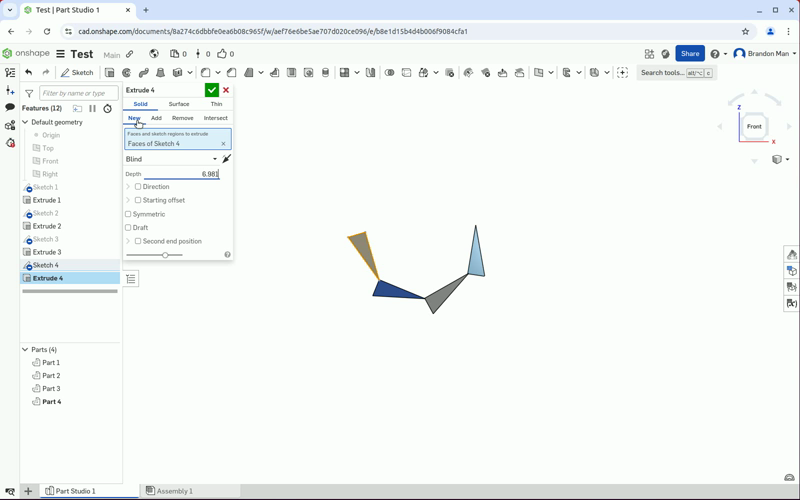
key(enter)
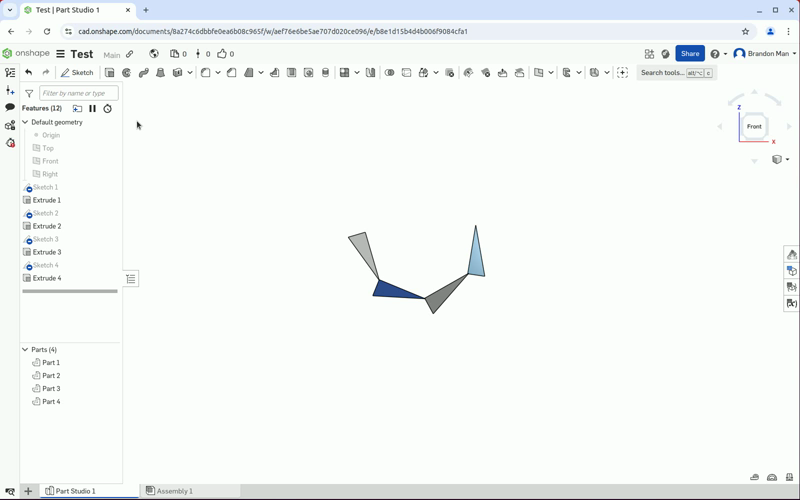
key(shift+h)
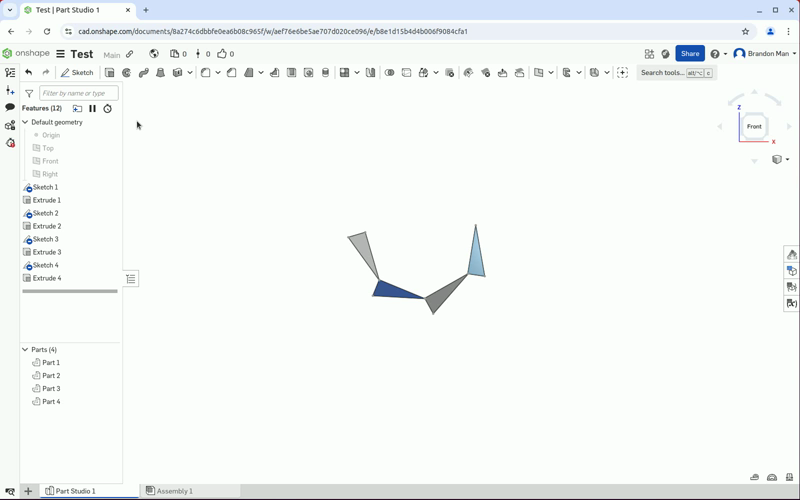
key(shift+h)
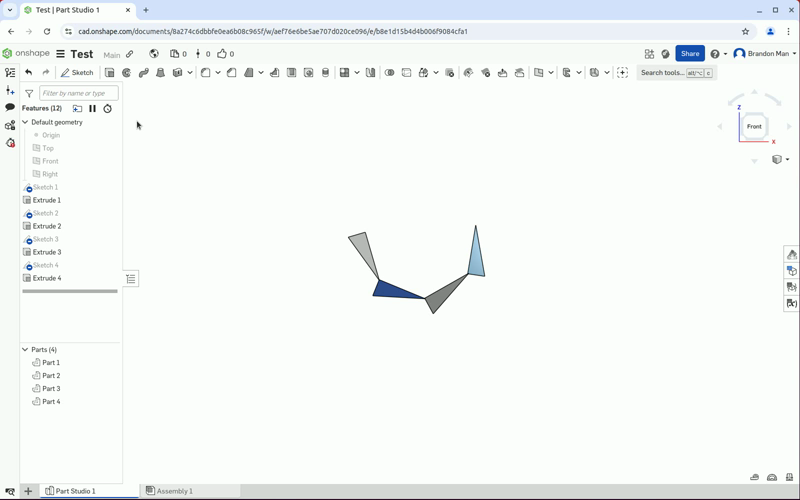
mouse_move(73, 189)
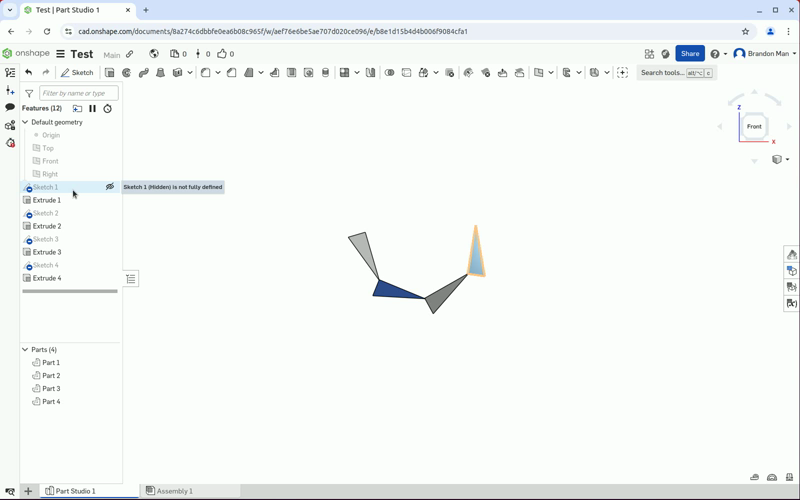
click(73, 189)
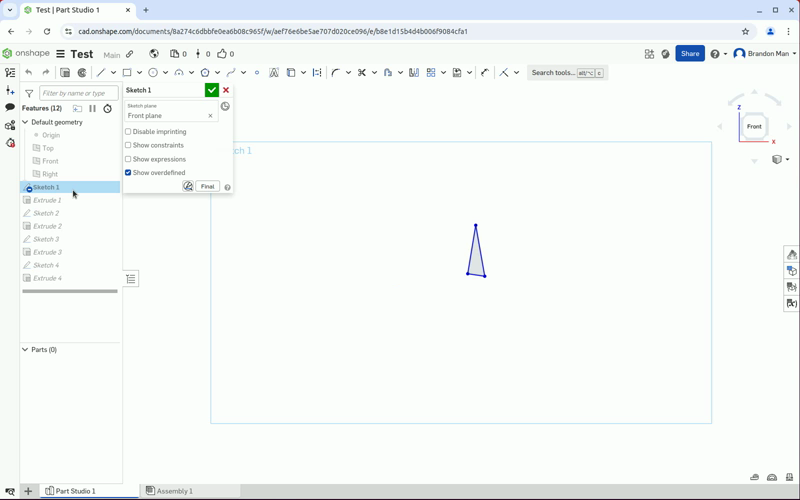
mouse_move(229, 92)
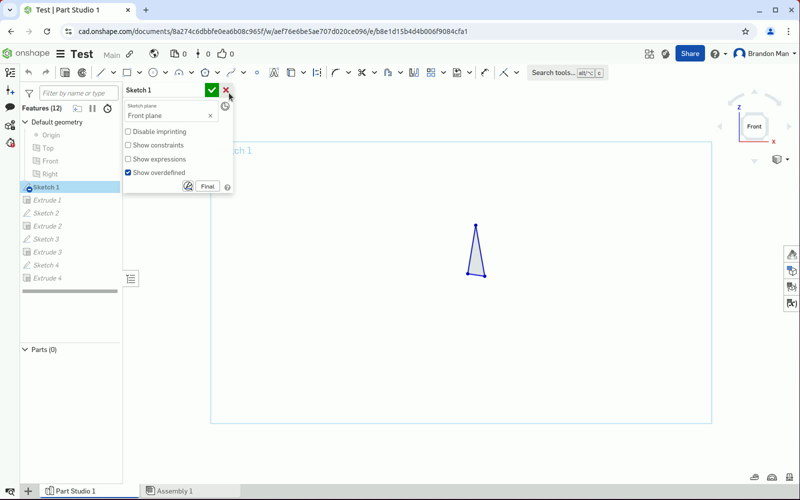
click(229, 92)
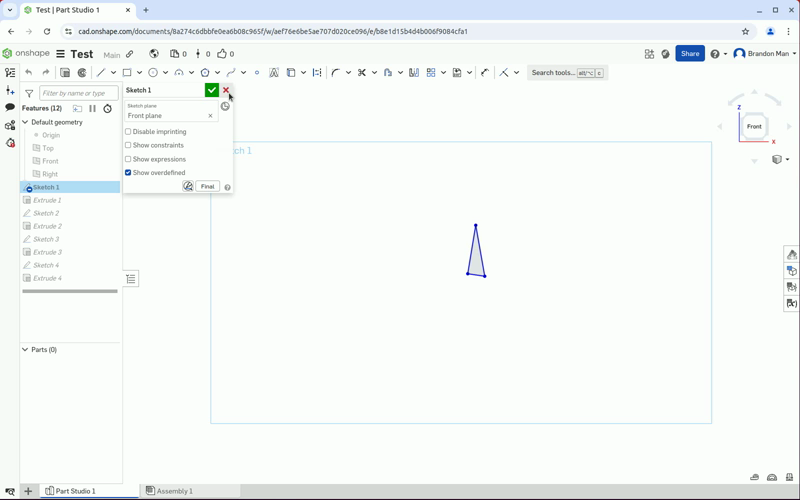
key(shift+s)
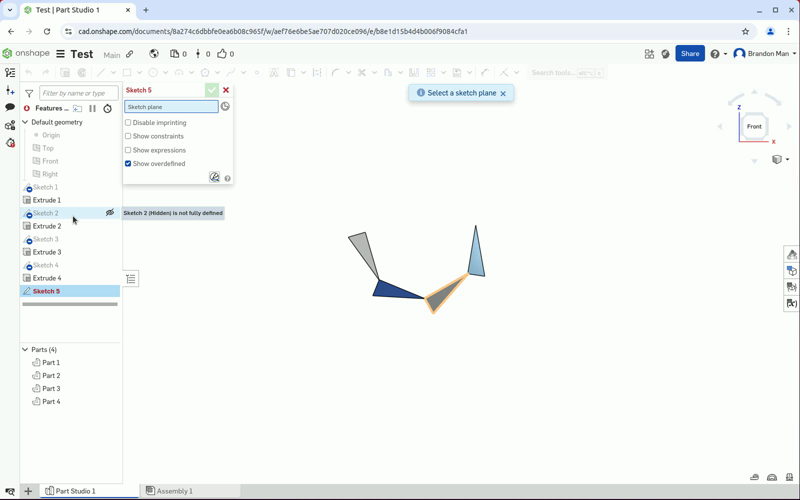
scroll(3)
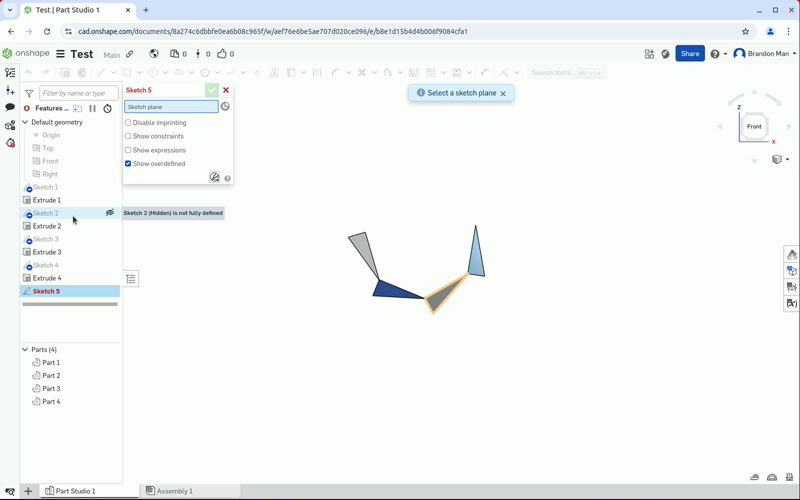
mouse_move(73, 163)
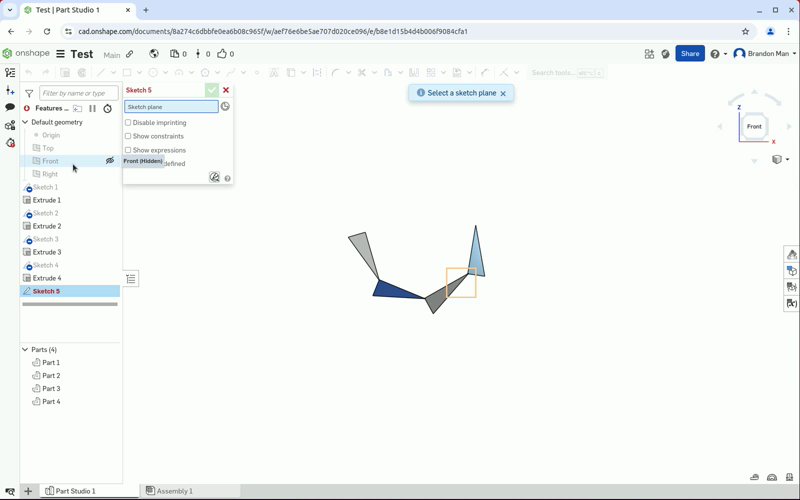
click(73, 163)
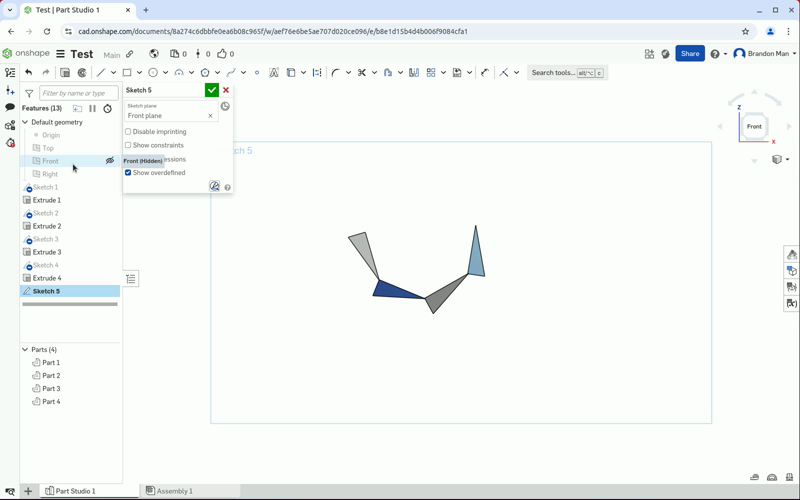
mouse_move(73, 352)
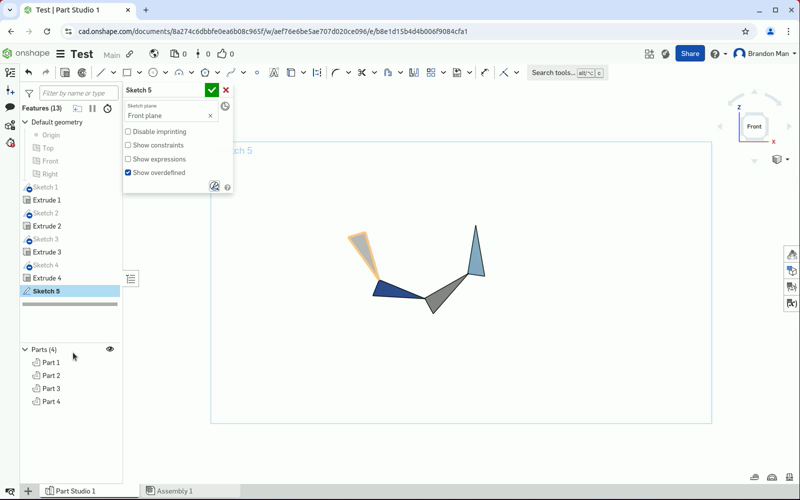
key(y)
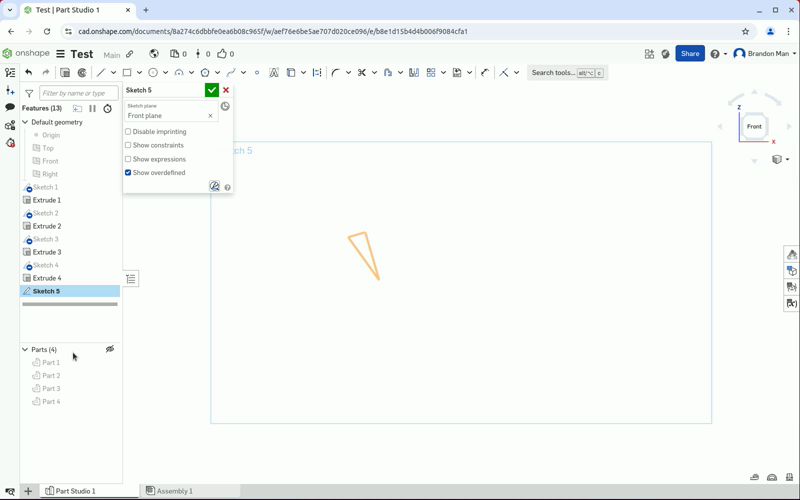
key(l)
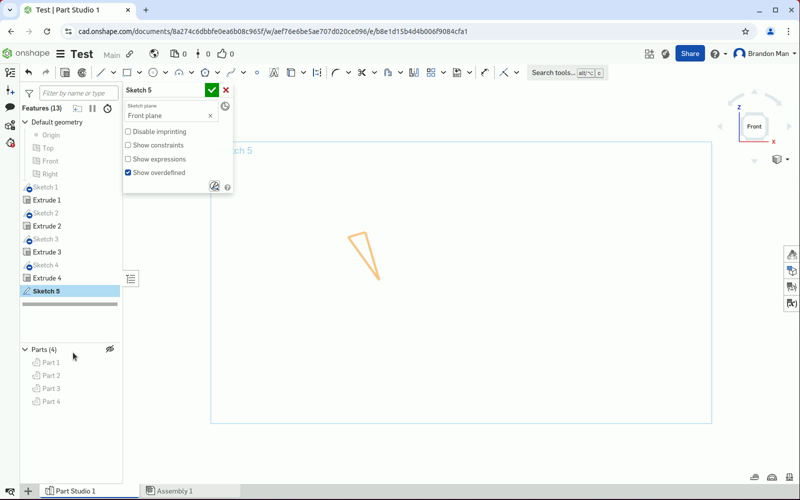
key_down(shift)
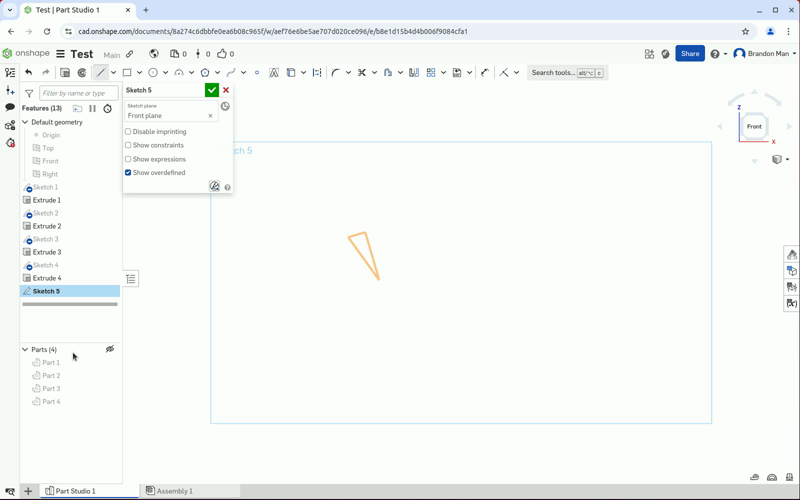
mouse_move(364, 232)
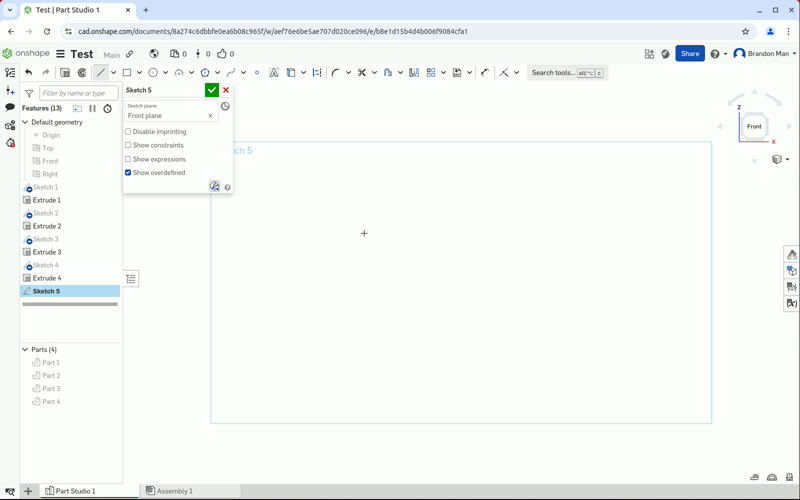
click(364, 232)
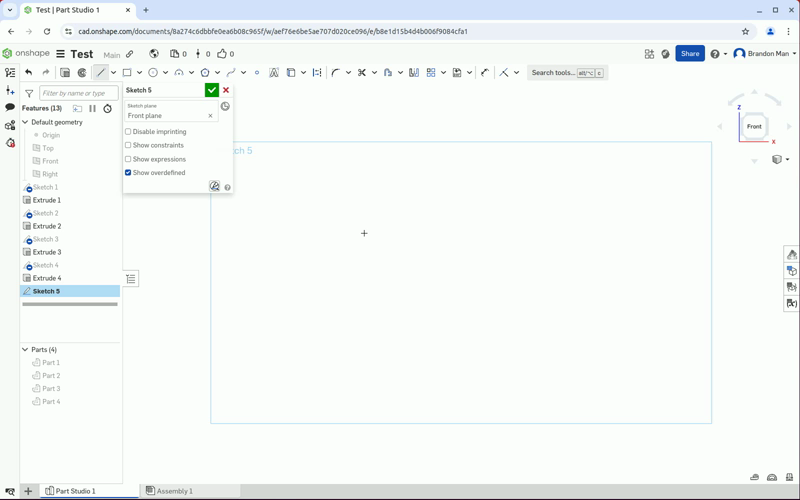
key_up(shift)
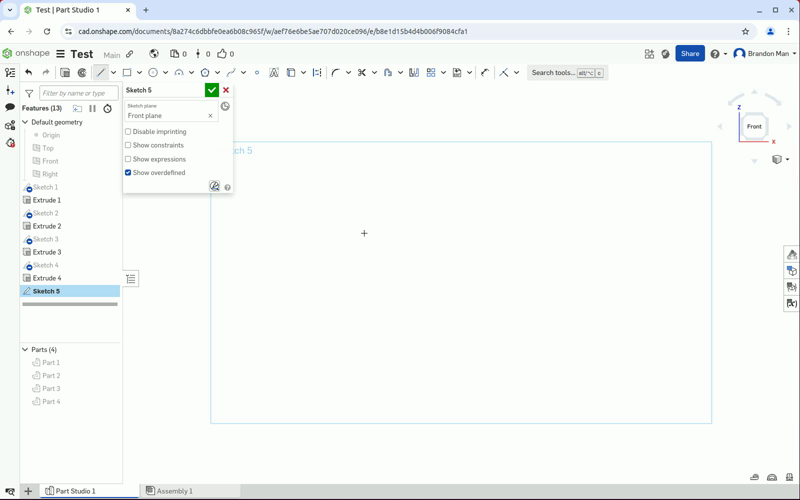
key_down(shift)
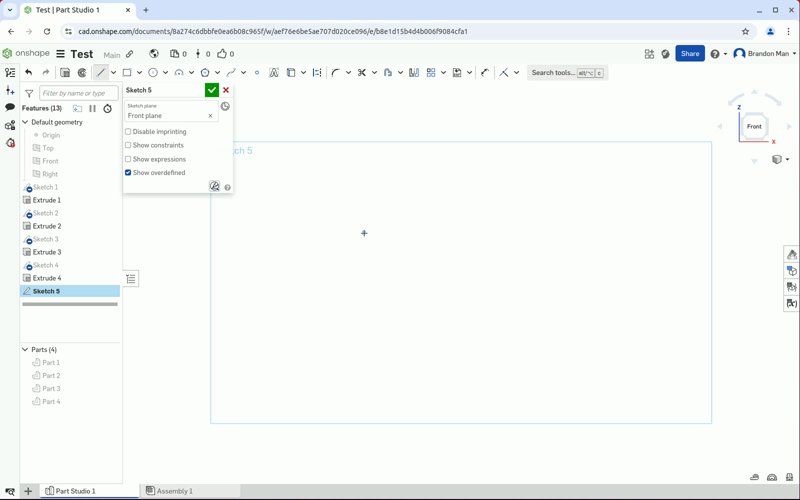
mouse_move(394, 232)
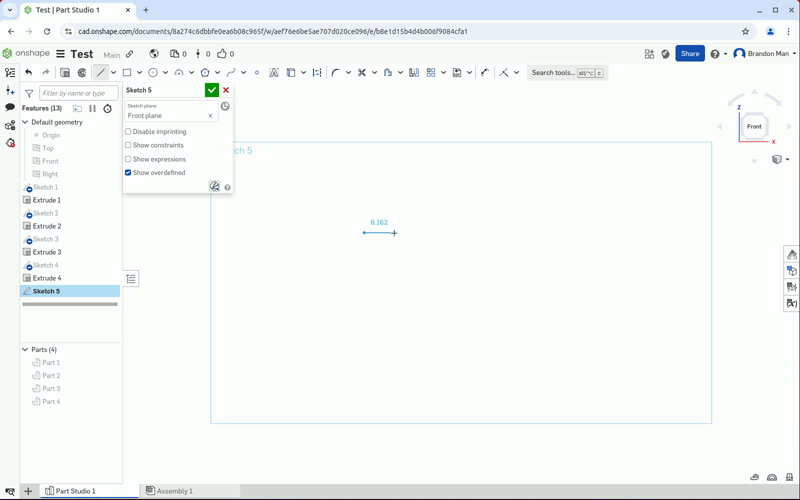
mouse_move(392, 191)
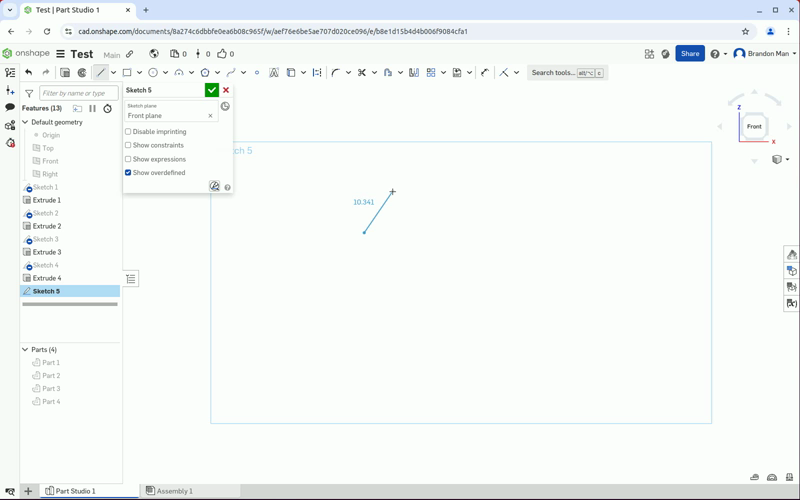
click(392, 191)
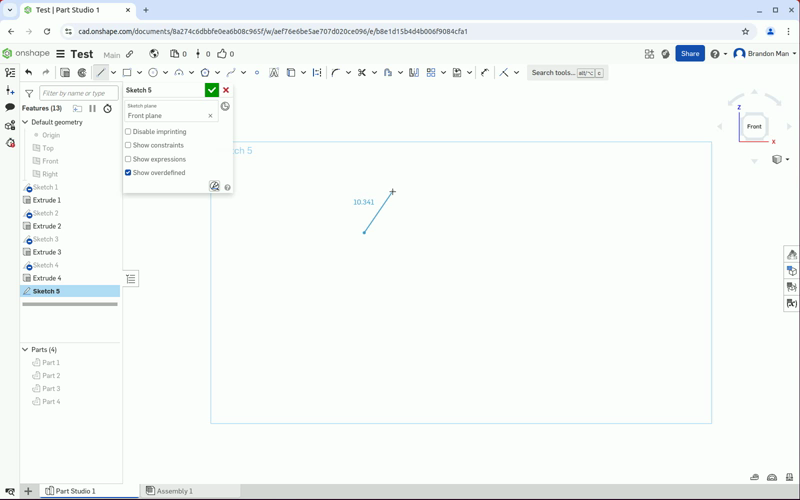
key_up(shift)
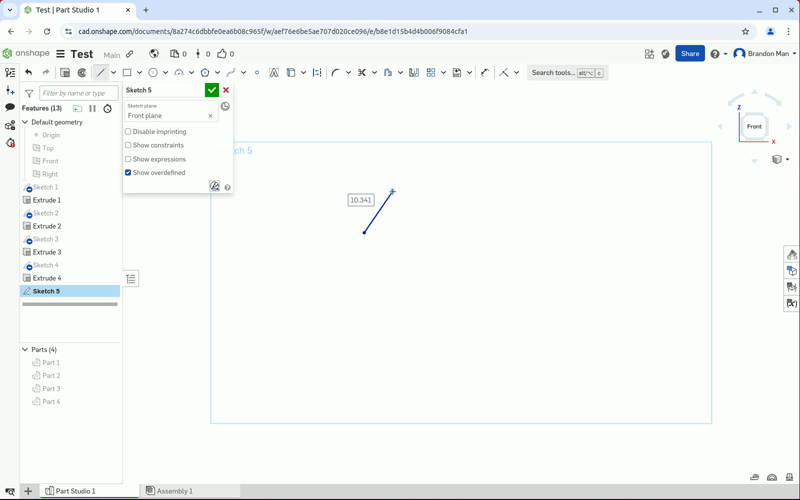
key_down(shift)
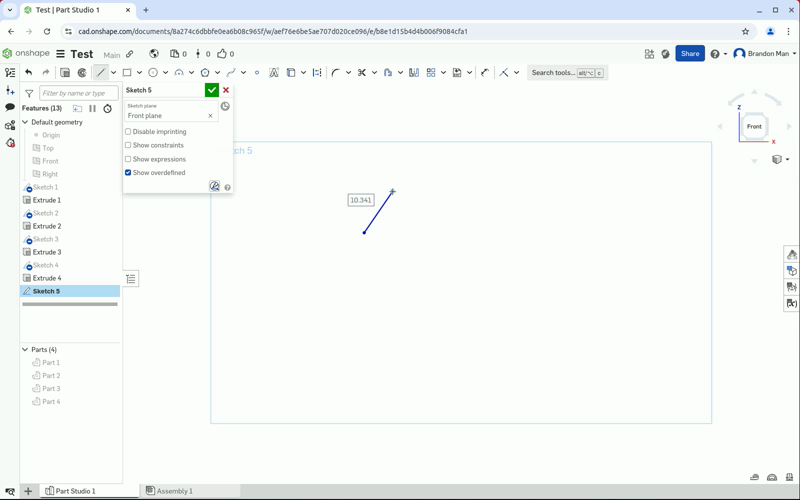
mouse_move(422, 191)
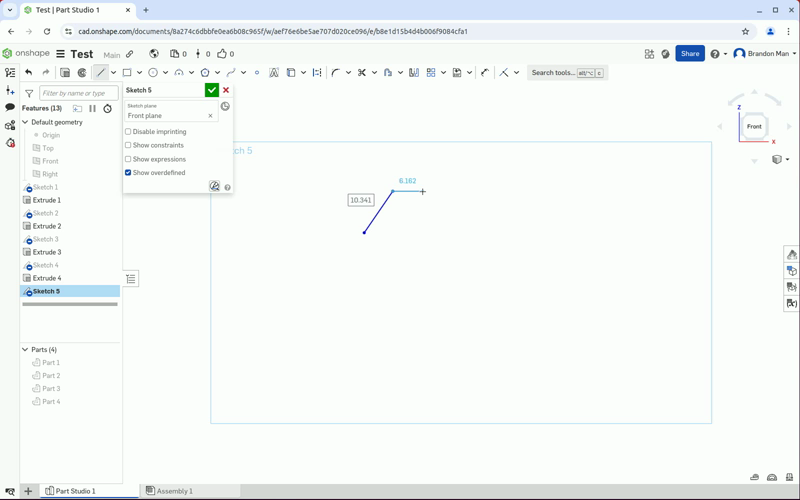
mouse_move(379, 181)
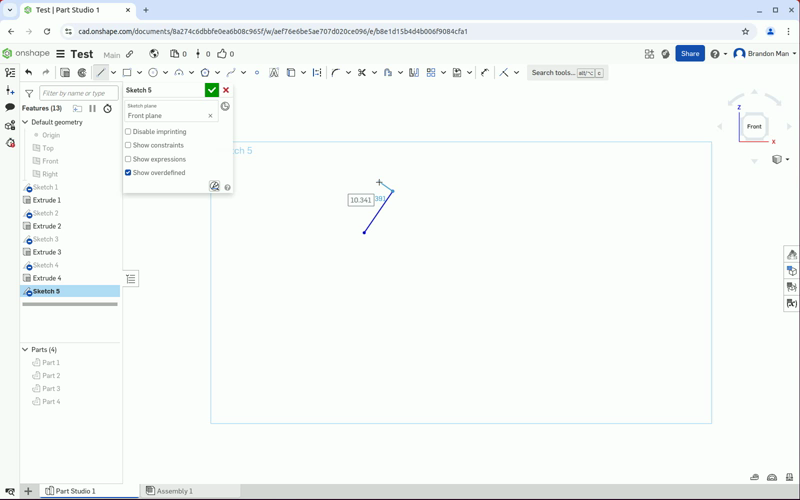
click(379, 181)
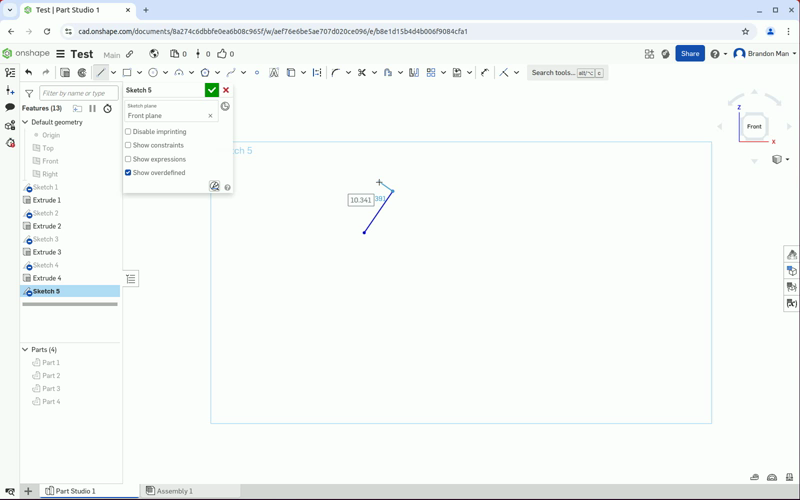
key_up(shift)
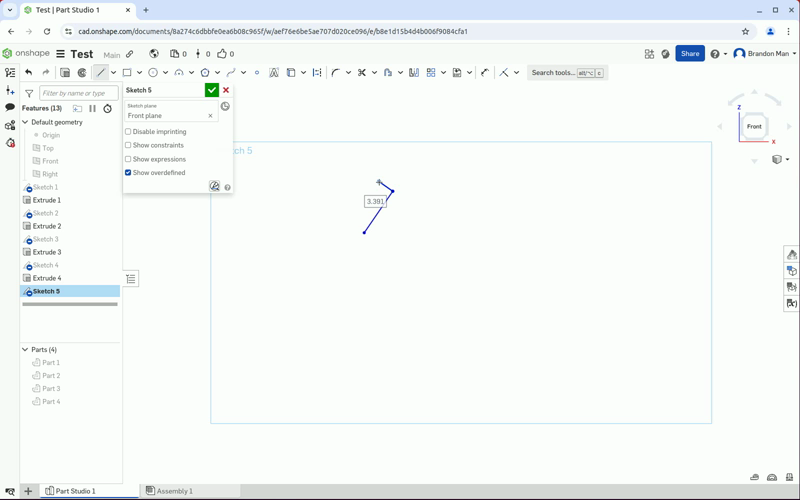
mouse_move(409, 181)
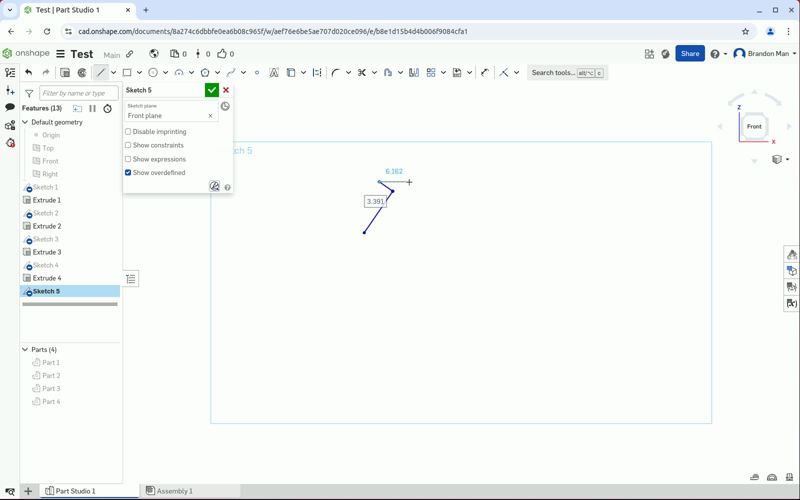
key_down(shift)
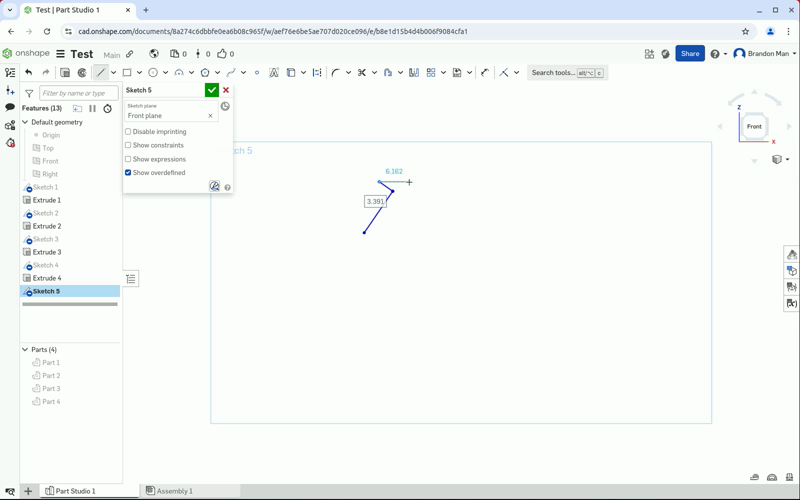
mouse_move(364, 232)
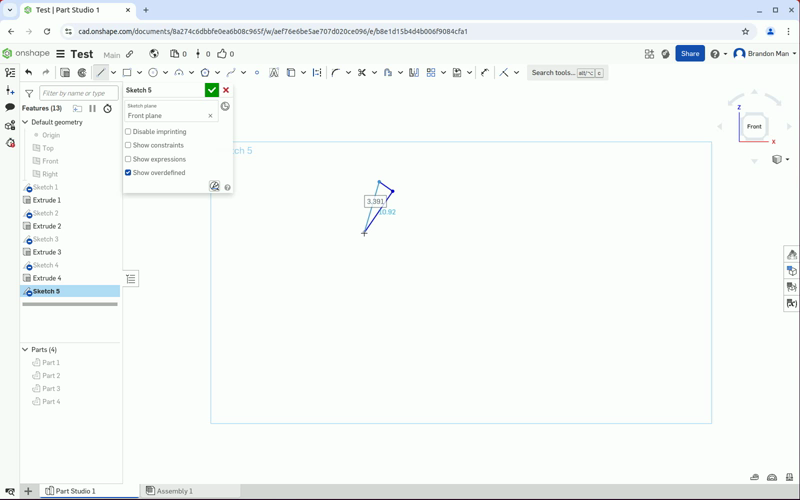
key_up(shift)
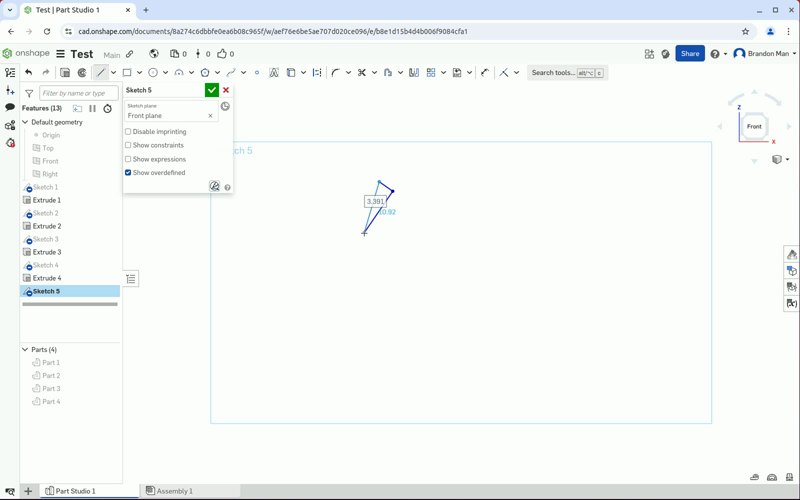
click(364, 232)
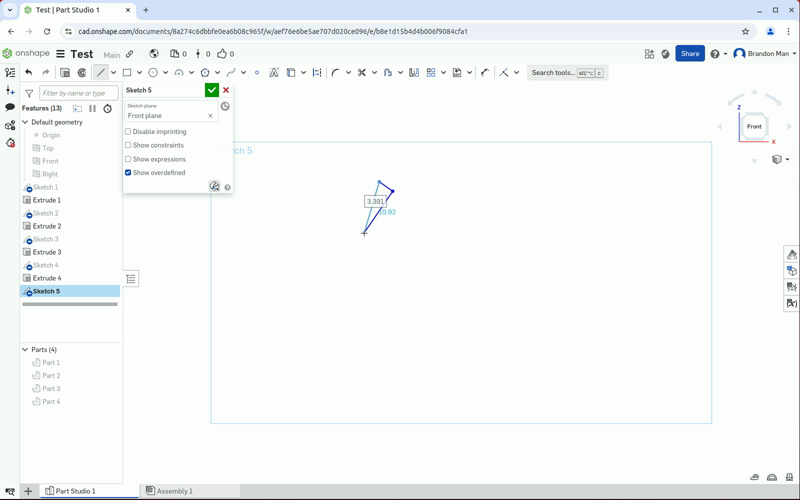
key(esc)
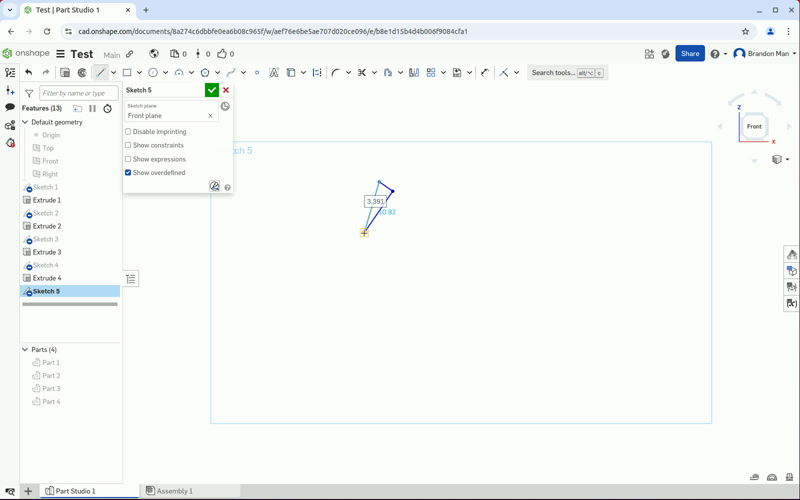
mouse_move(386, 187)
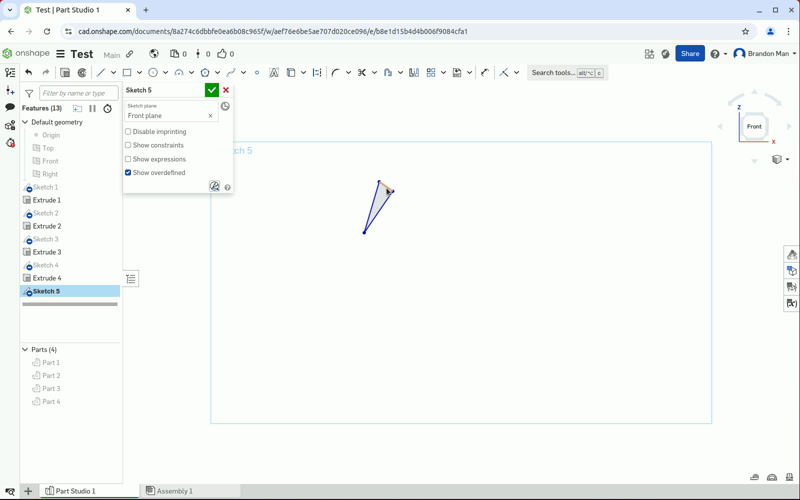
scroll(6)
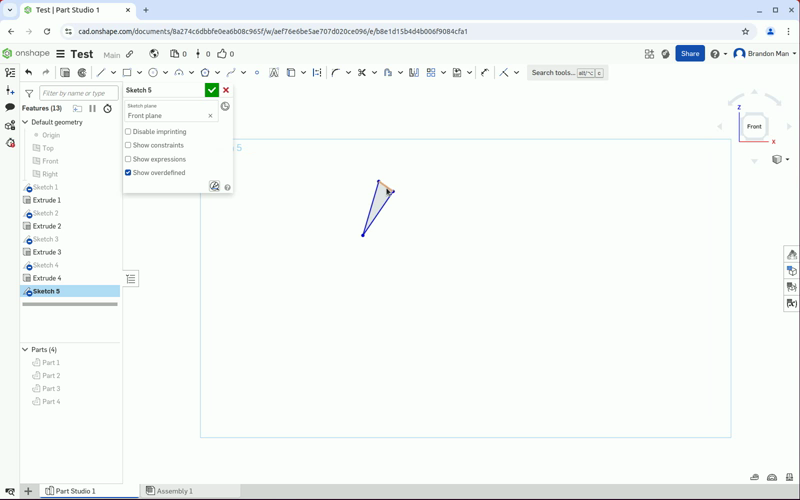
scroll(6)
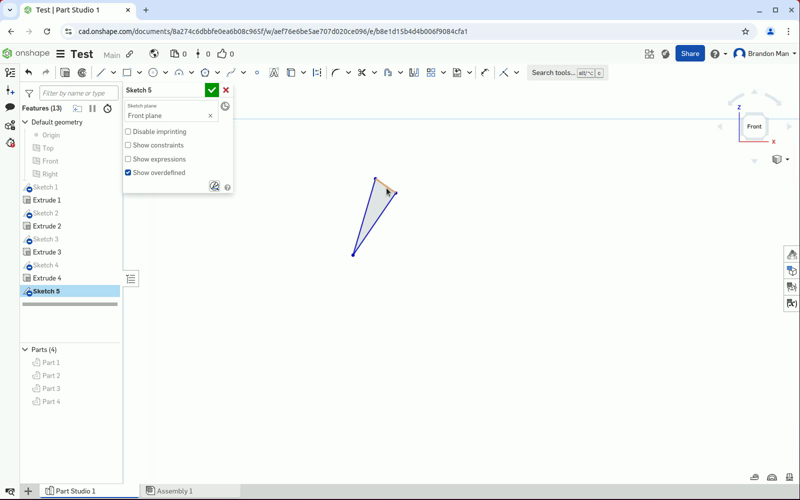
scroll(6)
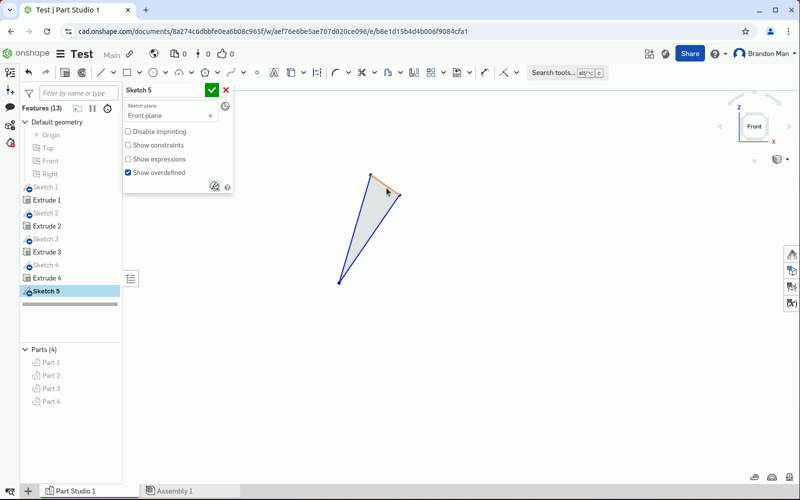
scroll(6)
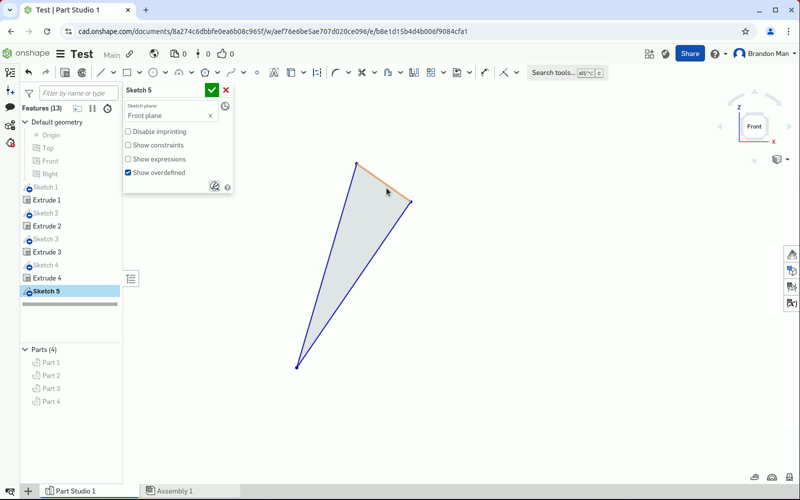
scroll(6)
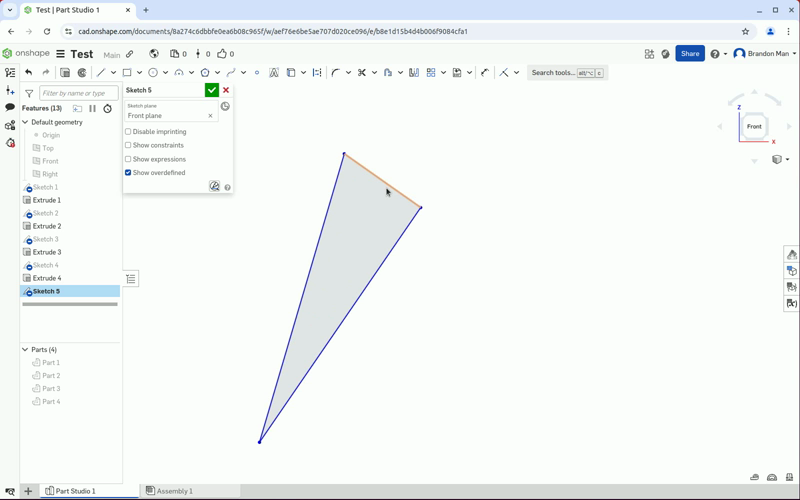
scroll(6)
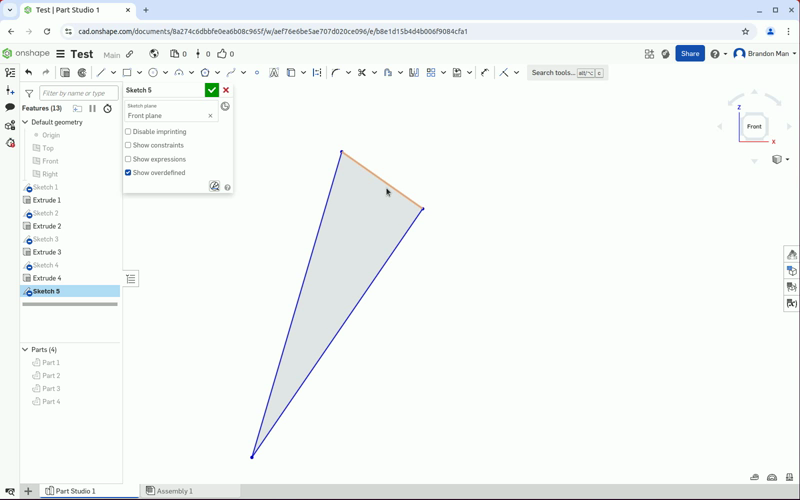
scroll(6)
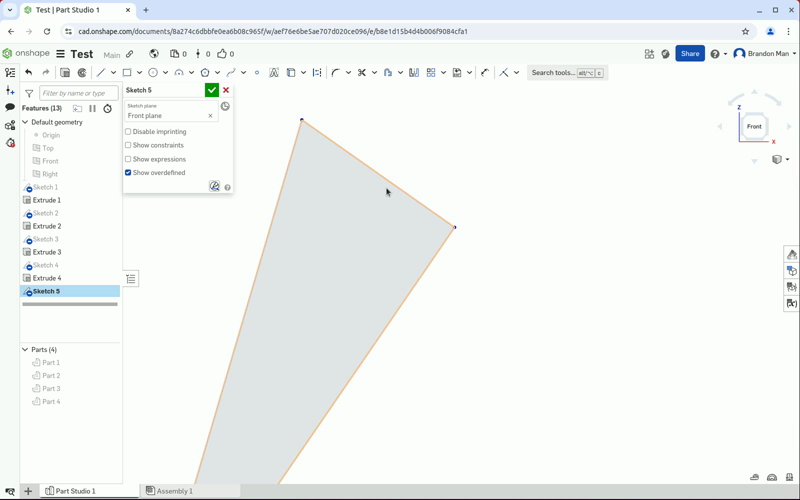
click(386, 187)
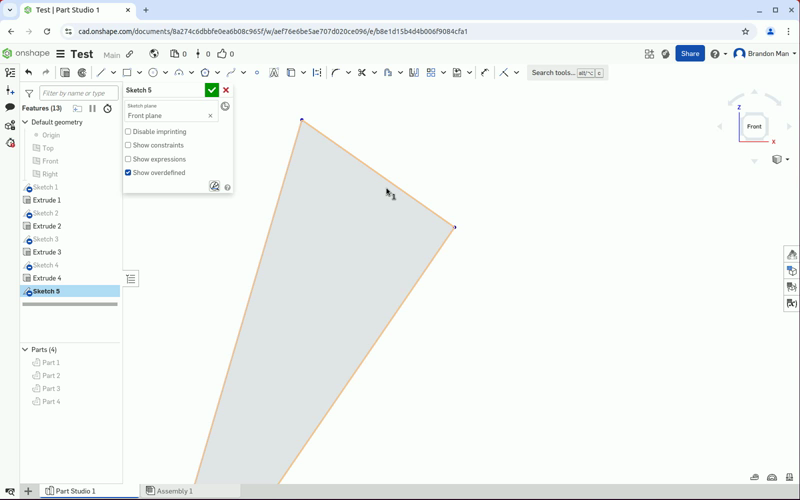
scroll(-6)
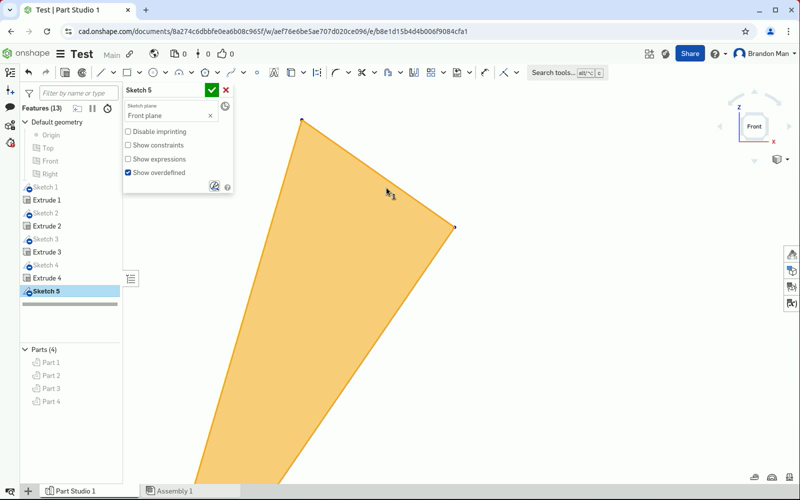
scroll(-6)
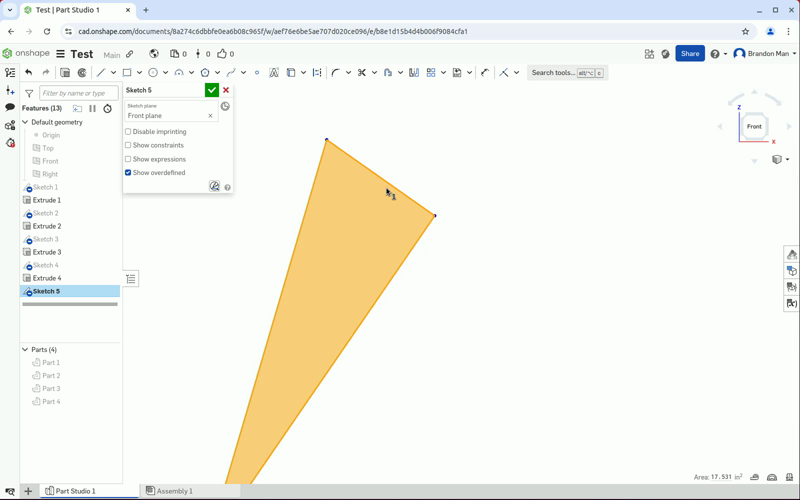
scroll(-6)
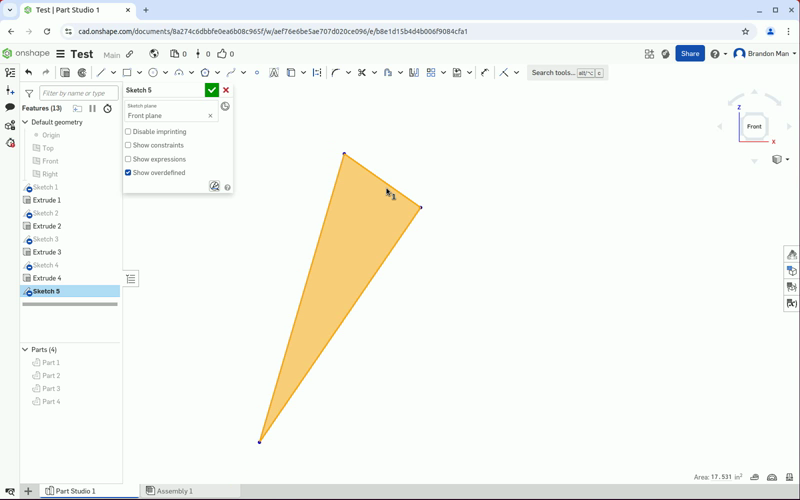
scroll(-6)
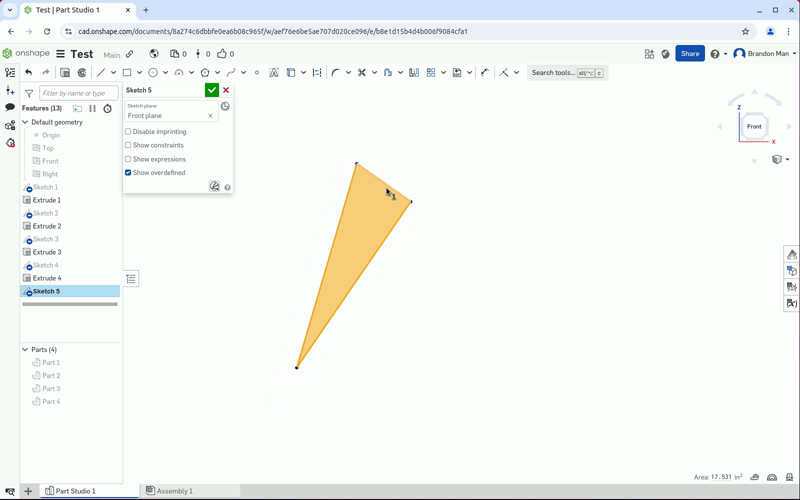
scroll(-6)
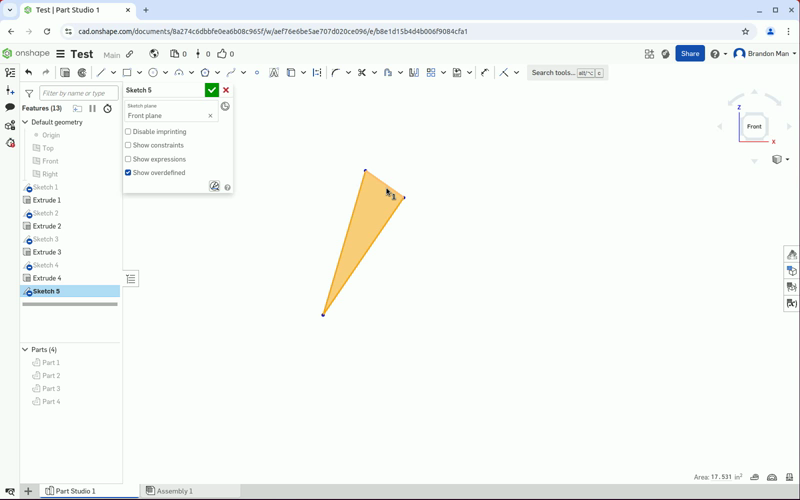
scroll(-6)
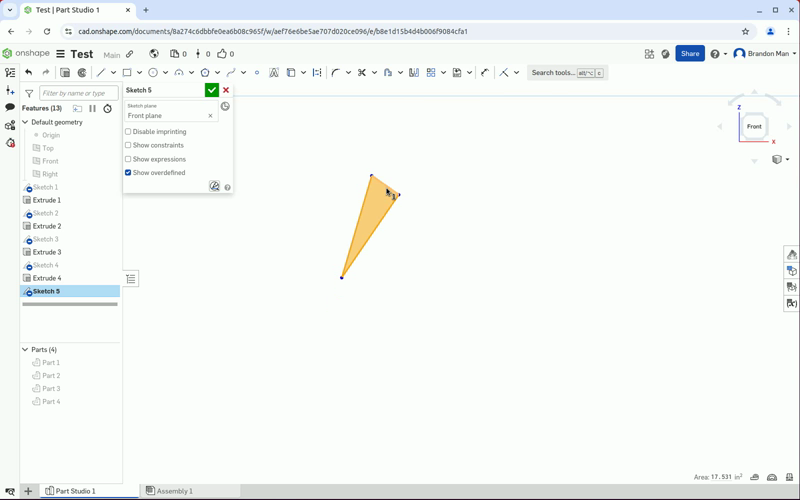
scroll(-6)
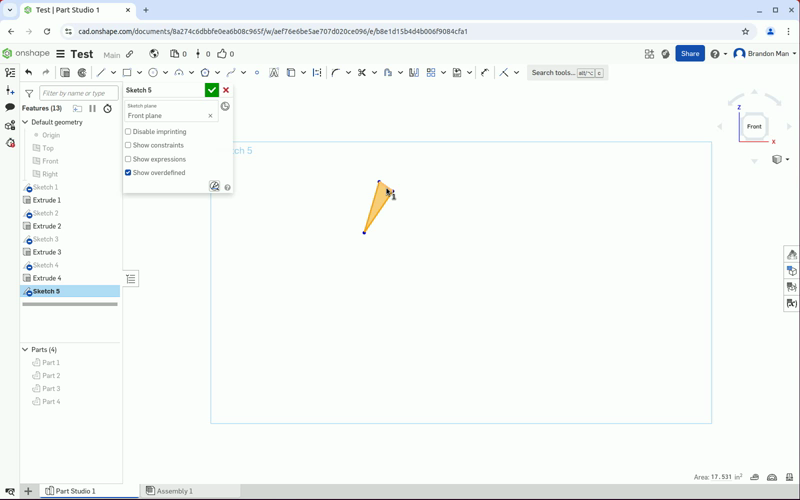
mouse_move(73, 352)
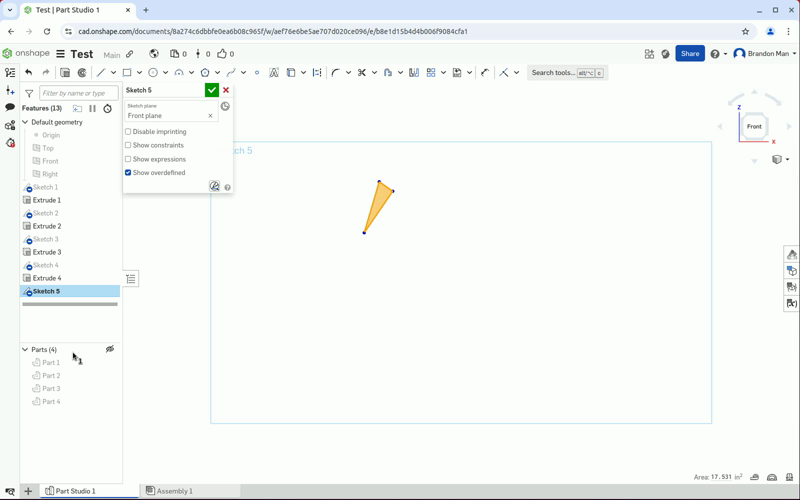
key(shift+y)
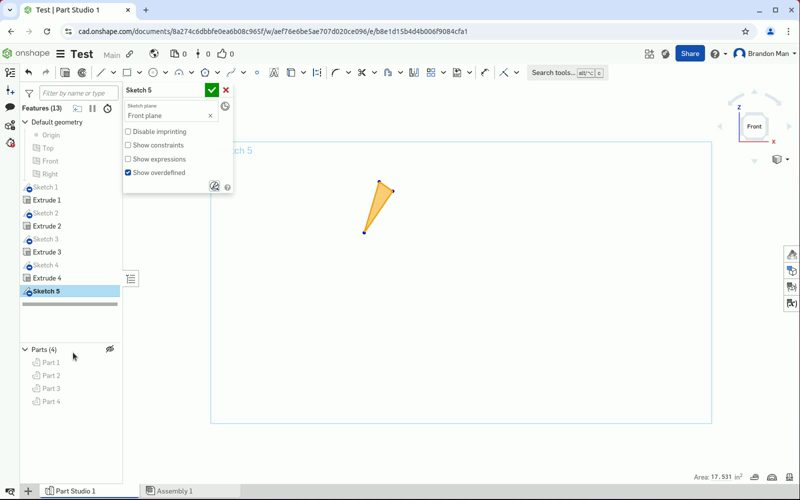
key(shift+e)
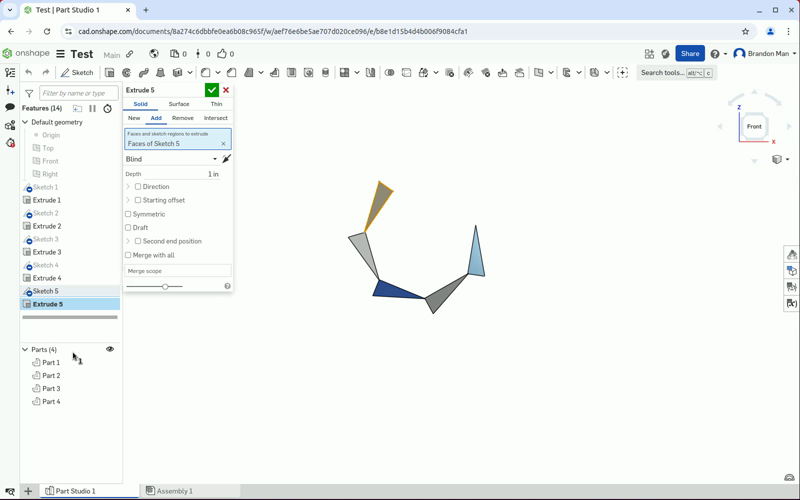
mouse_move(143, 106)
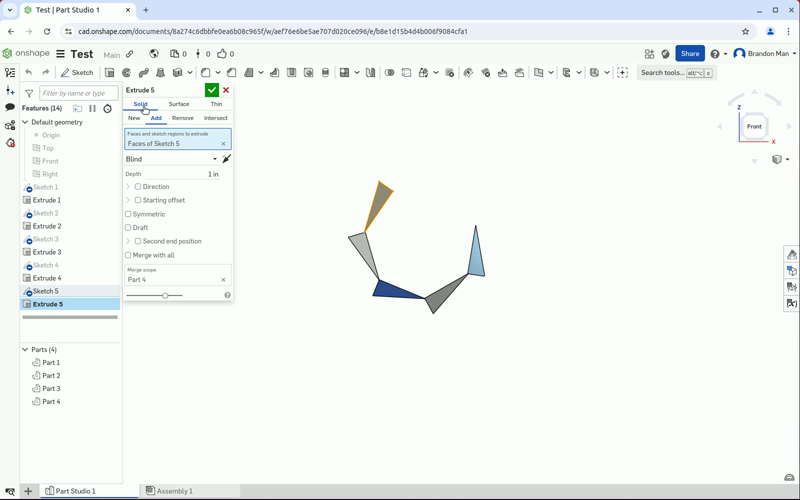
click(143, 106)
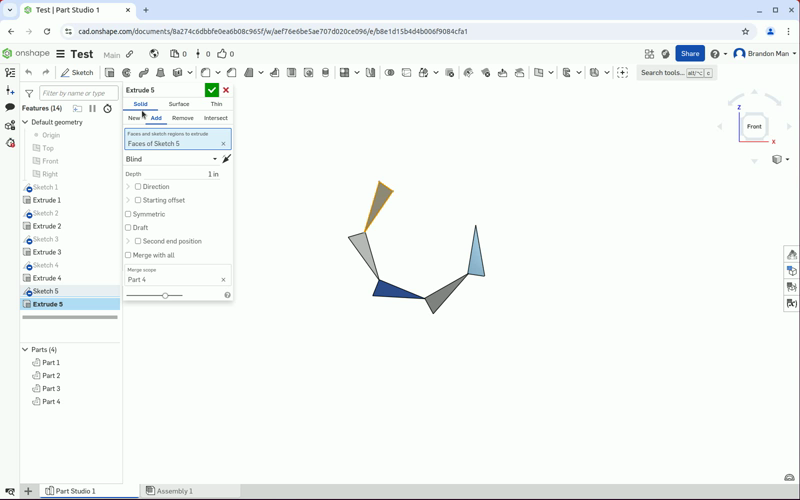
mouse_move(137, 120)
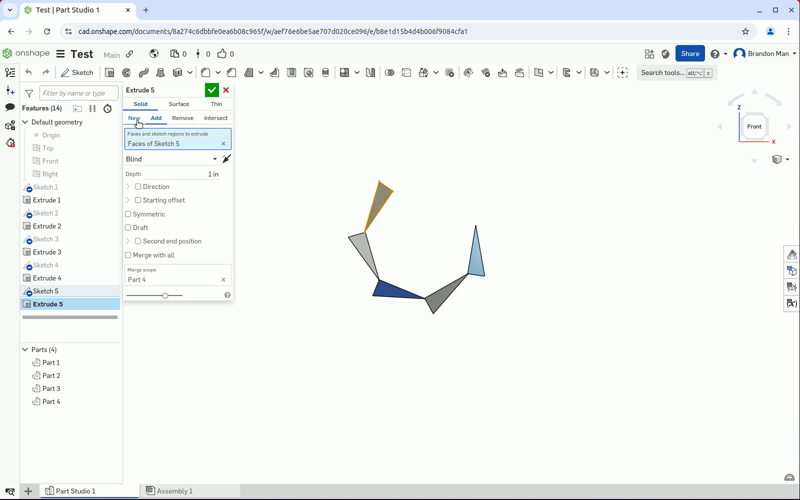
click(137, 120)
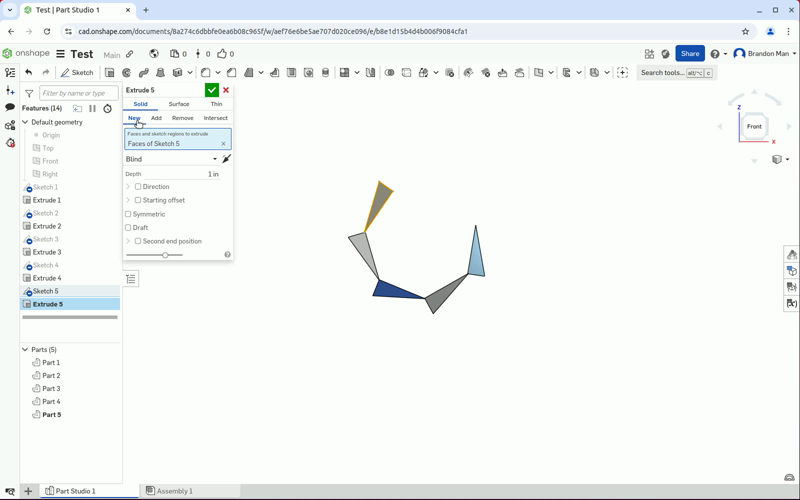
key(tab, 4)
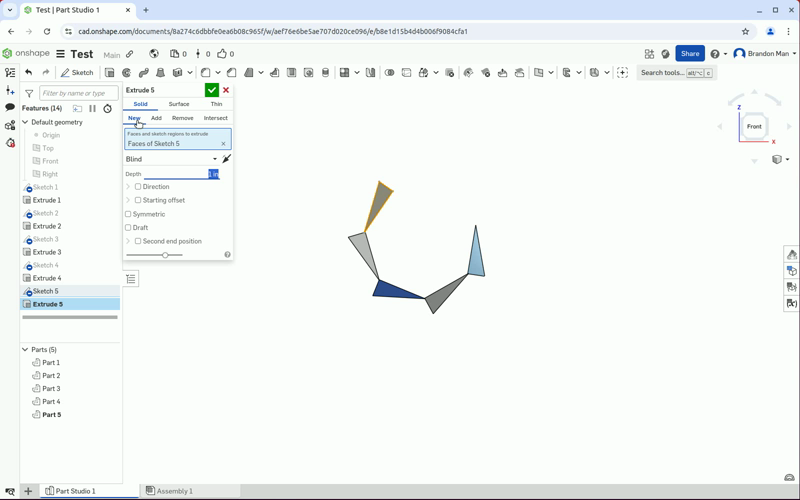
text(6.981)
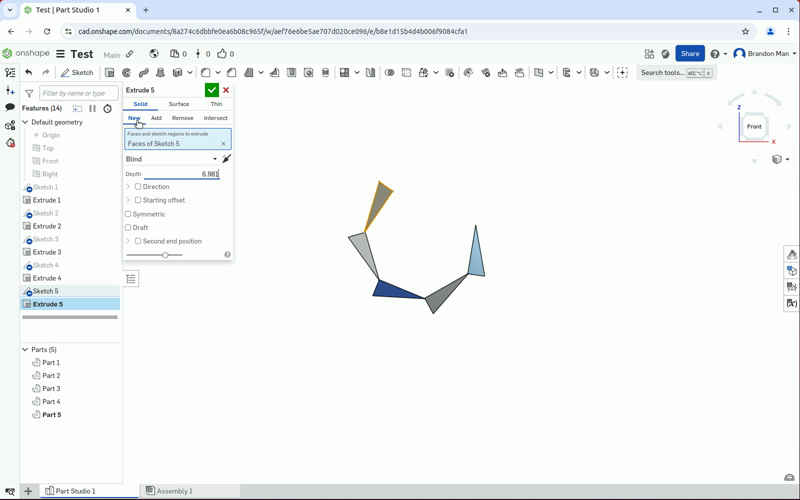
key(enter)
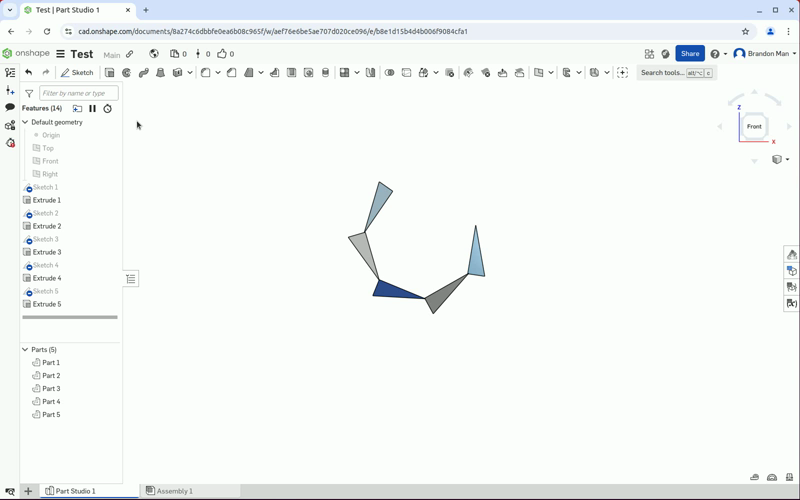
key(shift+h)
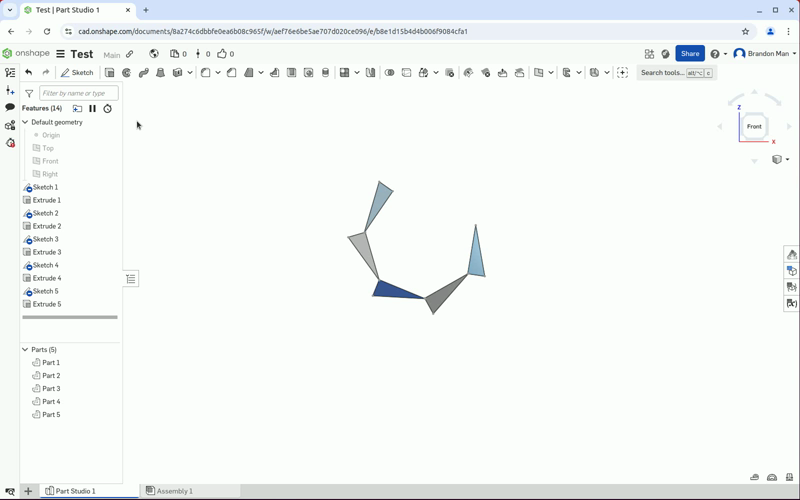
key(shift+h)
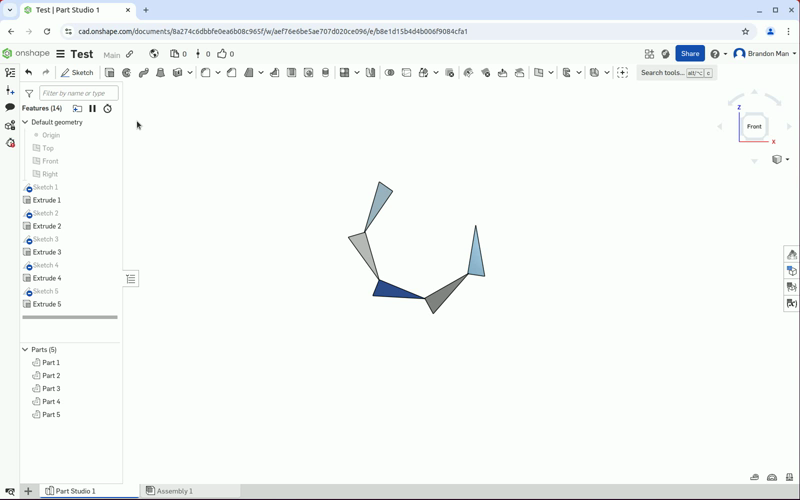
mouse_move(73, 189)
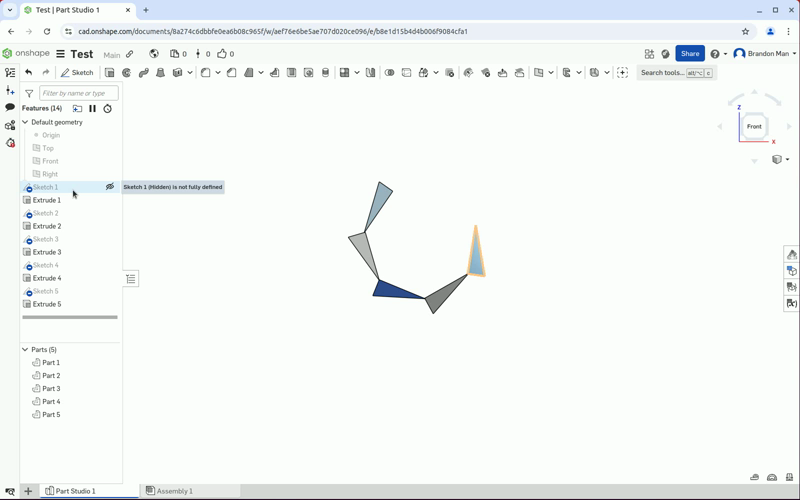
click(73, 189)
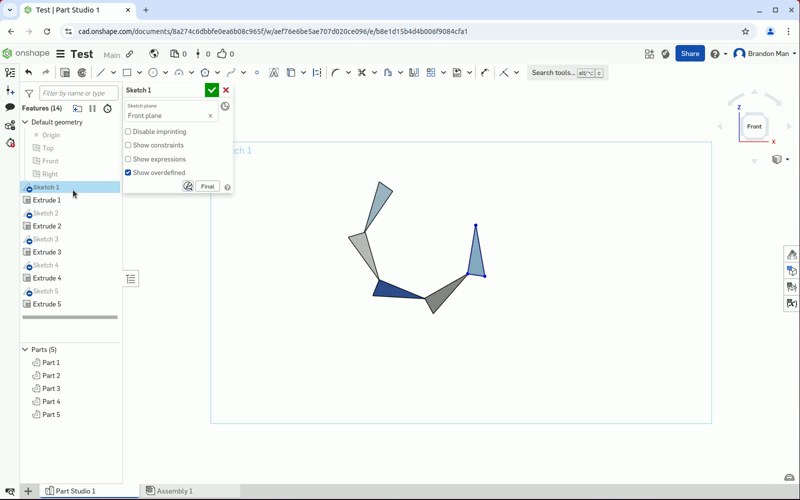
mouse_move(229, 92)
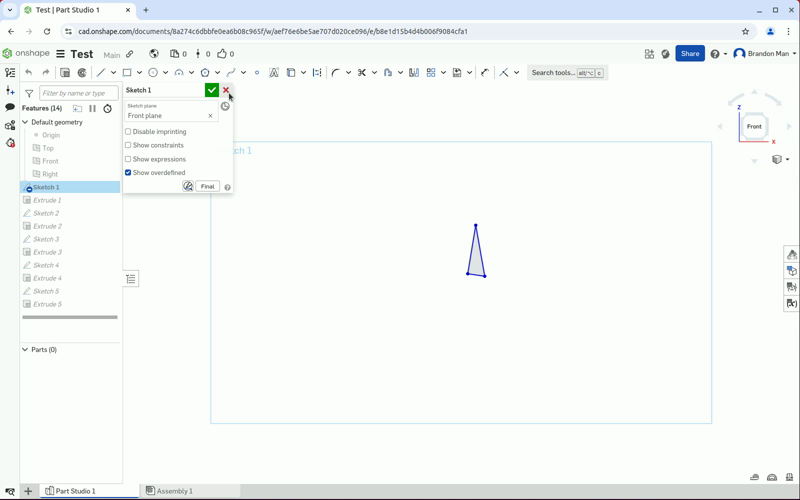
click(229, 92)
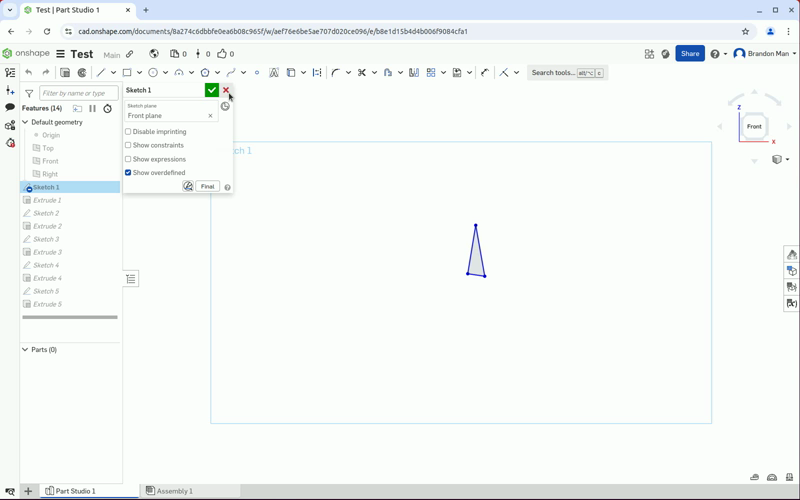
key(shift+s)
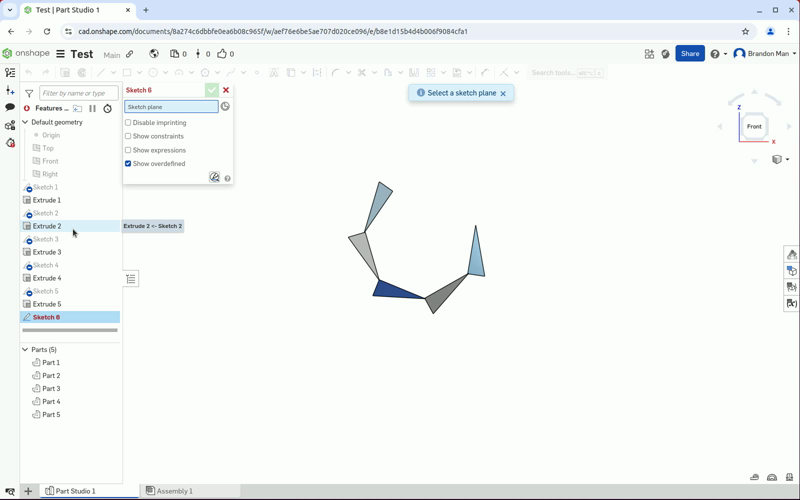
scroll(3)
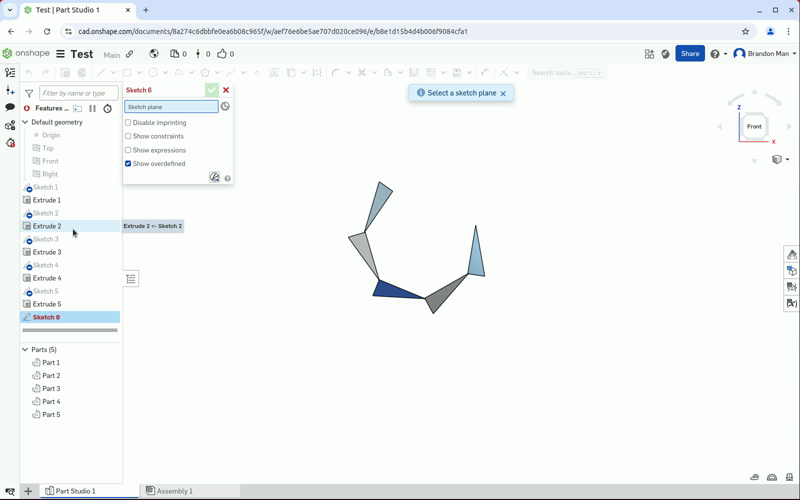
mouse_move(73, 163)
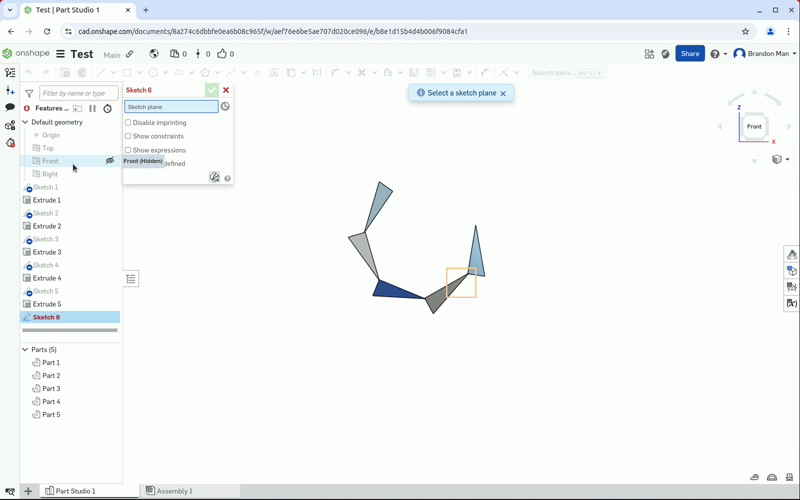
click(73, 163)
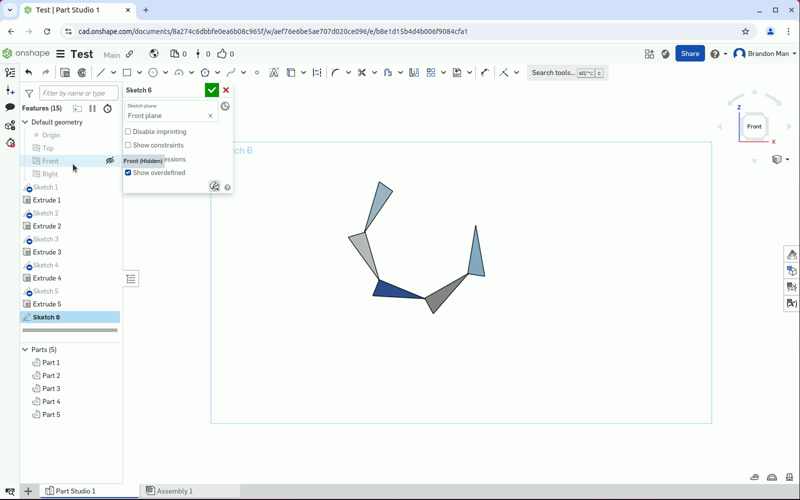
mouse_move(73, 352)
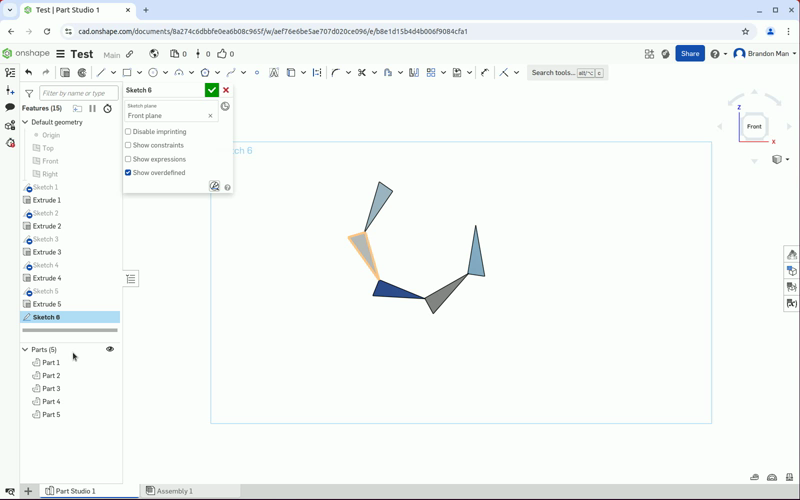
key(y)
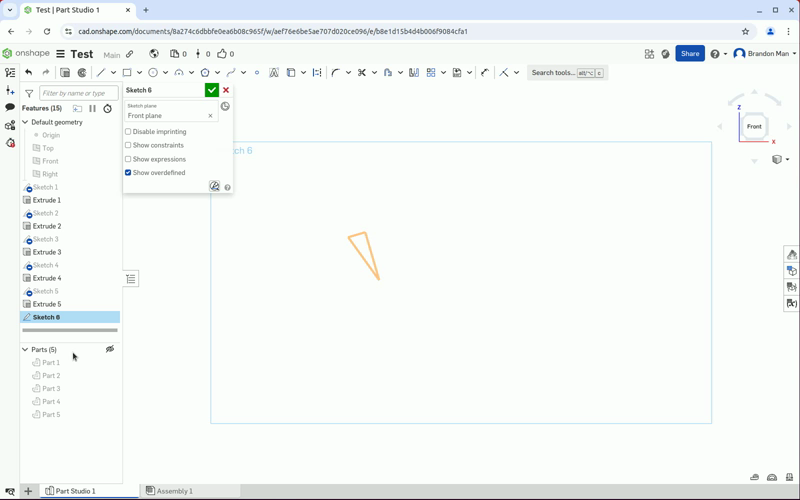
key(l)
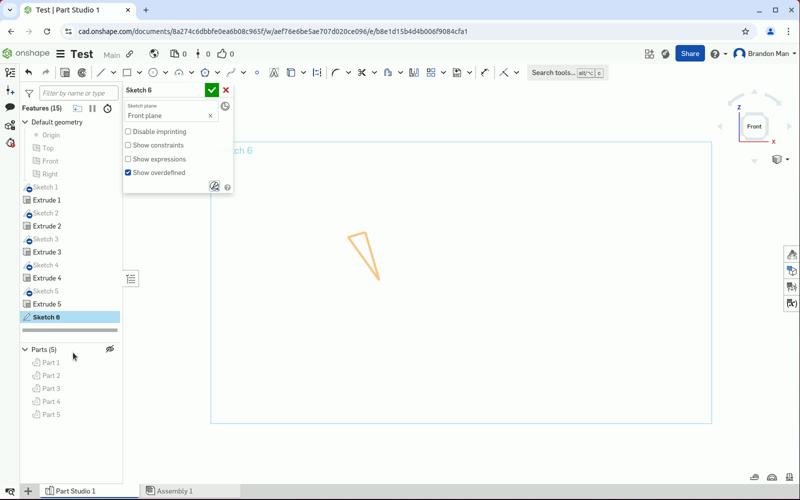
key_down(shift)
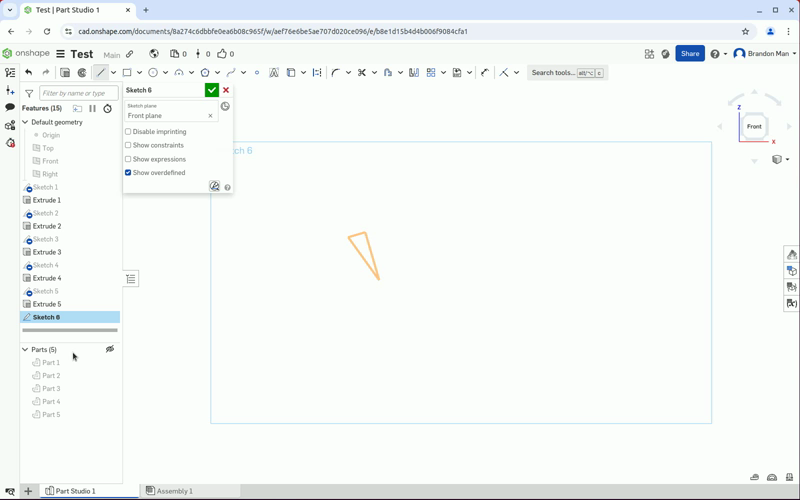
mouse_move(392, 192)
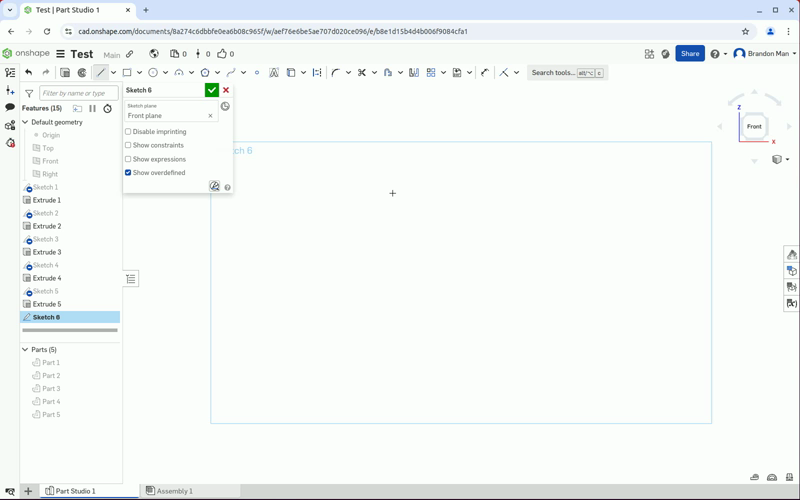
click(392, 192)
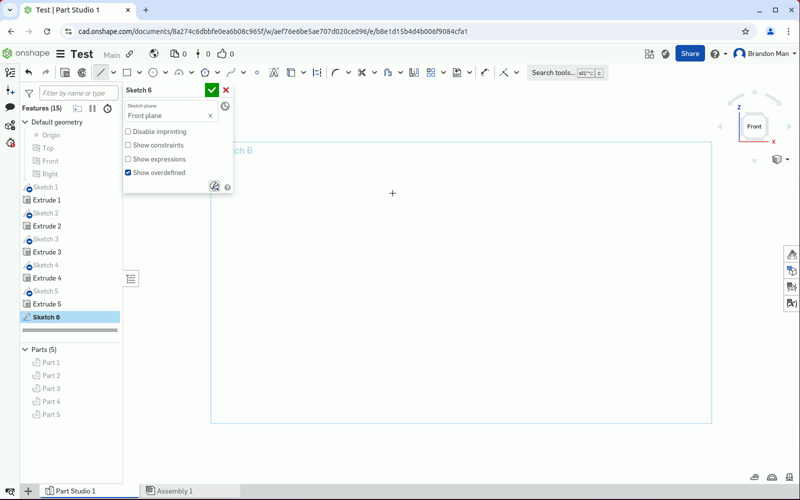
key_up(shift)
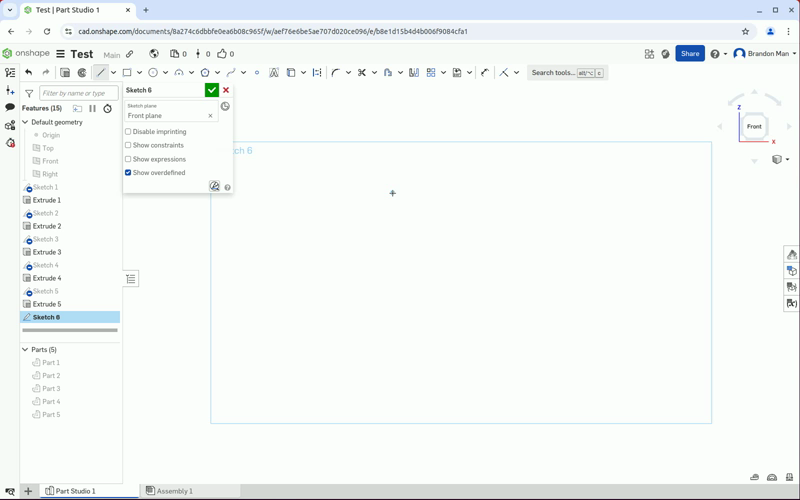
key_down(shift)
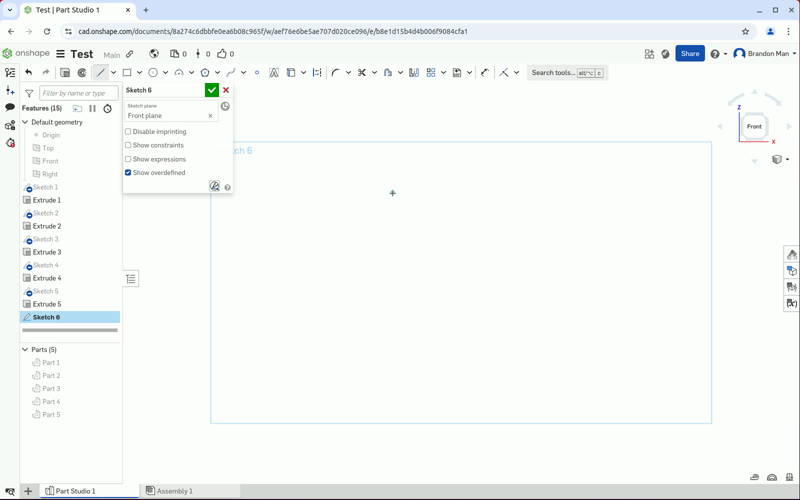
mouse_move(422, 192)
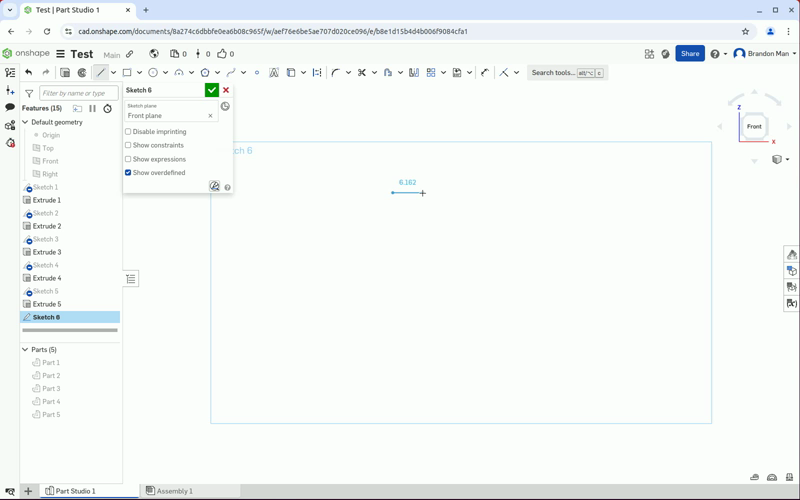
mouse_move(442, 189)
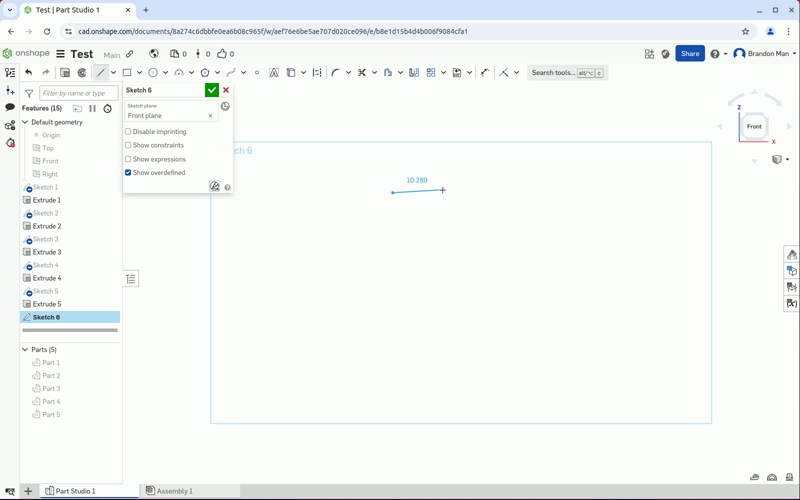
click(442, 189)
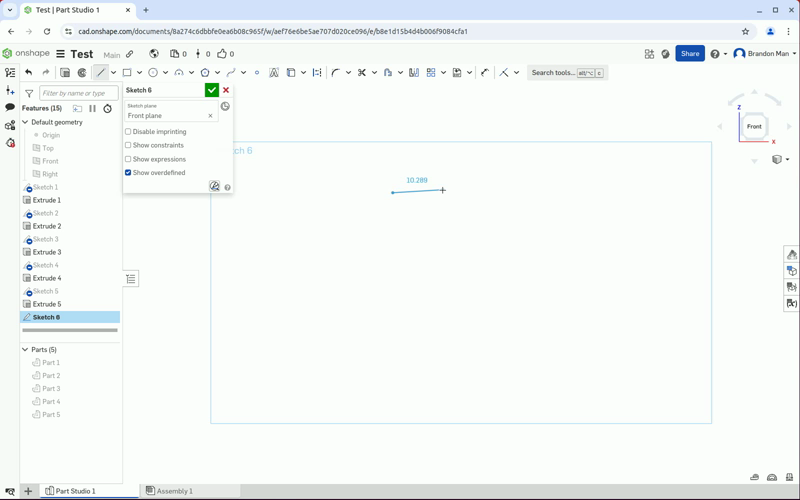
key_up(shift)
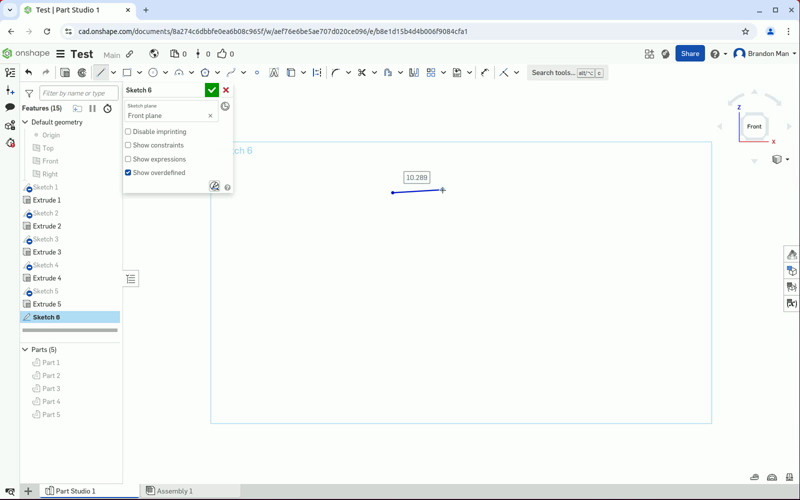
key_down(shift)
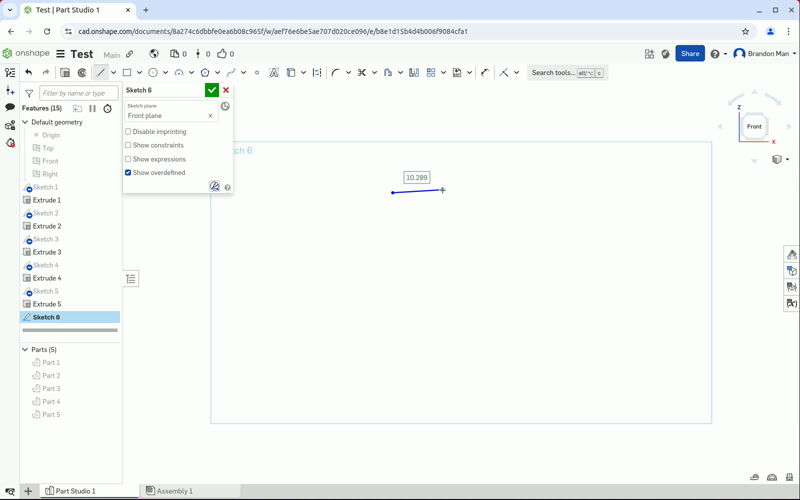
mouse_move(472, 189)
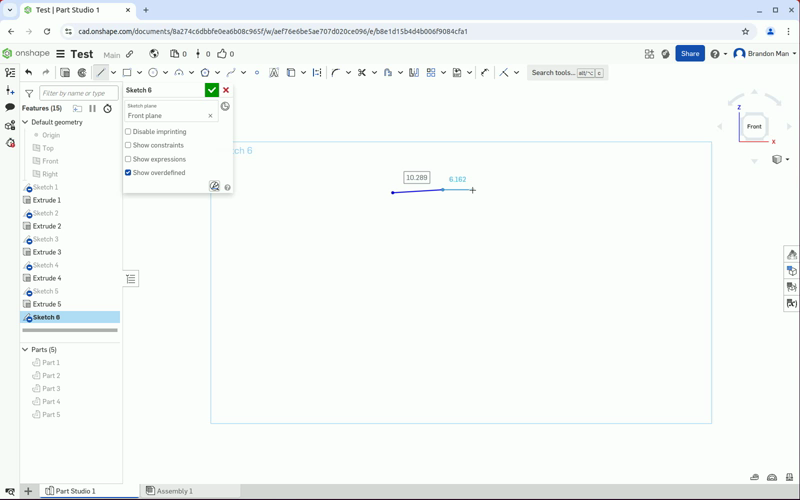
mouse_move(441, 172)
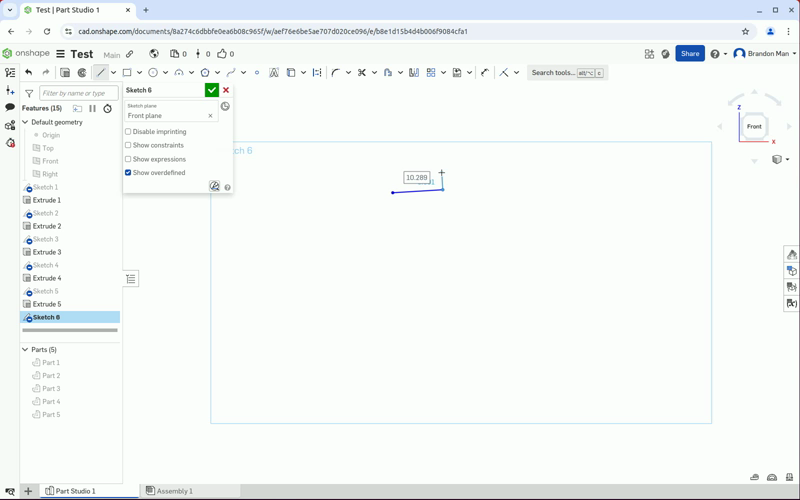
click(441, 172)
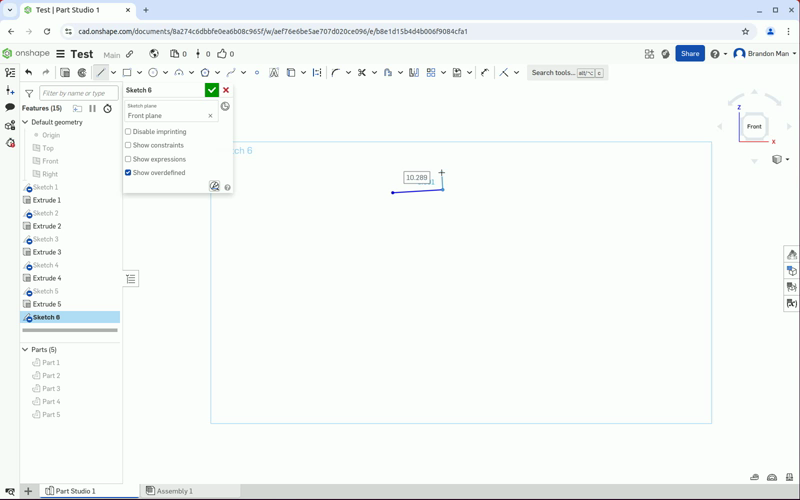
key_up(shift)
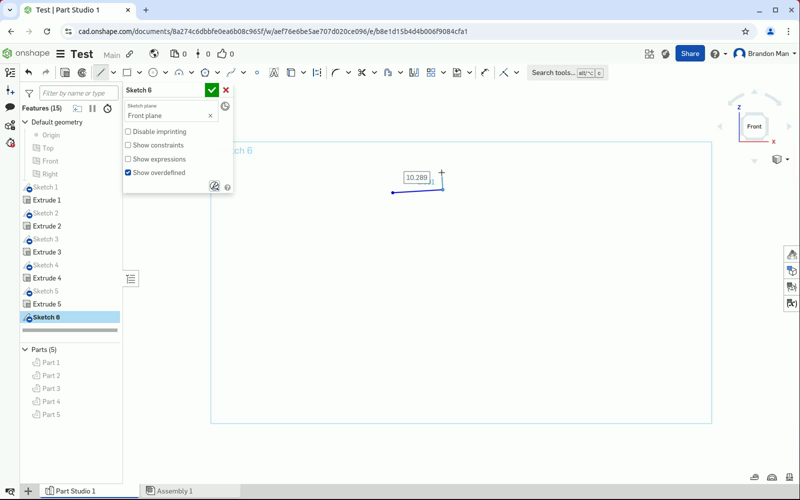
mouse_move(471, 172)
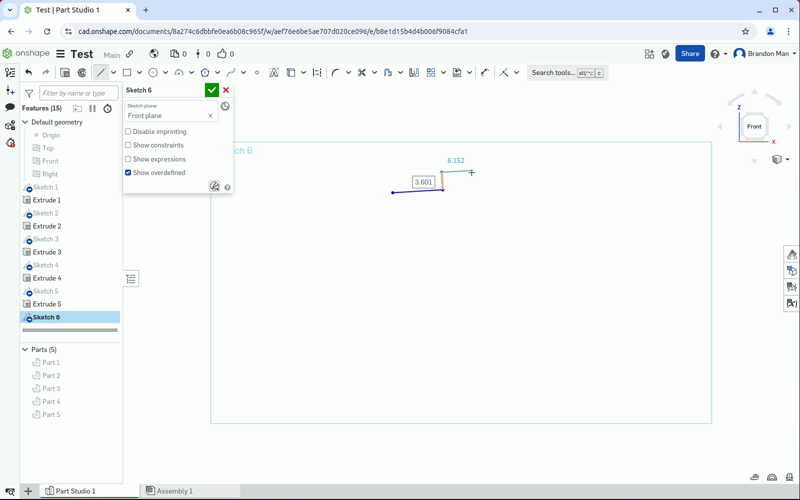
key_down(shift)
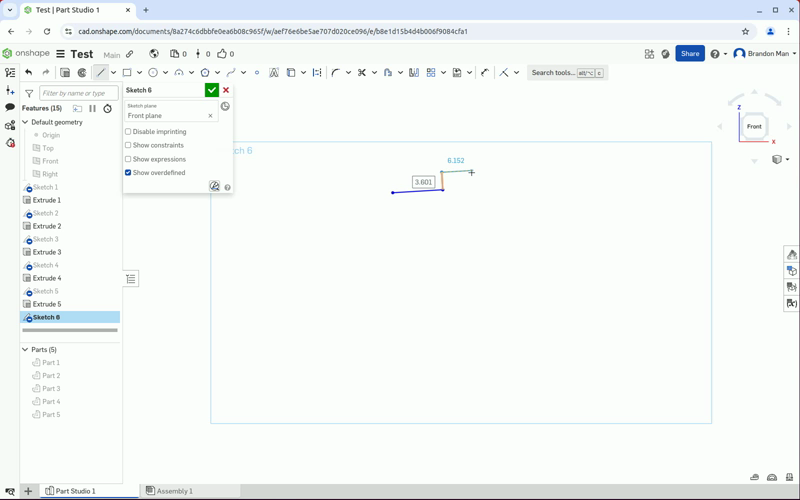
mouse_move(392, 192)
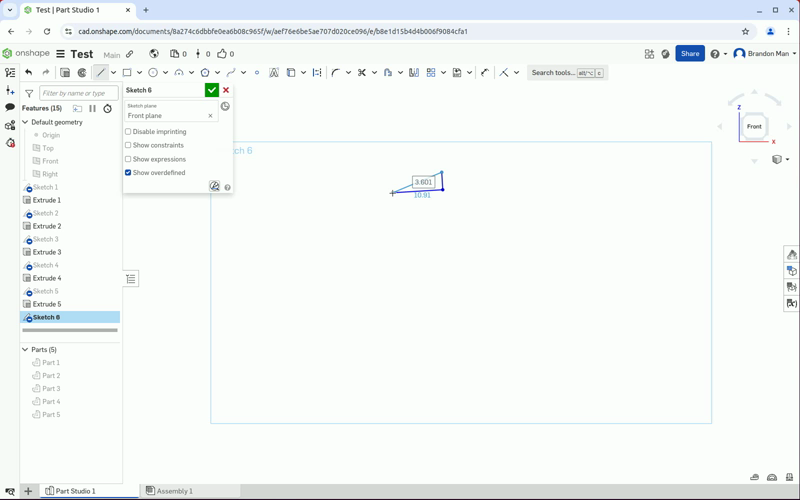
key_up(shift)
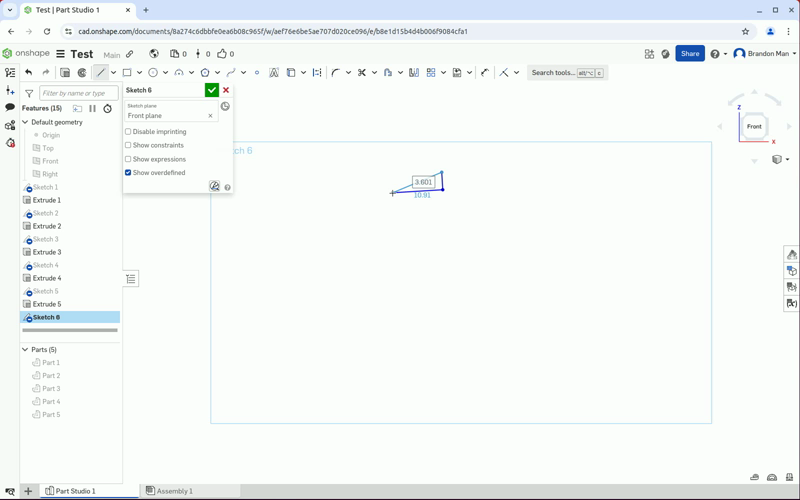
click(392, 192)
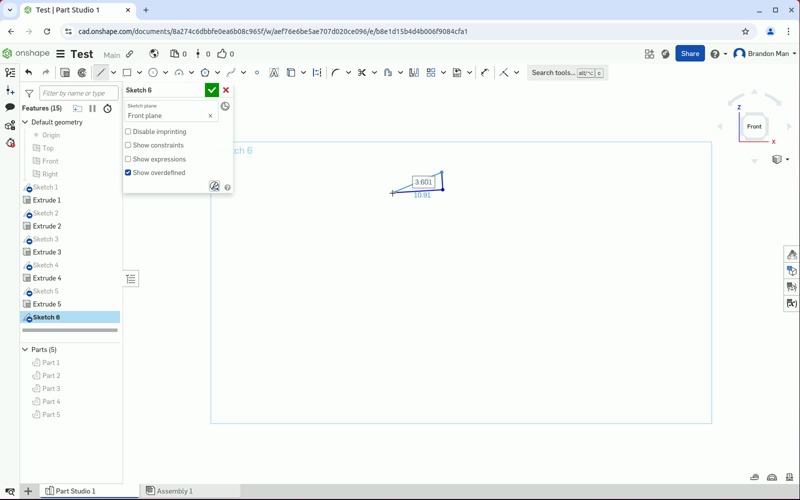
key(esc)
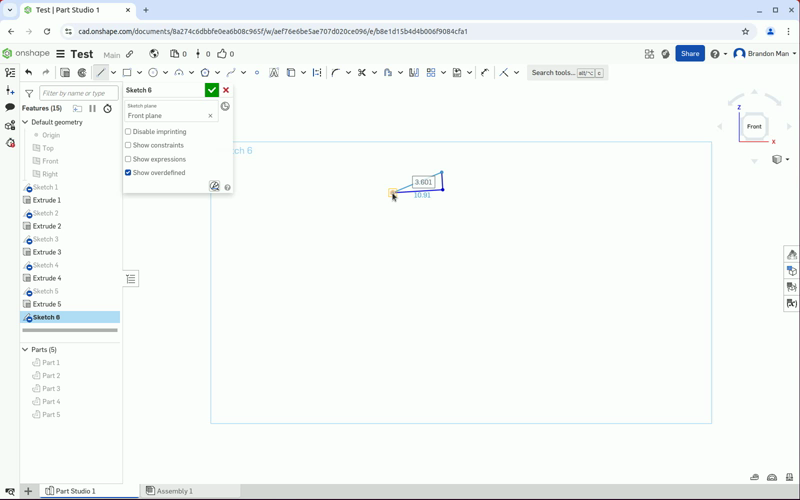
mouse_move(426, 181)
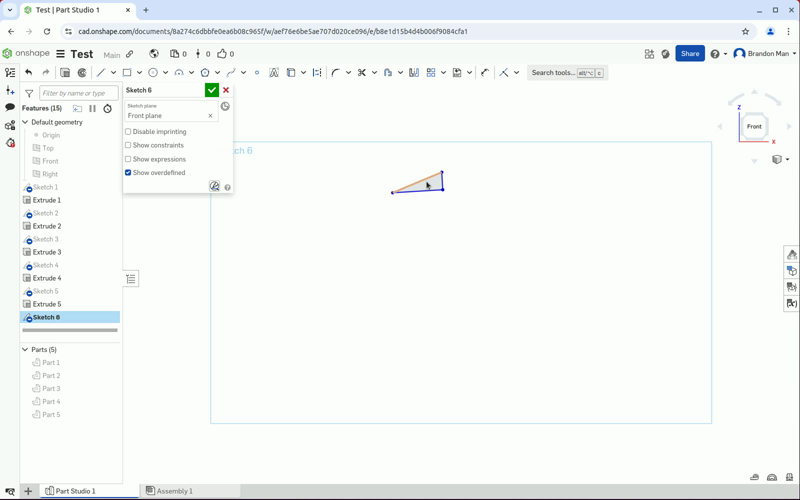
scroll(6)
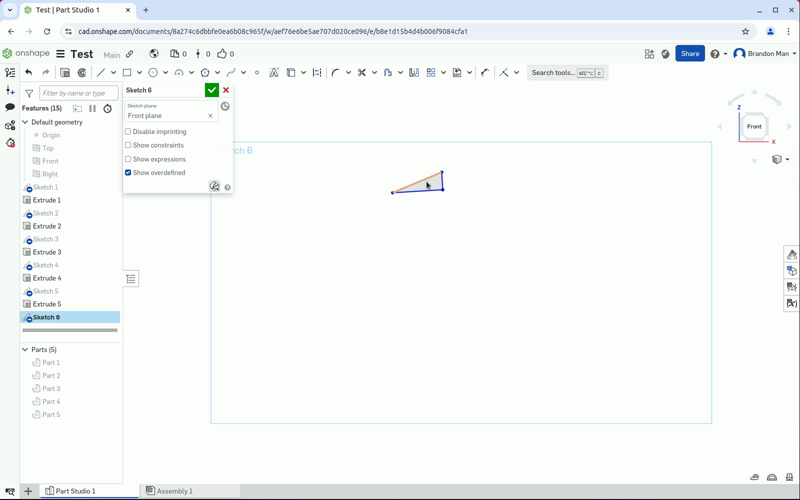
scroll(6)
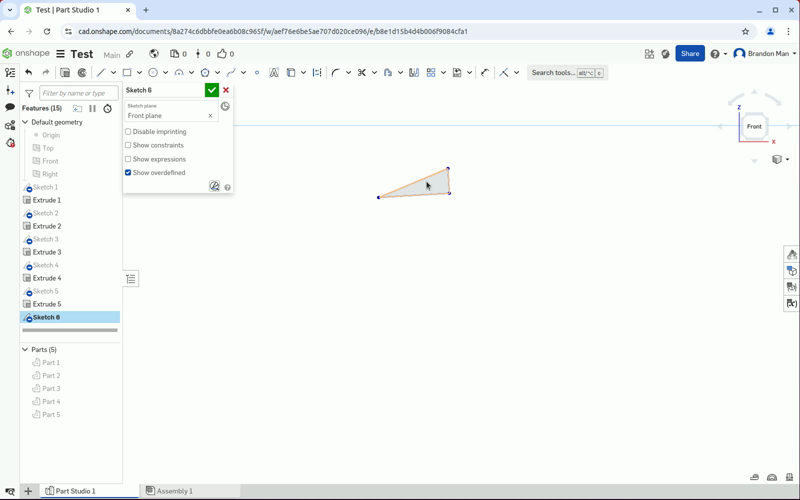
scroll(6)
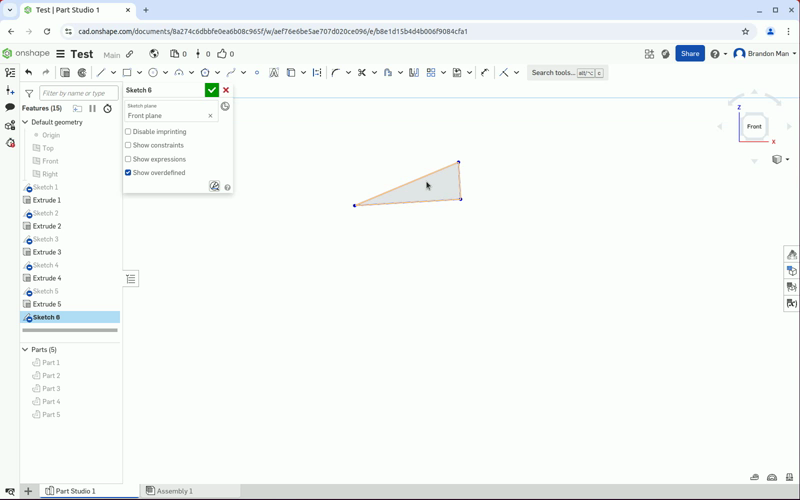
scroll(6)
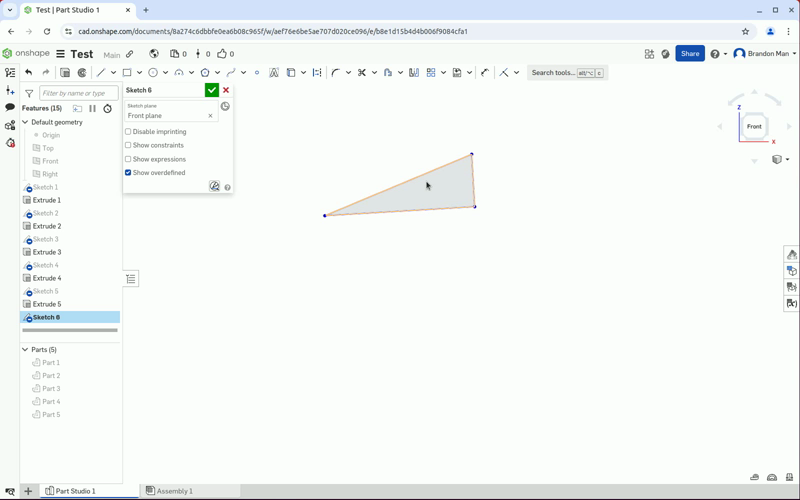
scroll(6)
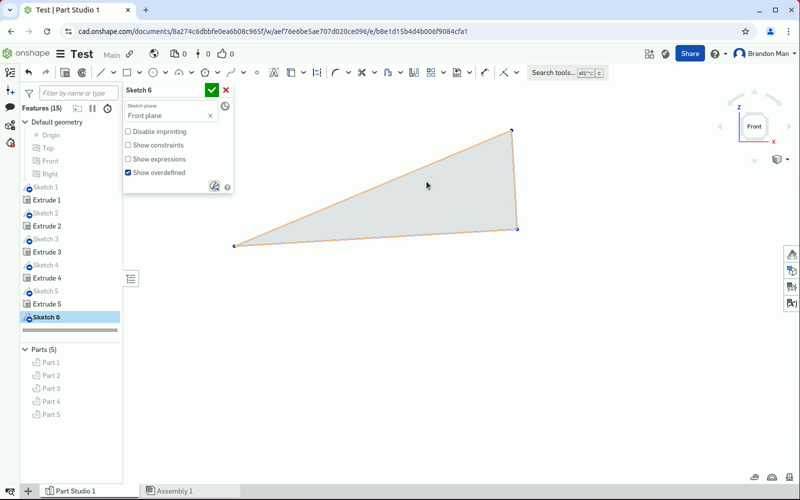
scroll(6)
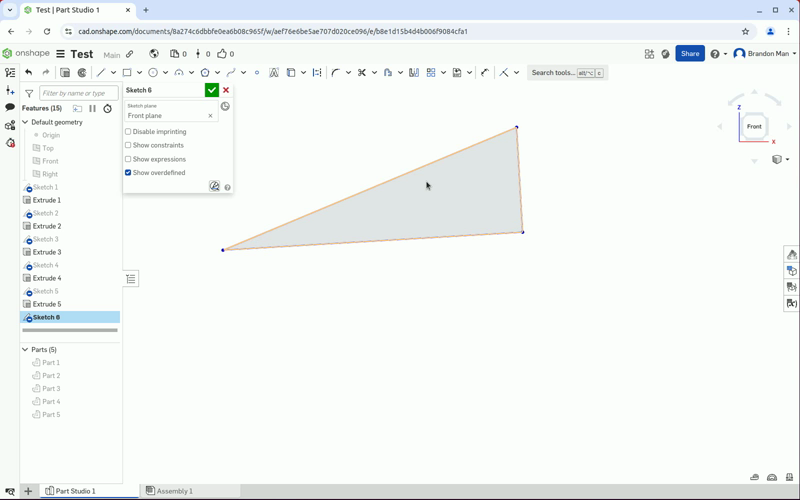
scroll(6)
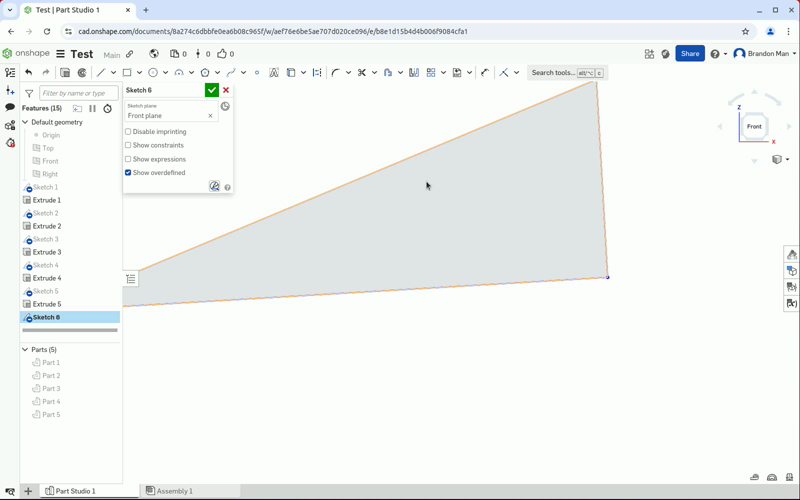
click(426, 181)
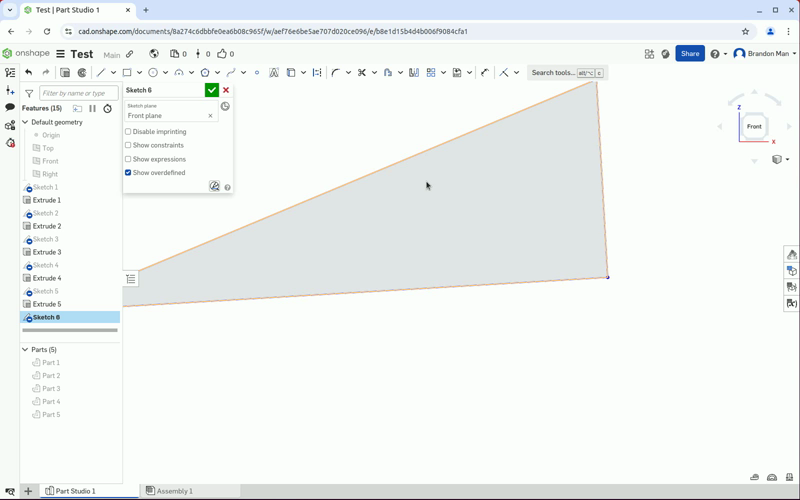
scroll(-6)
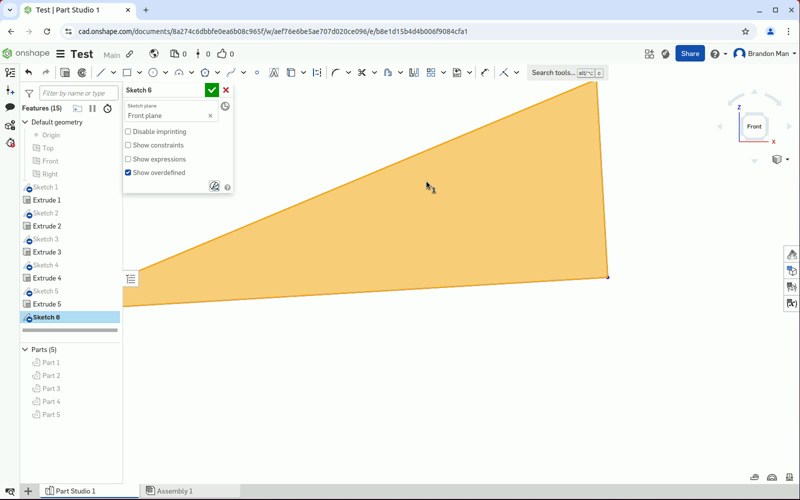
scroll(-6)
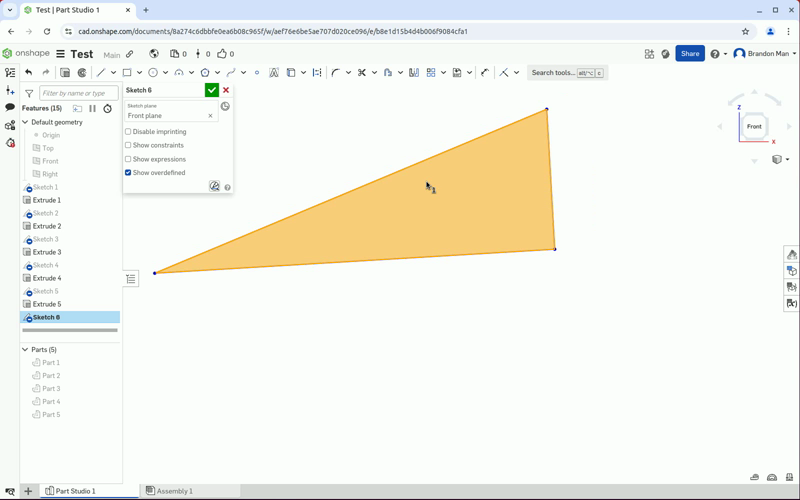
scroll(-6)
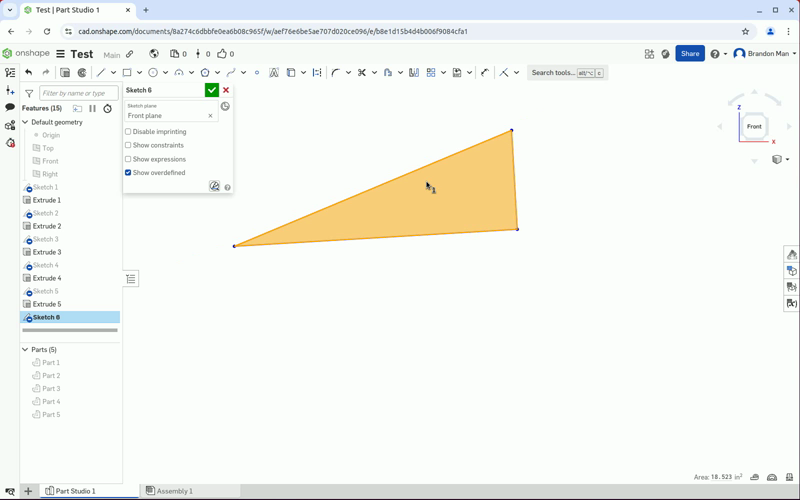
scroll(-6)
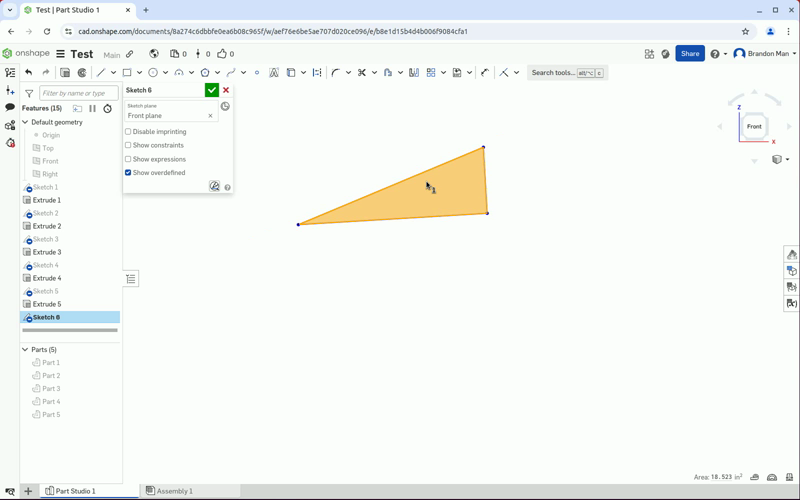
scroll(-6)
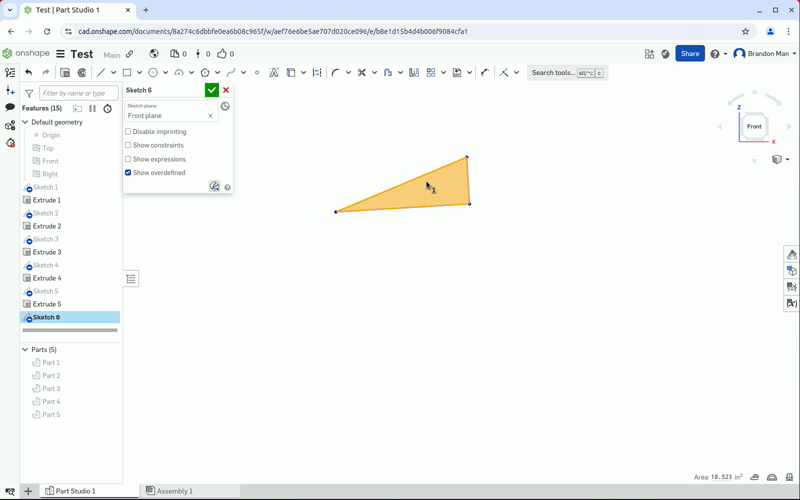
scroll(-6)
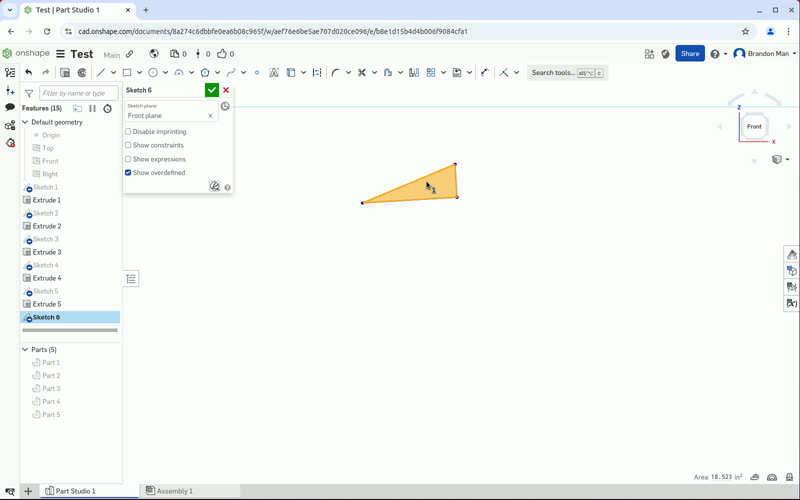
scroll(-6)
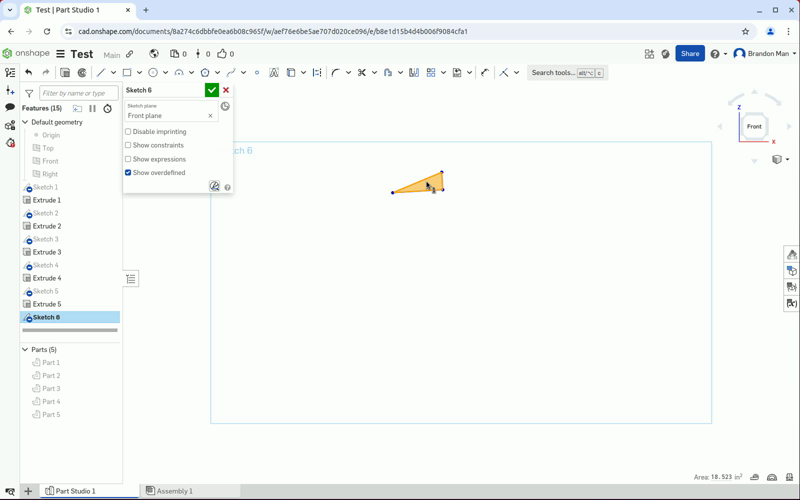
mouse_move(73, 352)
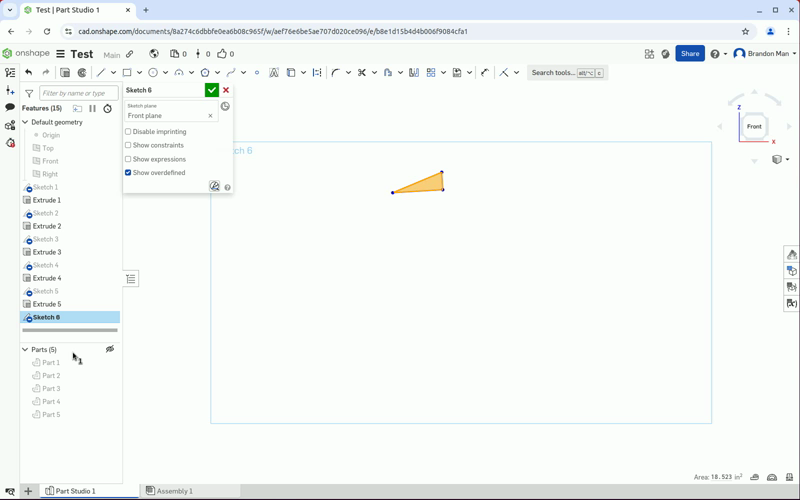
key(shift+y)
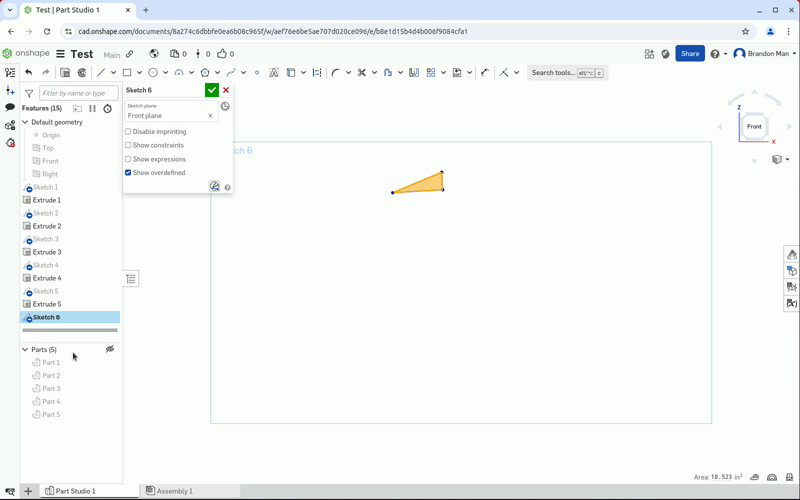
key(shift+e)
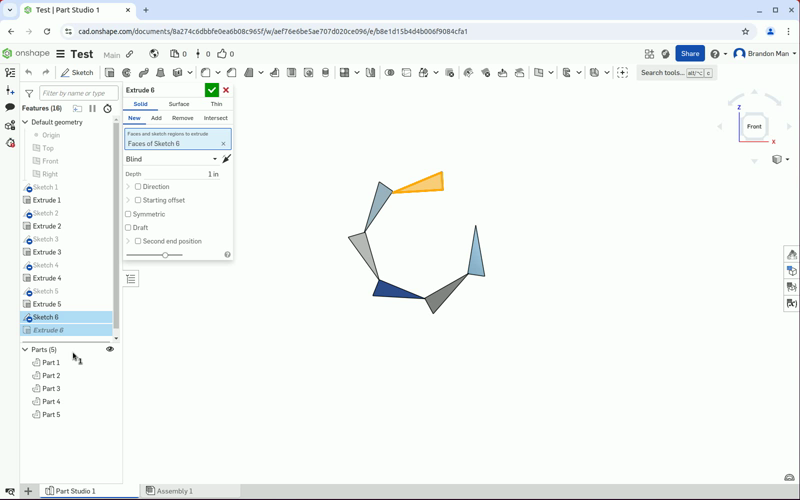
mouse_move(143, 106)
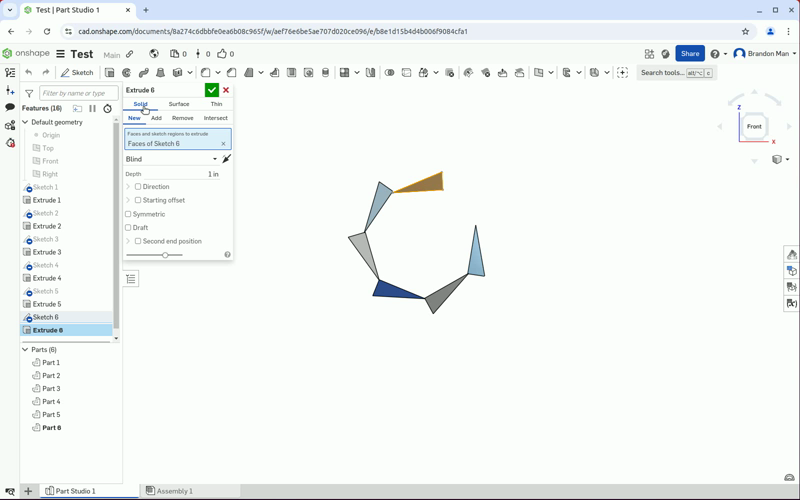
click(143, 106)
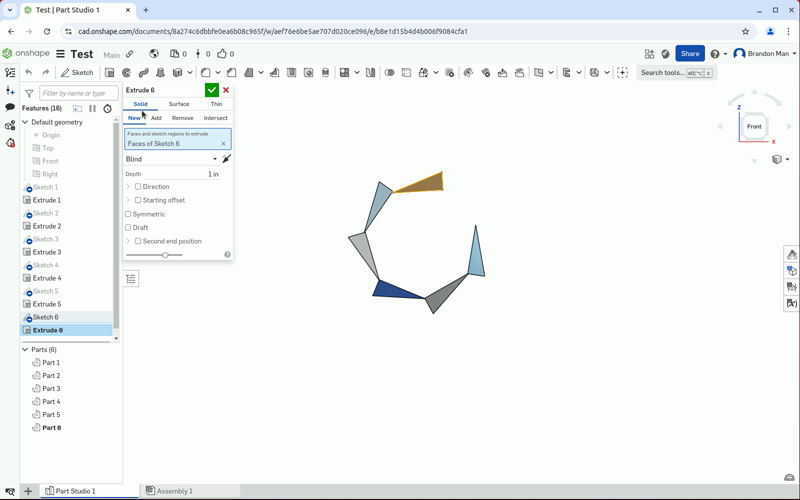
mouse_move(137, 120)
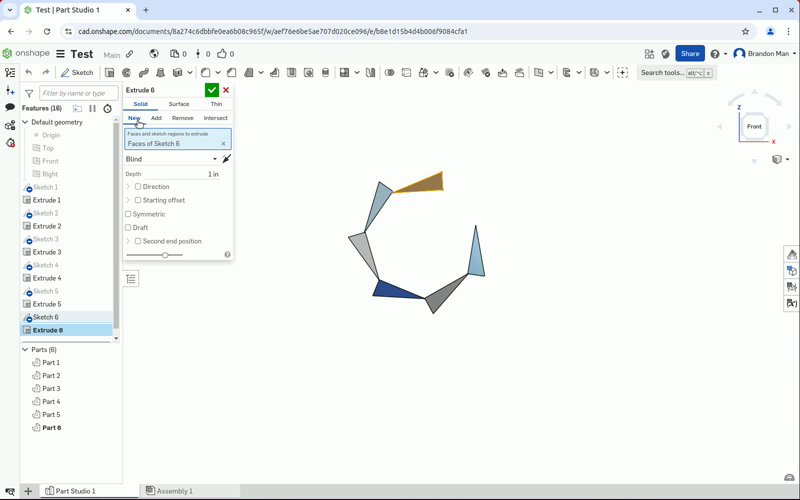
click(137, 120)
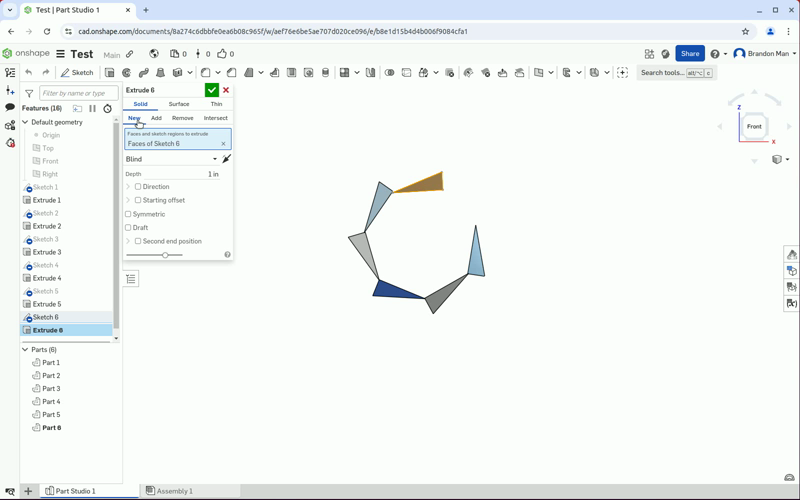
key(tab, 4)
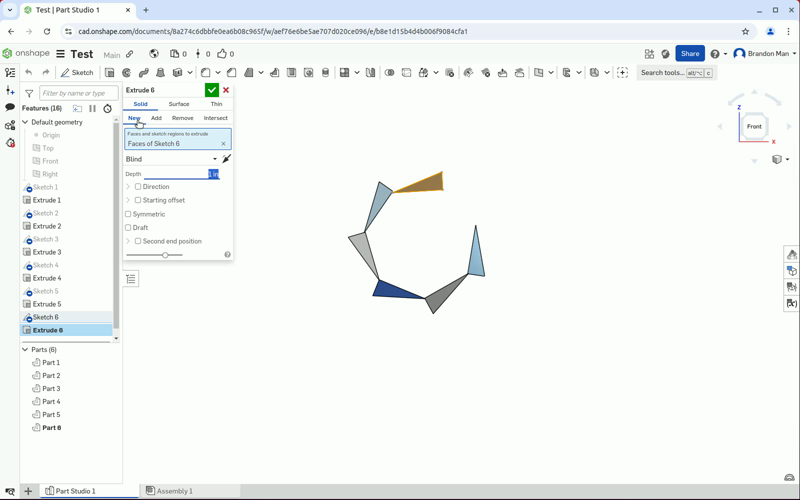
text(6.981)
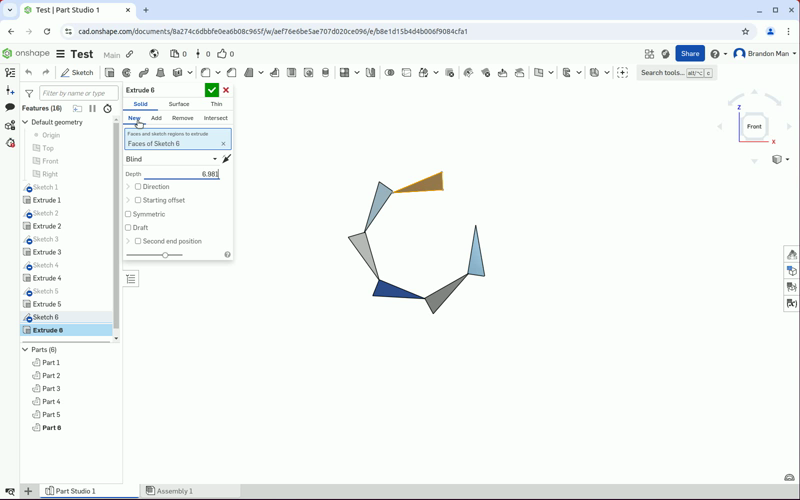
key(enter)
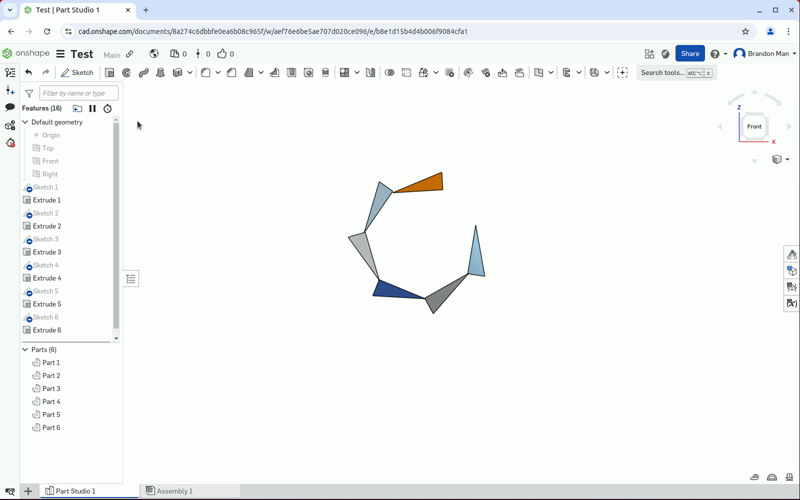
key(shift+h)
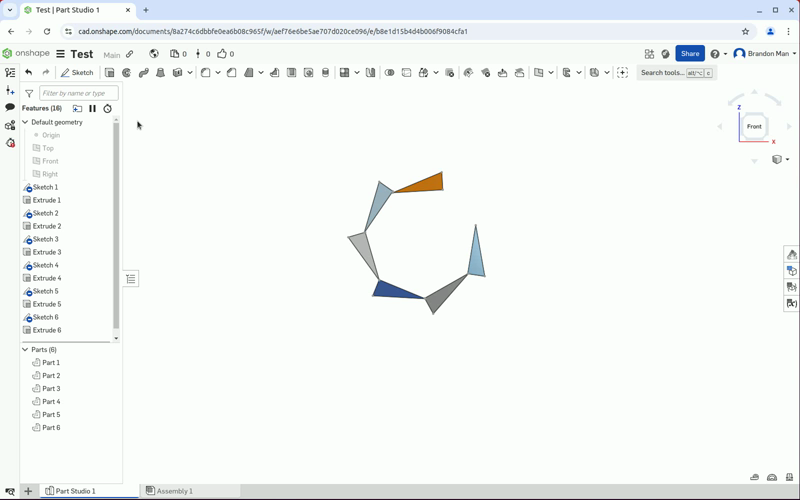
key(shift+h)
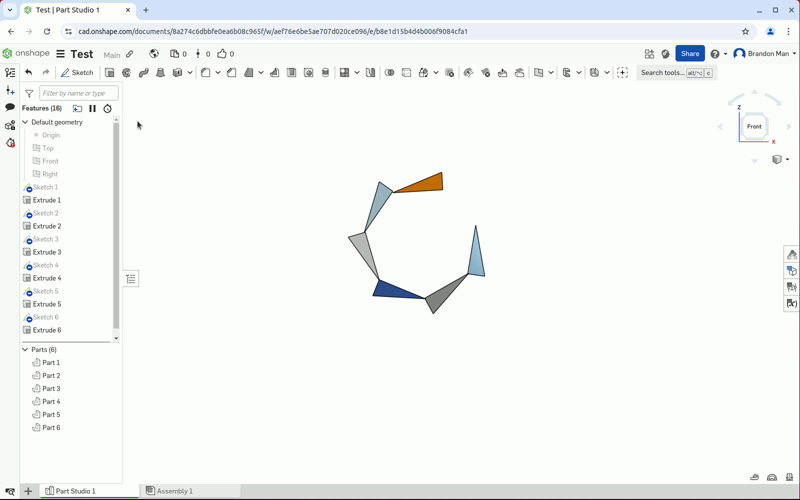
mouse_move(69, 189)
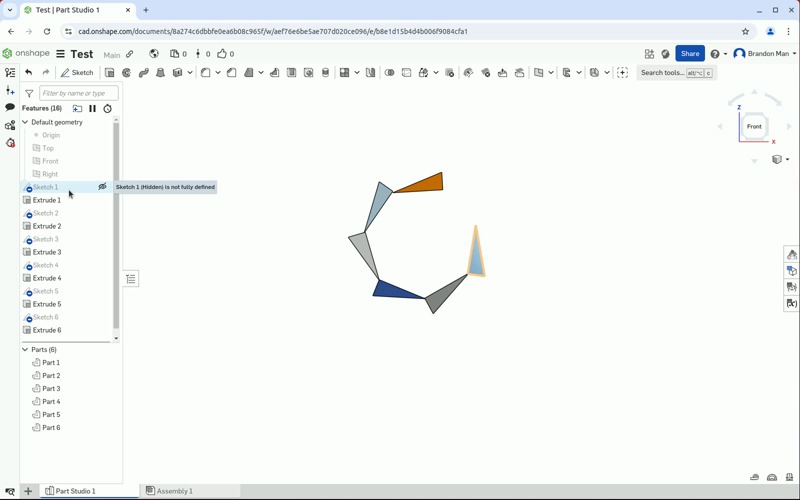
click(69, 189)
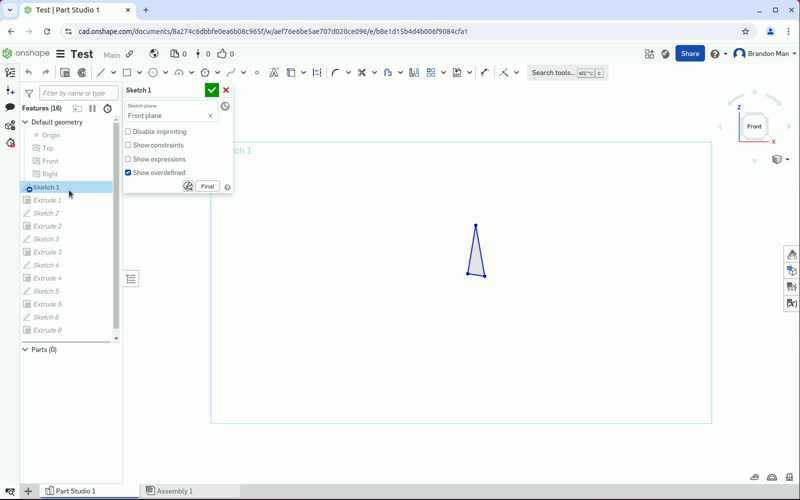
mouse_move(229, 92)
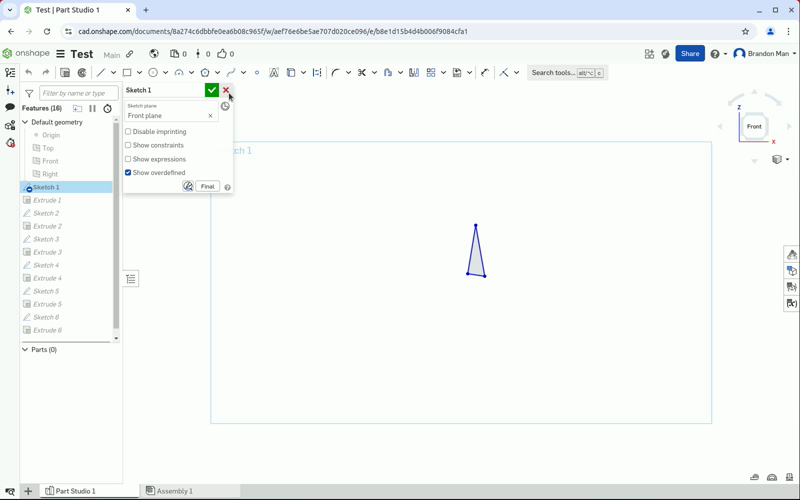
click(229, 92)
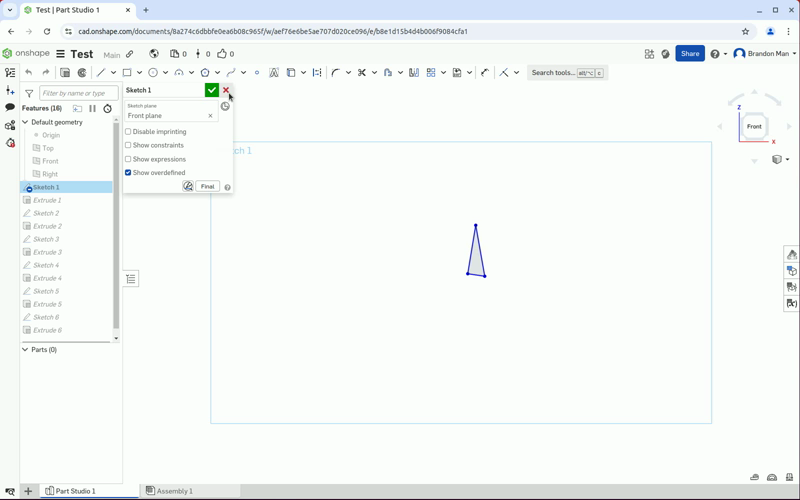
key(shift+s)
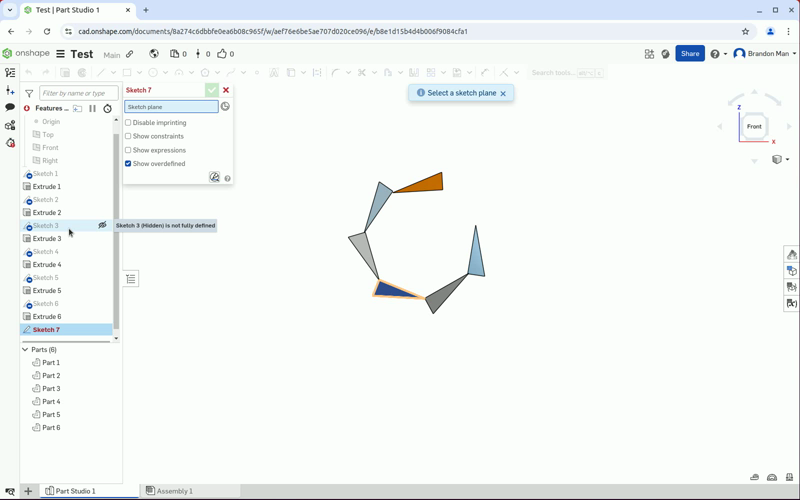
scroll(3)
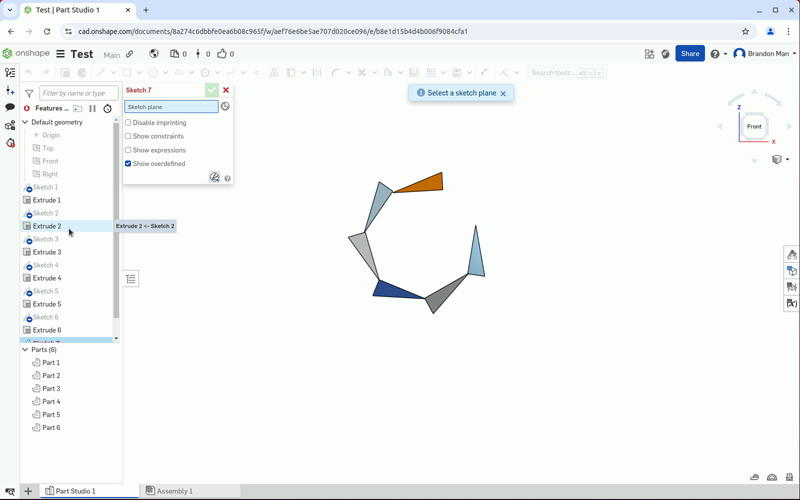
mouse_move(69, 163)
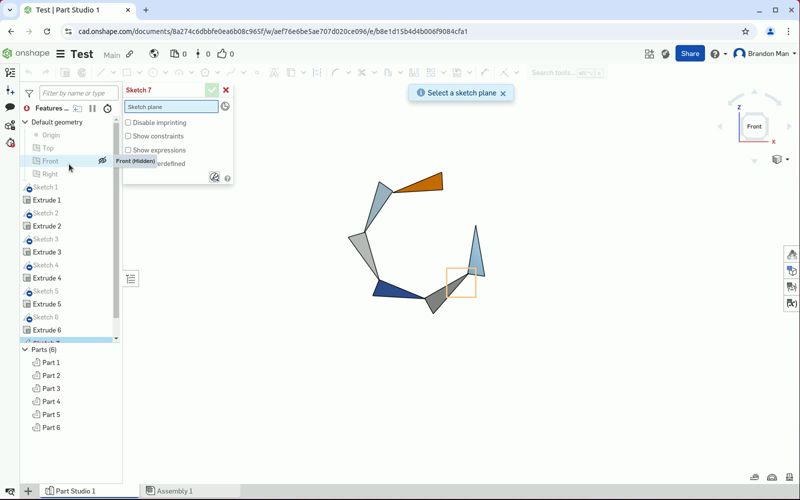
click(69, 163)
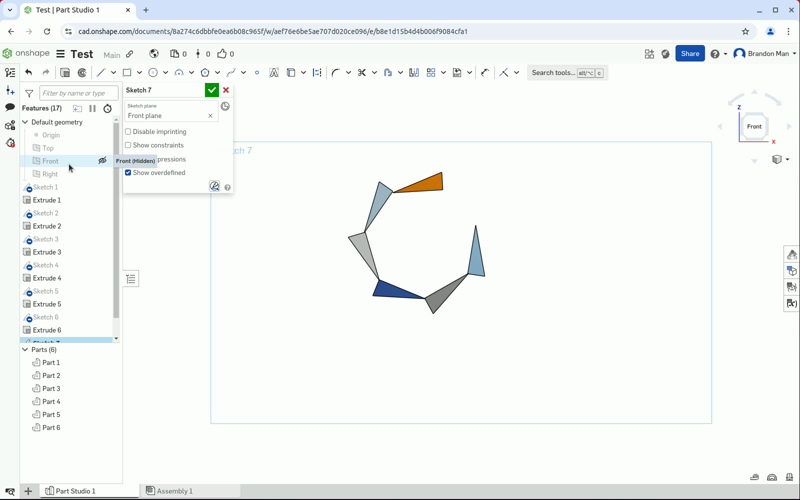
mouse_move(73, 352)
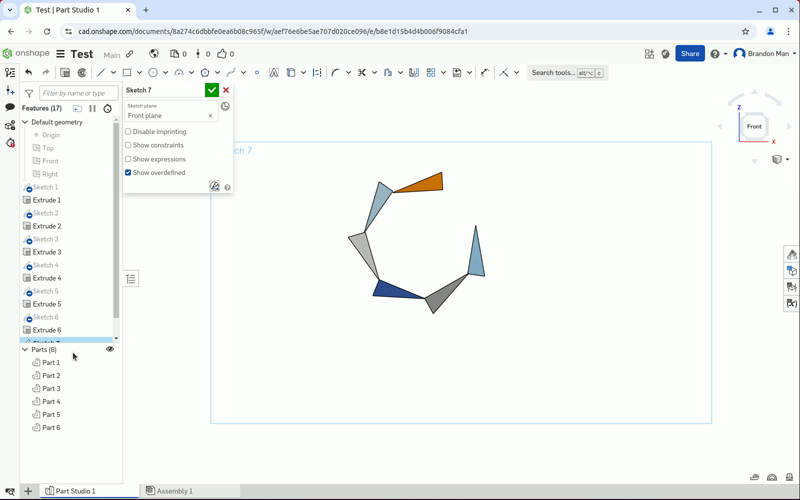
key(y)
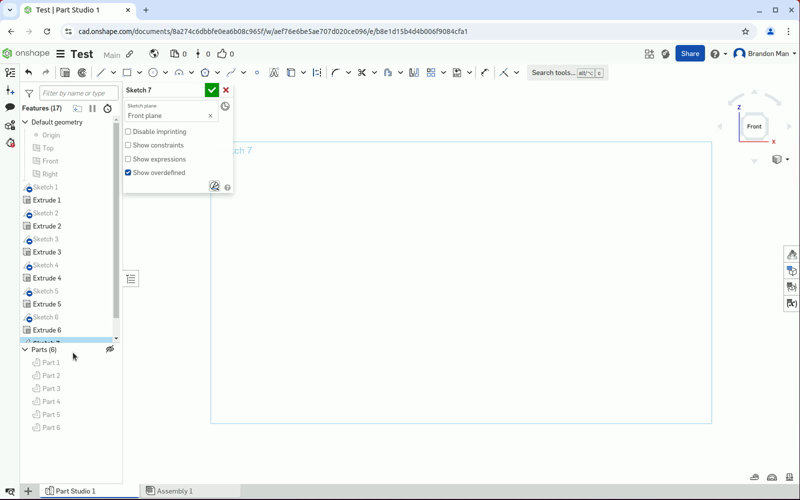
key(l)
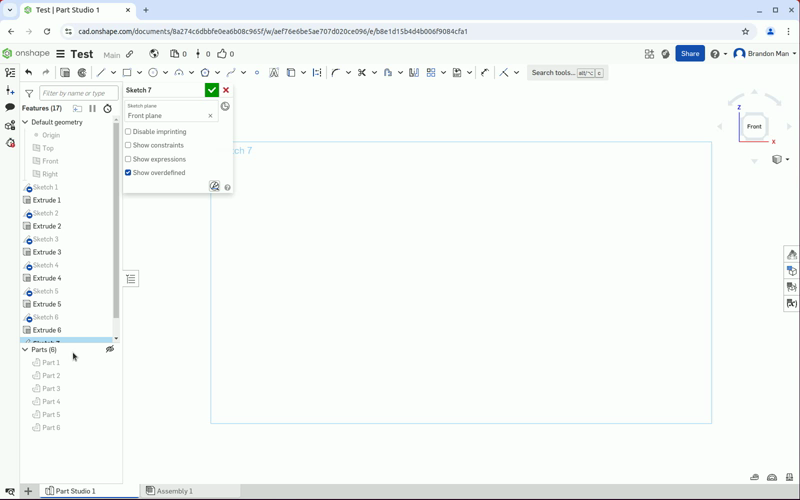
key_down(shift)
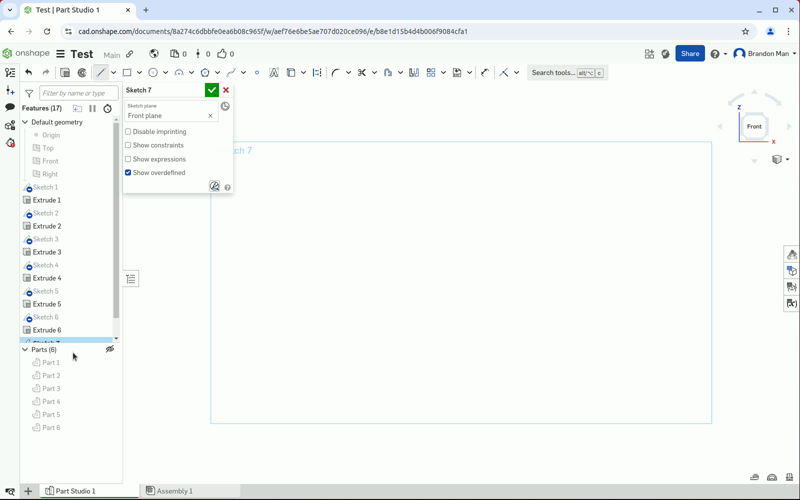
mouse_move(441, 189)
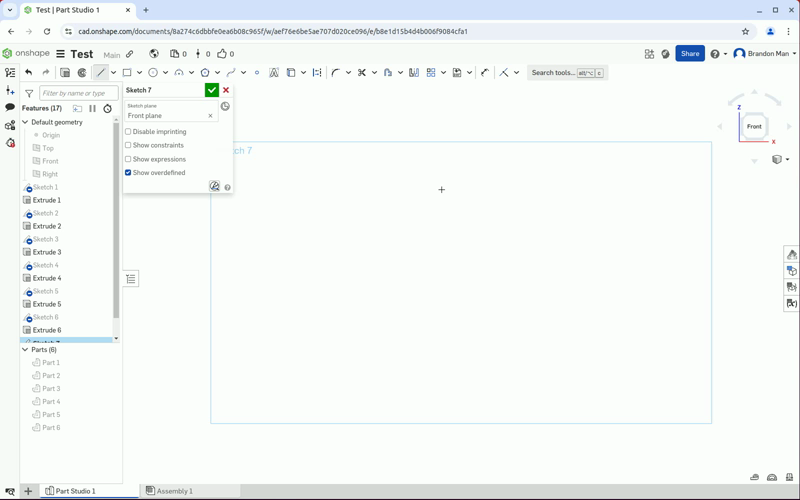
click(441, 189)
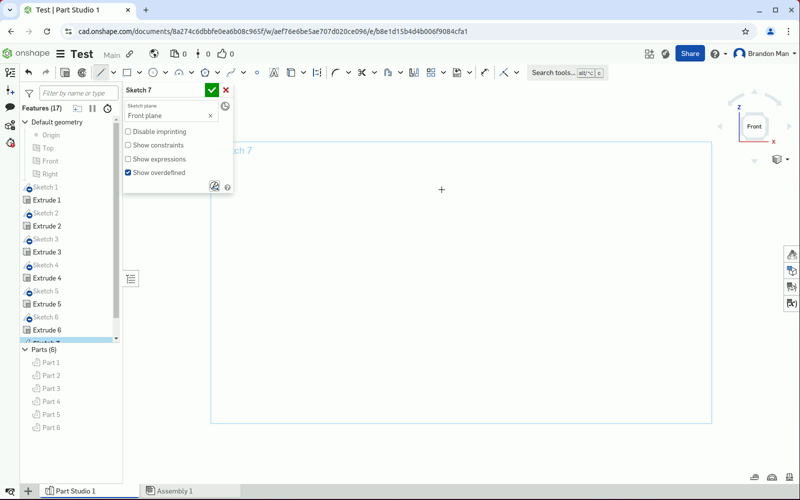
key_up(shift)
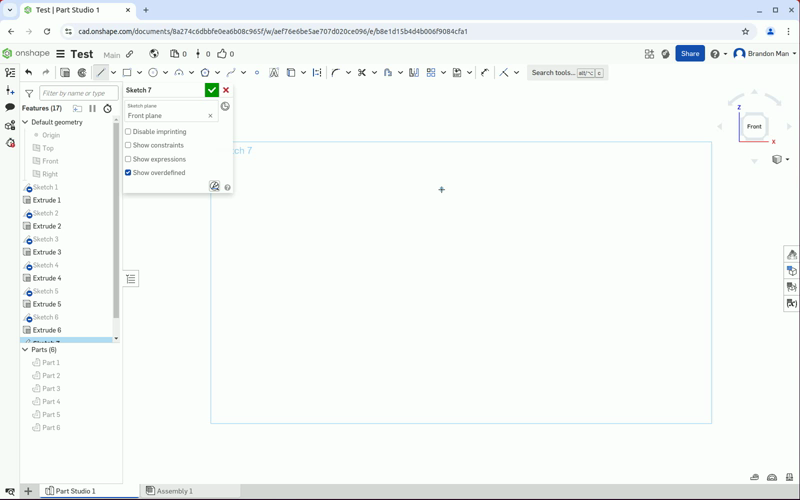
key_down(shift)
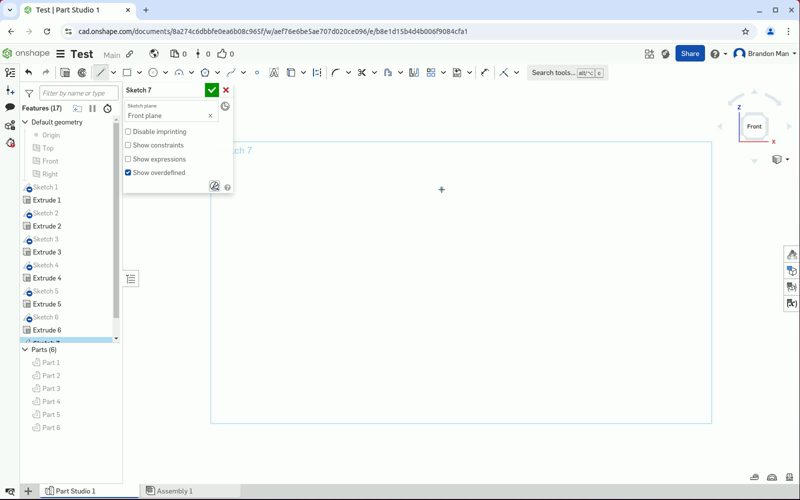
mouse_move(471, 189)
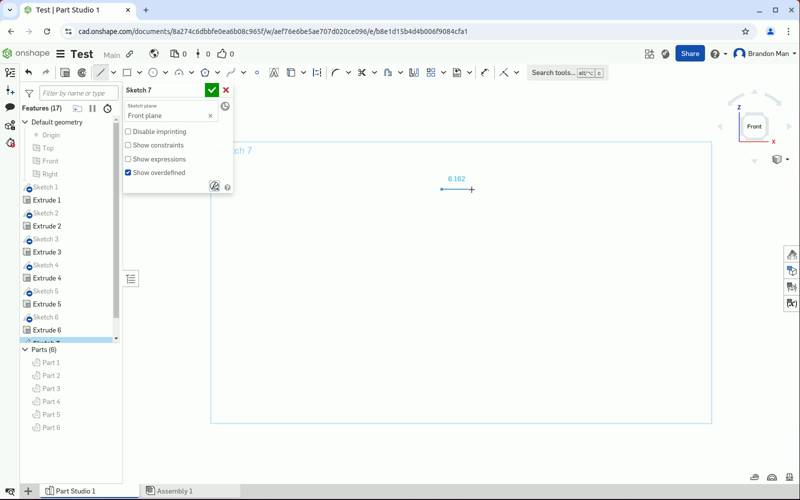
mouse_move(475, 225)
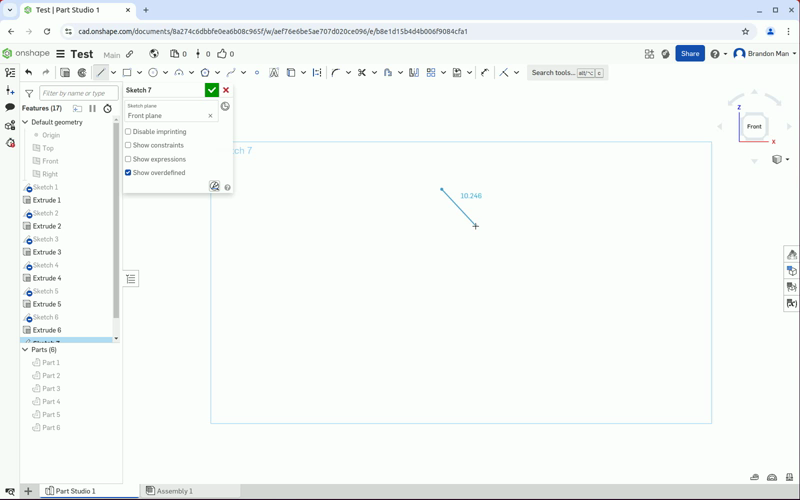
click(475, 225)
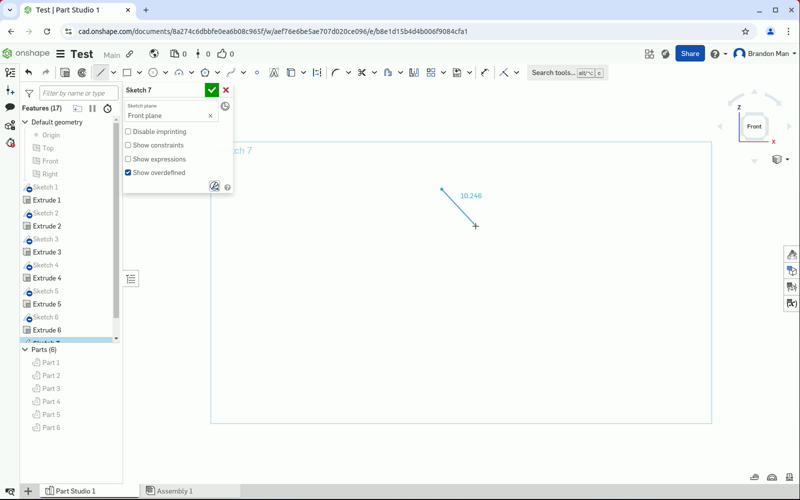
key_up(shift)
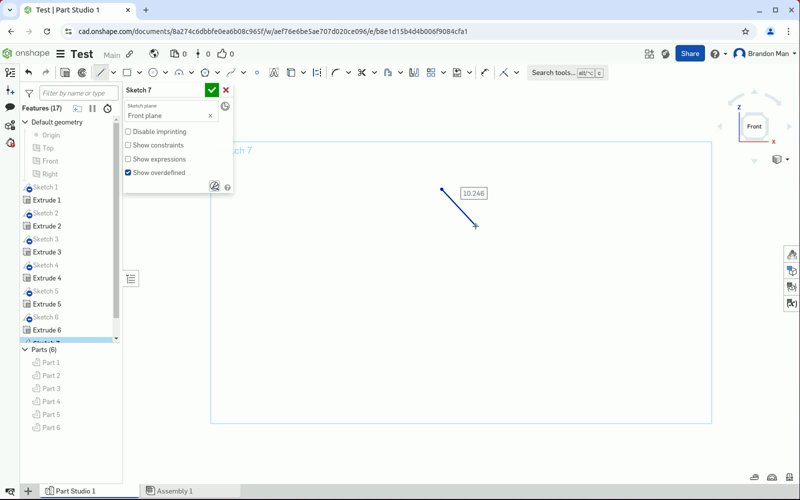
key_down(shift)
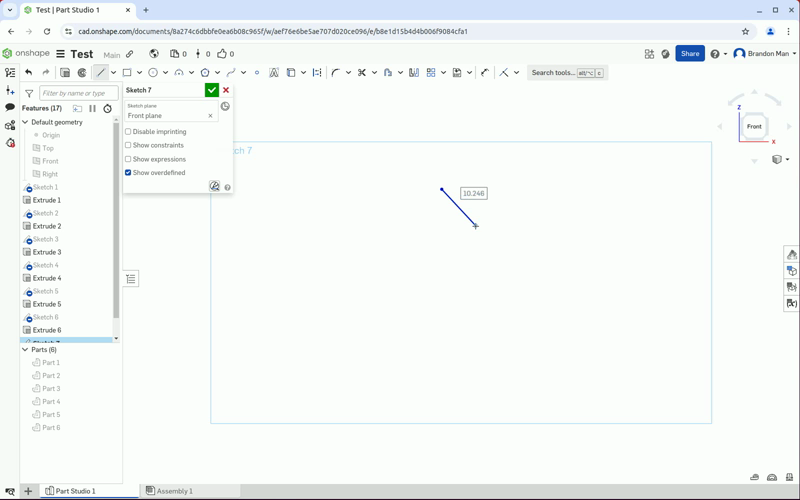
mouse_move(505, 225)
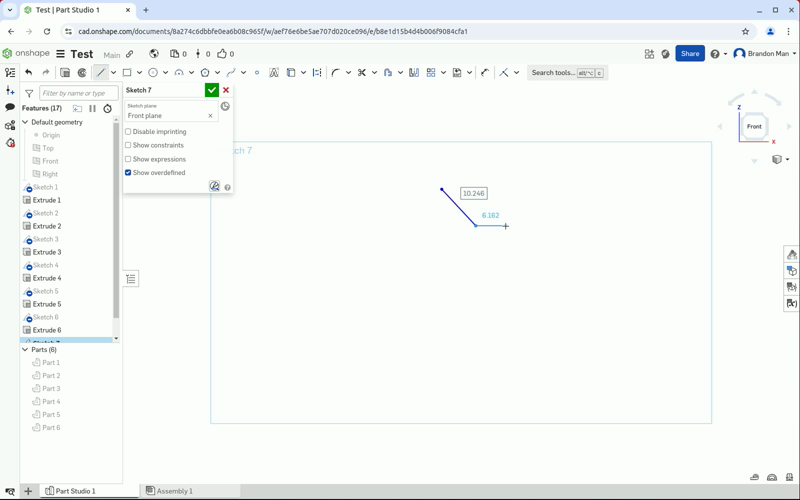
mouse_move(488, 214)
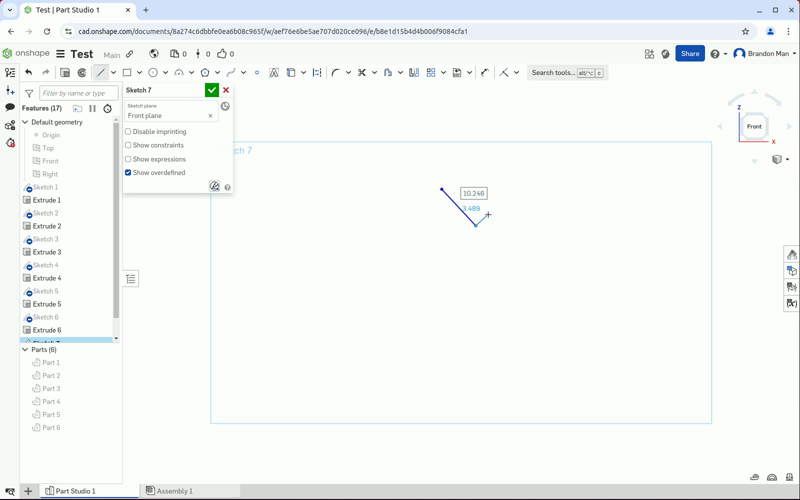
click(488, 214)
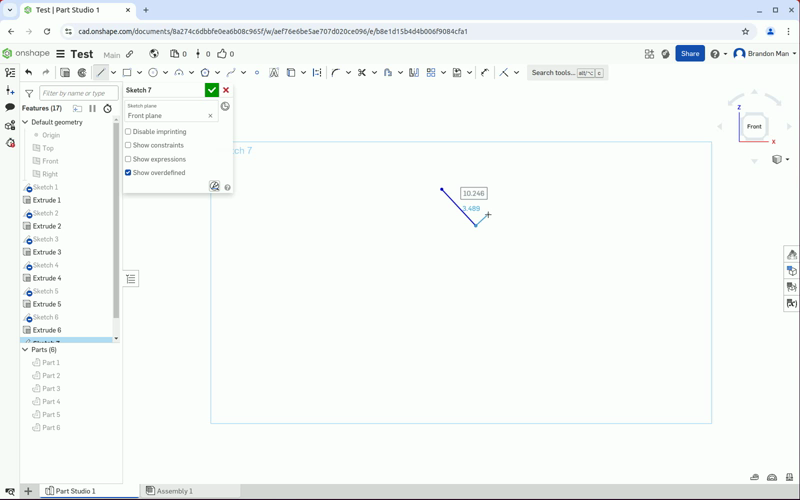
key_up(shift)
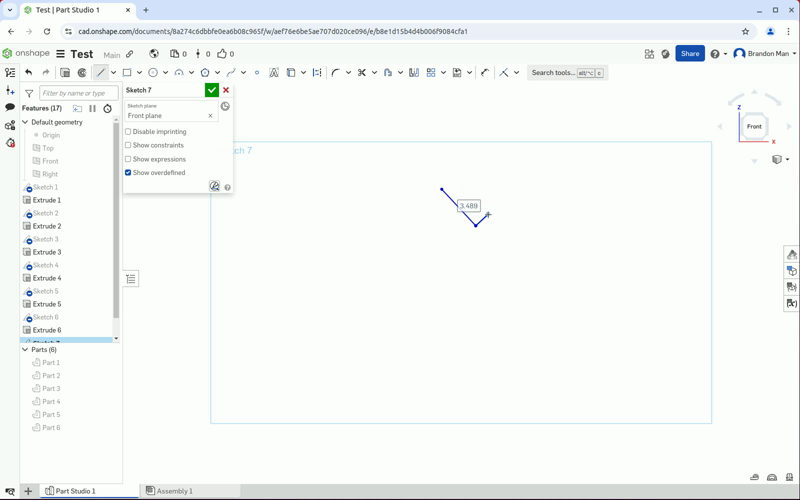
mouse_move(518, 214)
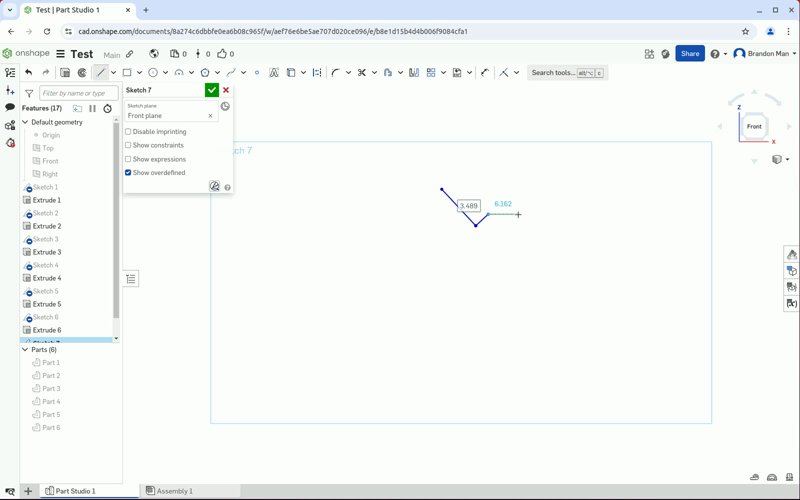
key_down(shift)
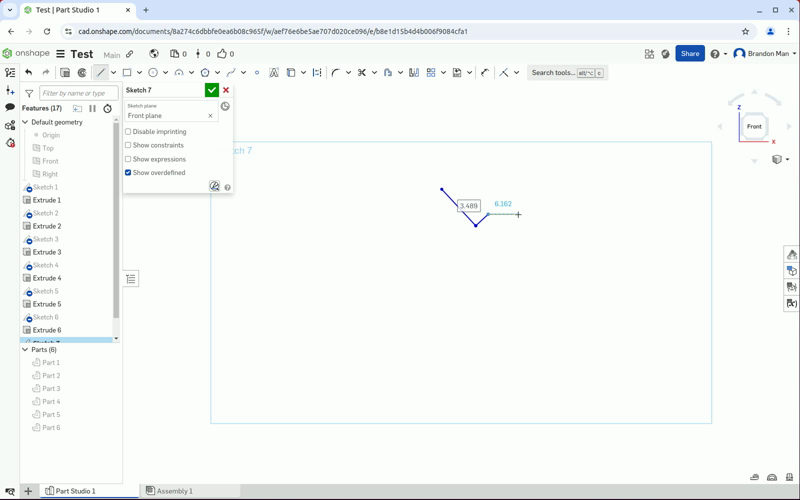
mouse_move(441, 189)
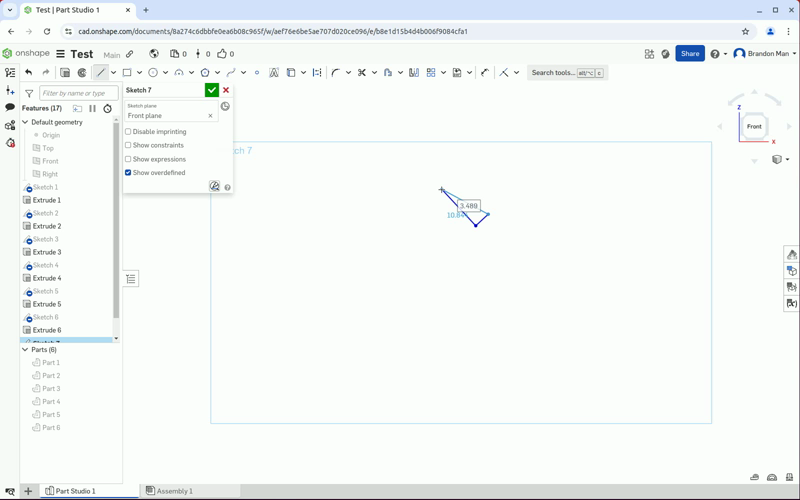
key_up(shift)
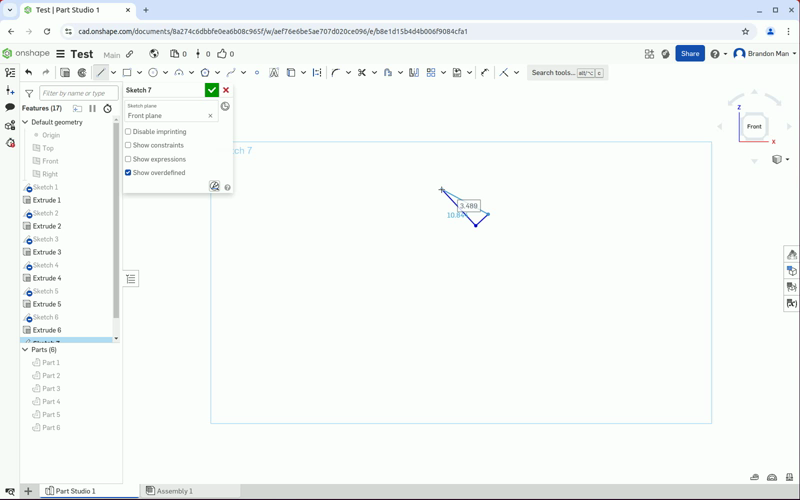
click(441, 189)
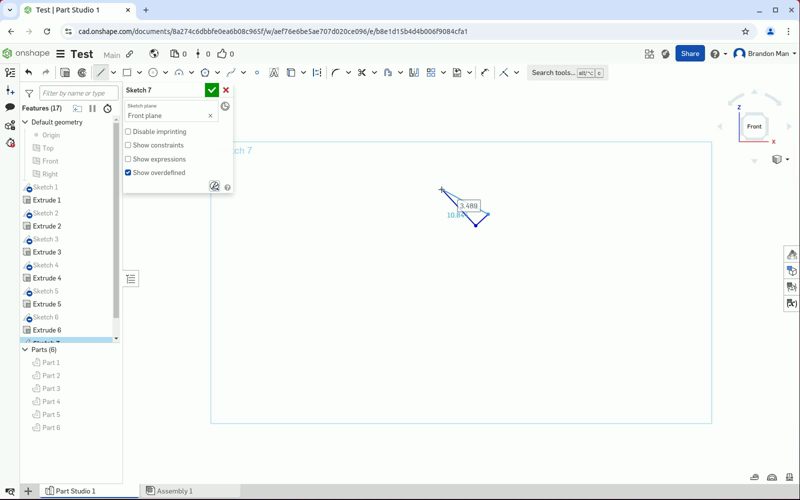
key(esc)
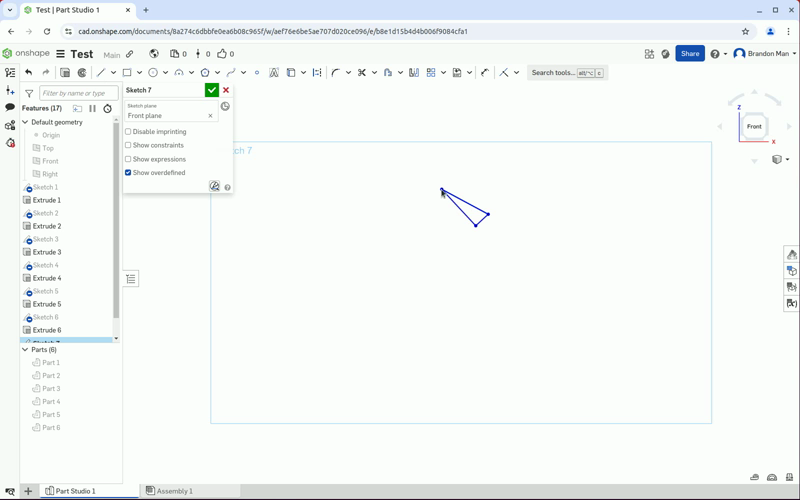
mouse_move(472, 211)
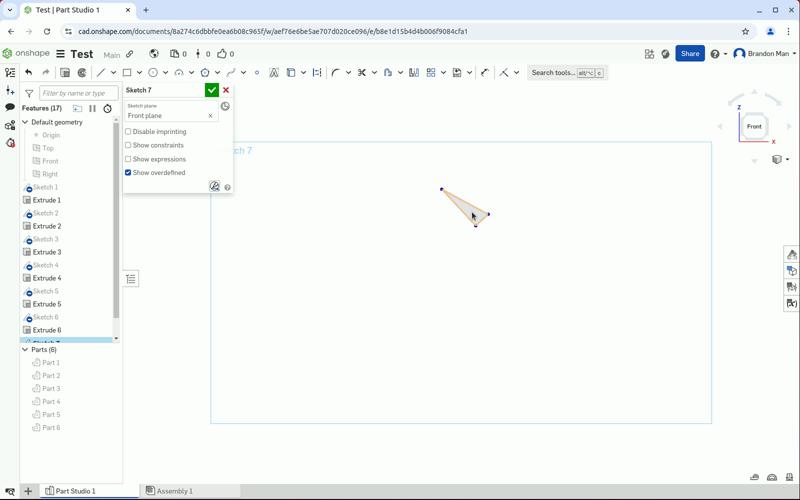
scroll(6)
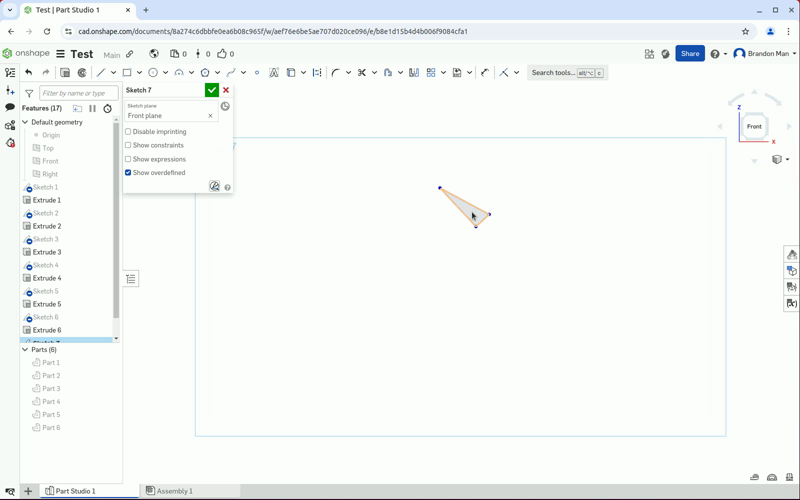
scroll(6)
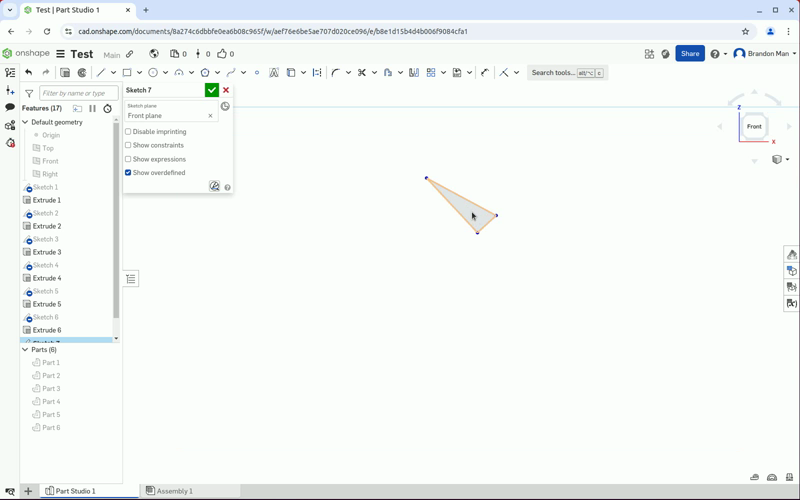
scroll(6)
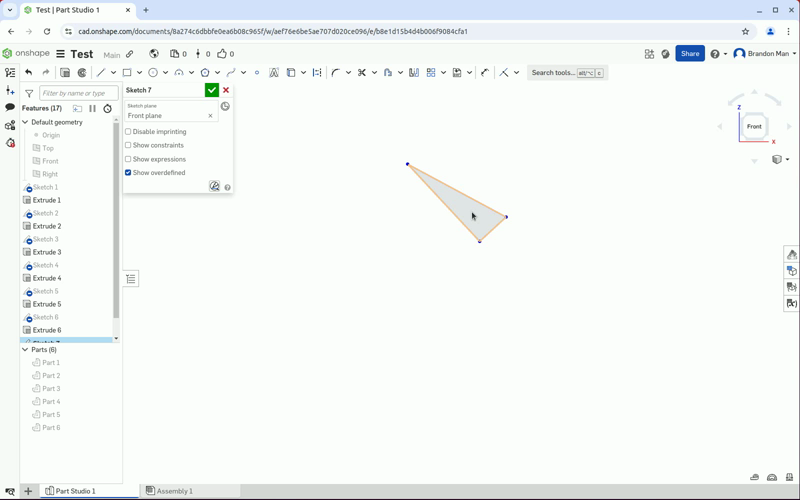
scroll(6)
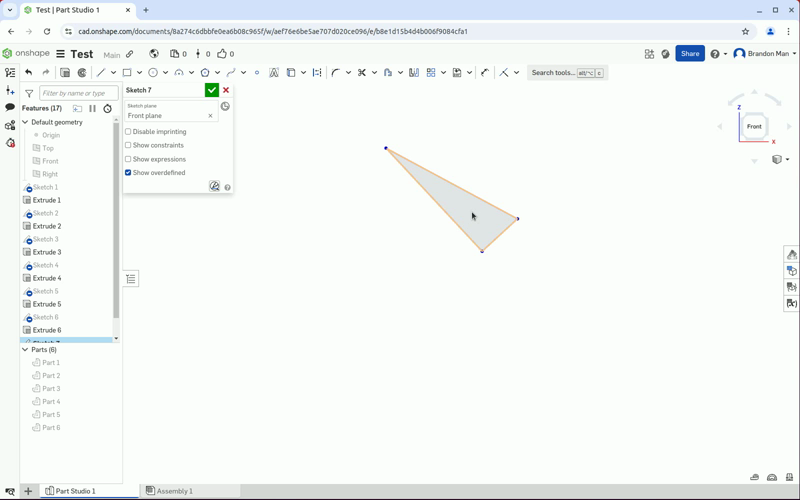
scroll(6)
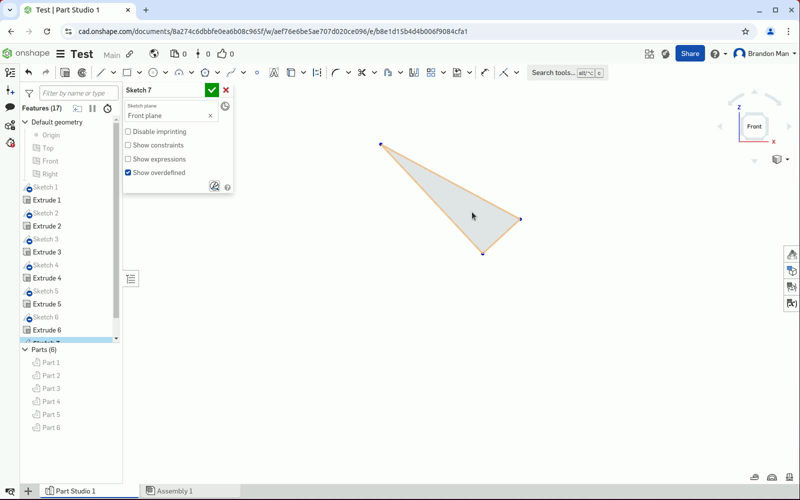
scroll(6)
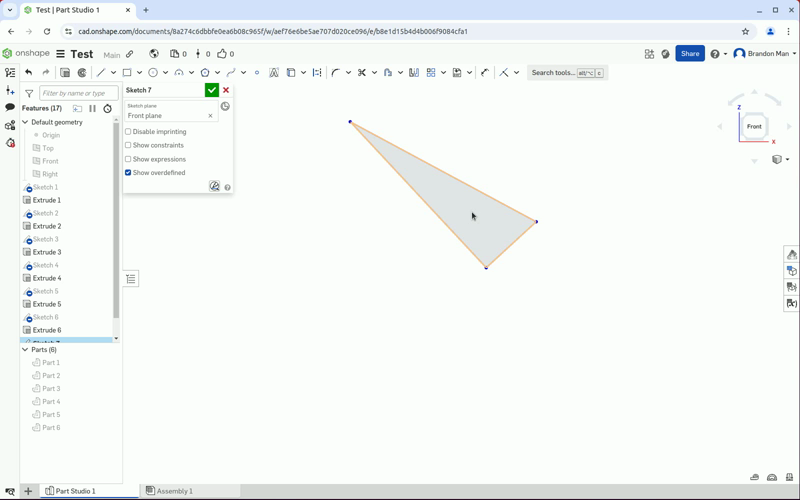
scroll(6)
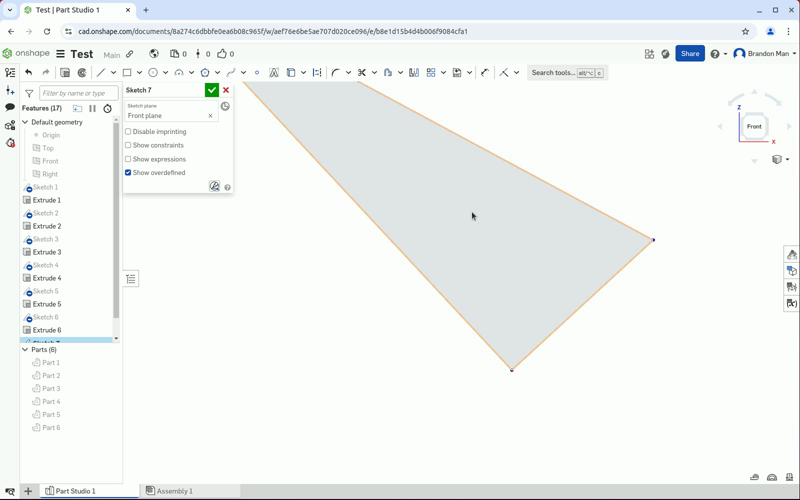
click(472, 211)
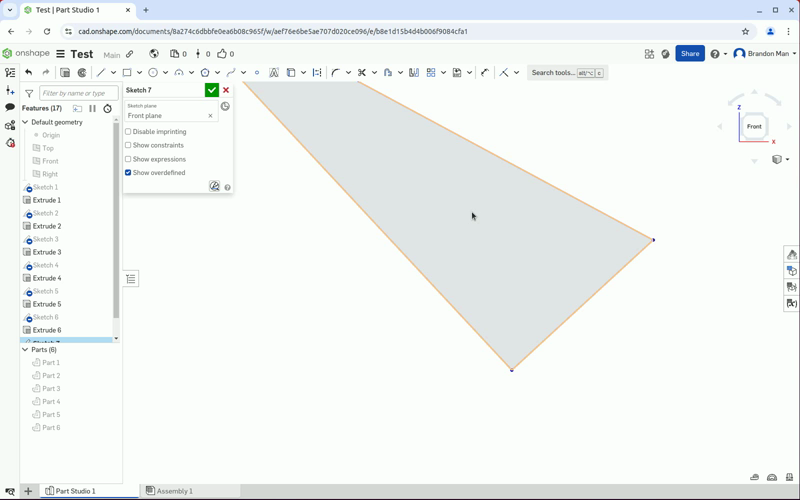
scroll(-6)
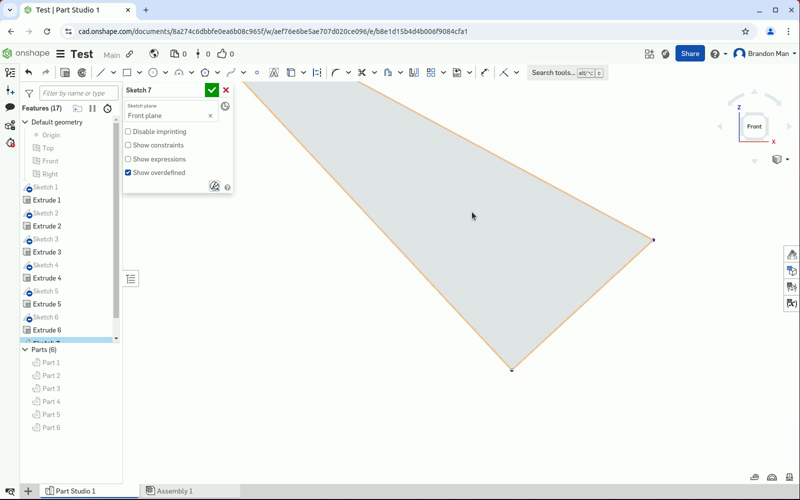
scroll(-6)
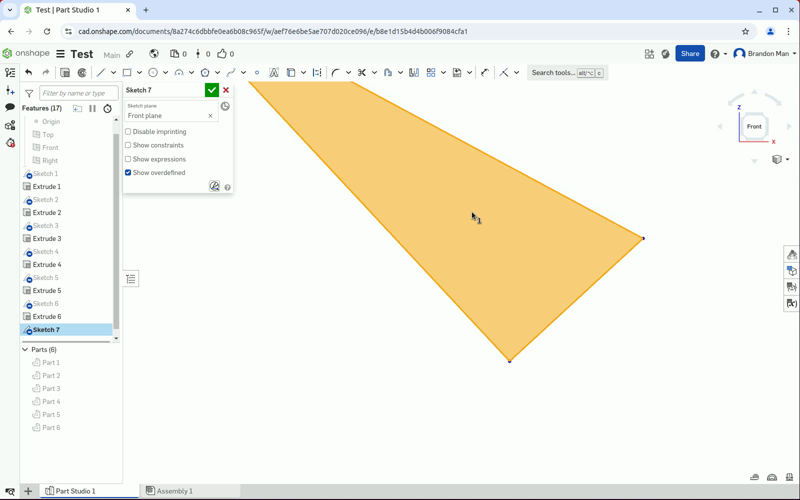
scroll(-6)
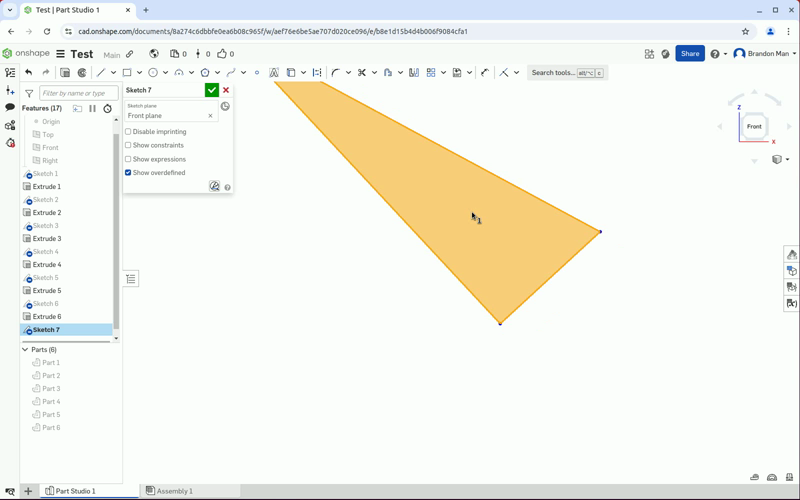
scroll(-6)
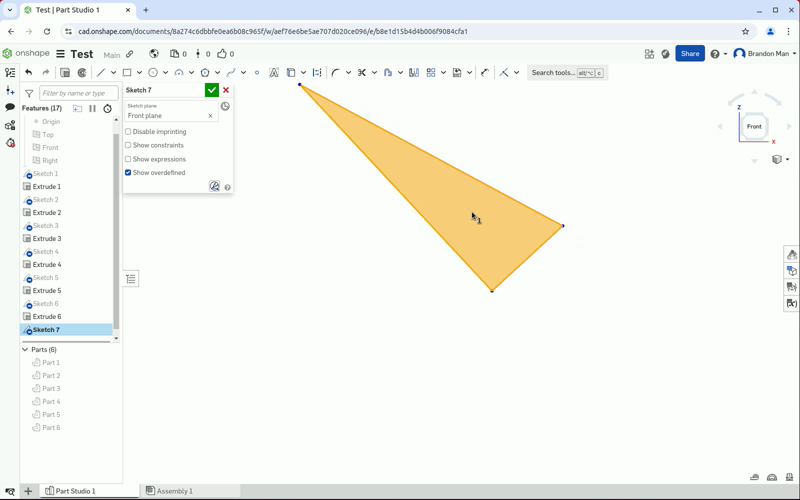
scroll(-6)
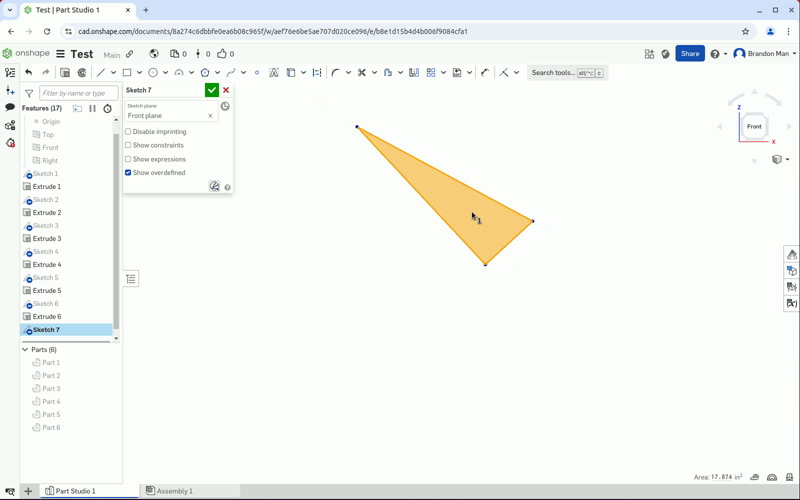
scroll(-6)
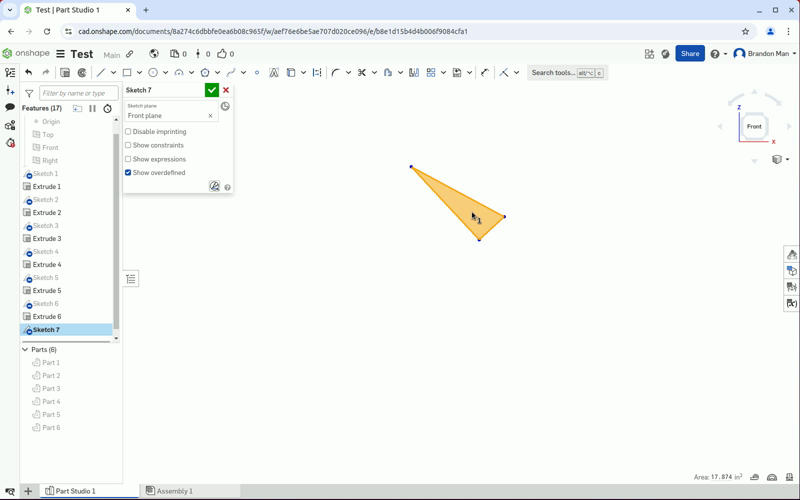
scroll(-6)
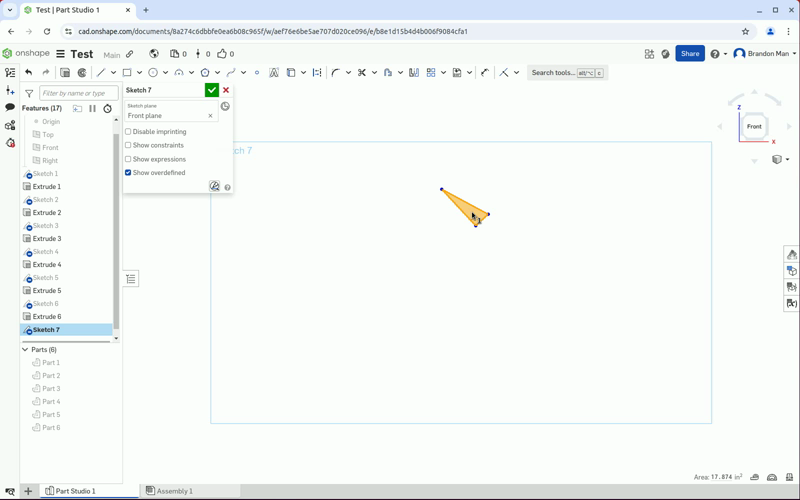
mouse_move(73, 352)
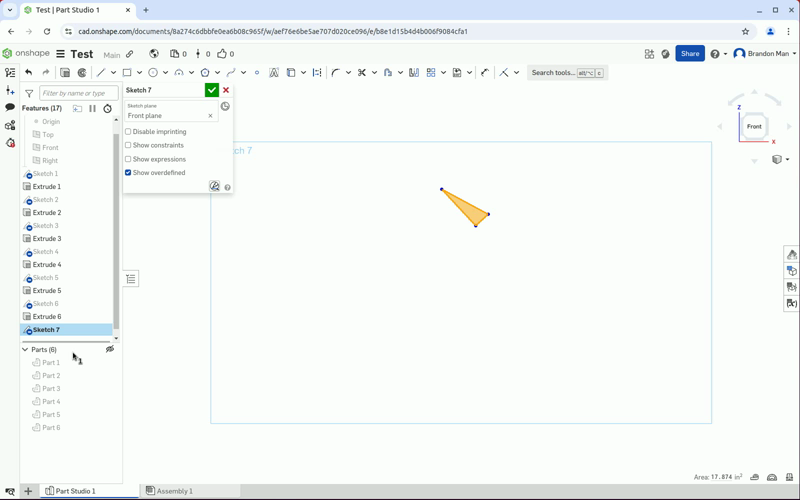
key(shift+y)
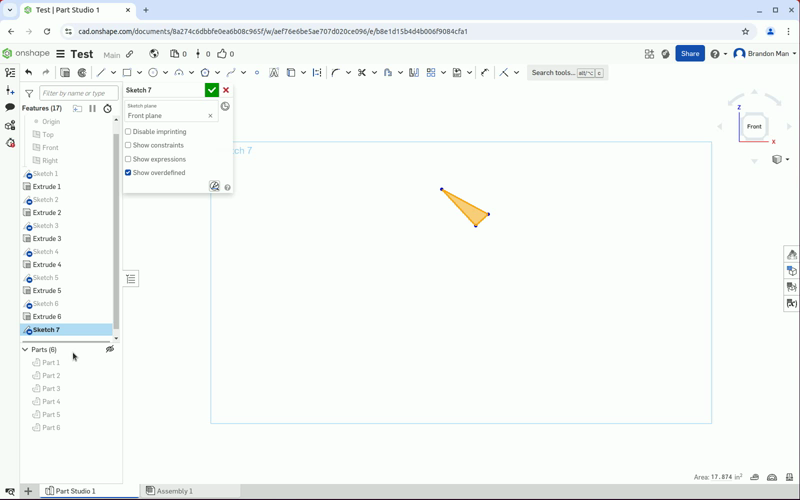
key(shift+e)
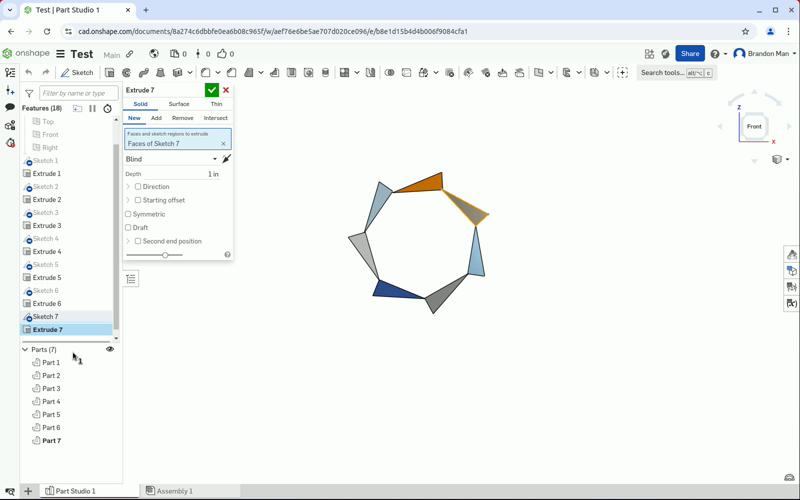
mouse_move(143, 106)
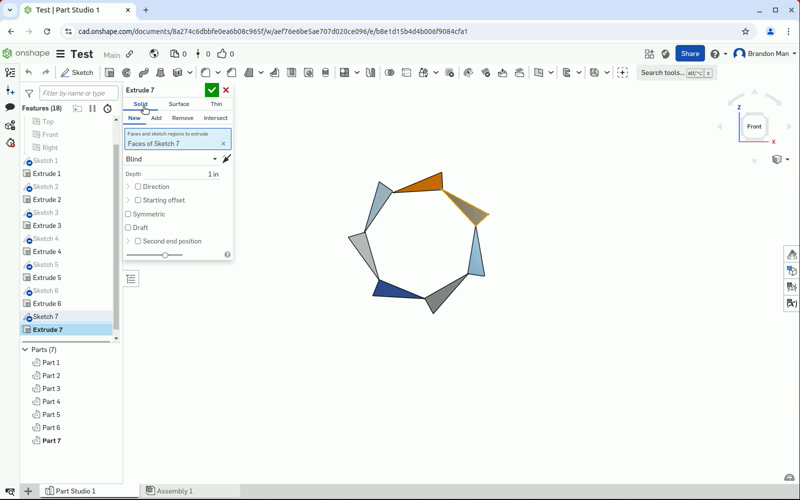
click(143, 106)
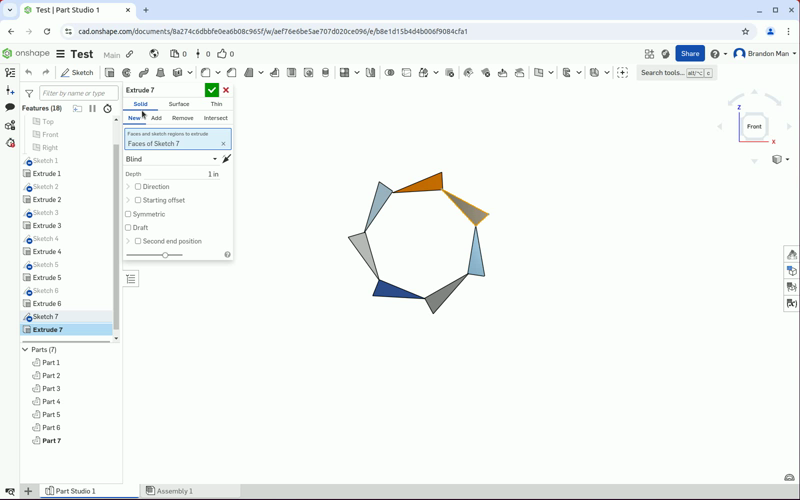
mouse_move(137, 120)
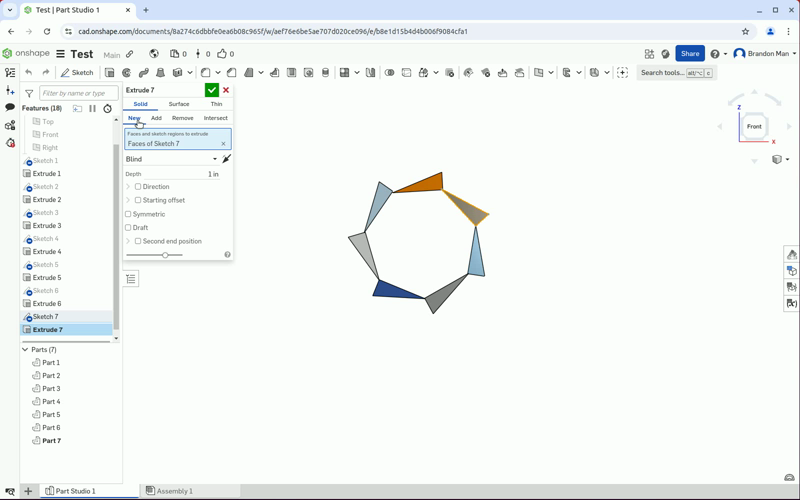
click(137, 120)
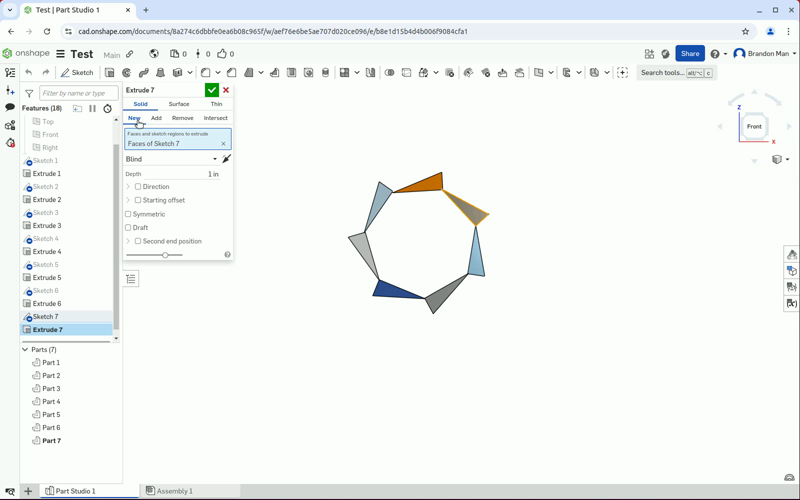
key(tab, 4)
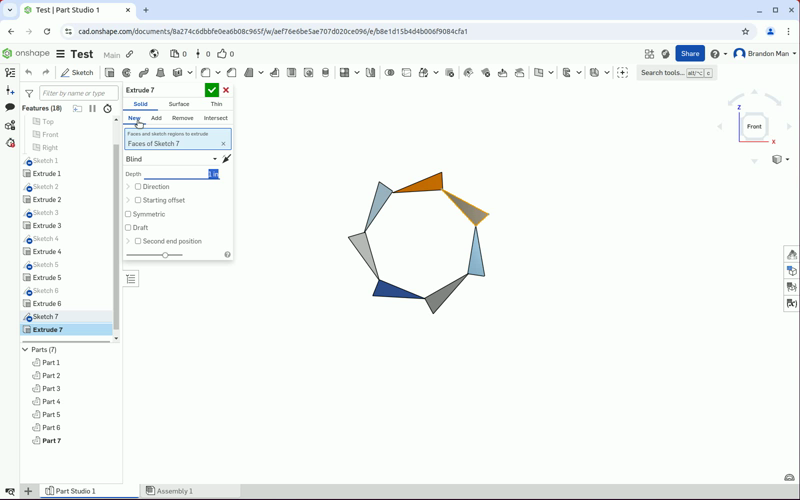
text(6.981)
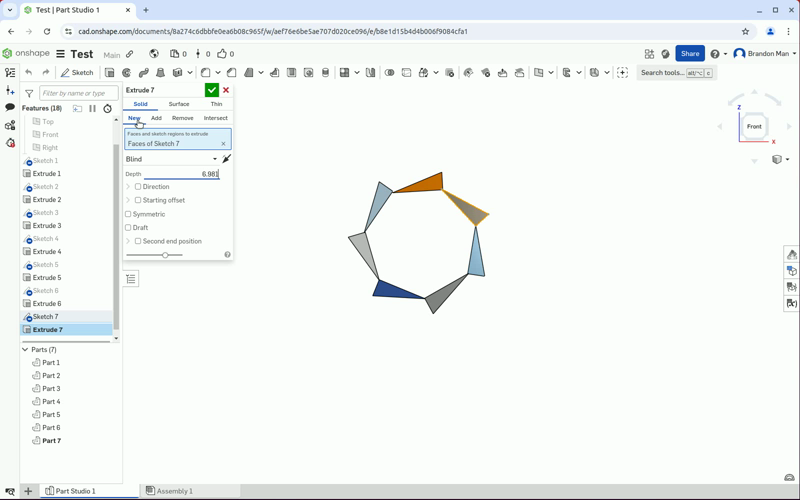
key(enter)
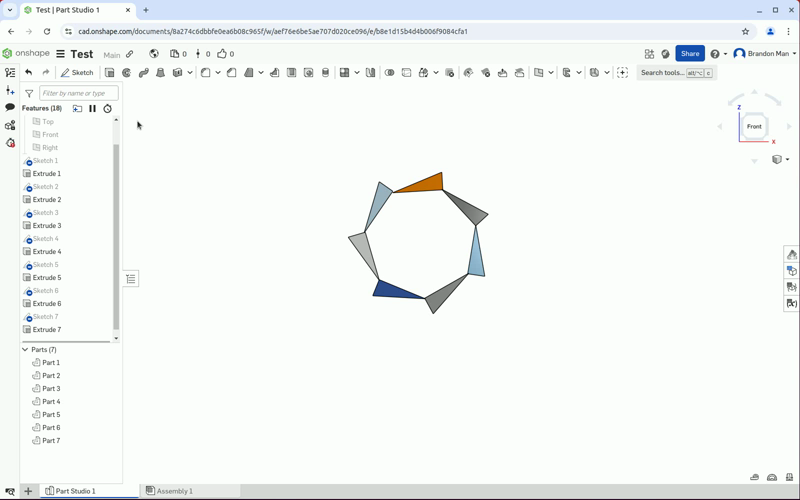
key(shift+h)
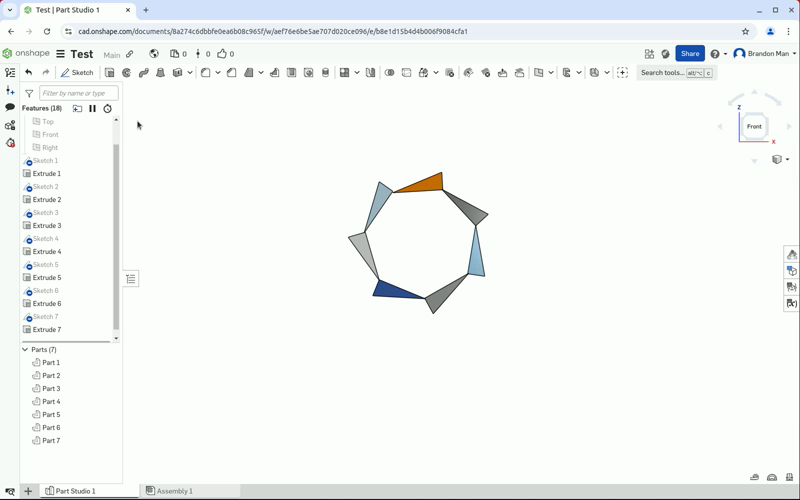
key(shift+h)
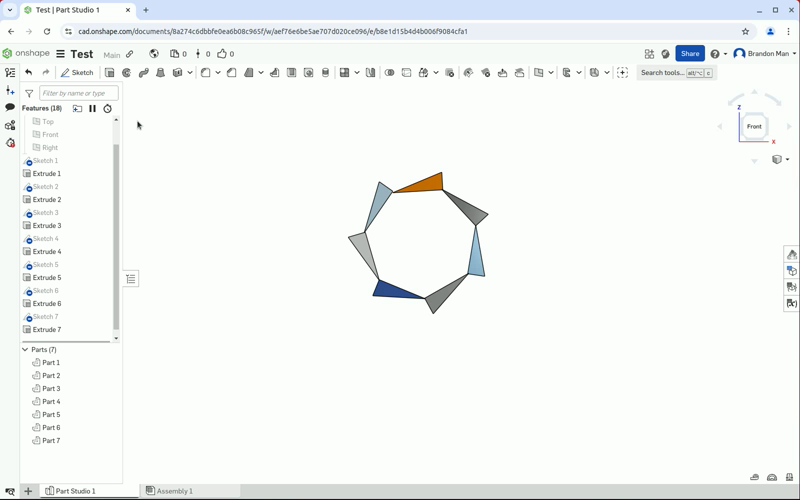
mouse_move(69, 163)
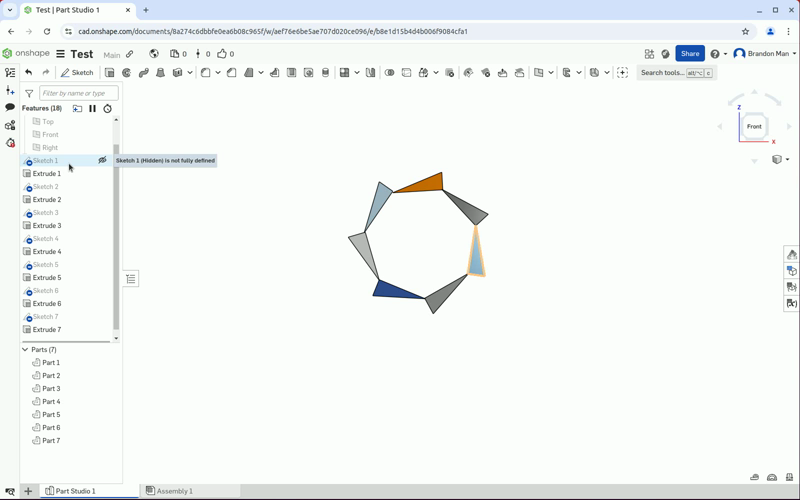
click(69, 163)
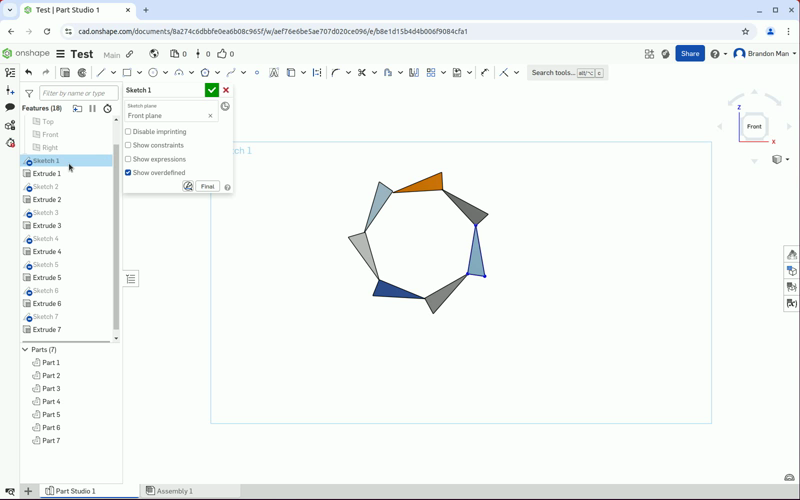
mouse_move(229, 92)
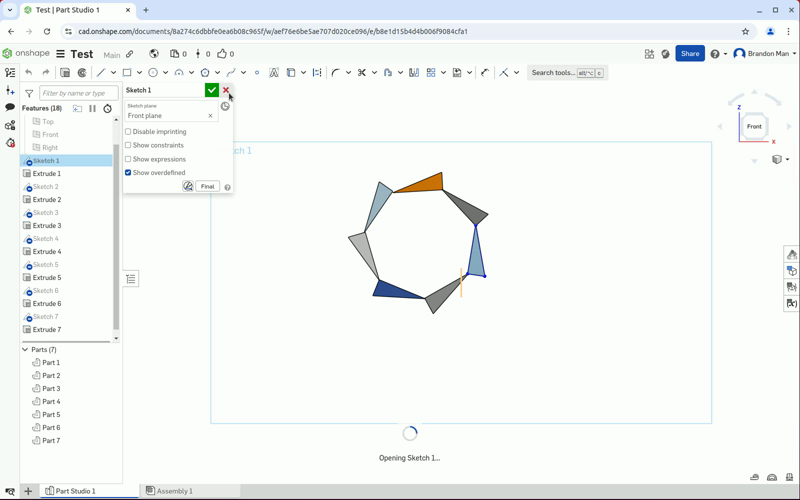
click(229, 92)
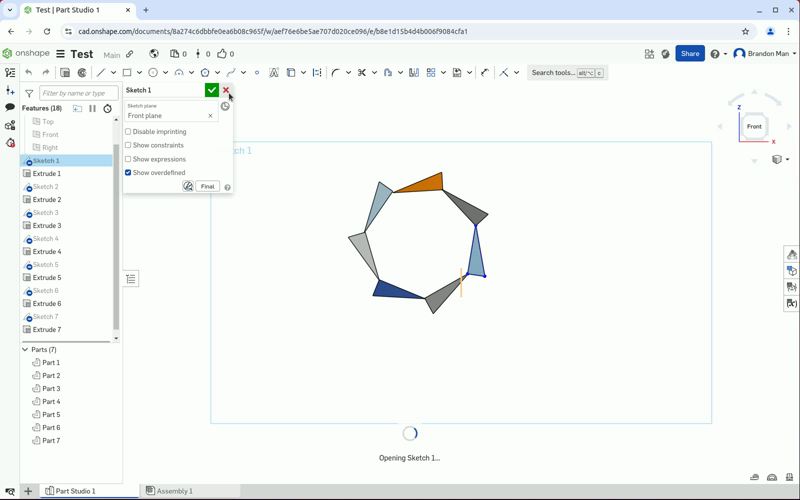
key(shift+s)
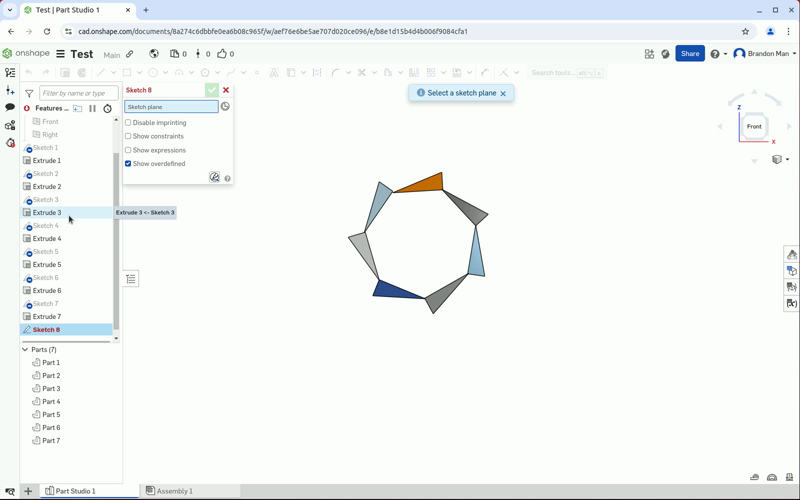
scroll(3)
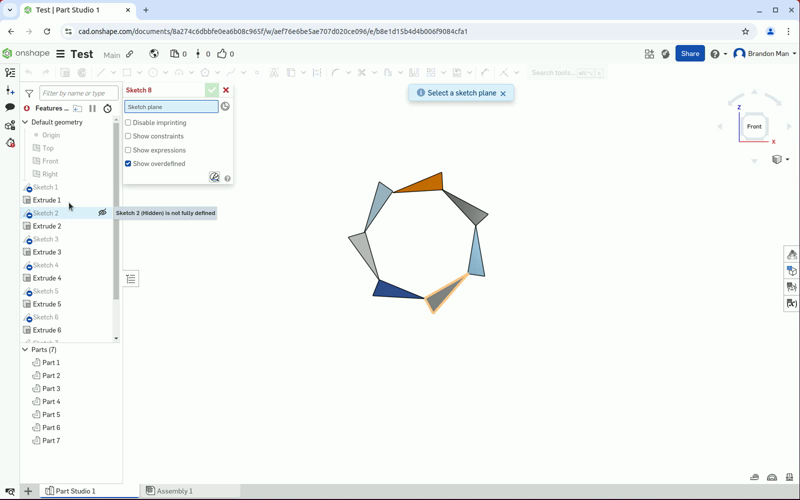
mouse_move(69, 163)
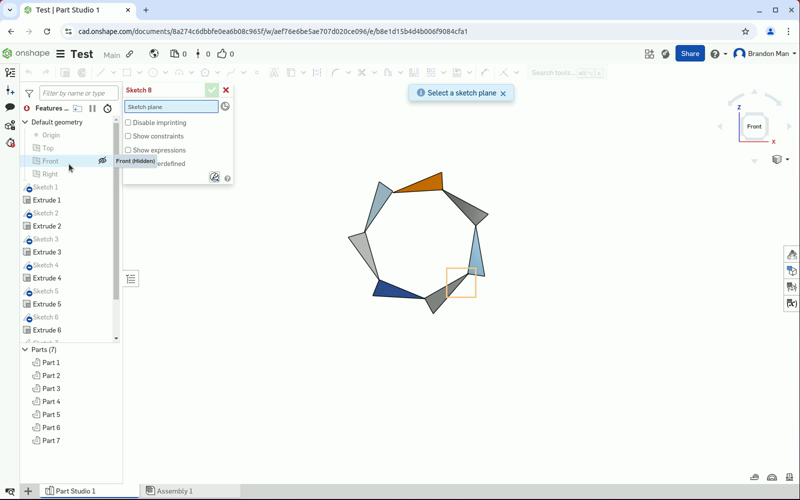
click(69, 163)
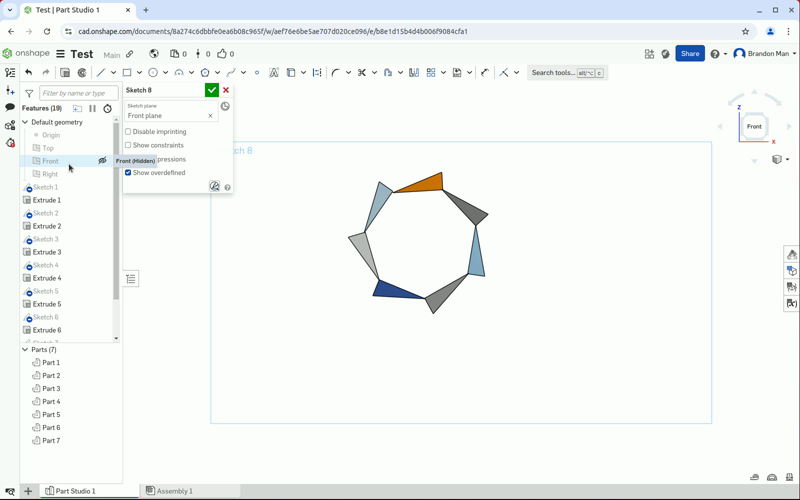
mouse_move(73, 352)
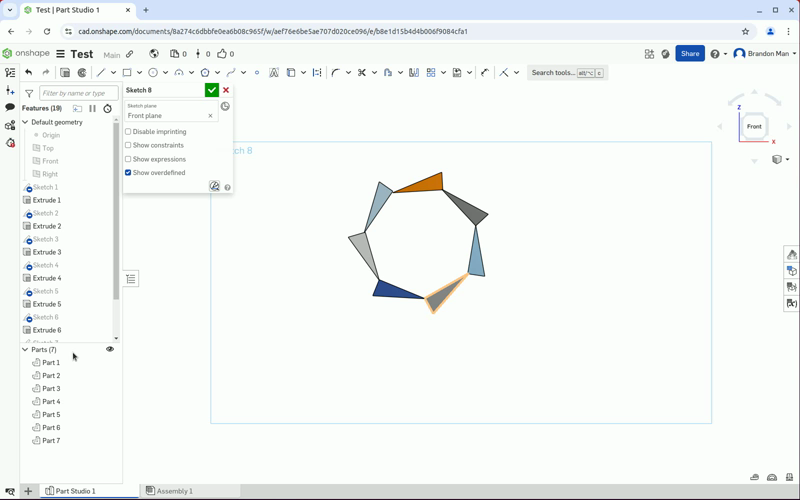
key(y)
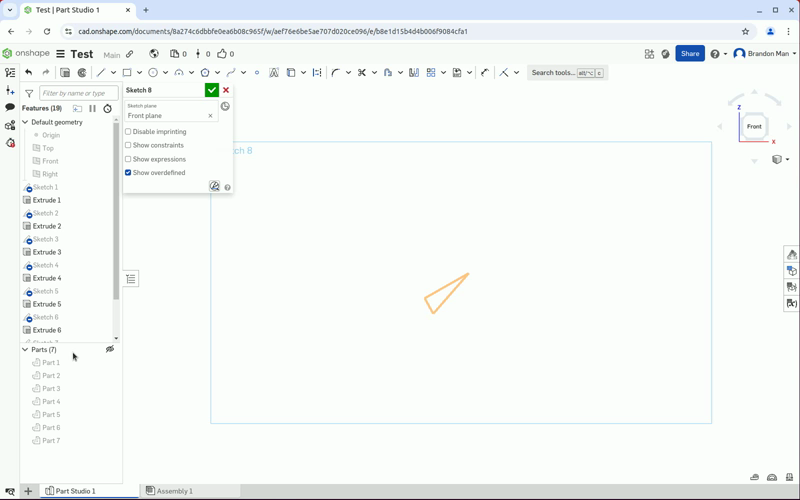
key(l)
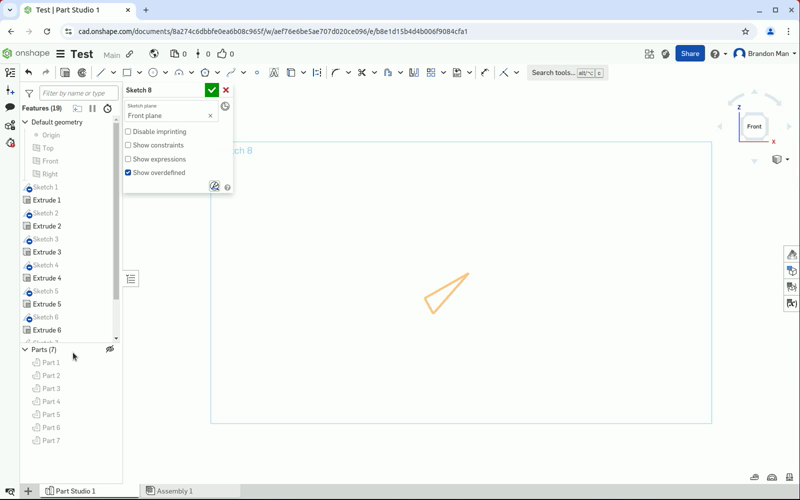
key_down(shift)
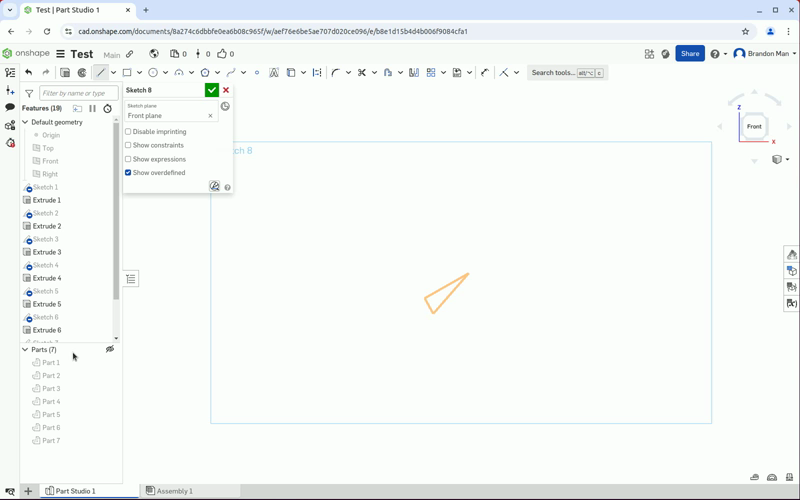
mouse_move(364, 232)
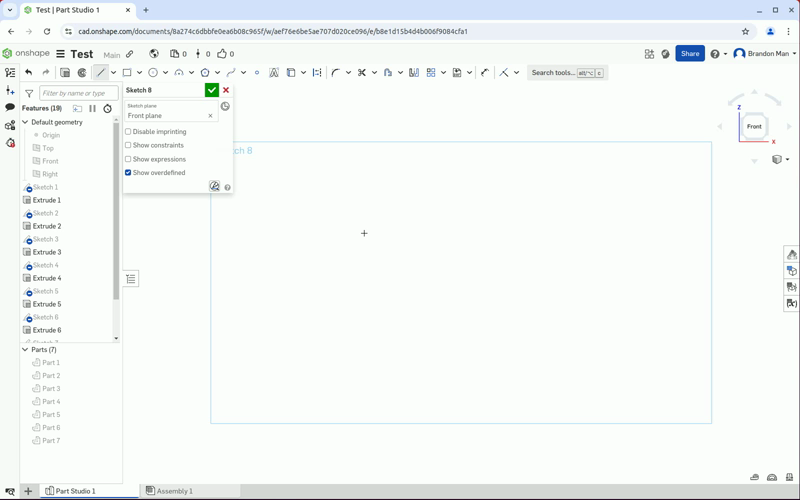
click(364, 232)
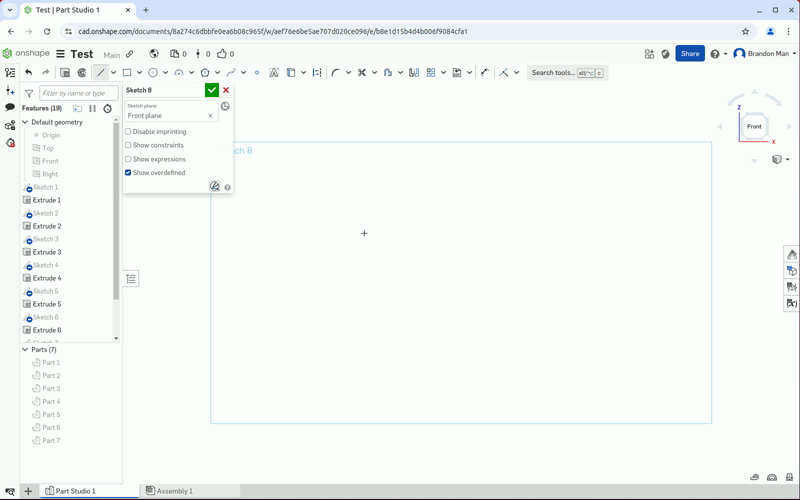
key_up(shift)
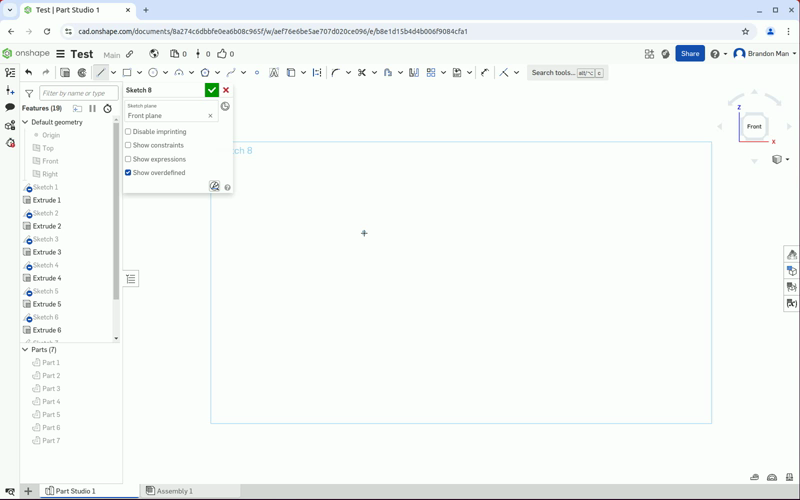
key_down(shift)
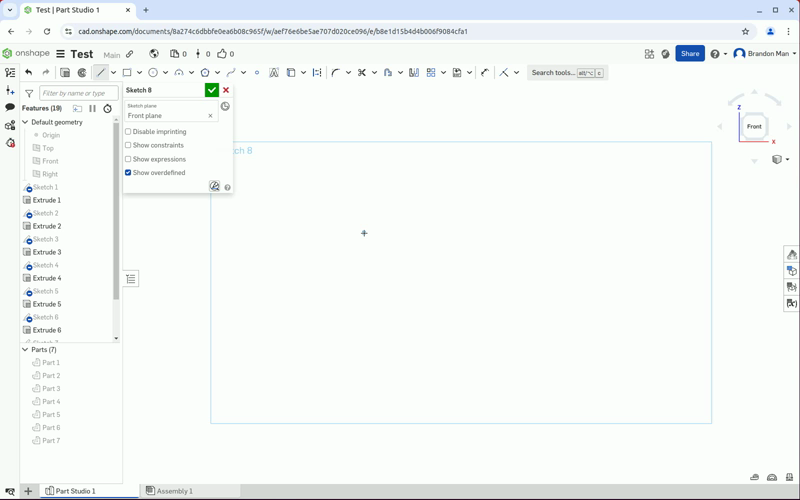
mouse_move(394, 232)
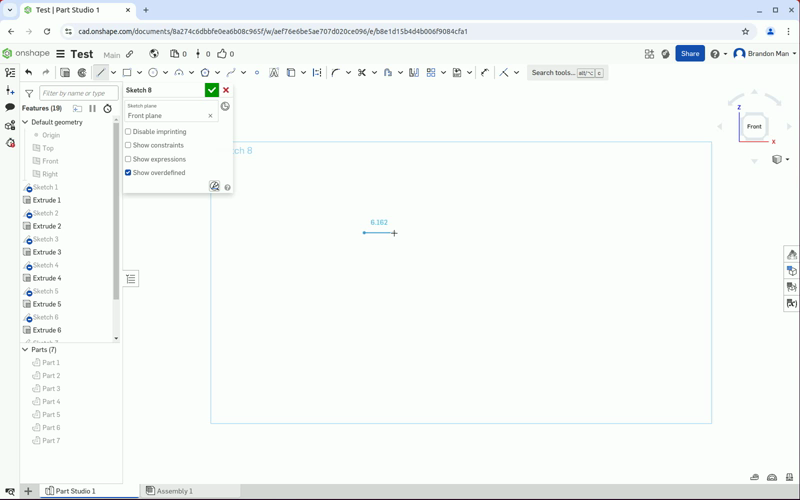
mouse_move(378, 279)
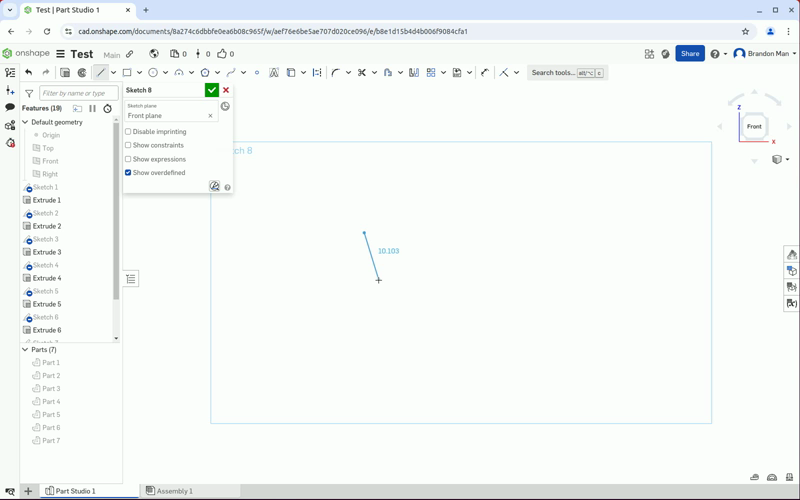
click(378, 279)
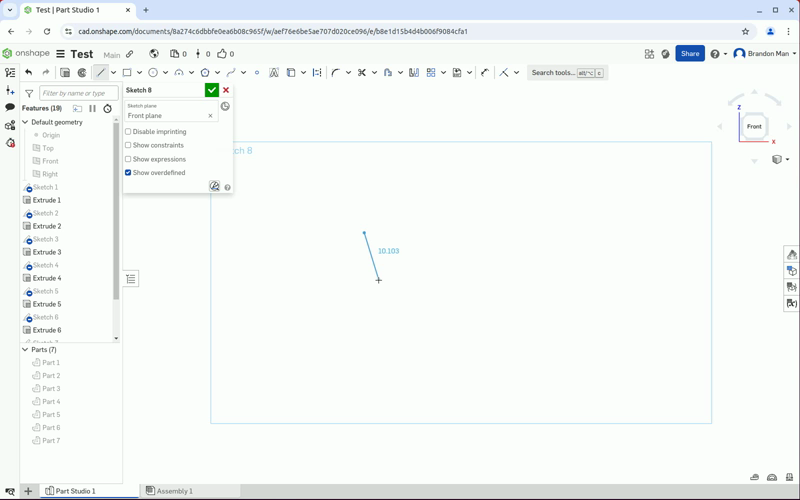
key_up(shift)
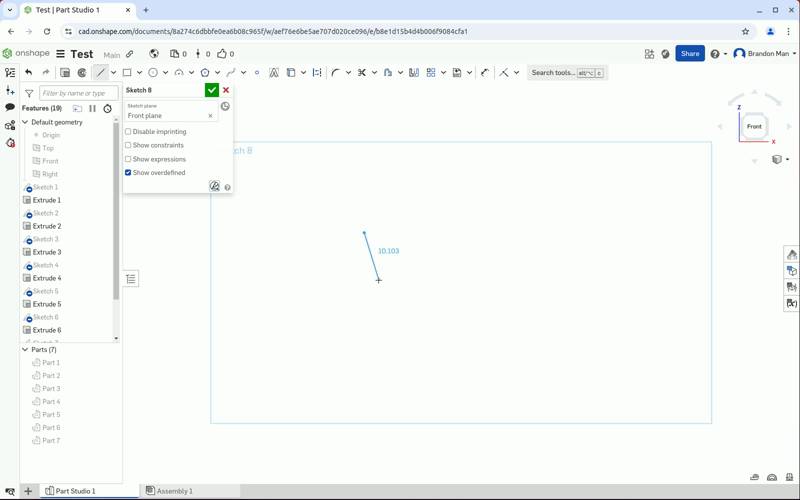
key_down(shift)
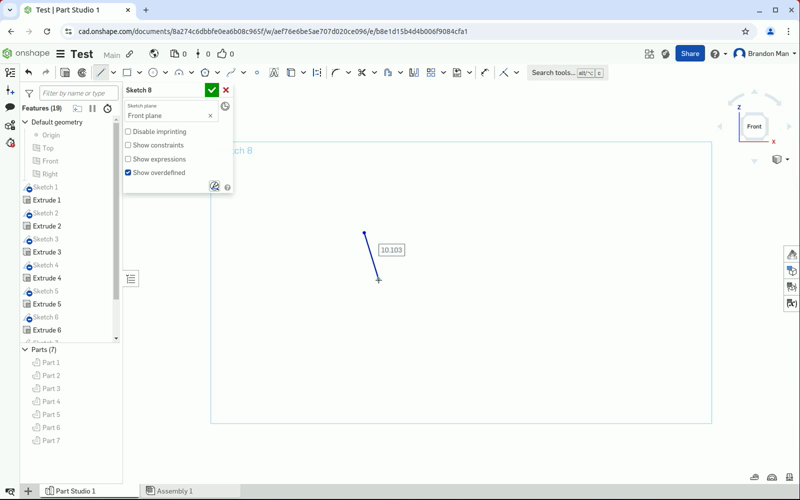
mouse_move(408, 279)
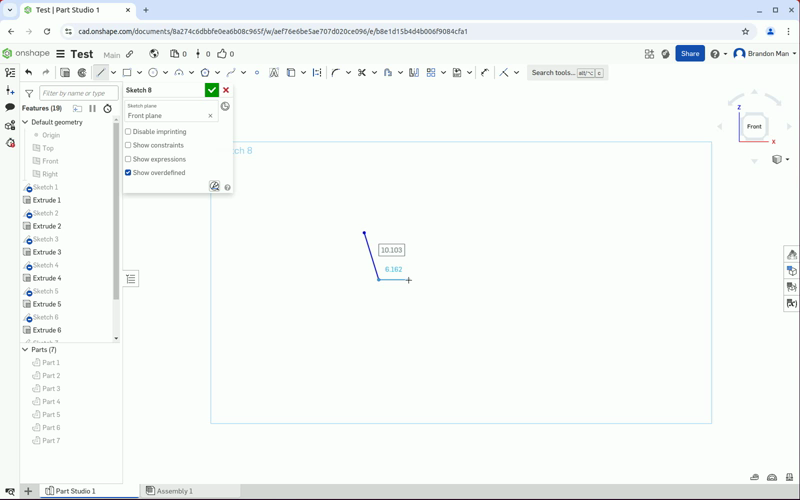
mouse_move(425, 297)
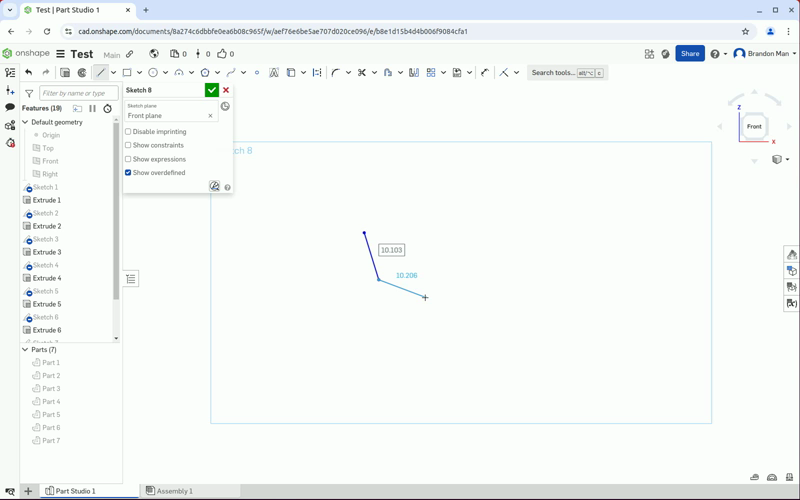
click(425, 297)
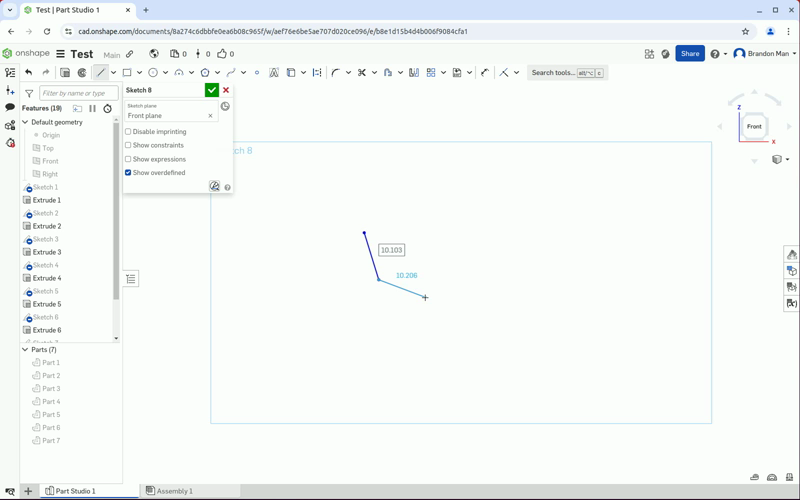
key_up(shift)
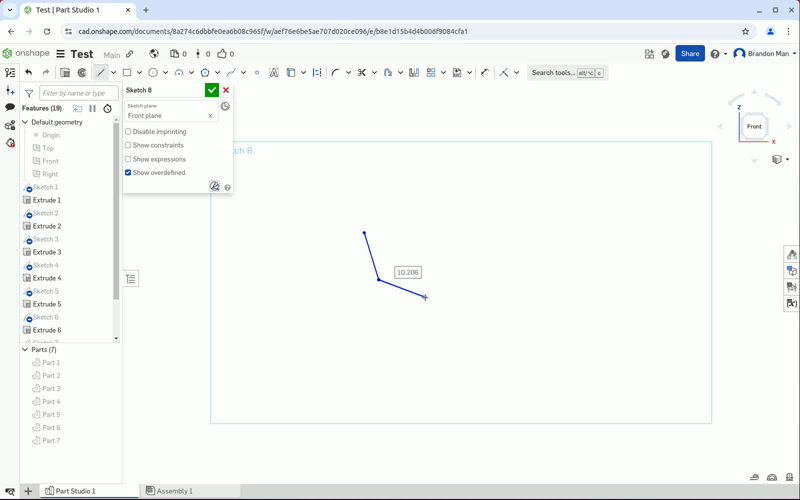
key_down(shift)
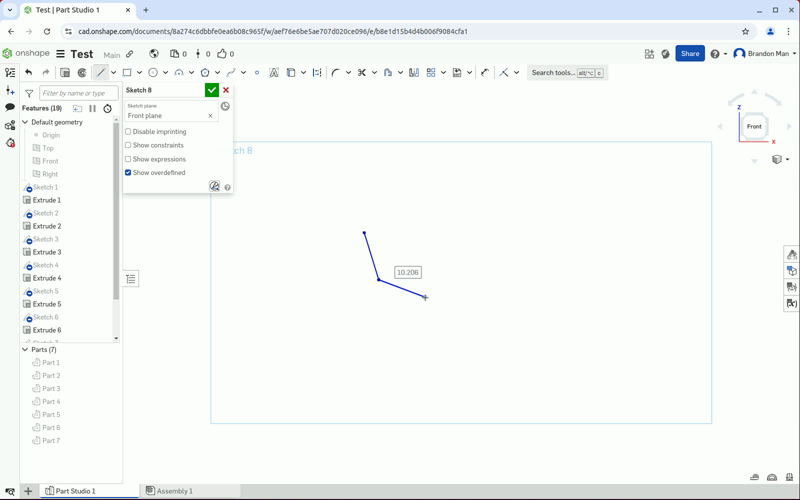
mouse_move(455, 297)
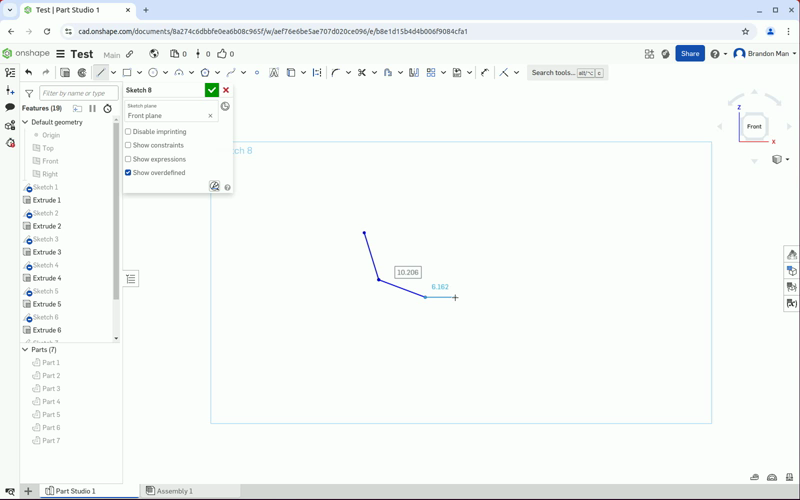
mouse_move(466, 273)
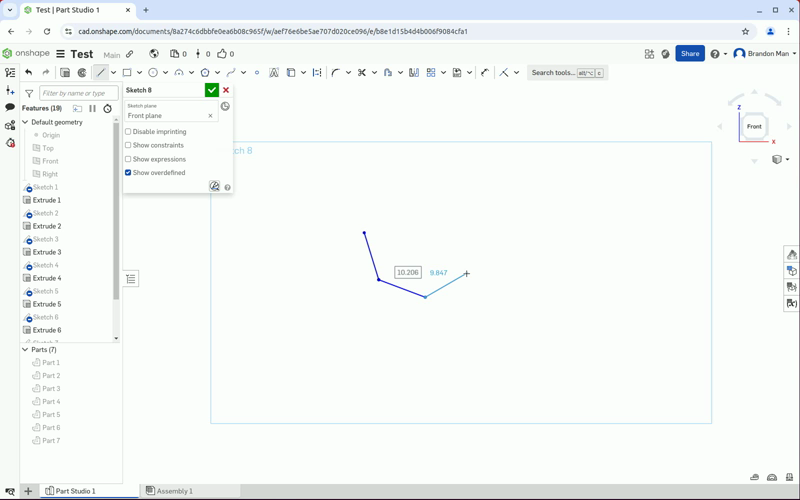
click(466, 273)
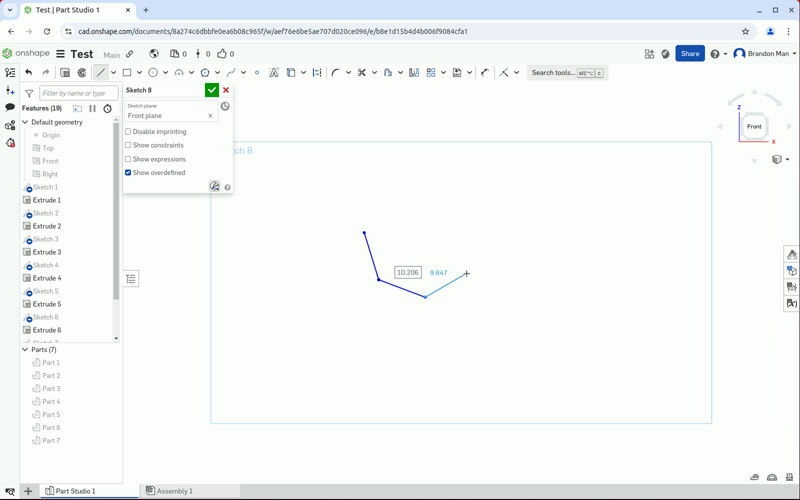
key_up(shift)
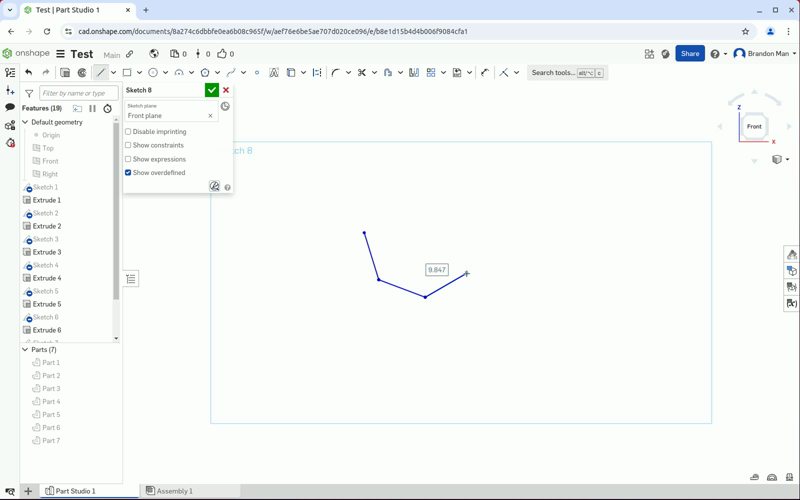
key_down(shift)
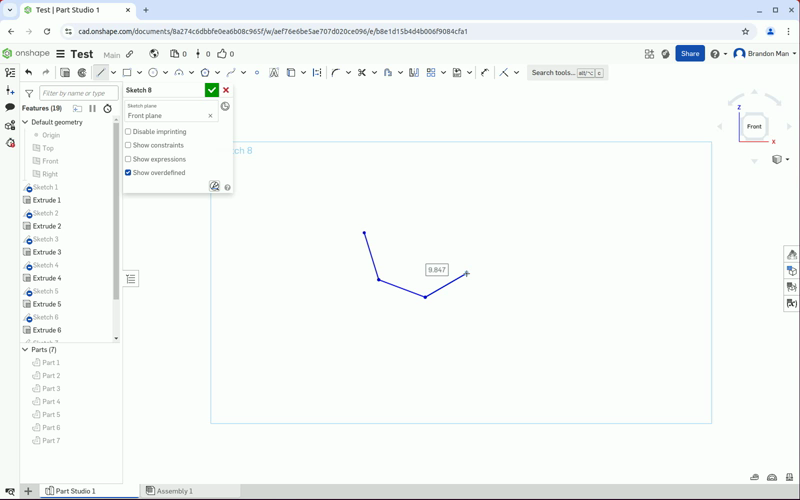
mouse_move(496, 273)
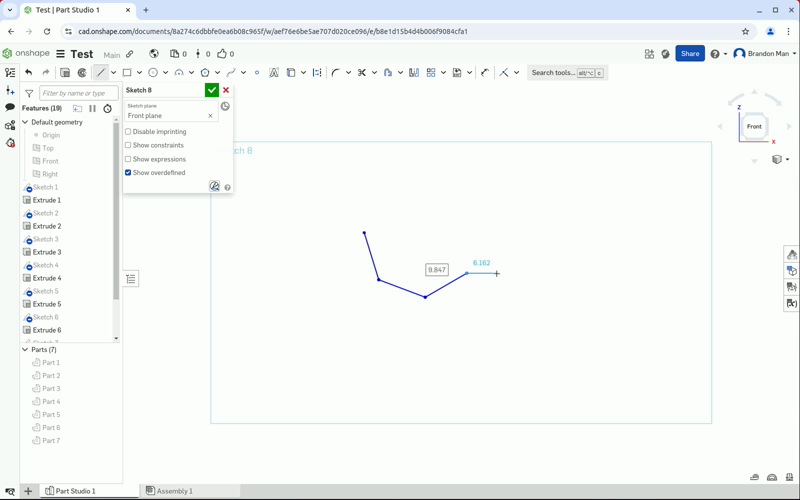
mouse_move(474, 225)
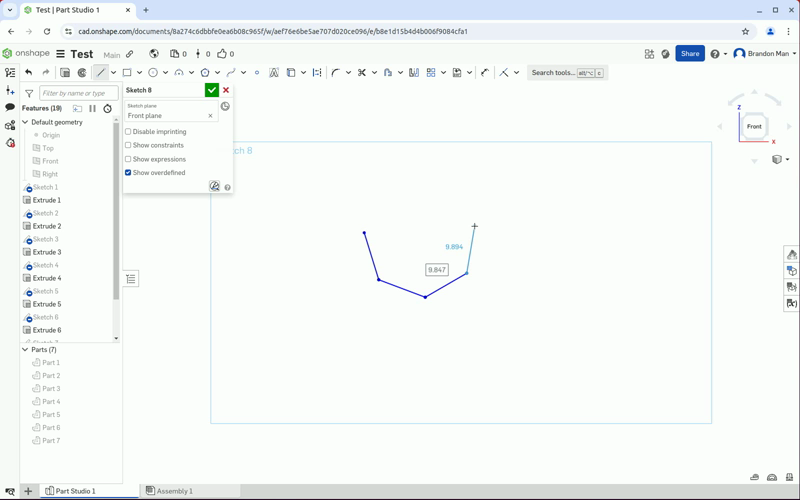
click(474, 225)
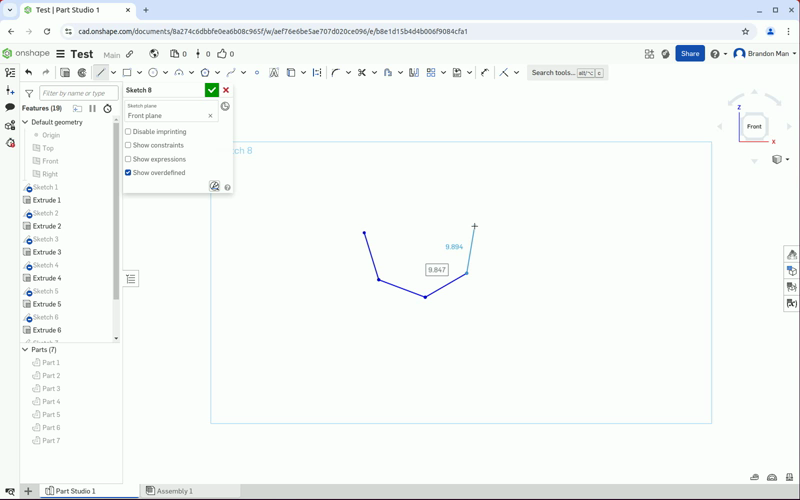
key_up(shift)
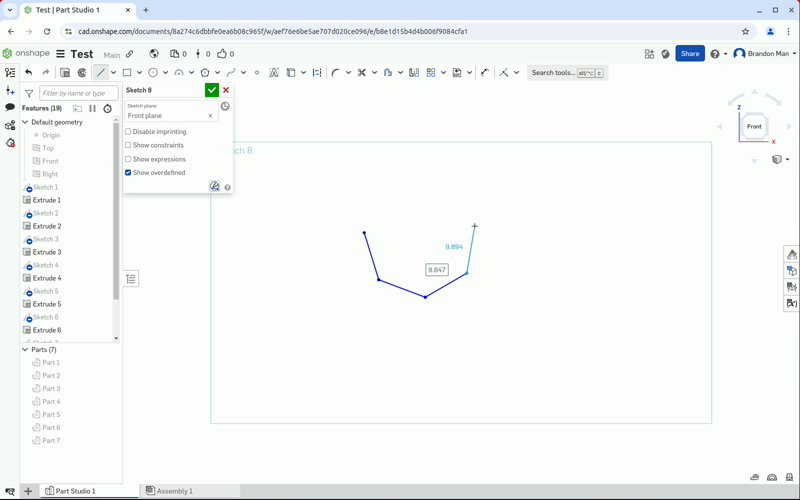
key_down(shift)
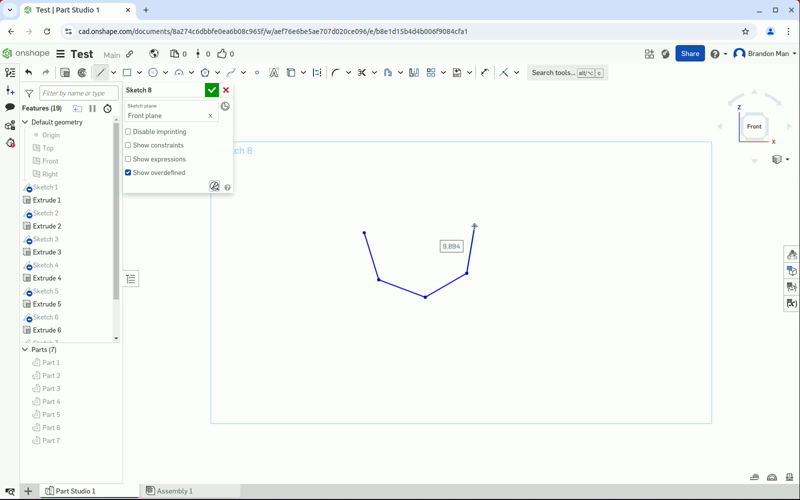
mouse_move(504, 225)
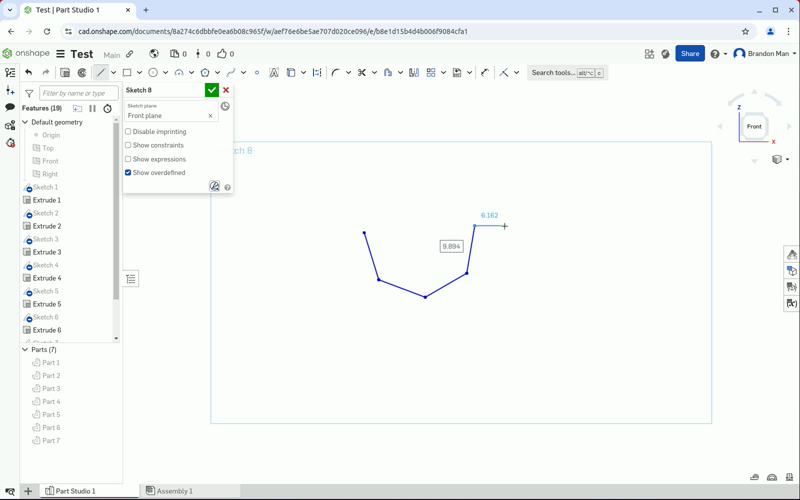
mouse_move(441, 188)
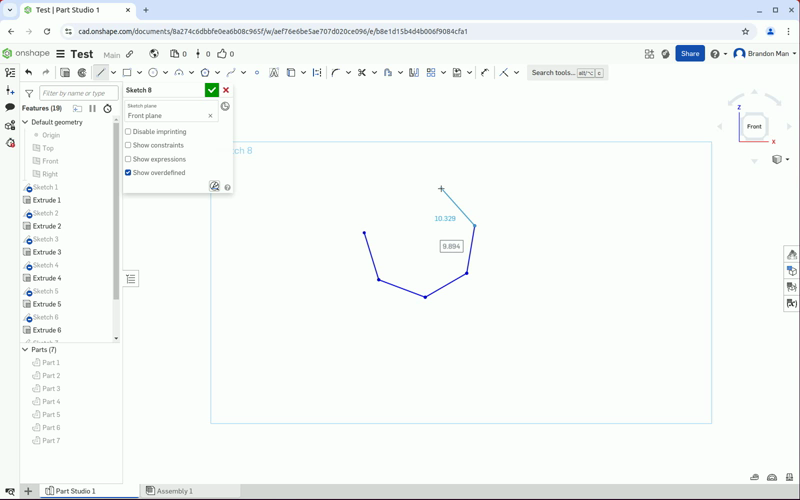
click(441, 188)
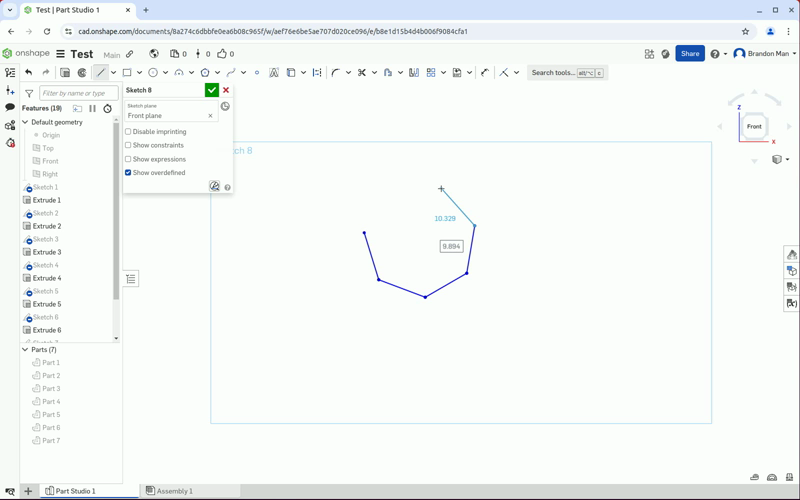
key_up(shift)
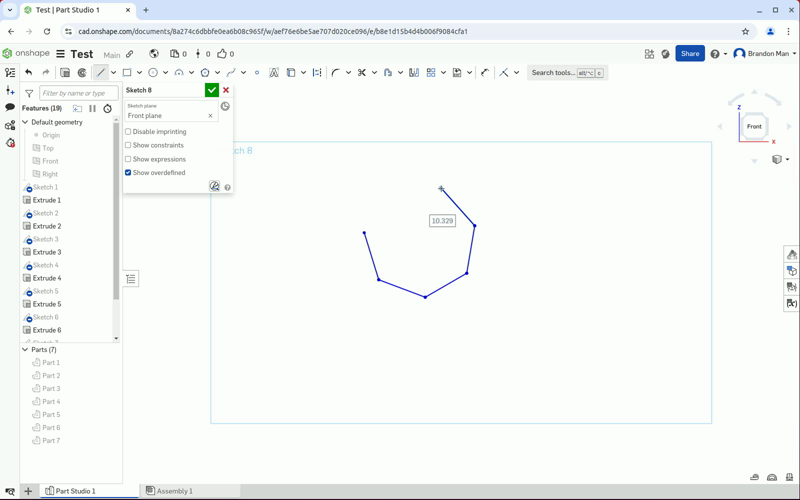
key_down(shift)
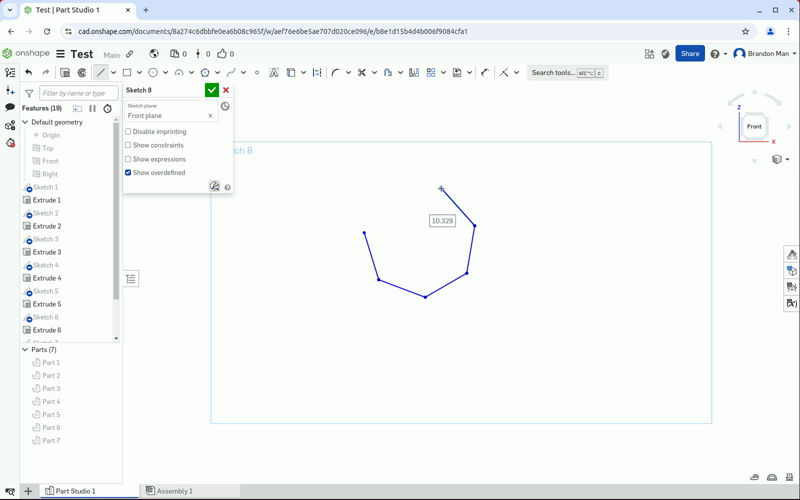
mouse_move(471, 188)
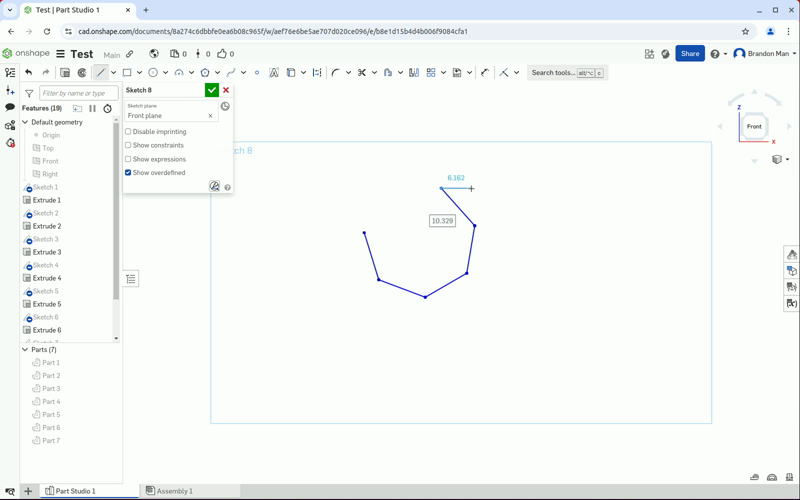
mouse_move(392, 192)
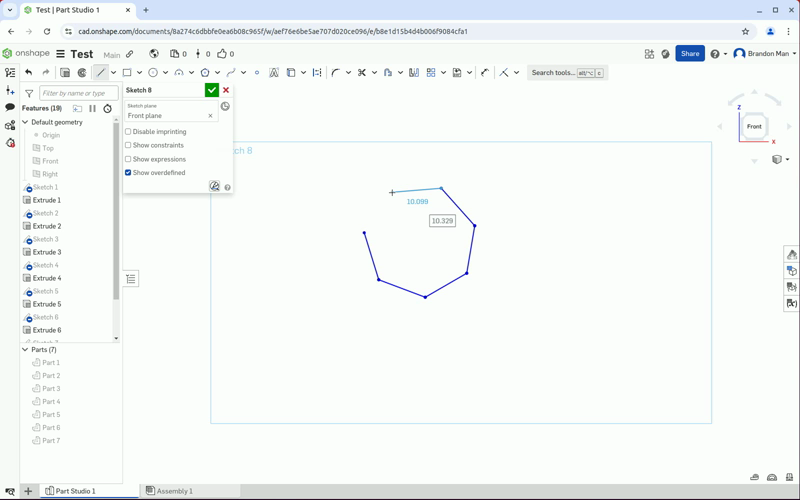
click(392, 192)
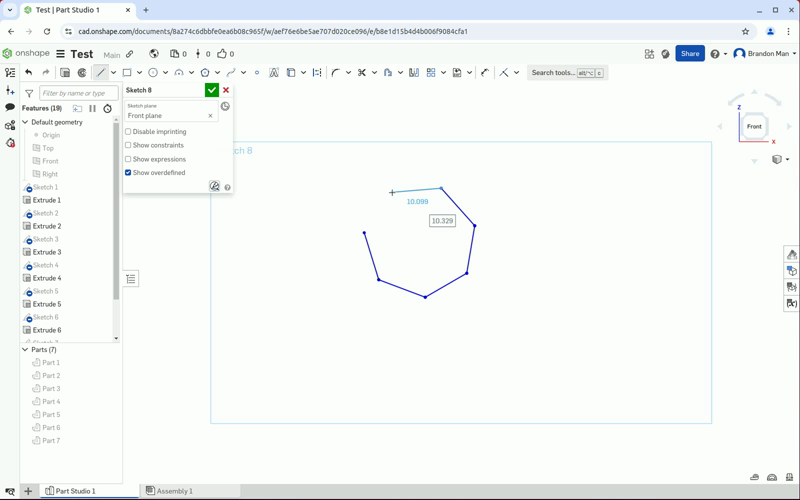
key_up(shift)
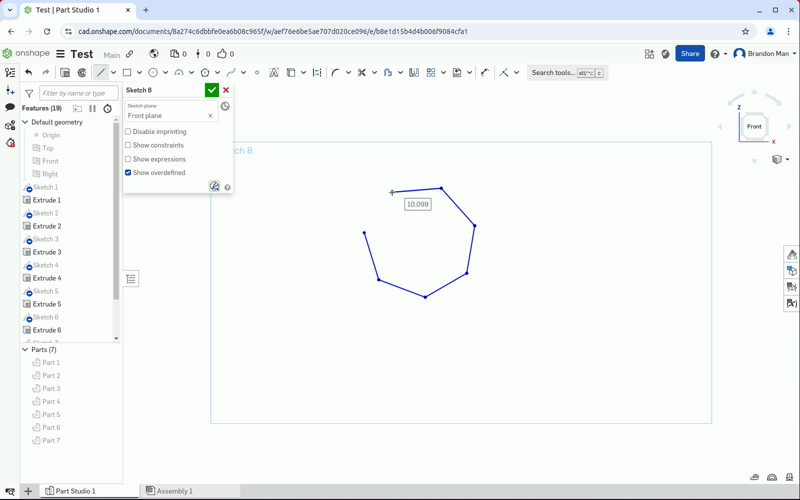
mouse_move(422, 192)
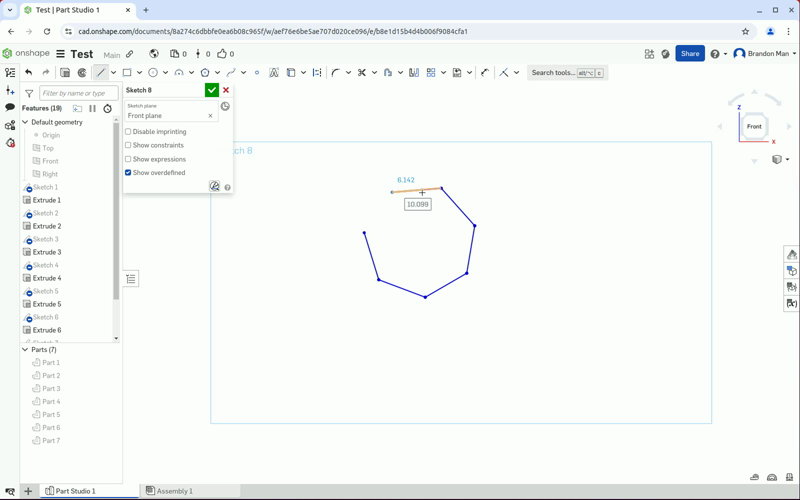
key_down(shift)
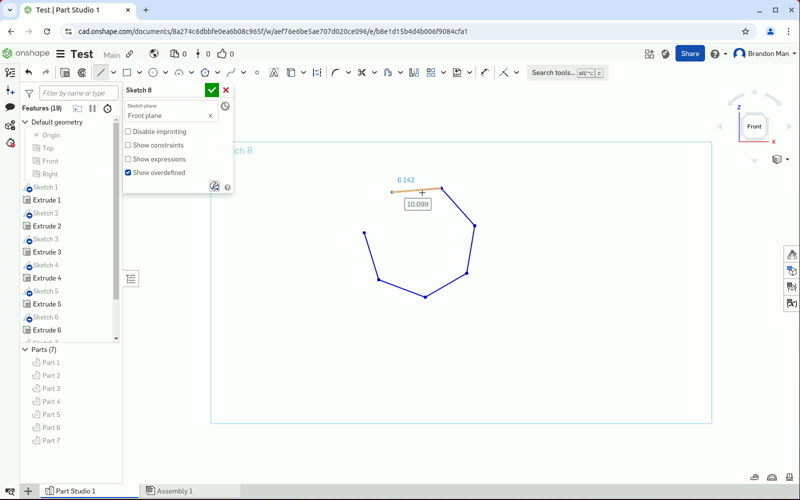
mouse_move(364, 232)
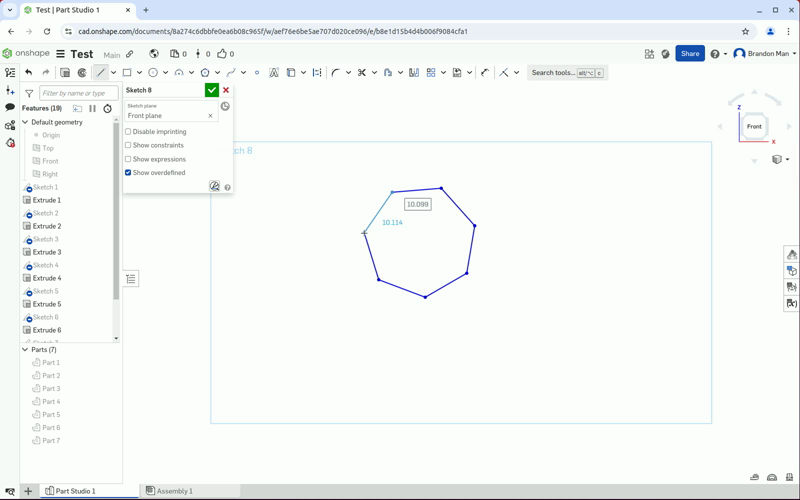
key_up(shift)
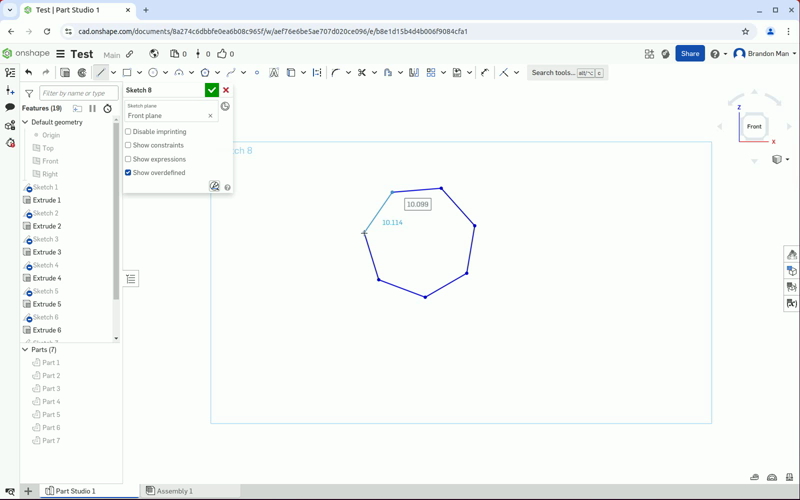
click(364, 232)
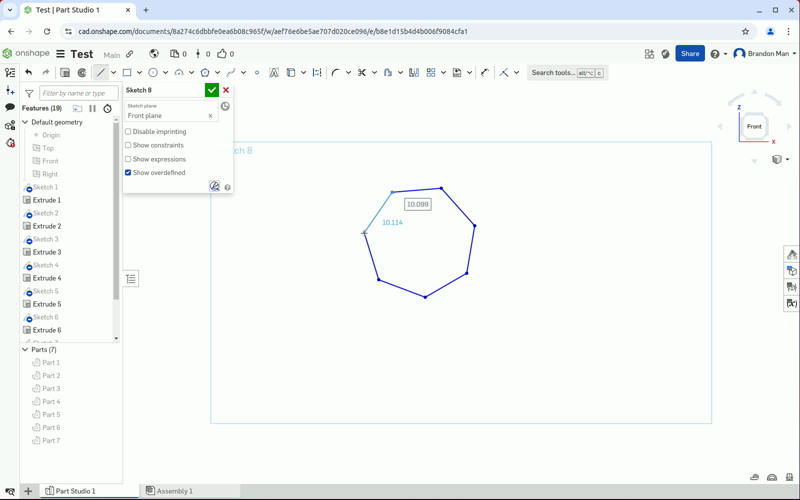
key(esc)
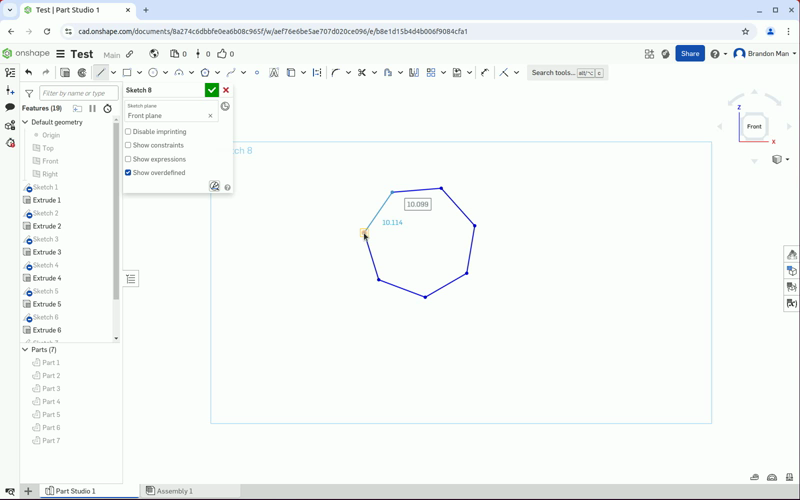
mouse_move(415, 266)
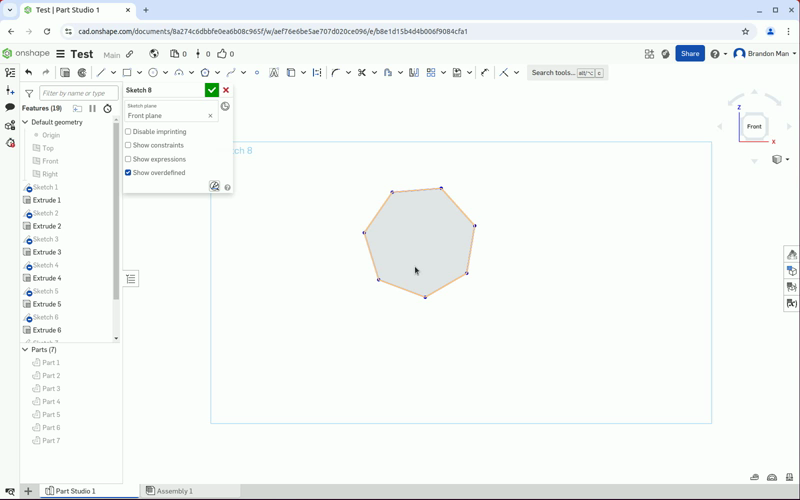
click(415, 266)
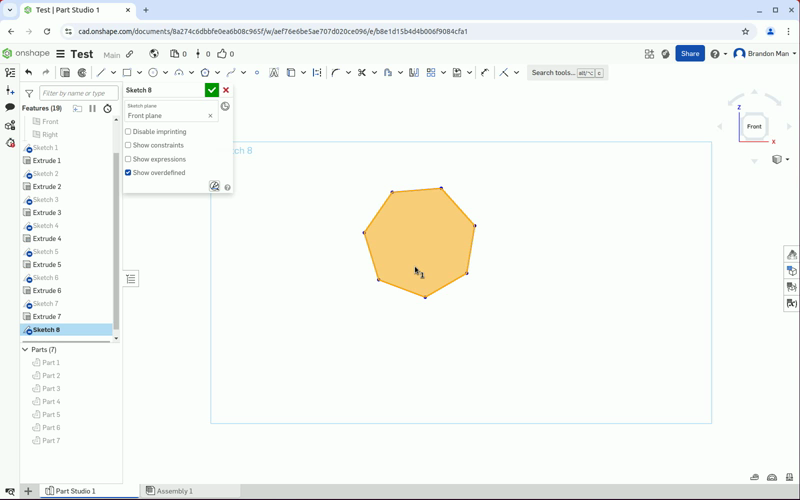
mouse_move(73, 352)
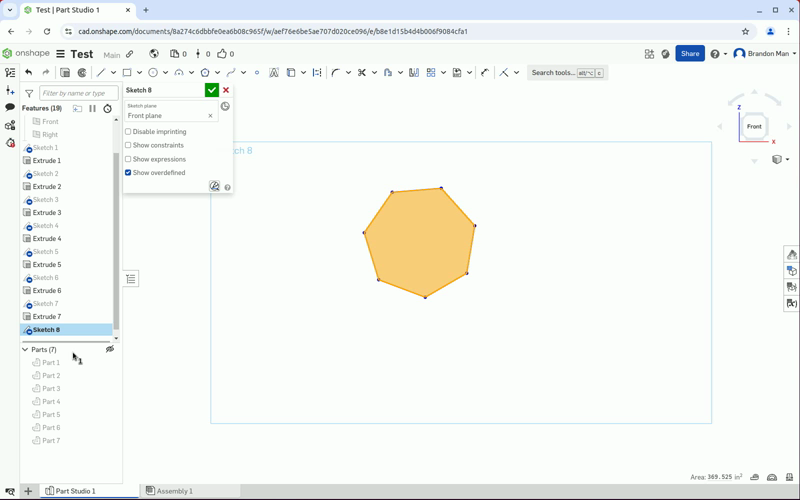
key(shift+y)
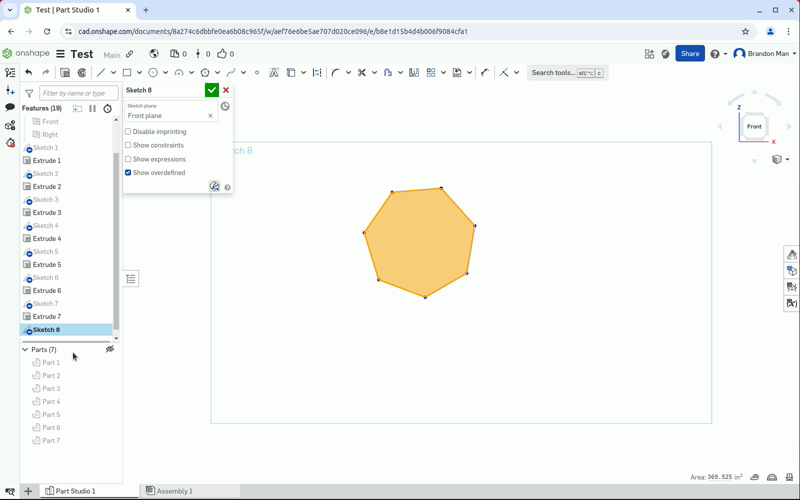
key(shift+e)
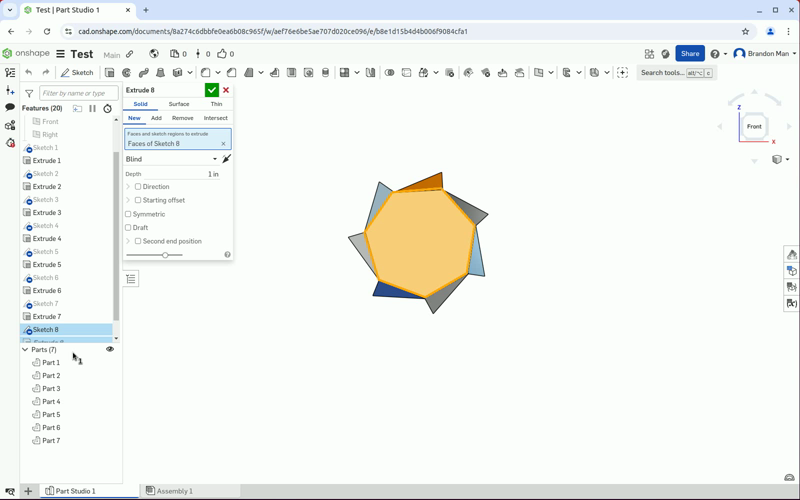
mouse_move(143, 106)
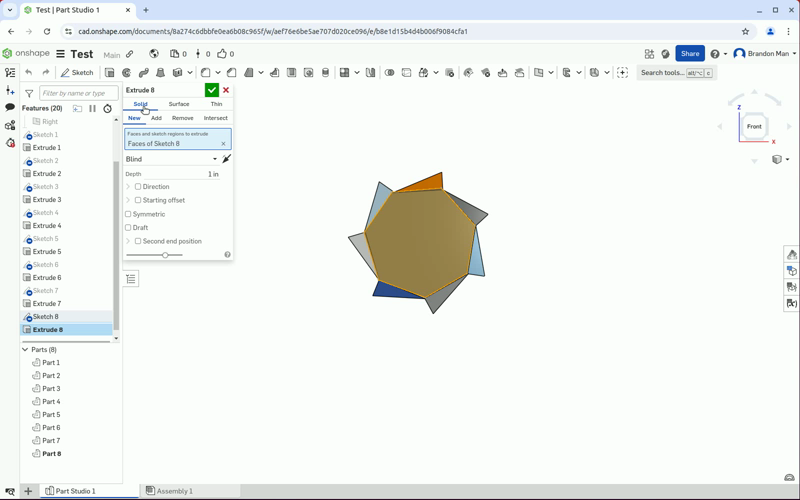
click(143, 106)
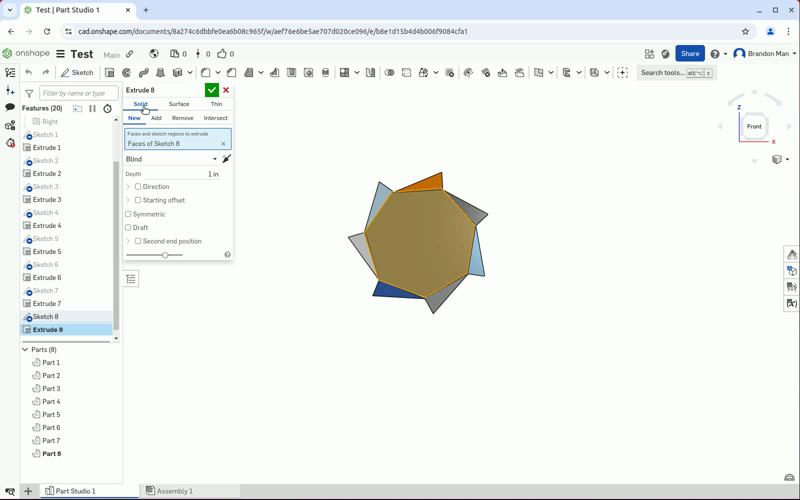
mouse_move(137, 120)
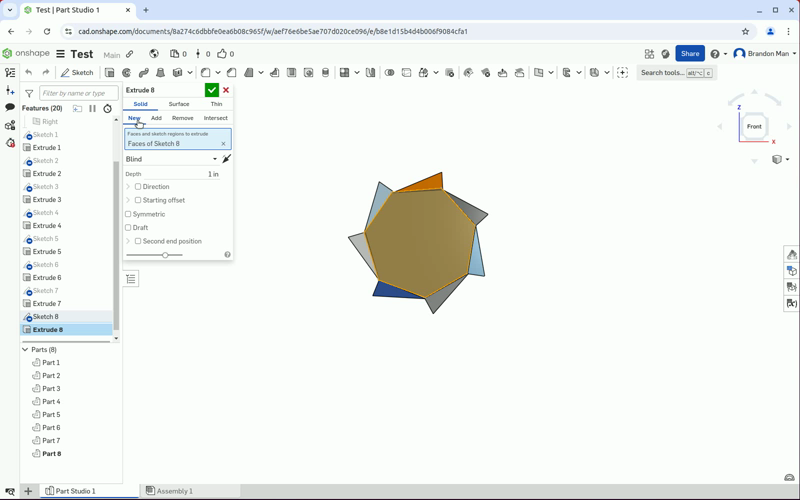
click(137, 120)
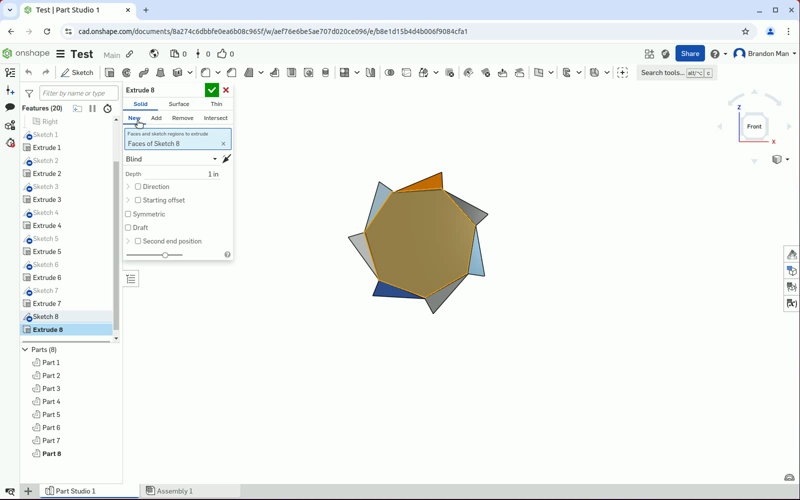
key(tab, 4)
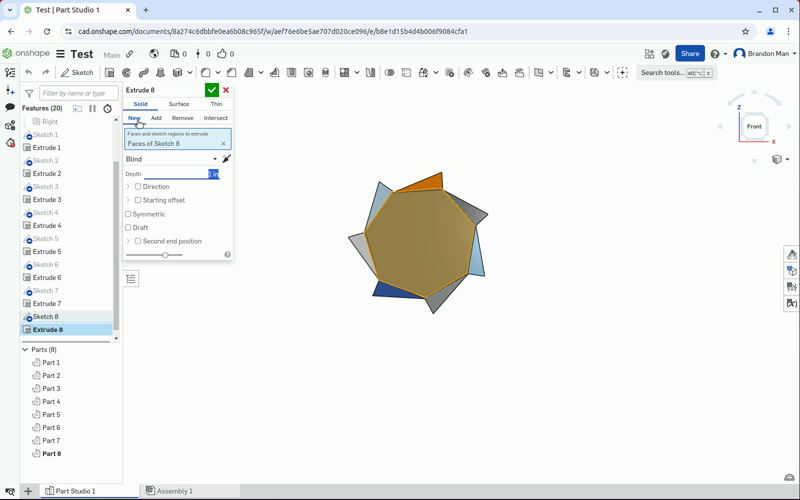
text(6.981)
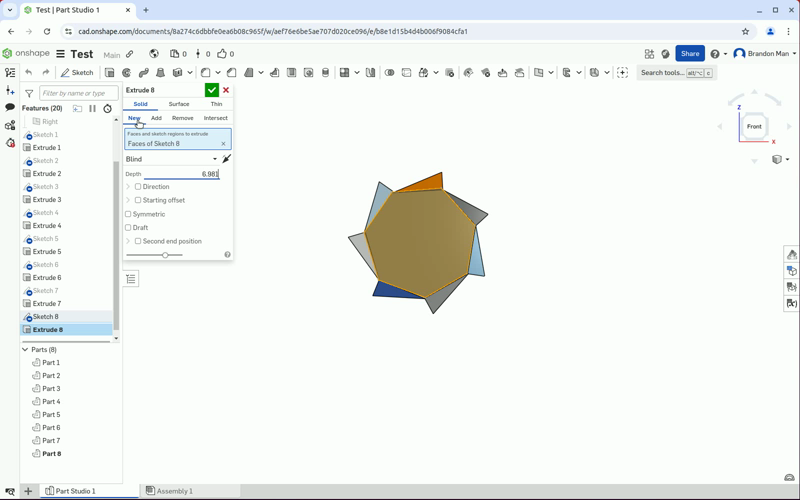
key(enter)
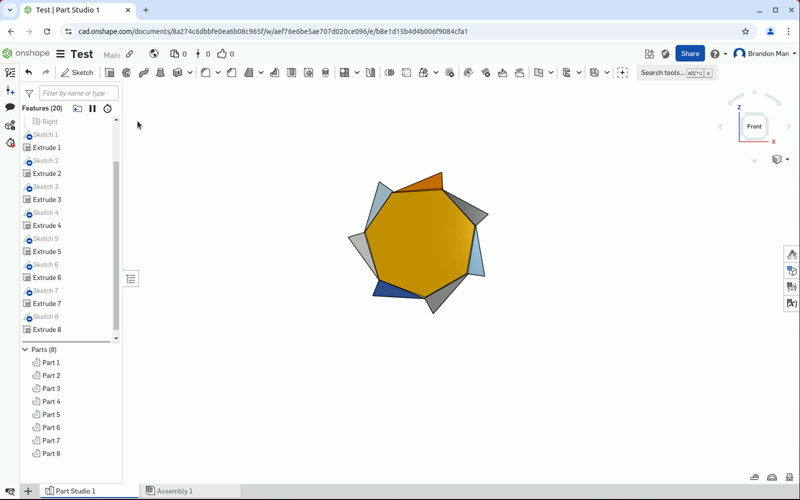
key(shift+h)
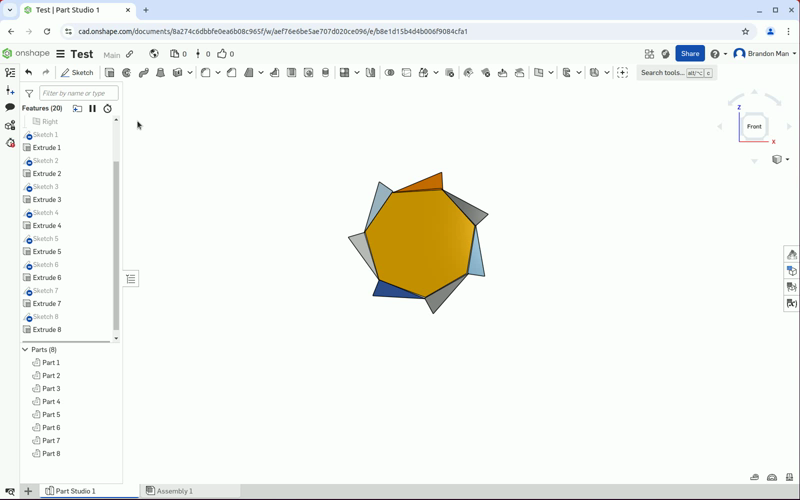
key(shift+h)
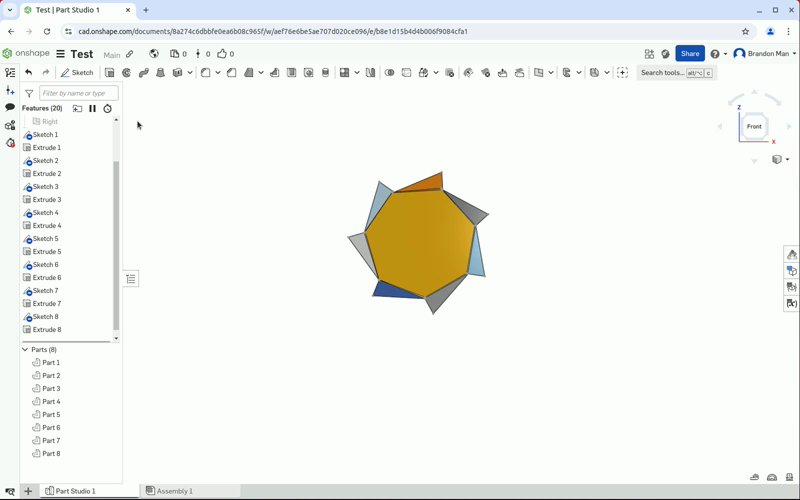
key(shift+7)
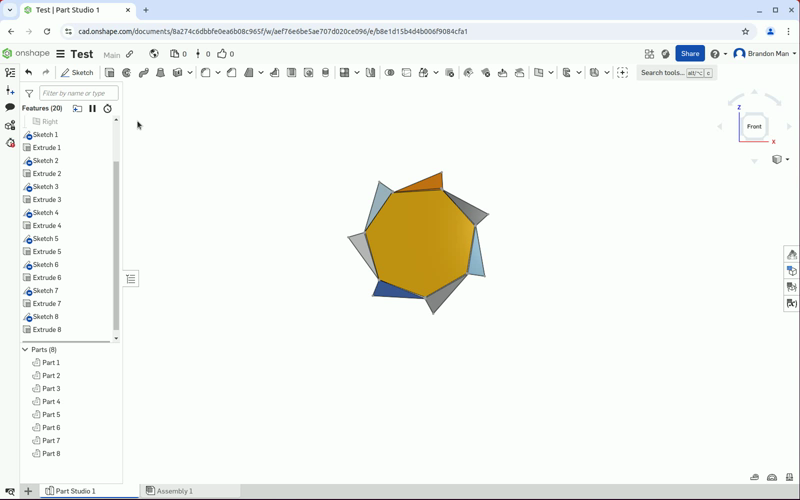
key(left, 2)
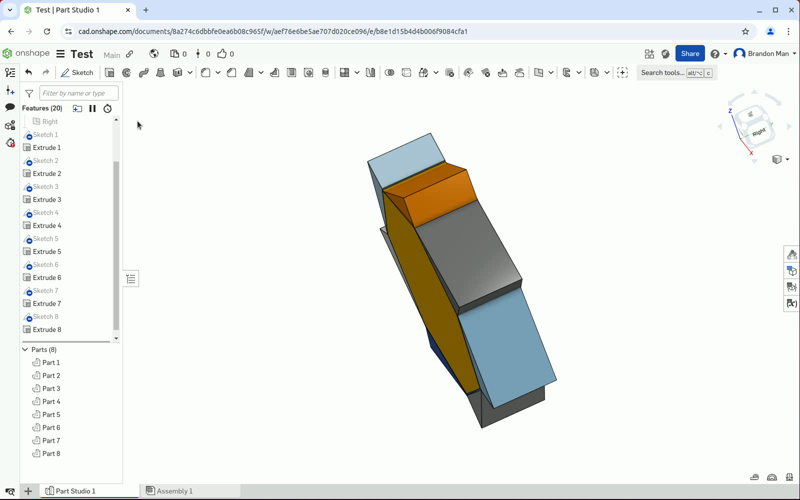
key(down, 2)
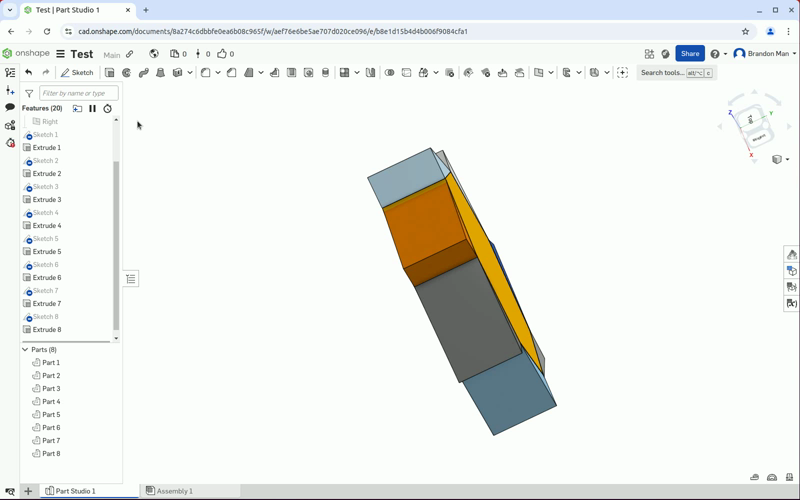
key(up, 2)
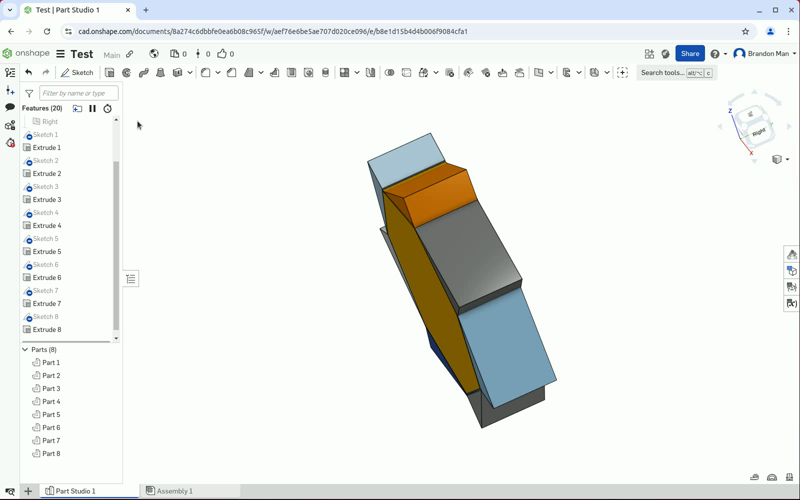
key(right, 2)
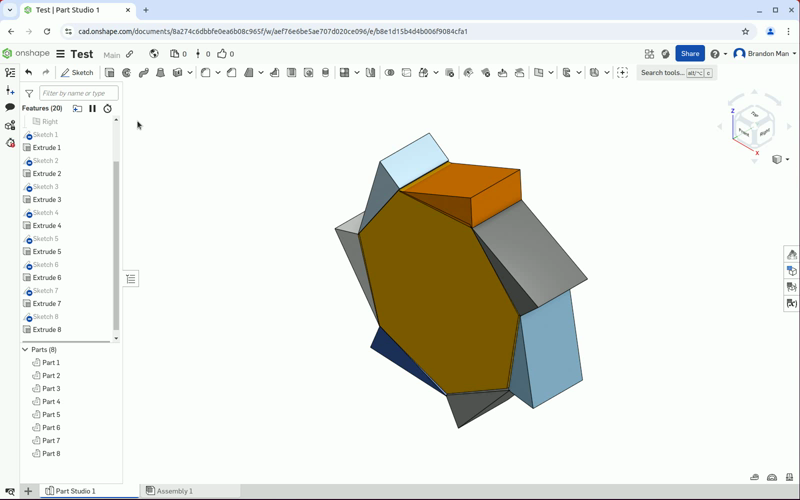
mouse_move(69, 137)
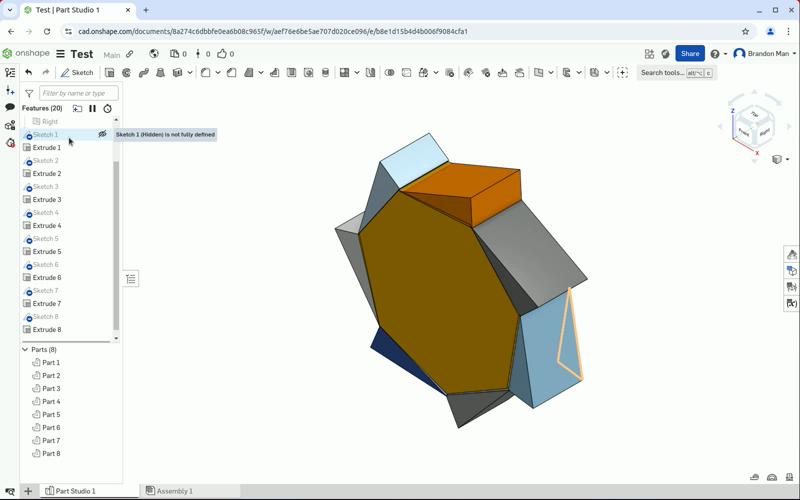
click(69, 137)